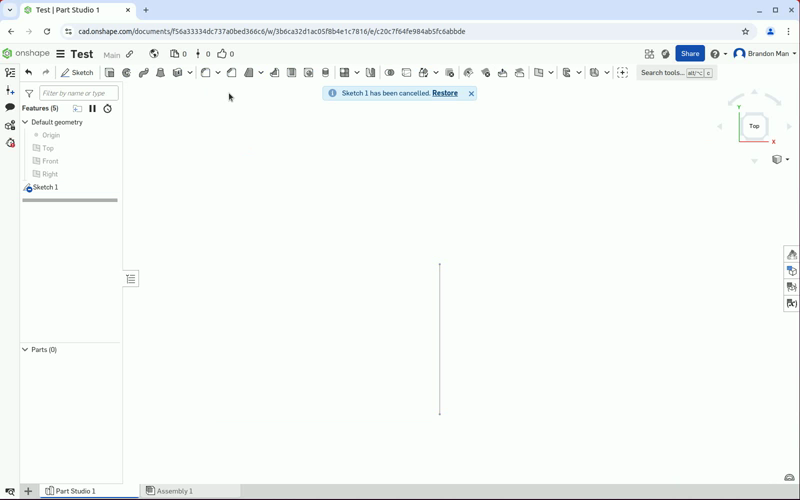
key(shift+h)
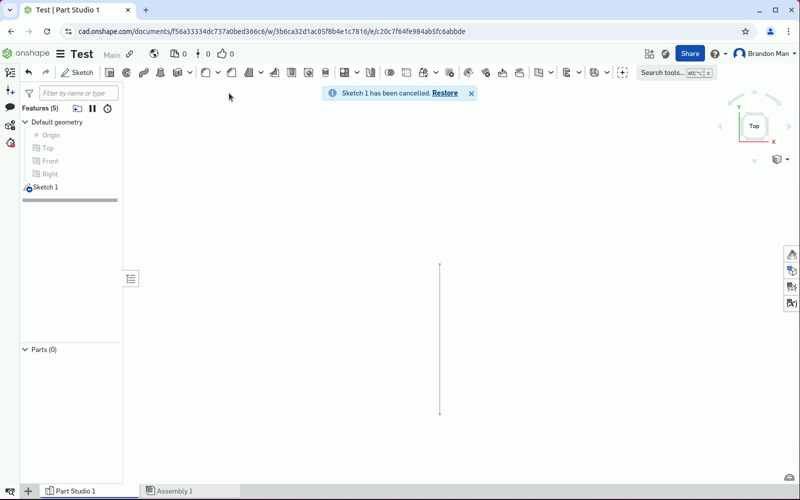
key(shift+s)
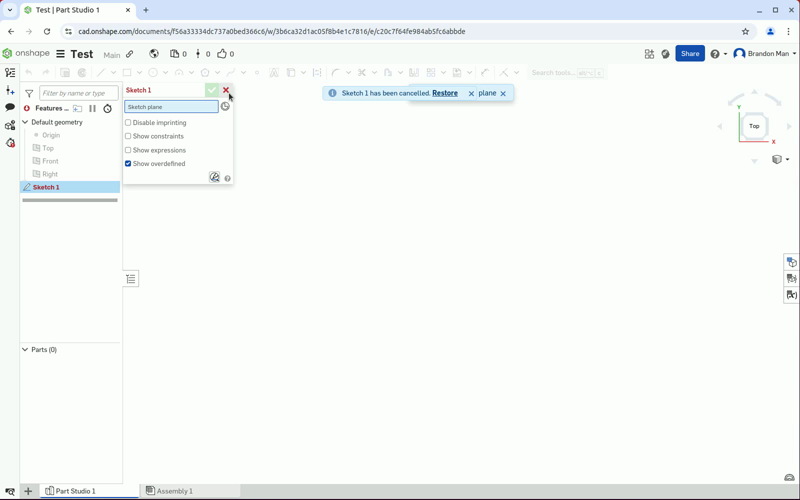
mouse_move(73, 150)
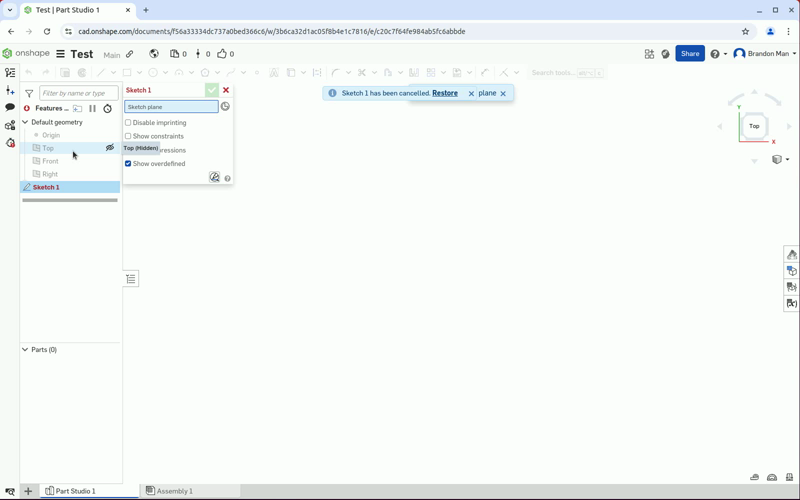
click(73, 150)
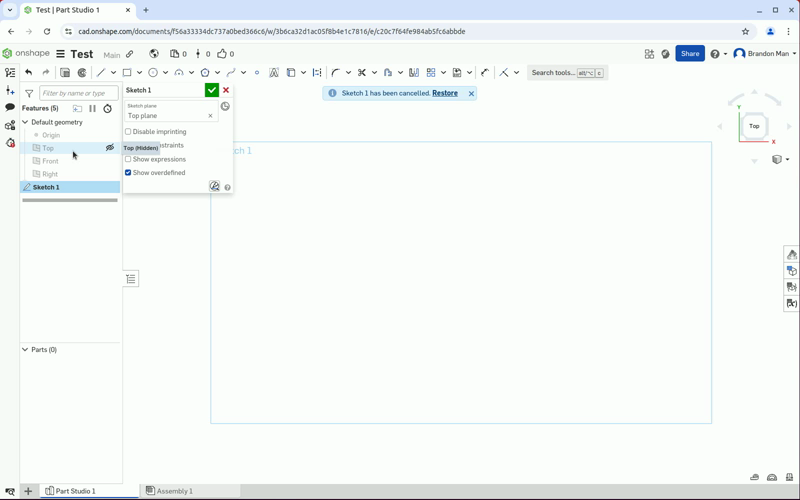
mouse_move(73, 352)
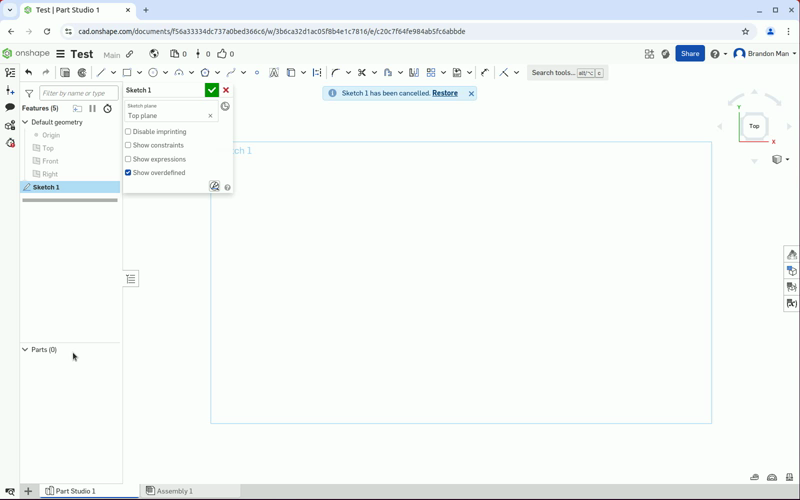
key(y)
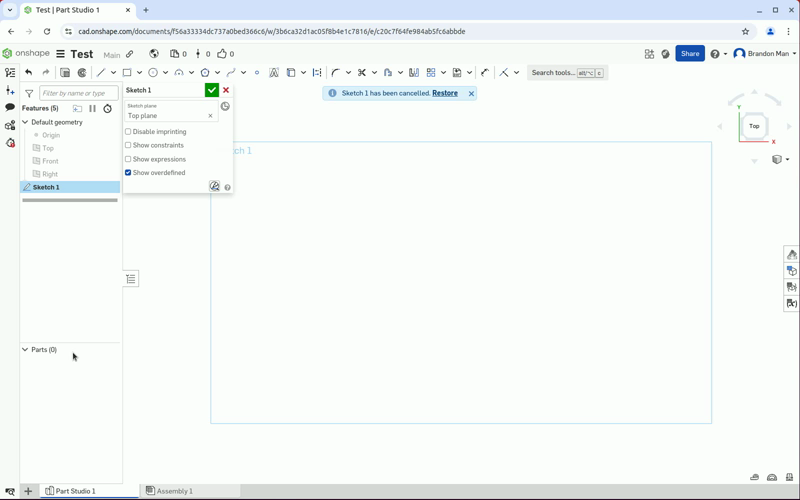
key(l)
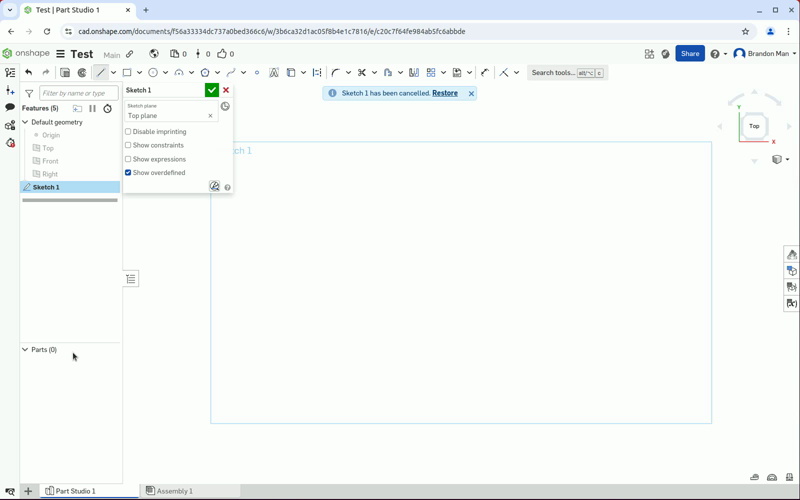
key_down(shift)
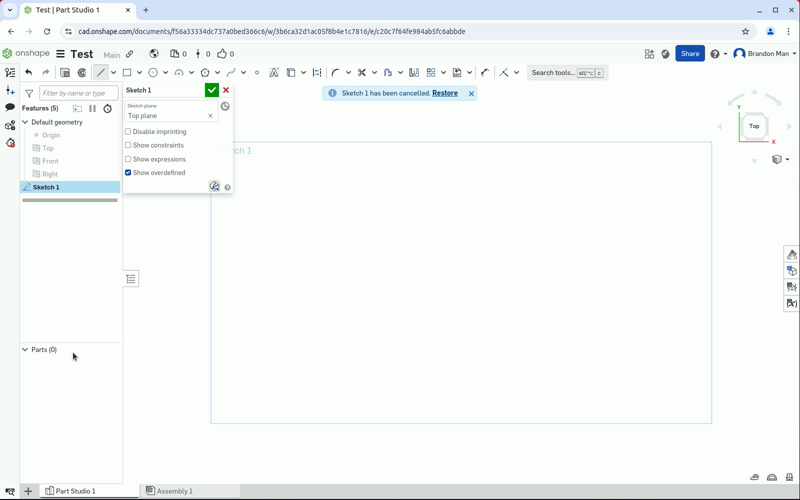
mouse_move(350, 333)
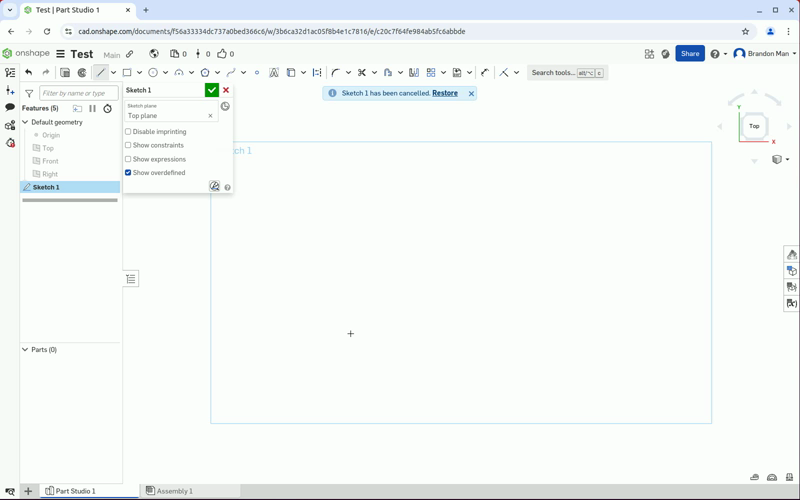
click(350, 333)
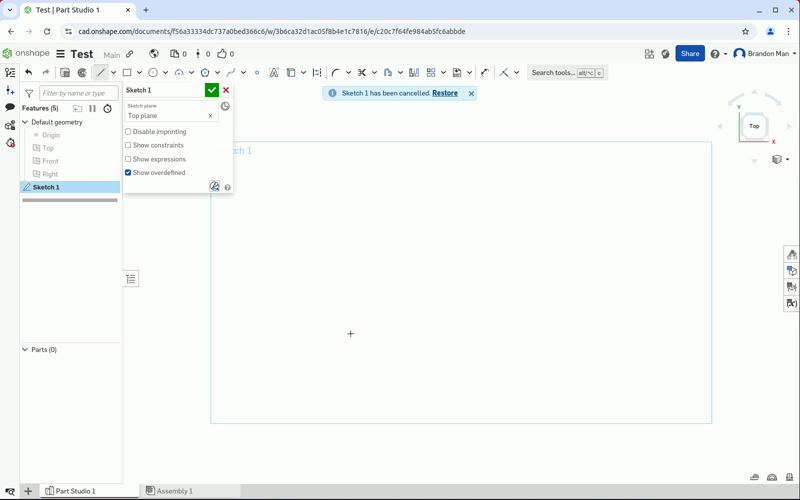
key_up(shift)
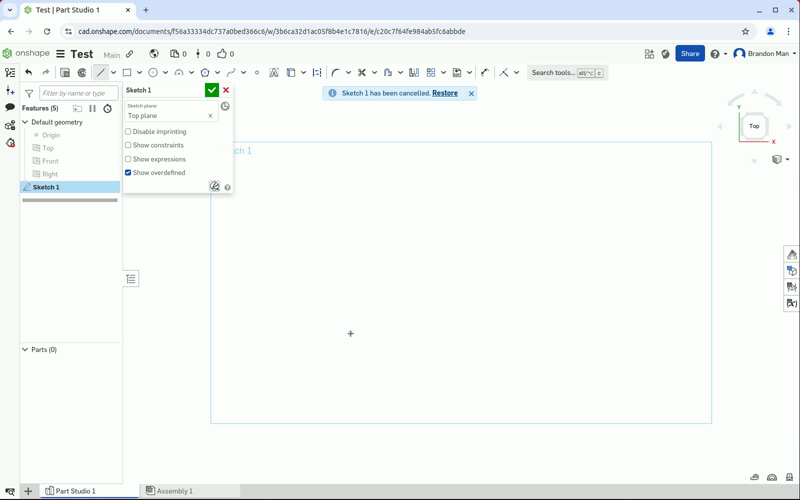
key_down(shift)
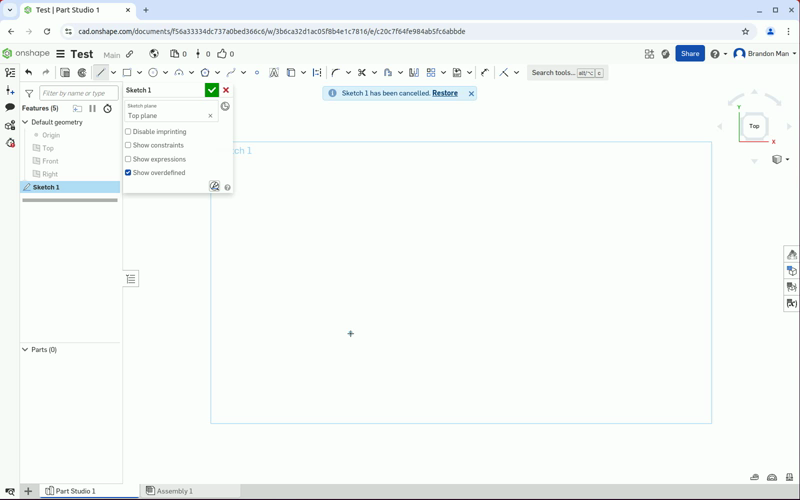
mouse_move(570, 333)
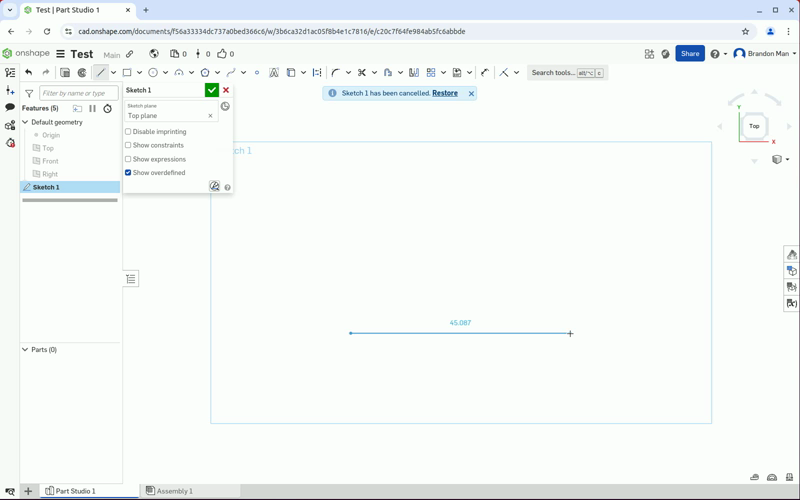
click(570, 333)
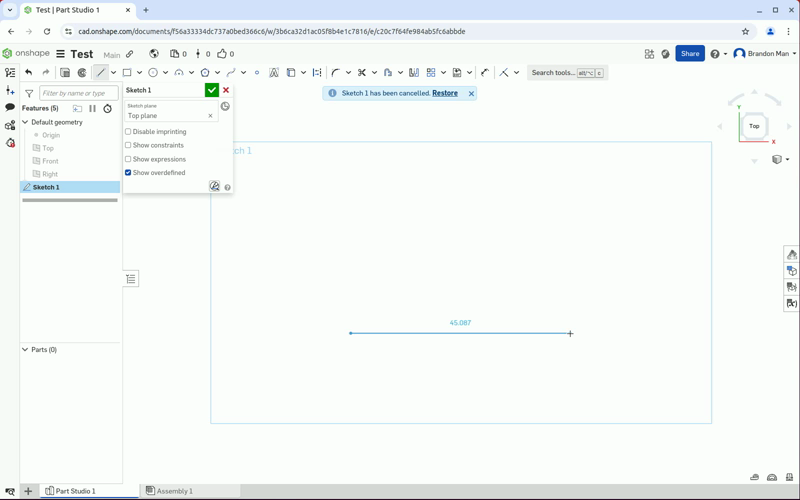
key_up(shift)
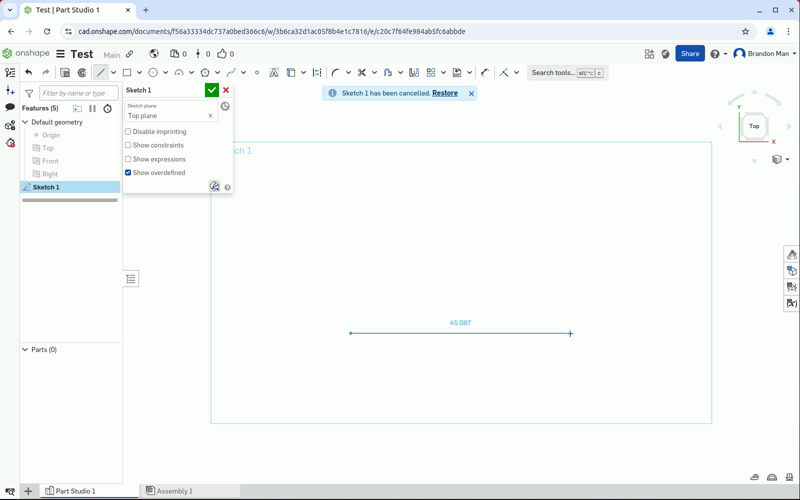
key_down(shift)
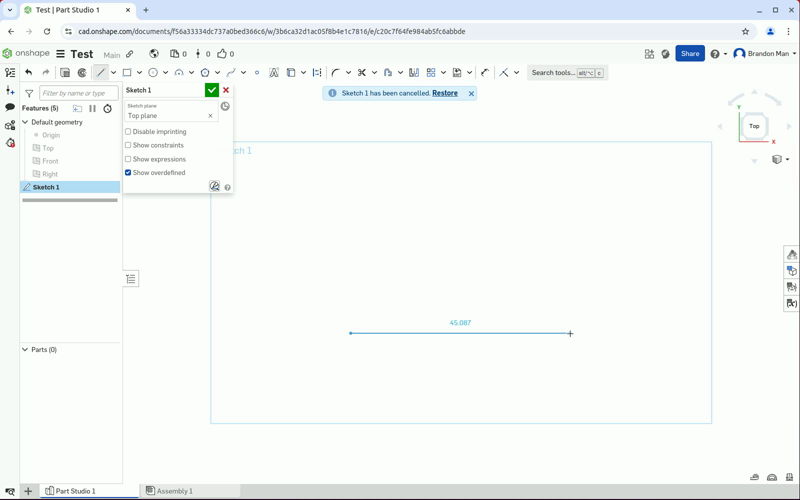
mouse_move(570, 234)
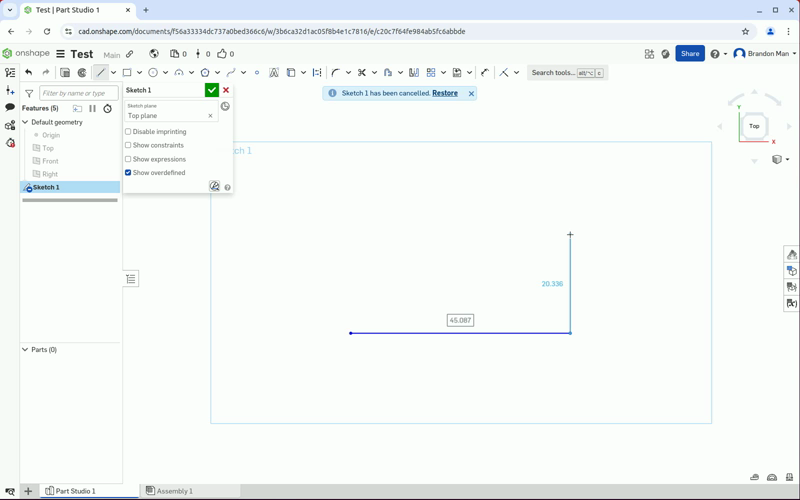
click(570, 234)
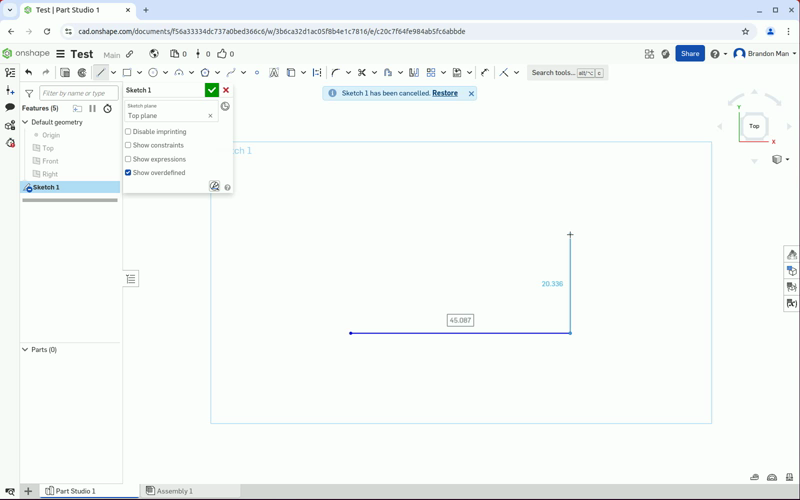
key_up(shift)
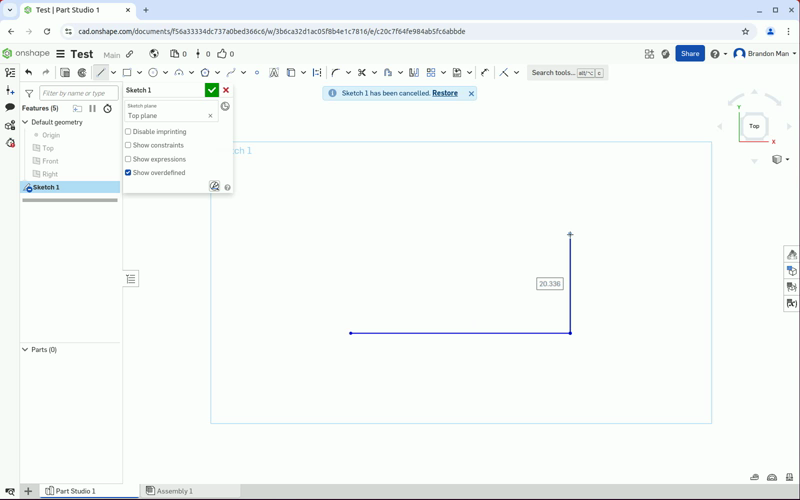
key_down(shift)
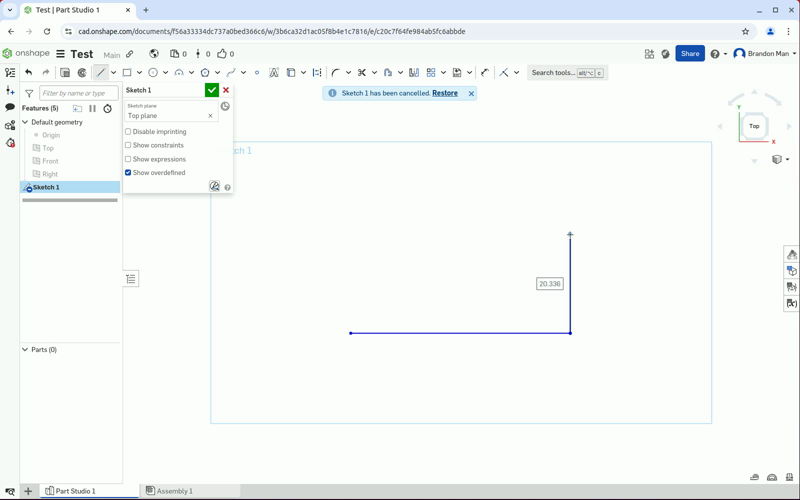
mouse_move(350, 234)
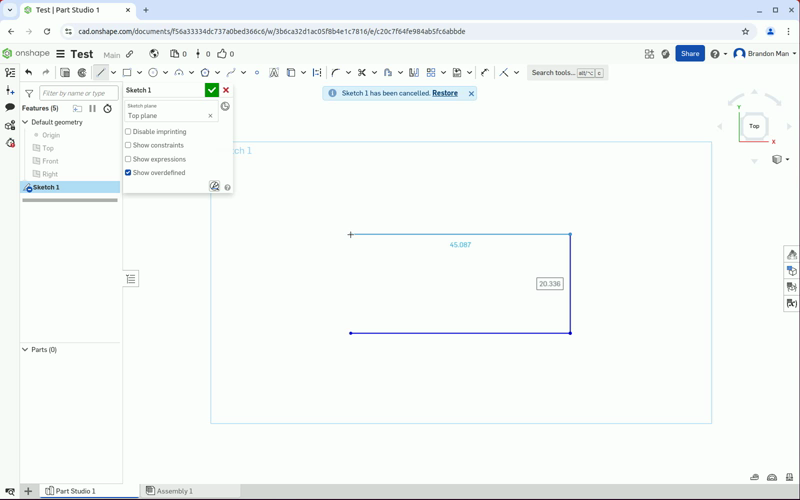
click(350, 234)
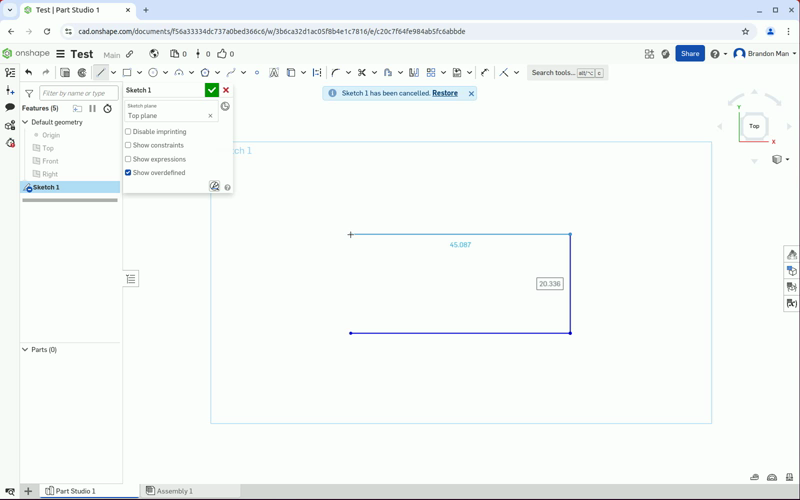
key_up(shift)
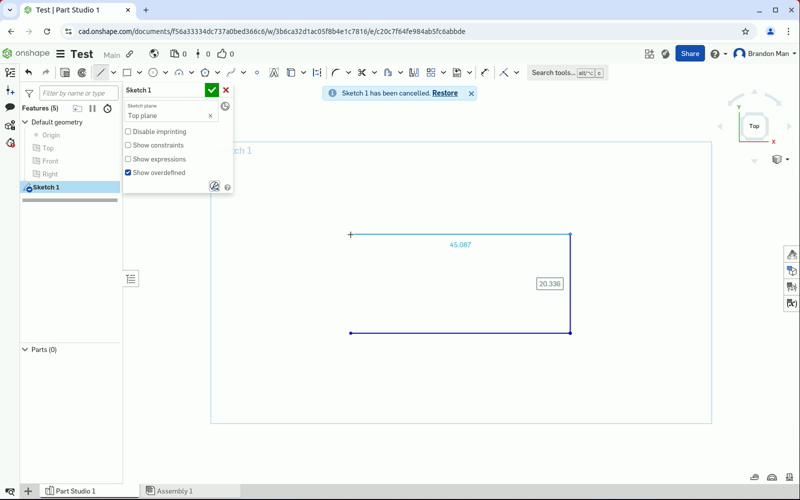
key_down(shift)
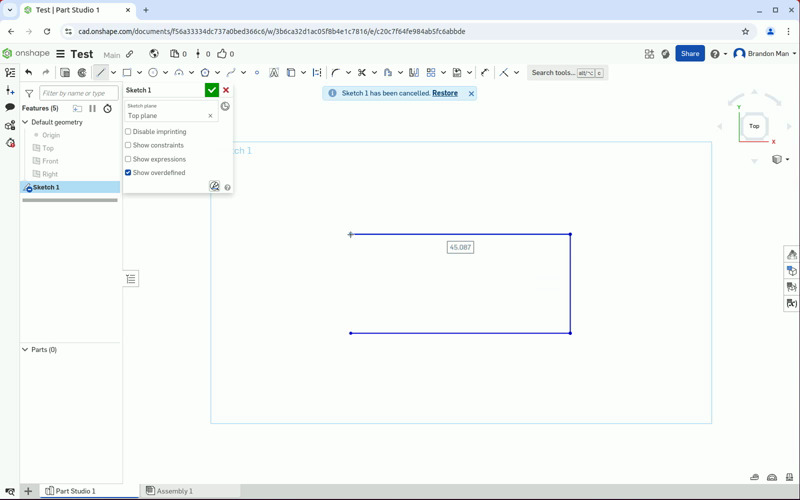
mouse_move(350, 333)
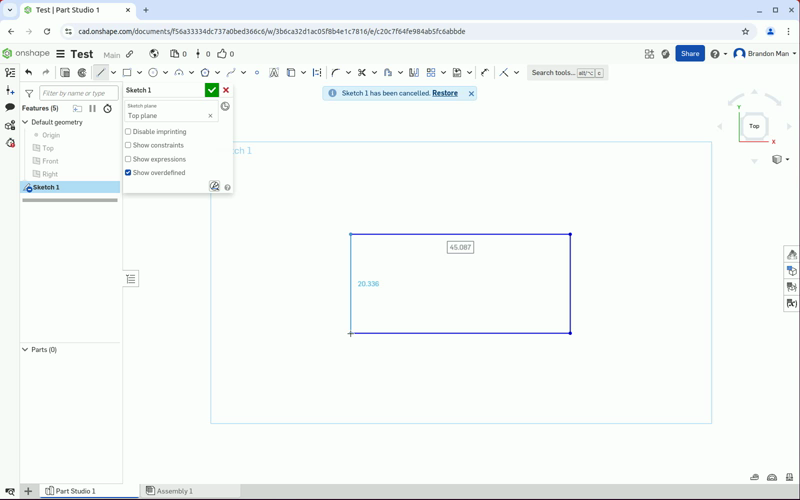
key_up(shift)
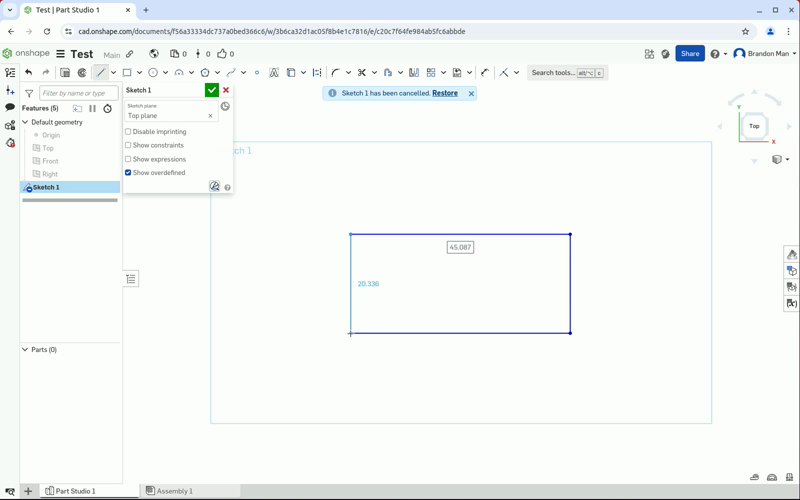
click(350, 333)
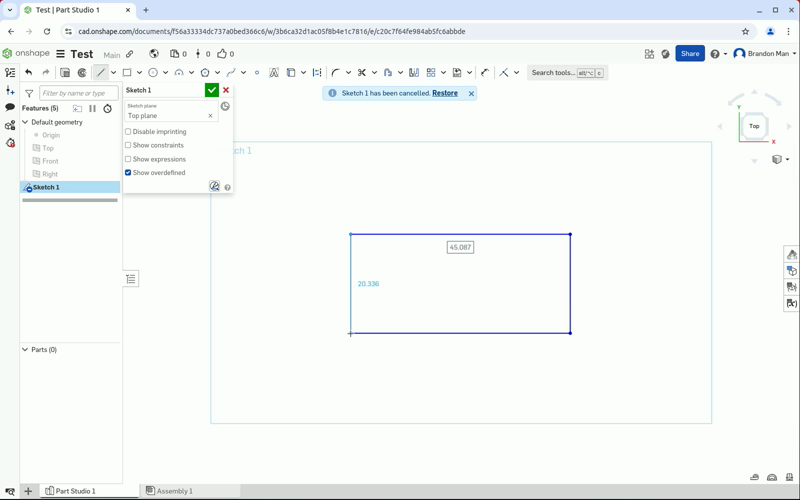
key(esc)
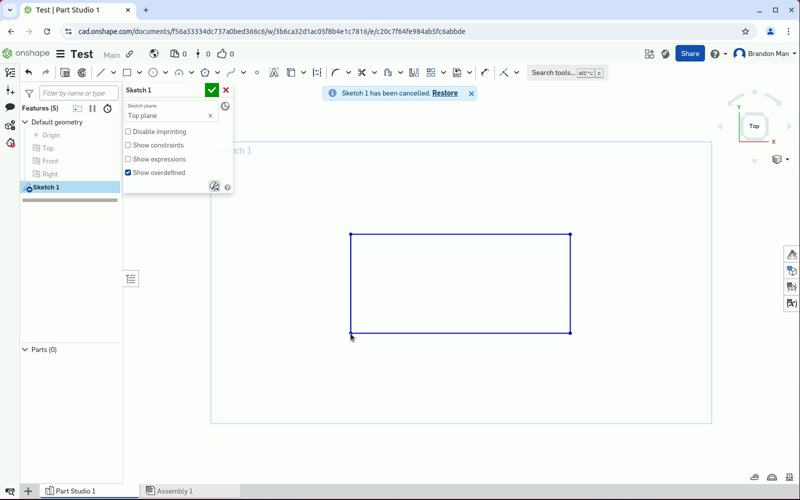
key(l)
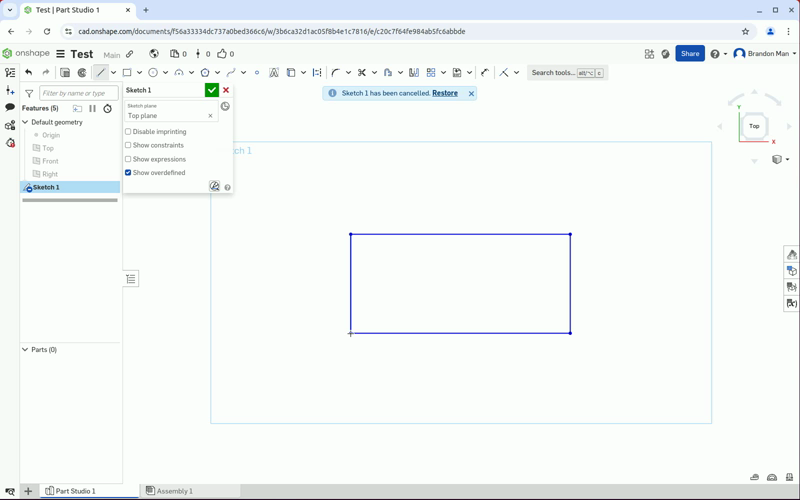
key_down(shift)
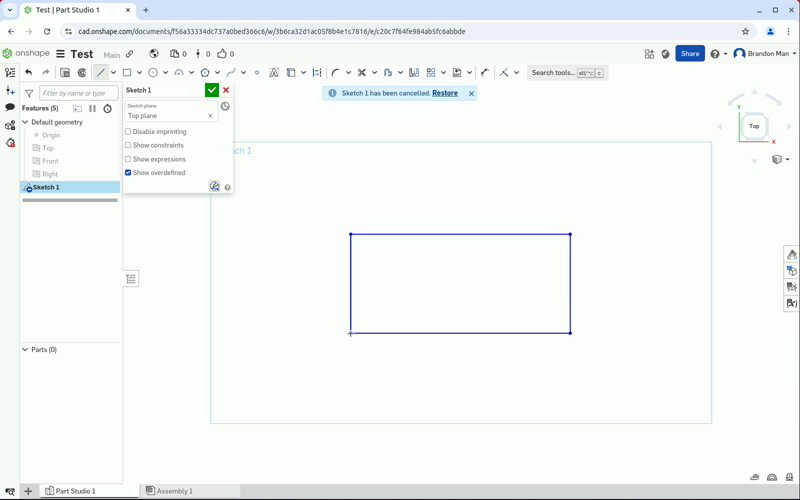
mouse_move(359, 324)
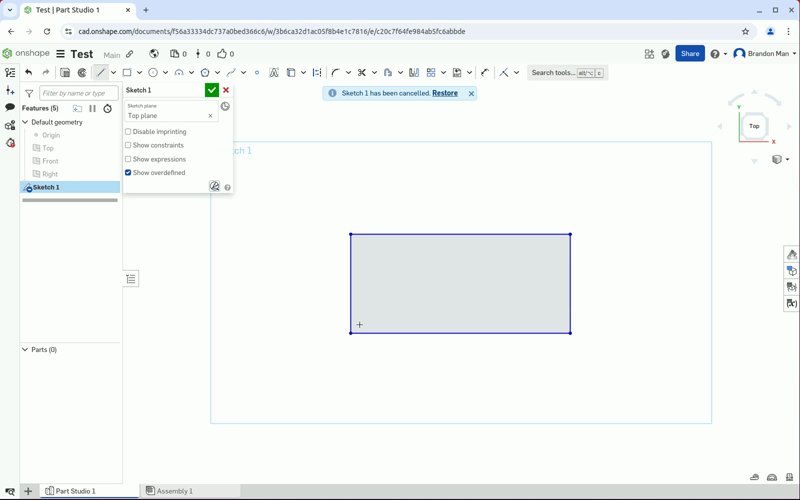
click(359, 324)
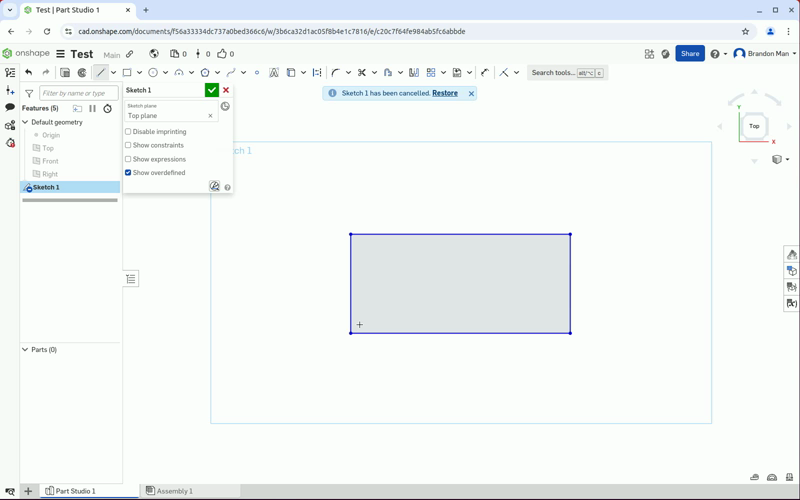
key_up(shift)
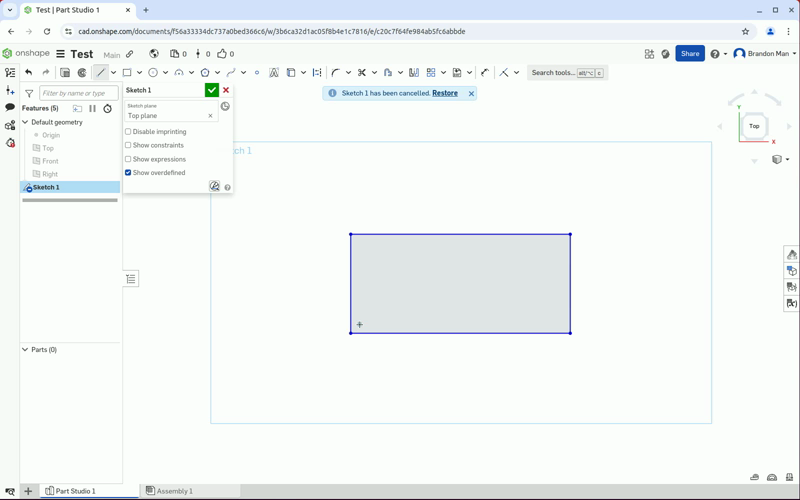
key_down(shift)
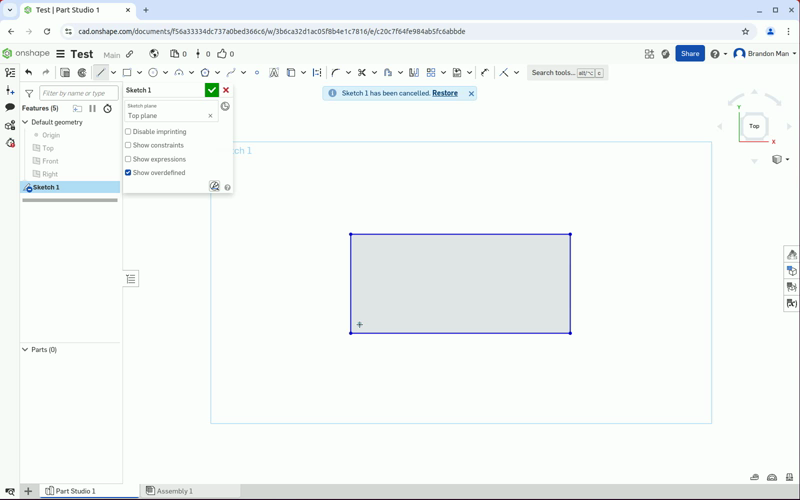
mouse_move(560, 324)
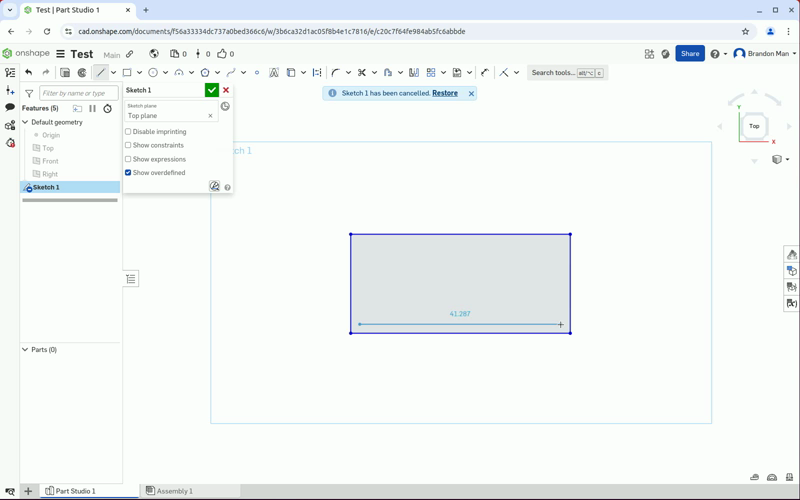
click(560, 324)
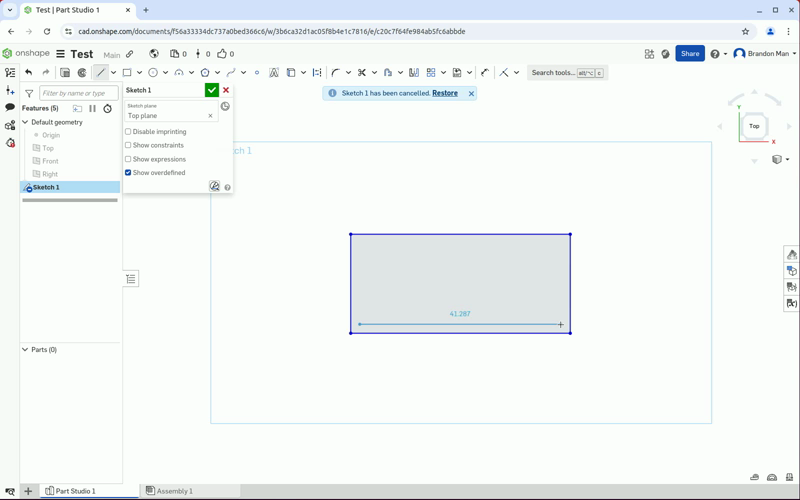
key_up(shift)
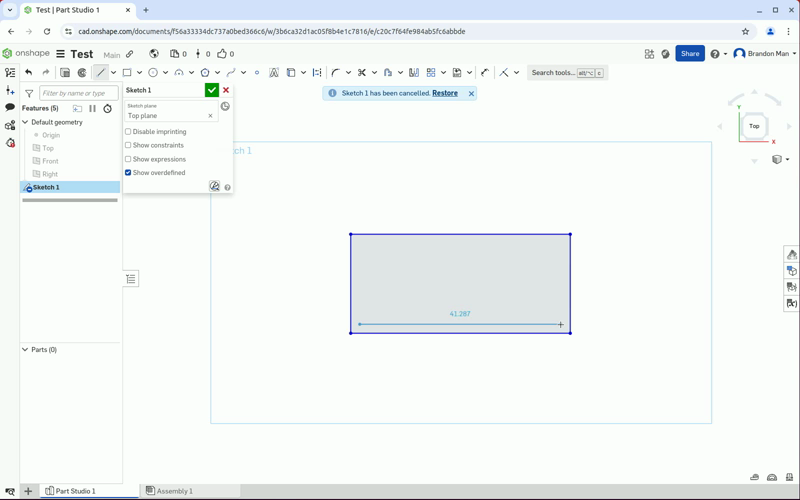
key_down(shift)
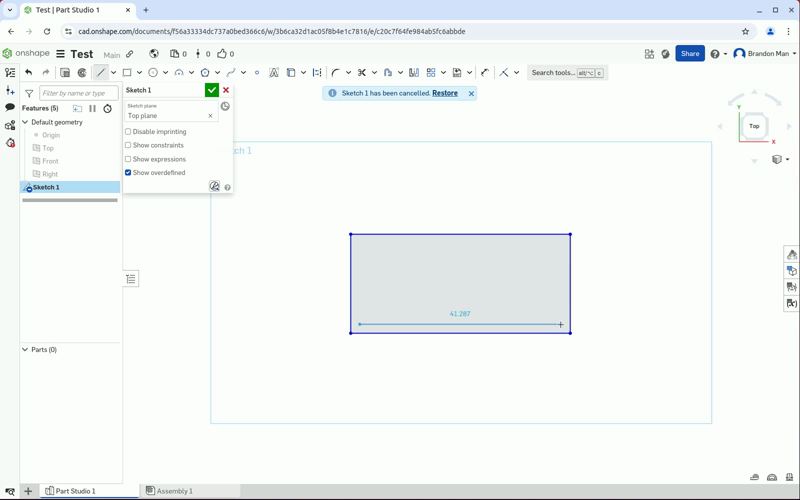
mouse_move(560, 243)
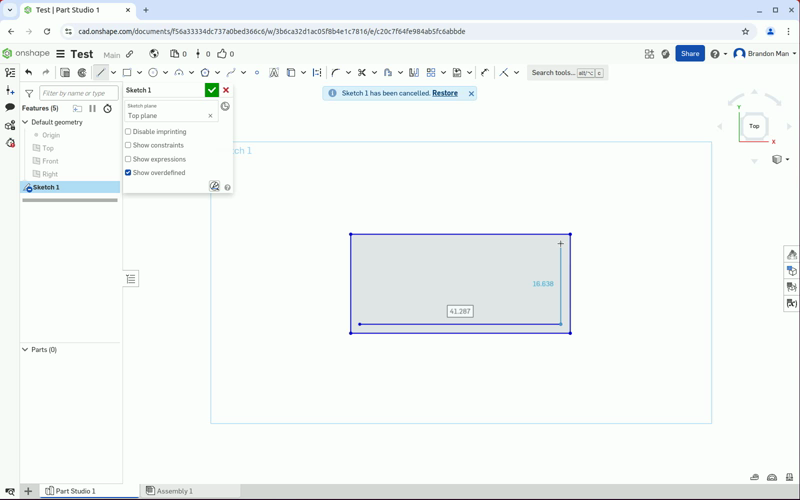
click(560, 243)
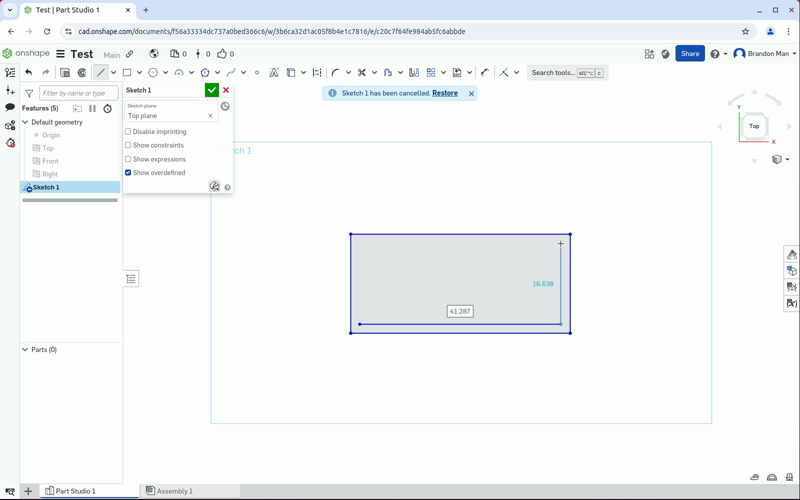
key_up(shift)
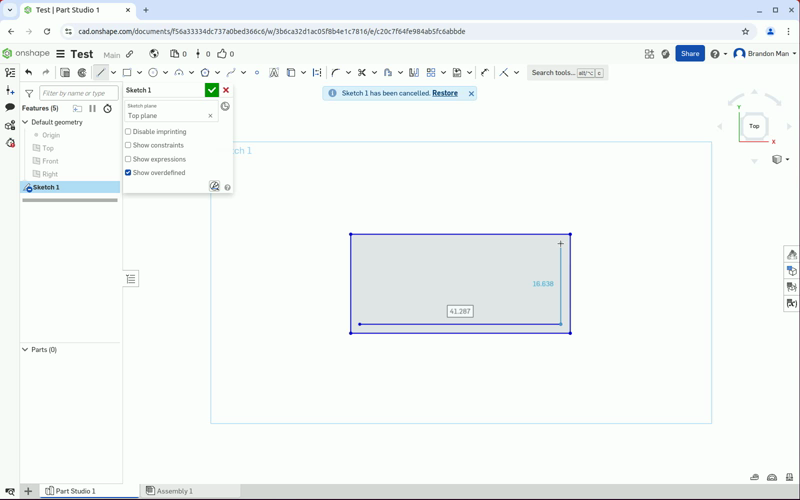
key_down(shift)
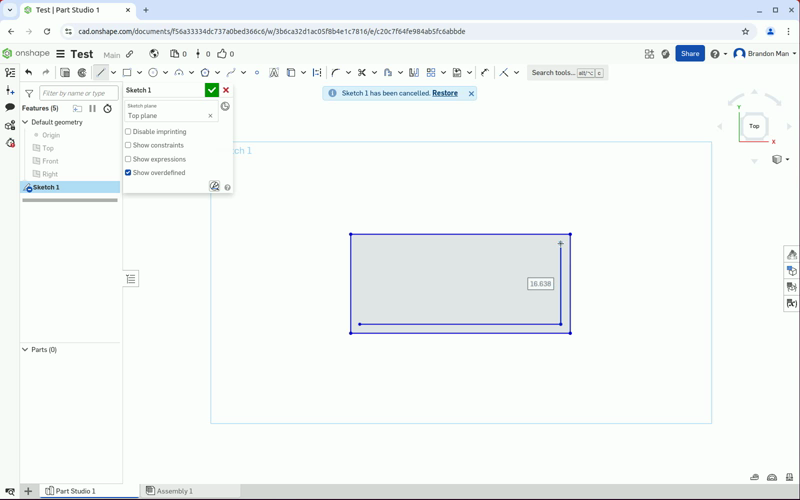
mouse_move(359, 243)
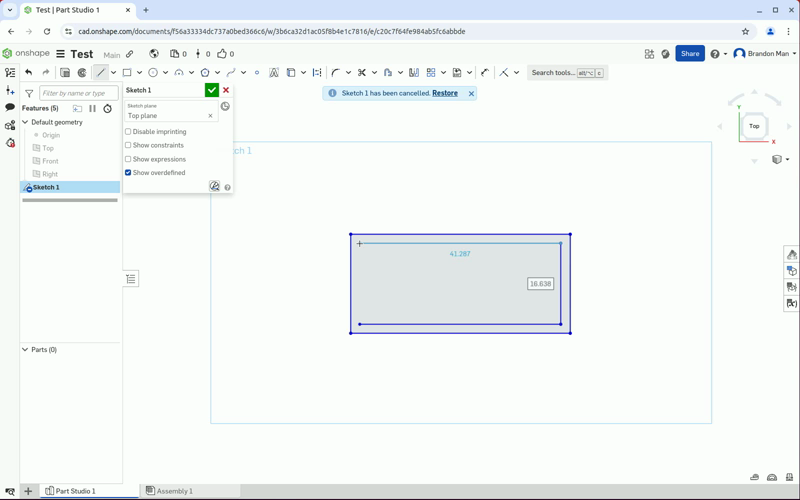
click(359, 243)
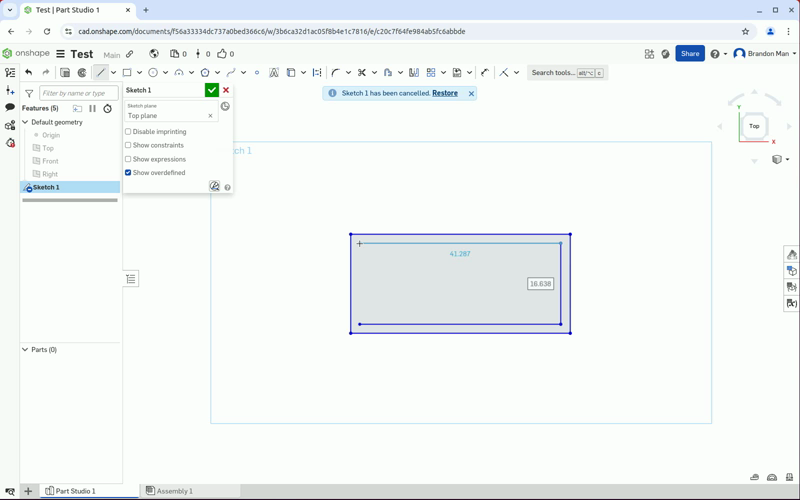
key_up(shift)
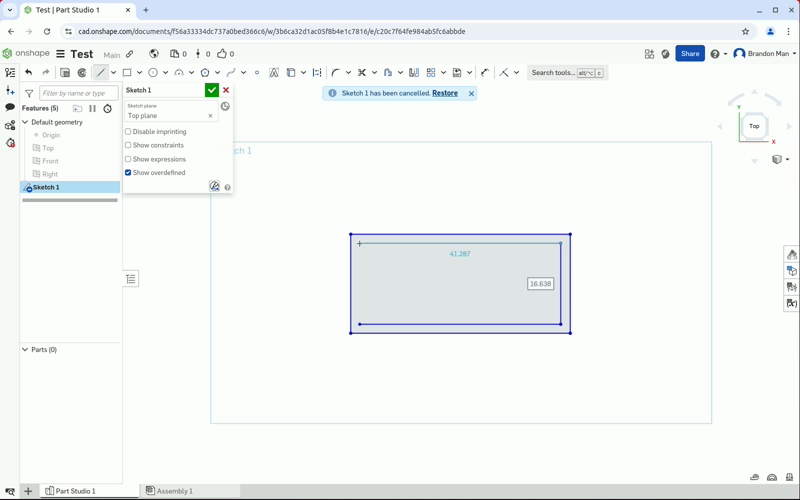
key_down(shift)
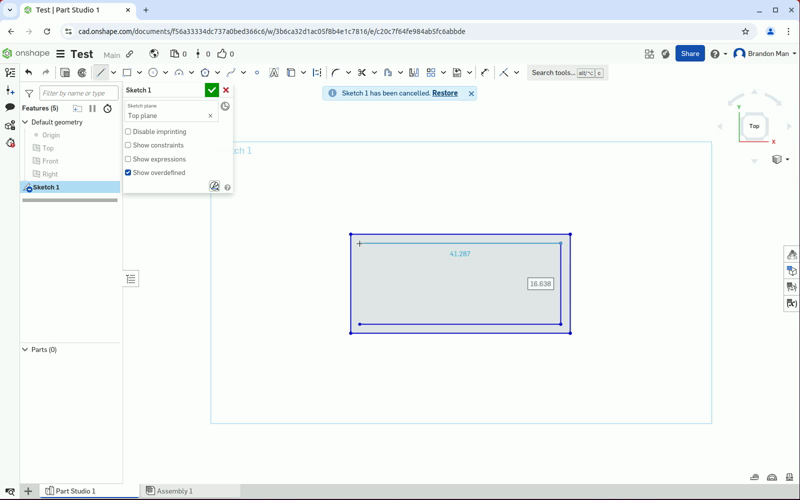
mouse_move(359, 324)
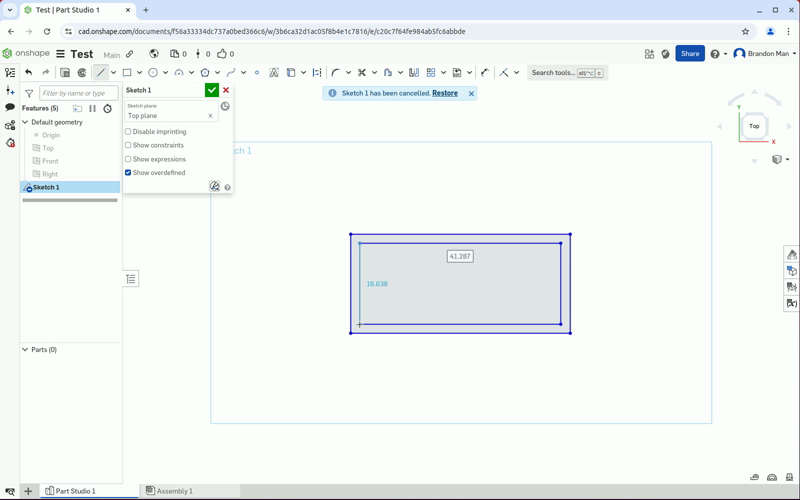
key_up(shift)
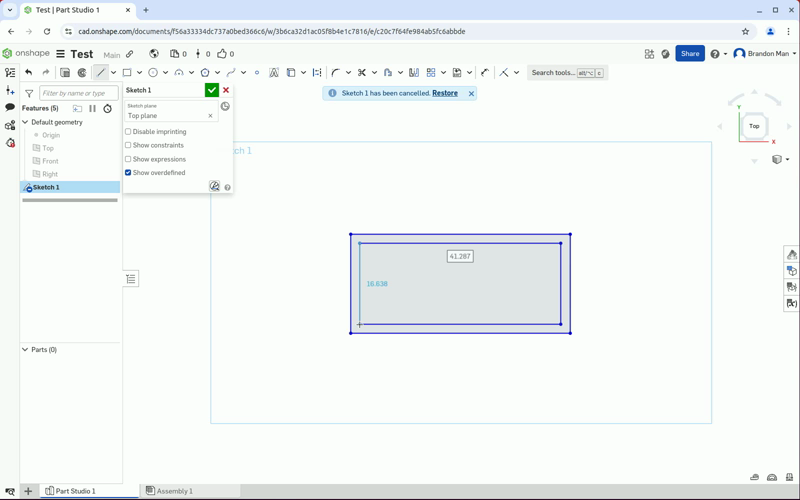
click(359, 324)
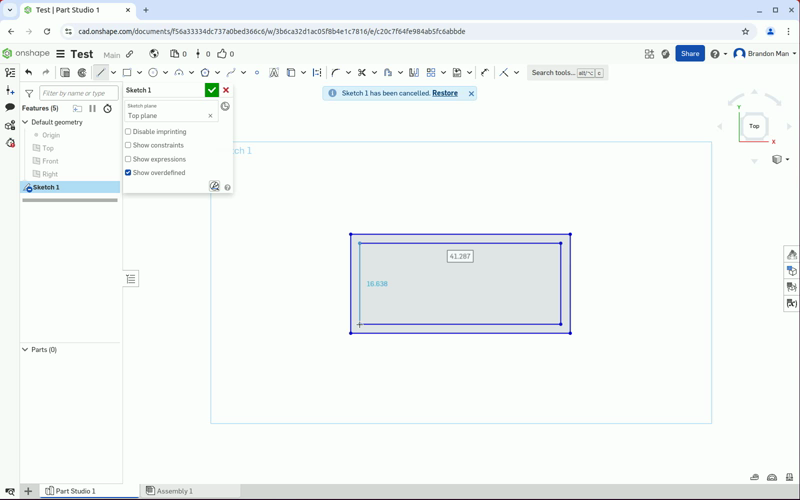
key(esc)
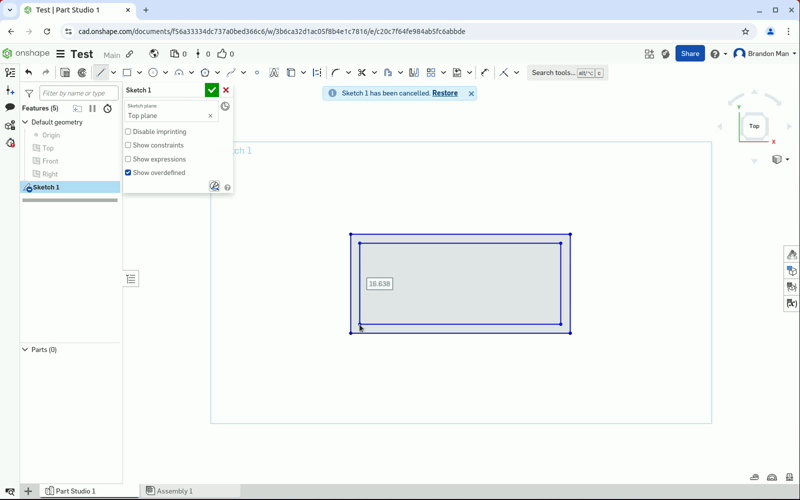
mouse_move(564, 293)
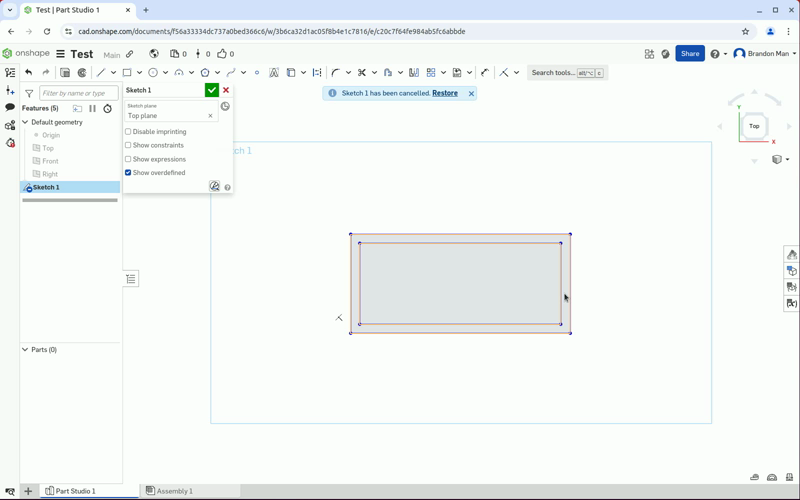
click(564, 293)
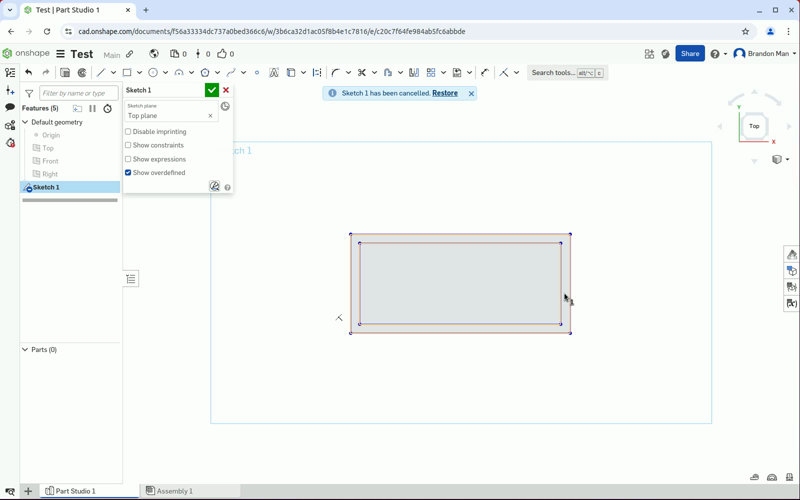
mouse_move(73, 352)
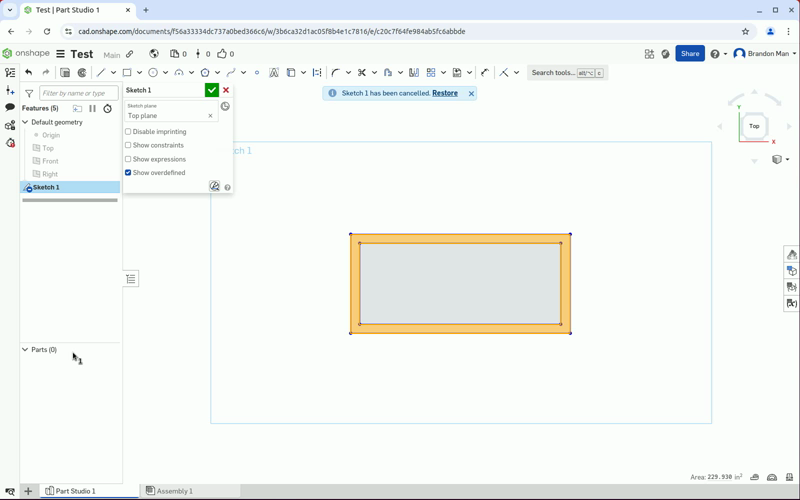
key(shift+y)
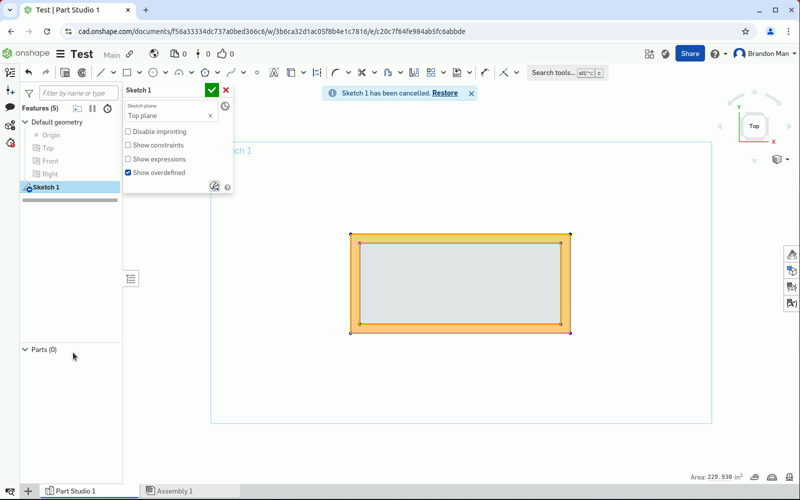
key(shift+e)
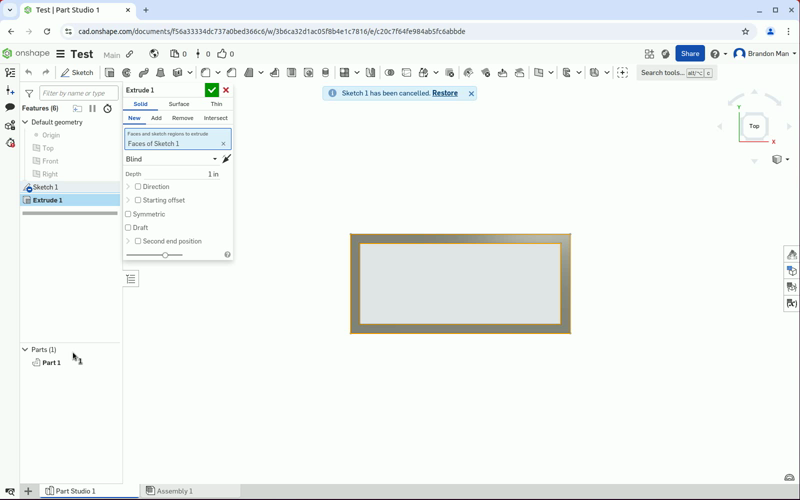
mouse_move(143, 106)
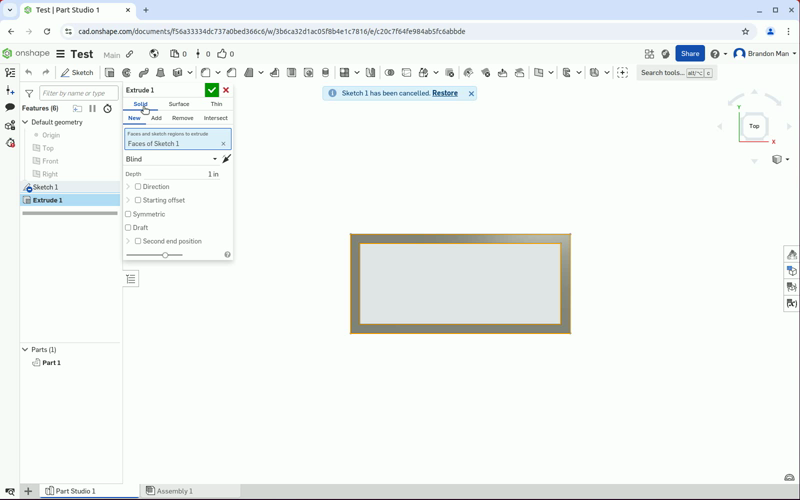
click(143, 106)
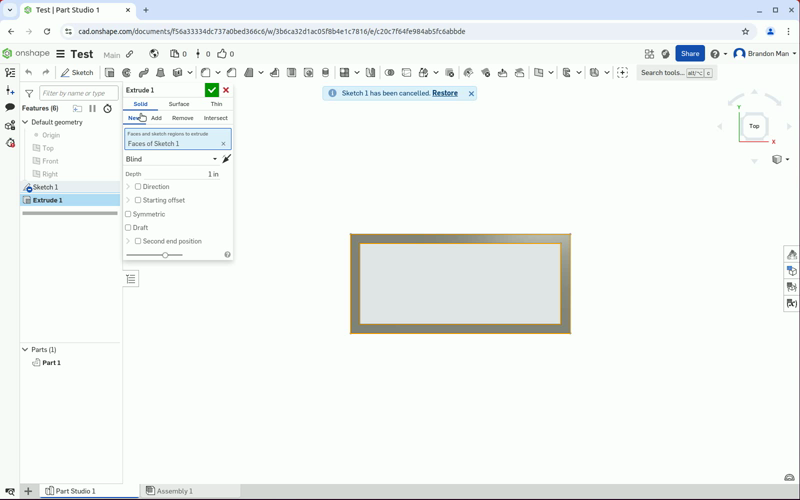
mouse_move(137, 120)
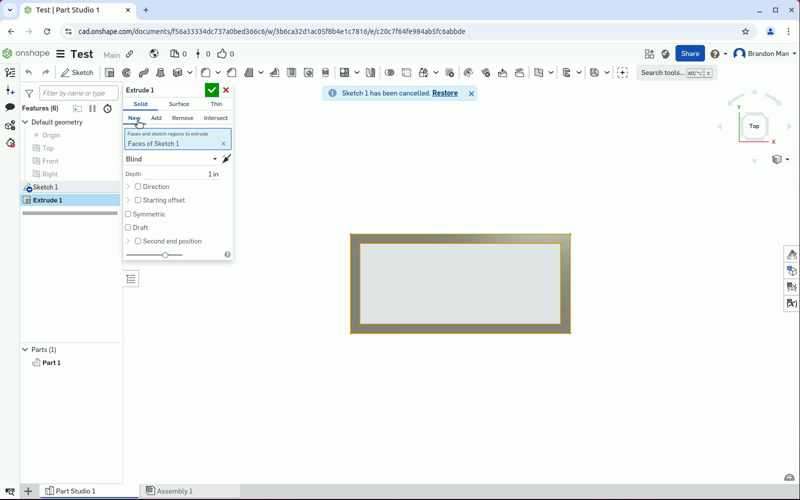
click(137, 120)
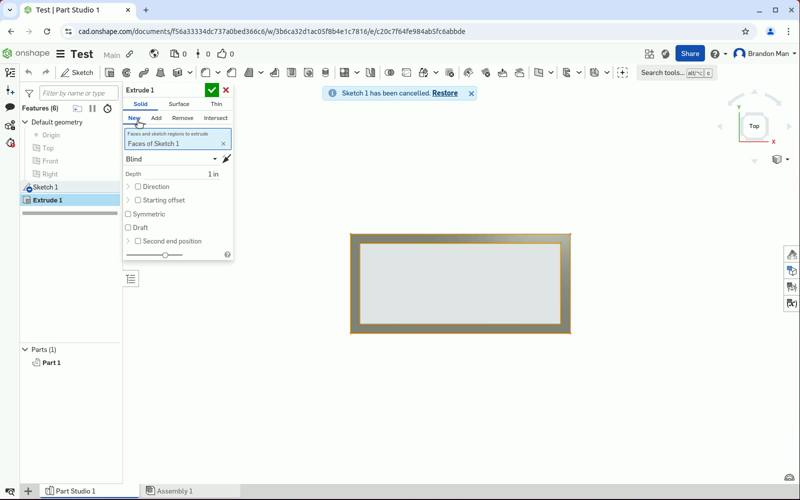
key(tab, 4)
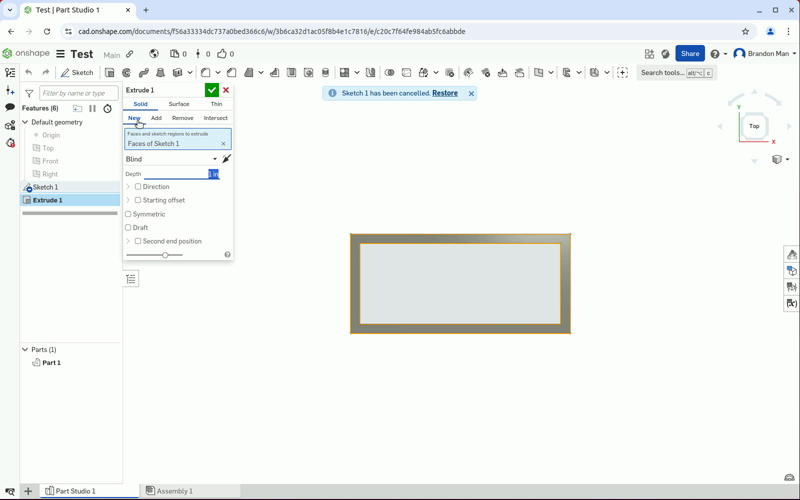
text(0.481)
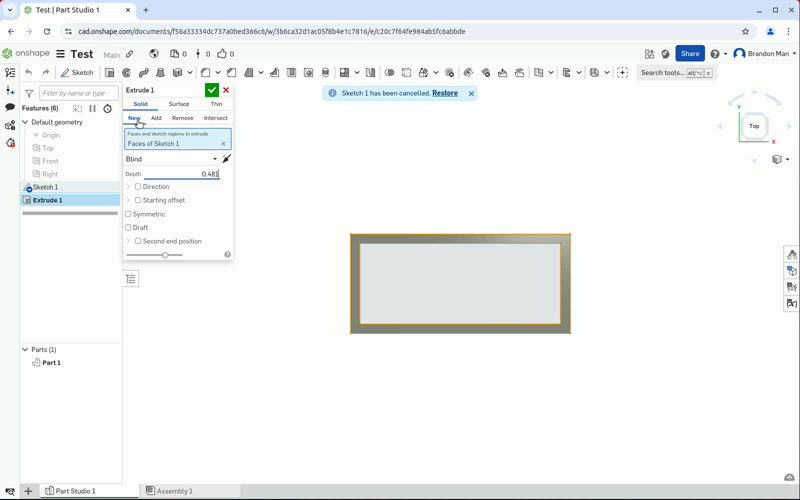
key(enter)
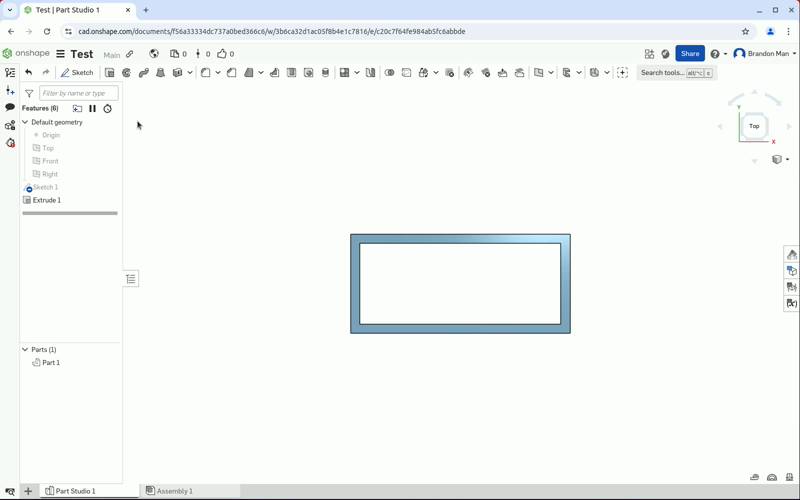
key(shift+h)
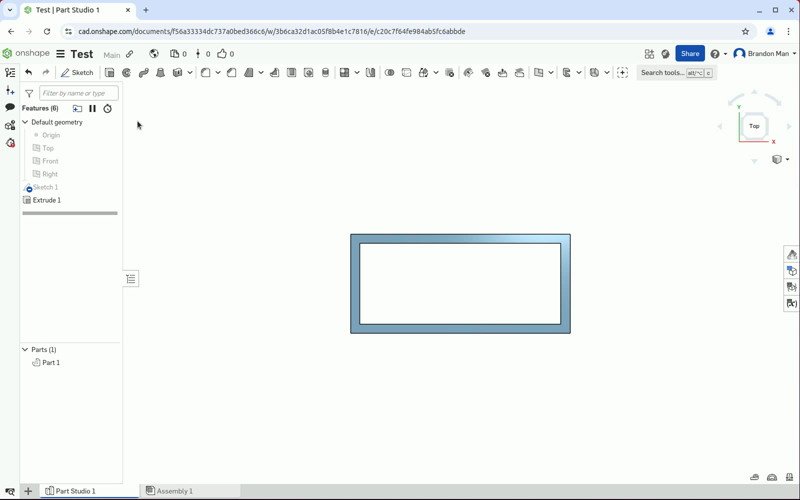
key(shift+h)
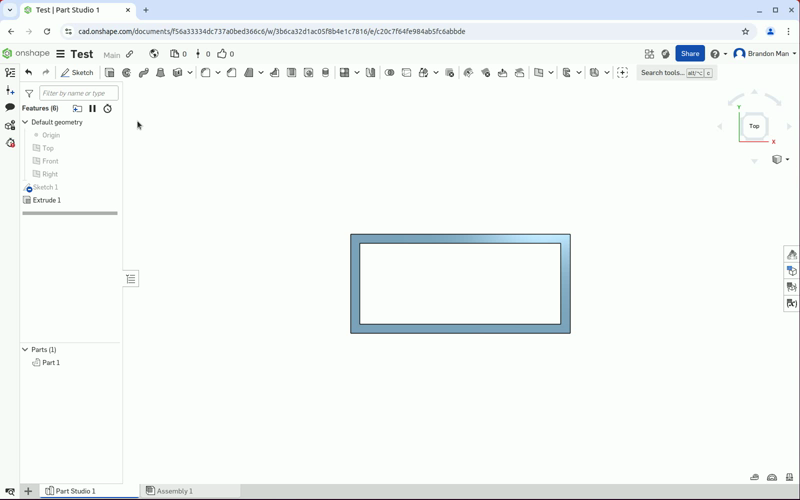
mouse_move(73, 189)
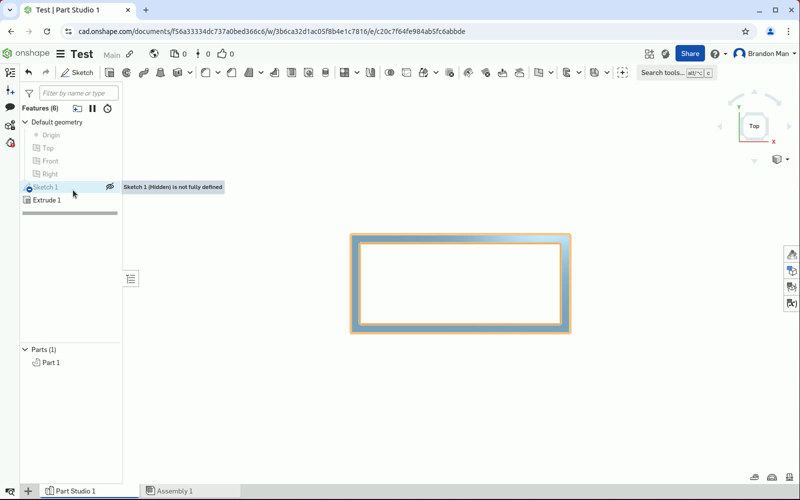
click(73, 189)
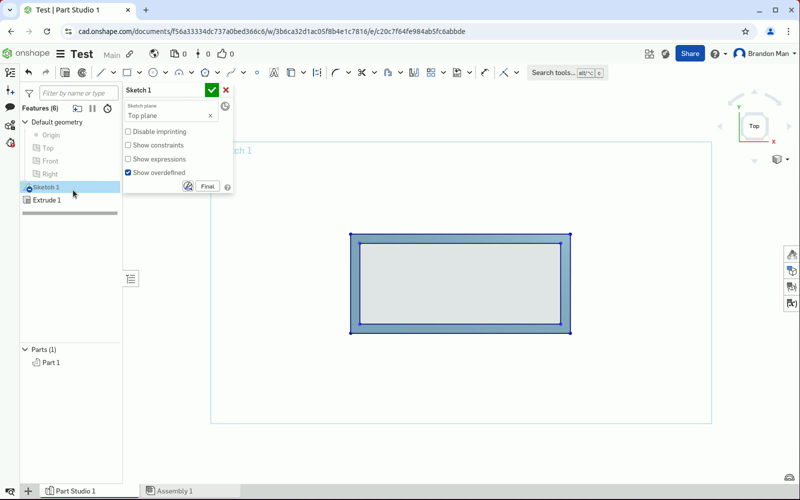
mouse_move(229, 92)
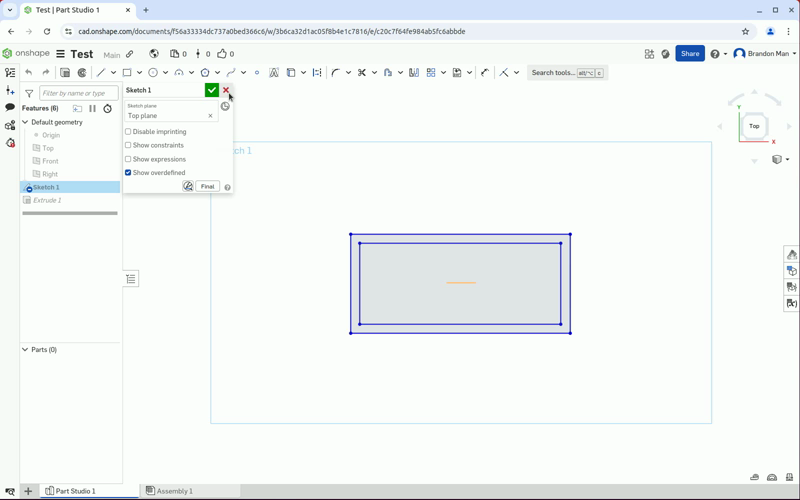
click(229, 92)
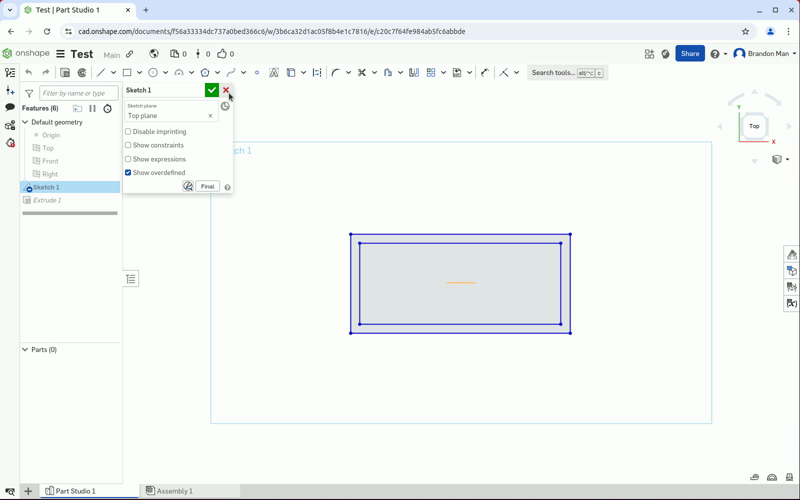
key(shift+s)
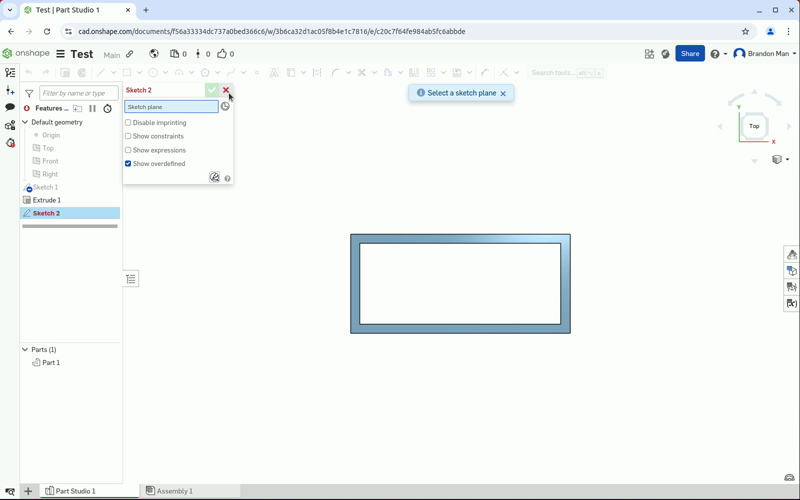
mouse_move(73, 150)
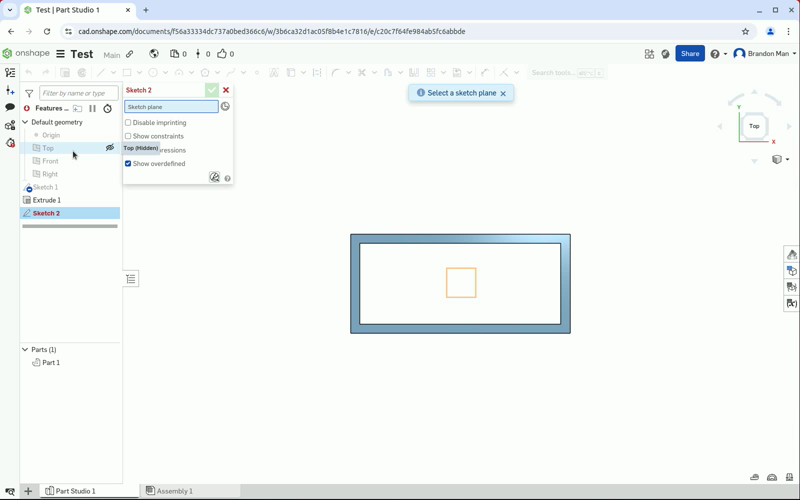
click(73, 150)
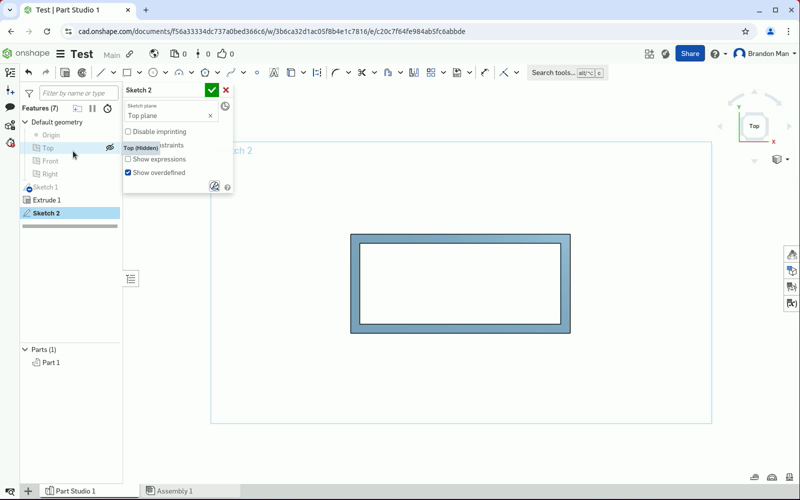
mouse_move(73, 352)
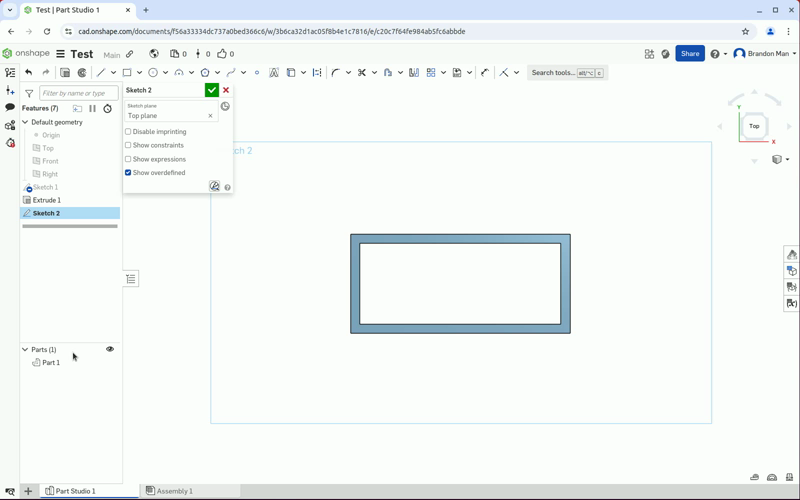
key(y)
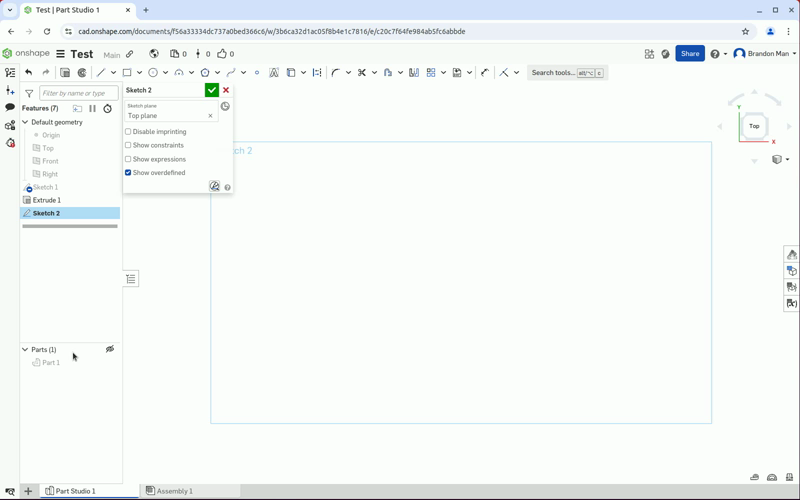
key(l)
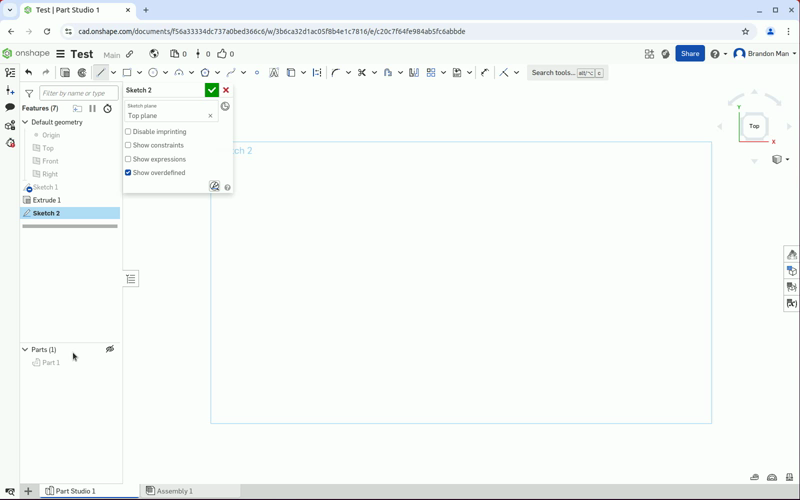
key_down(shift)
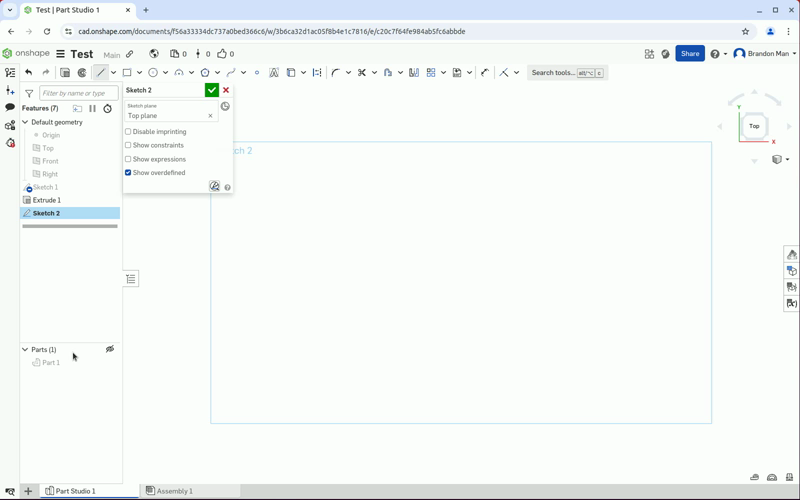
mouse_move(348, 335)
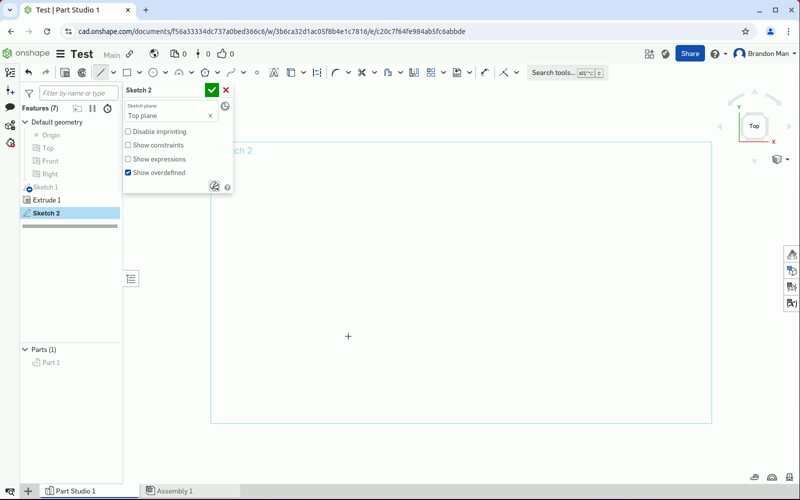
click(348, 335)
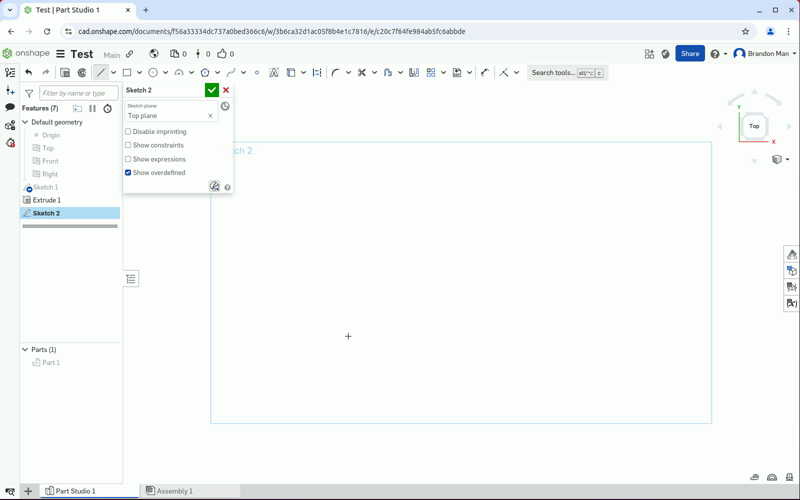
key_up(shift)
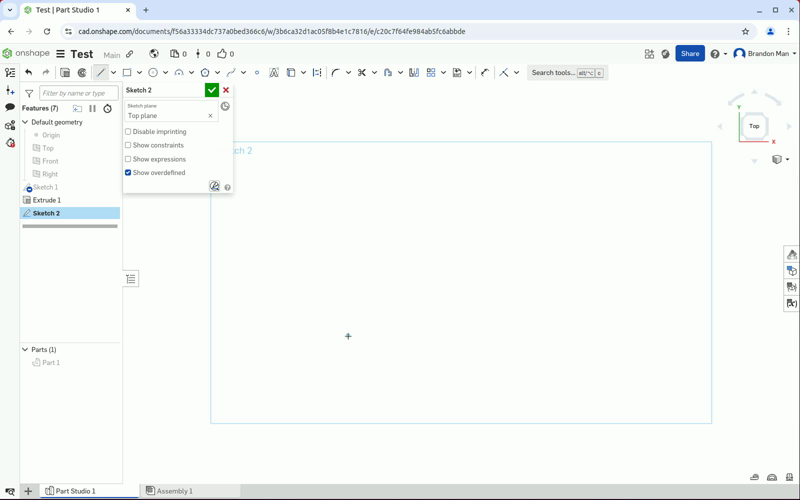
key_down(shift)
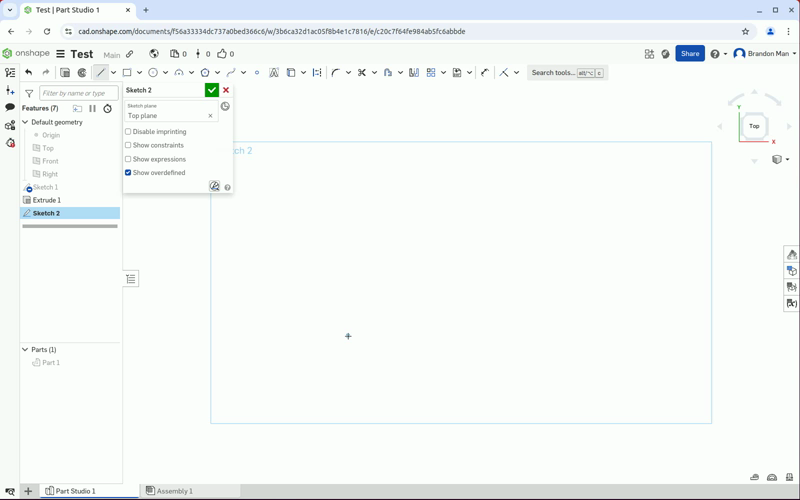
mouse_move(572, 335)
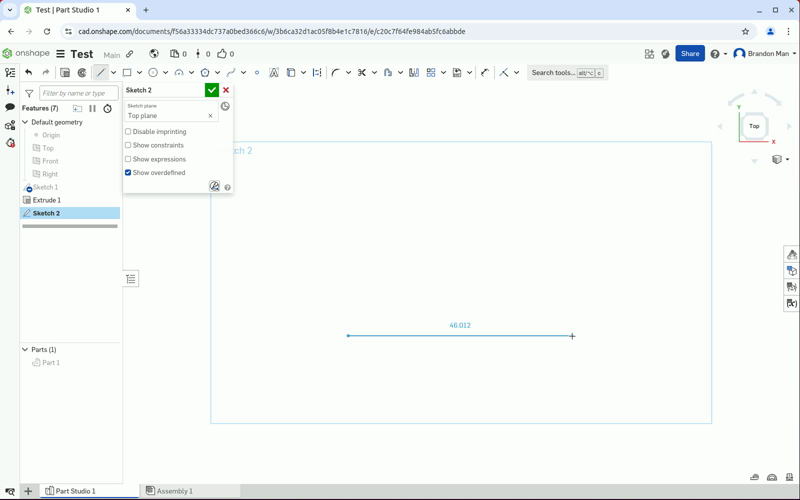
click(572, 335)
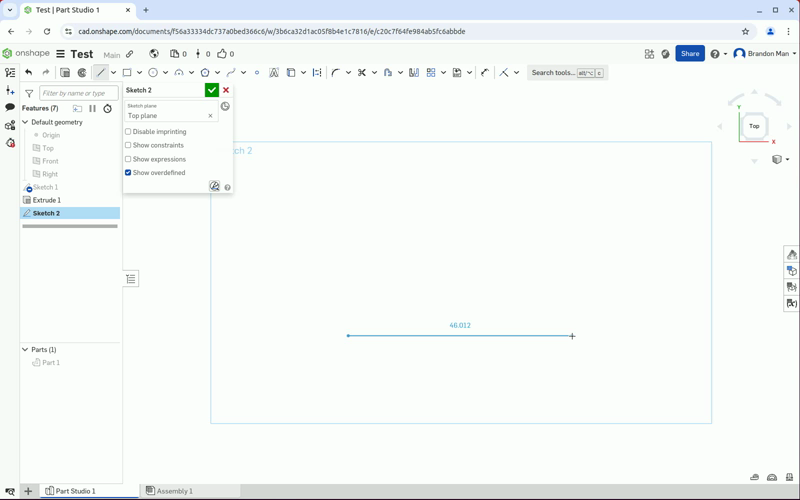
key_up(shift)
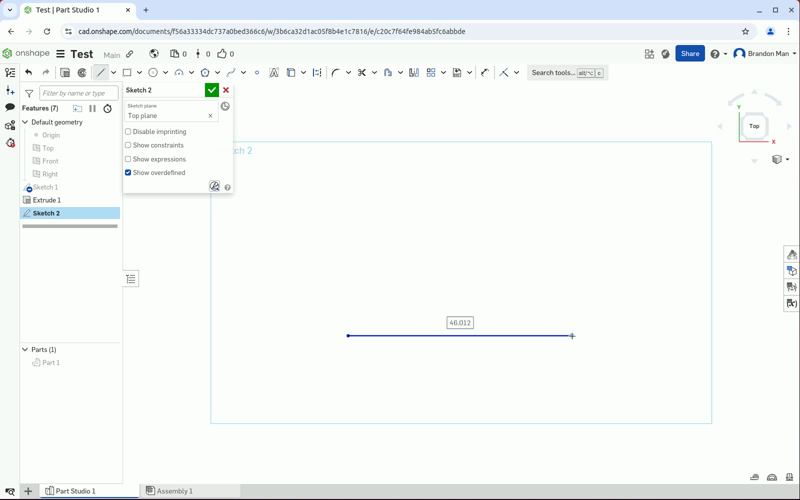
key_down(shift)
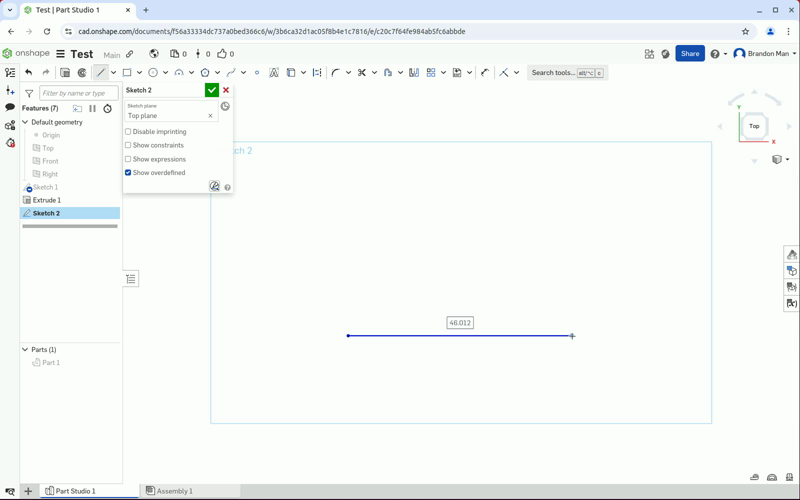
mouse_move(572, 231)
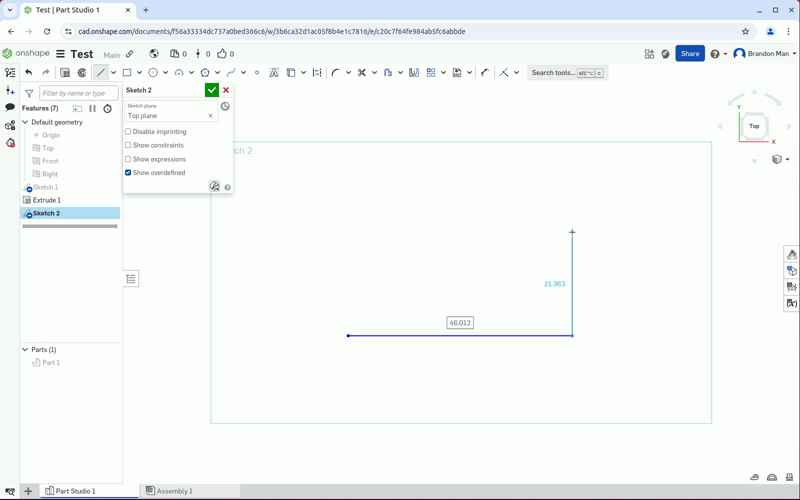
click(572, 231)
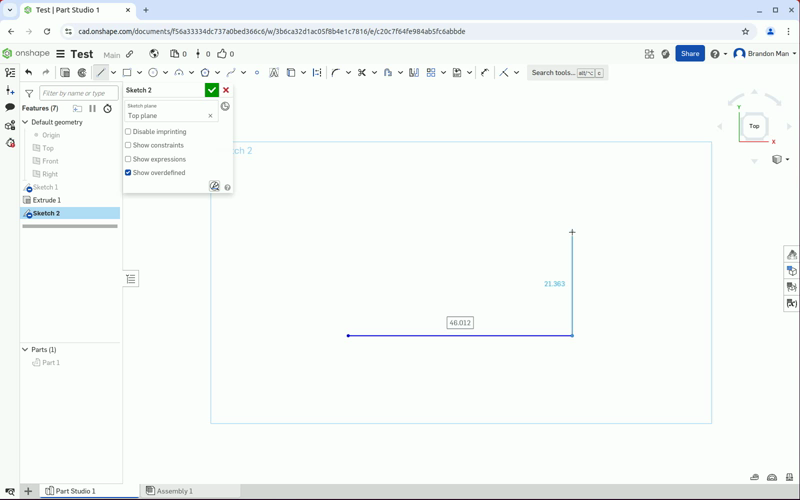
key_up(shift)
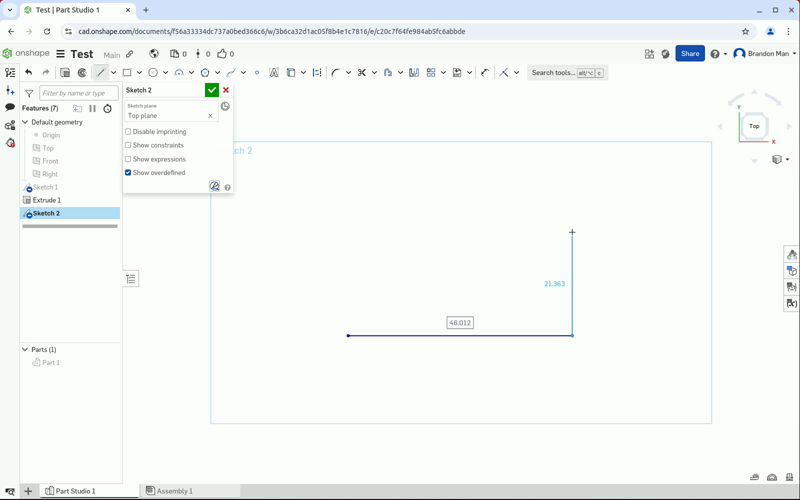
key_down(shift)
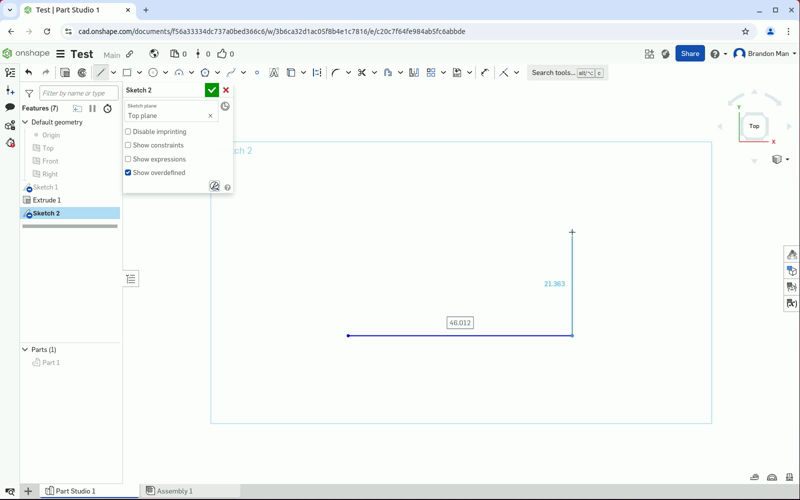
mouse_move(348, 231)
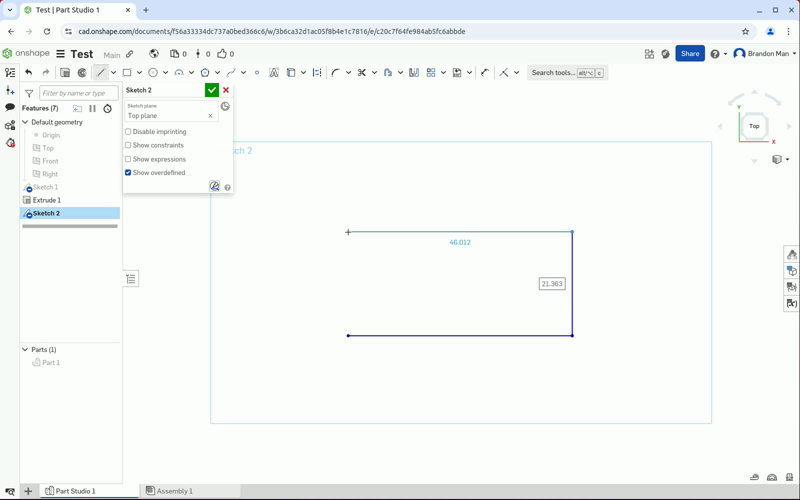
click(348, 231)
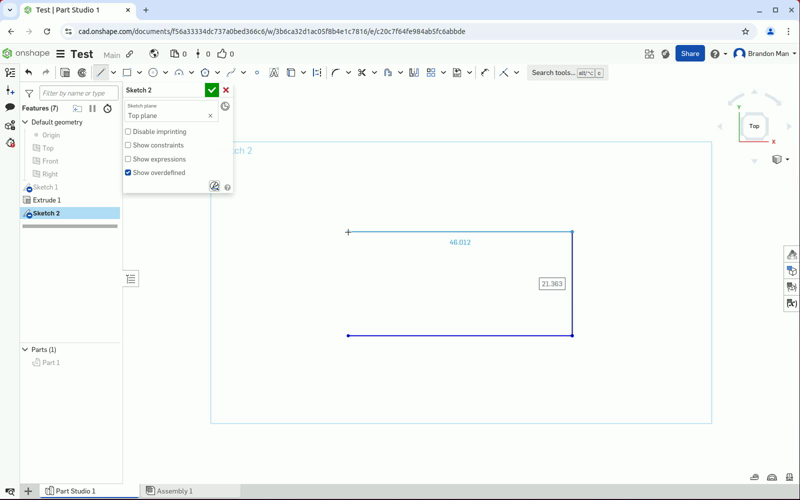
key_up(shift)
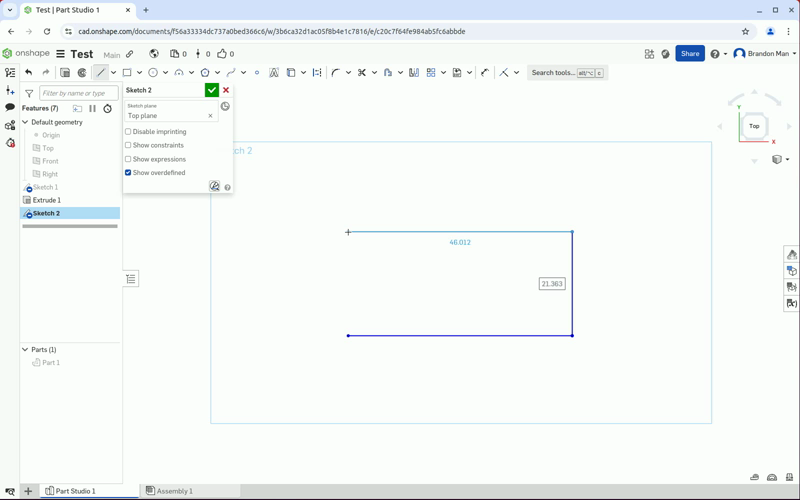
key_down(shift)
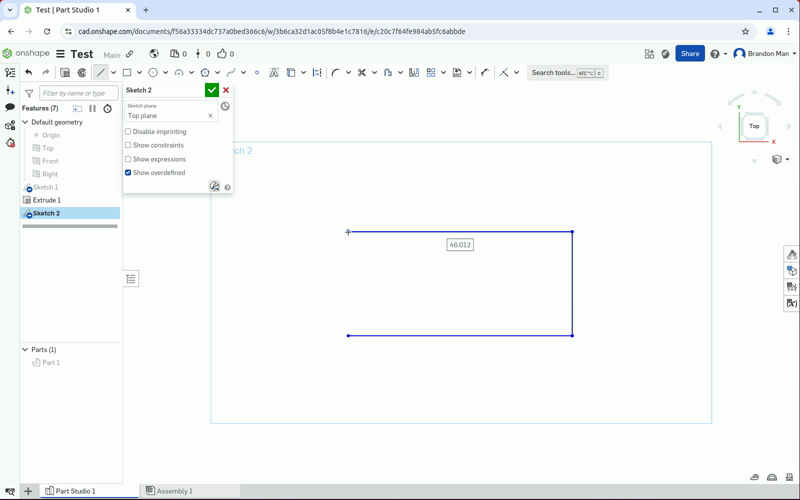
mouse_move(348, 335)
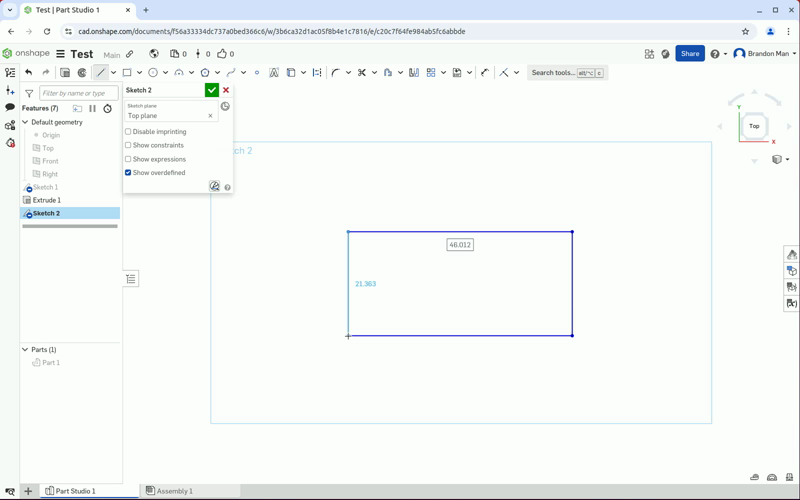
key_up(shift)
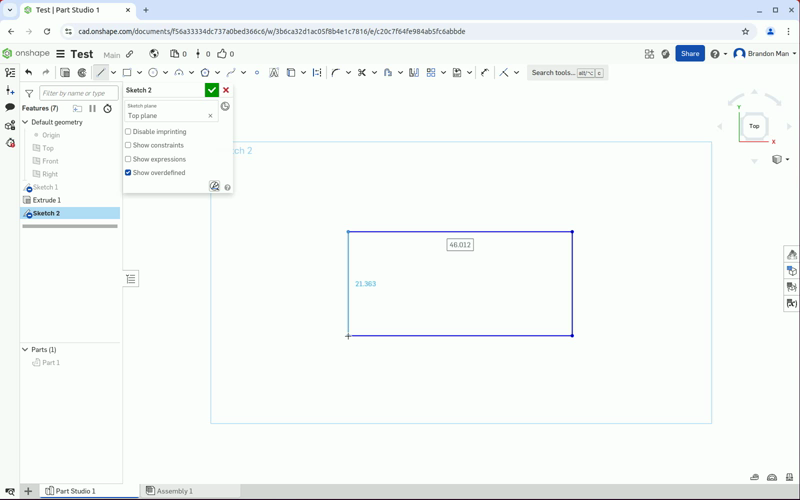
click(348, 335)
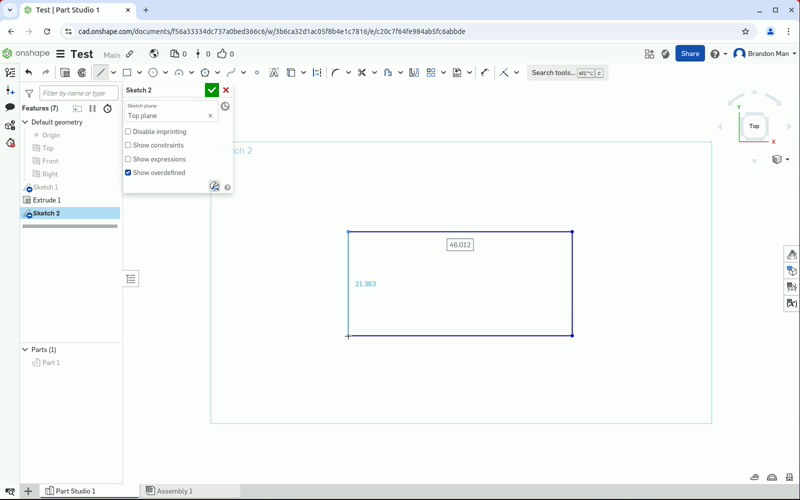
key(esc)
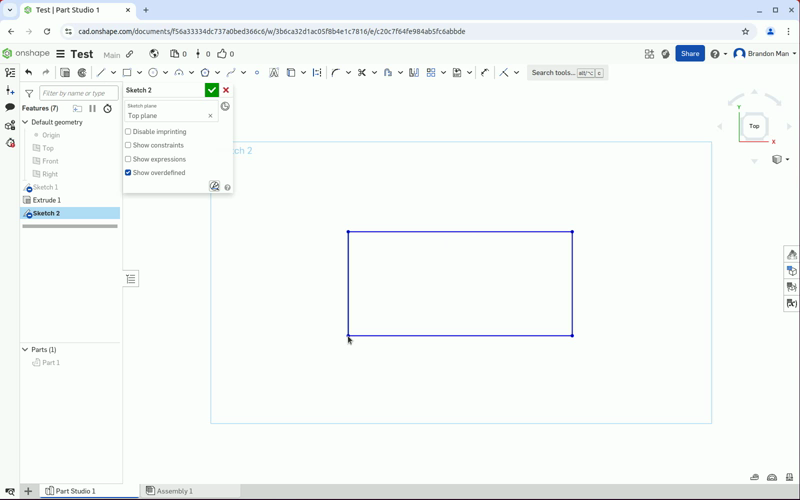
key(l)
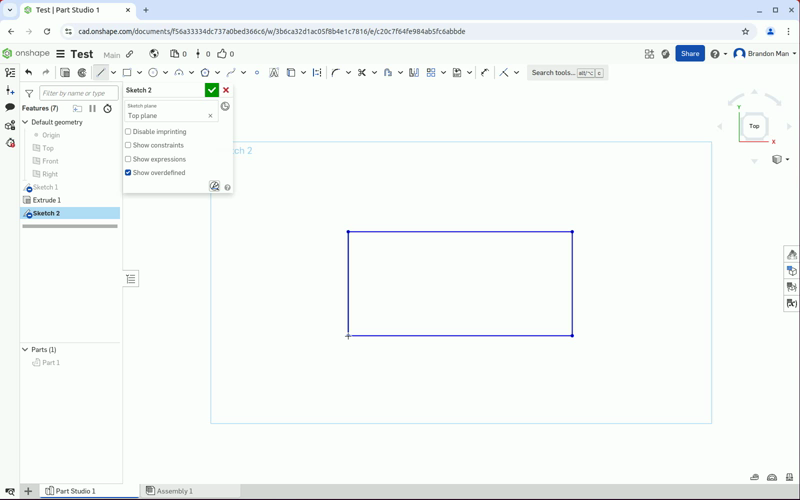
key_down(shift)
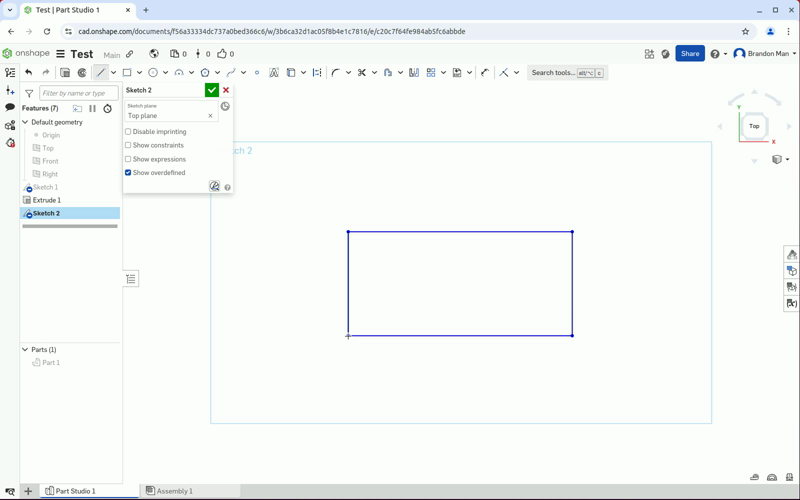
mouse_move(350, 333)
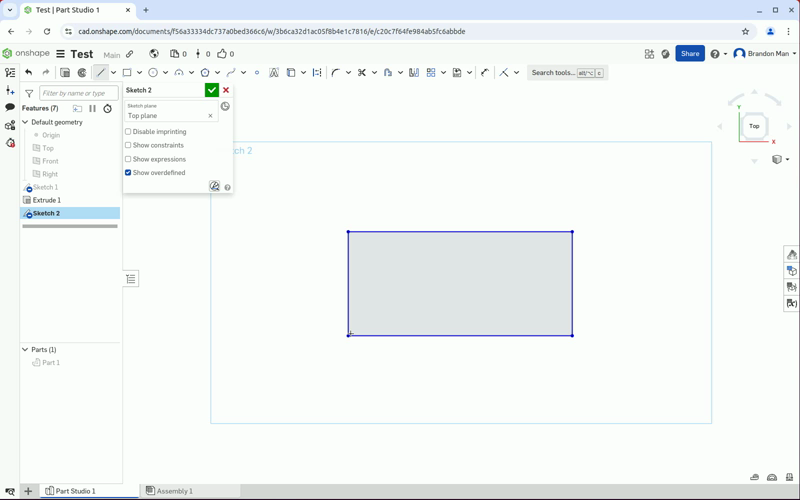
scroll(6)
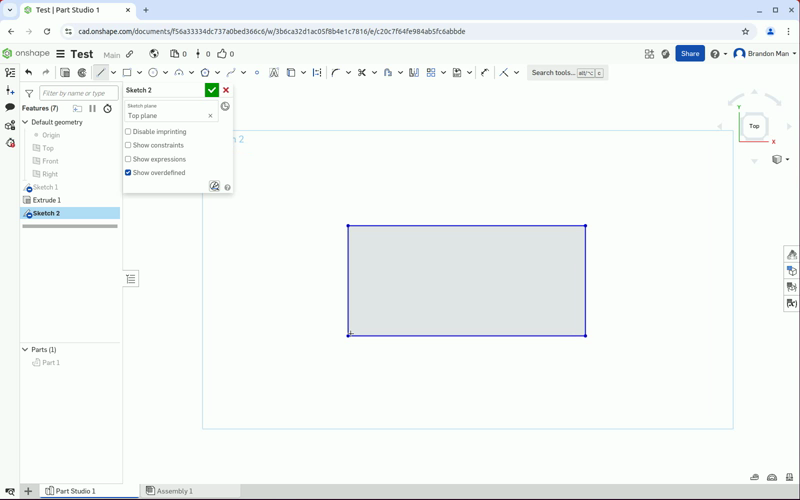
scroll(6)
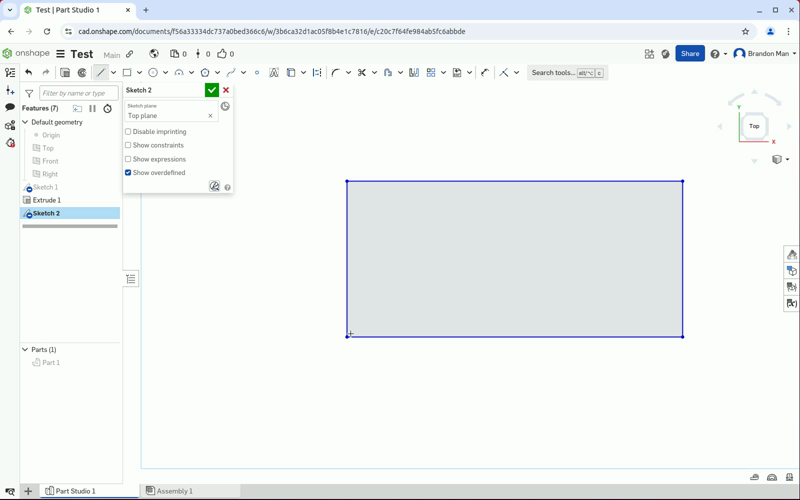
scroll(6)
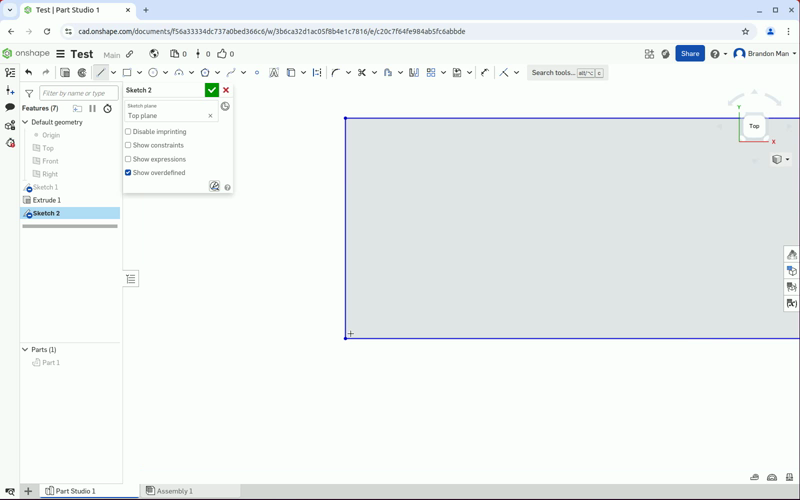
scroll(6)
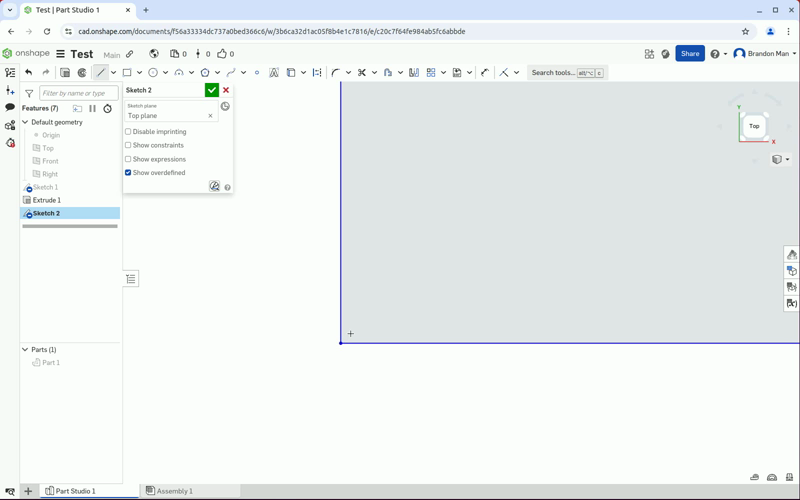
scroll(6)
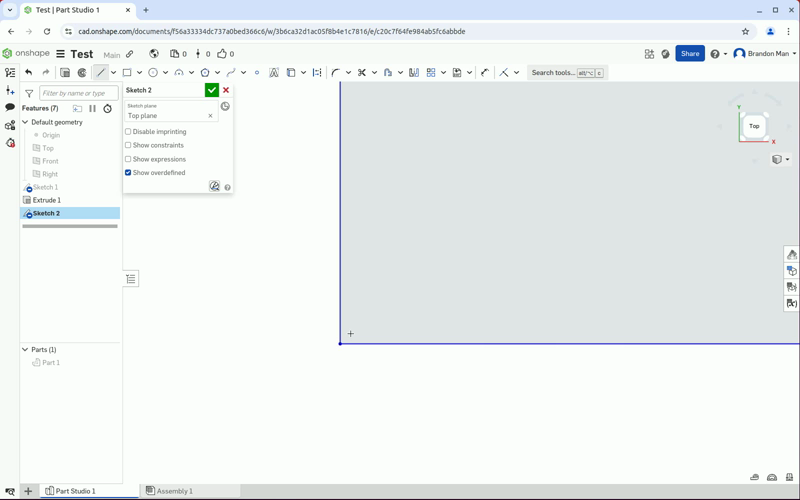
scroll(6)
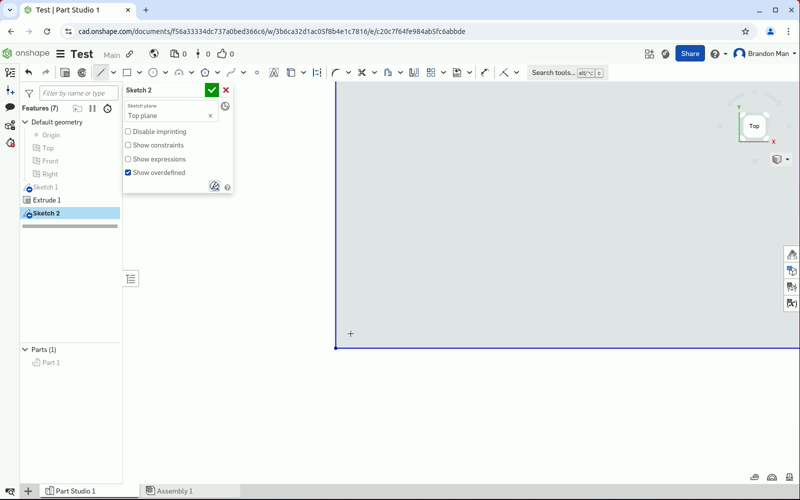
scroll(6)
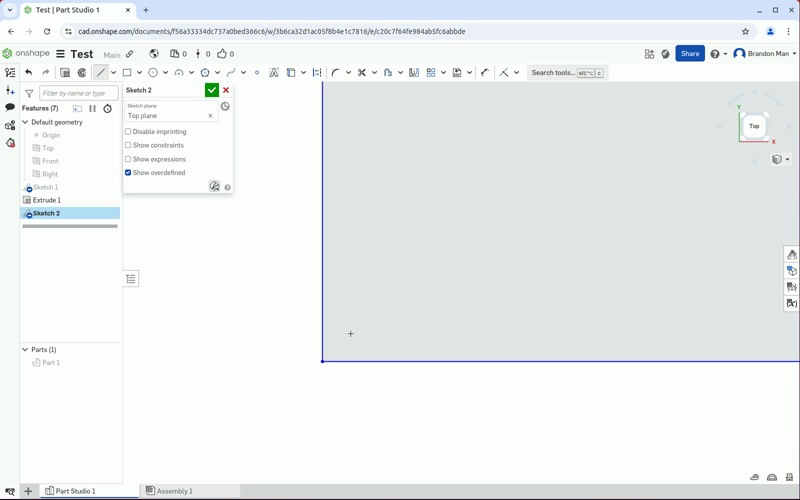
click(350, 333)
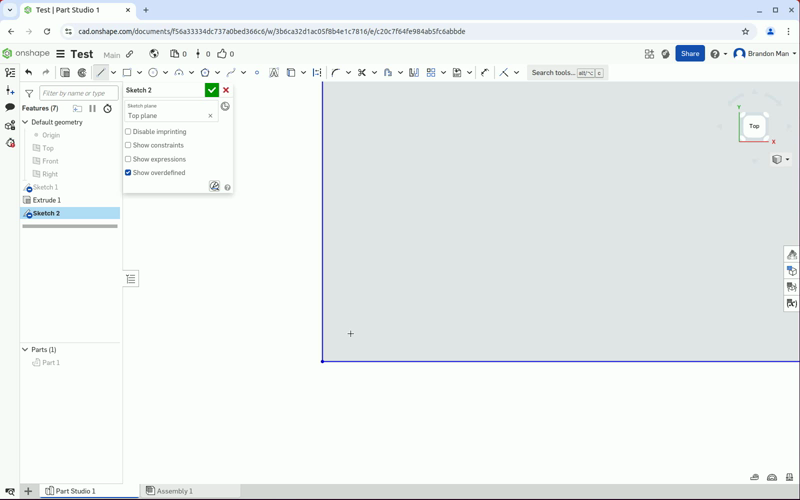
scroll(-6)
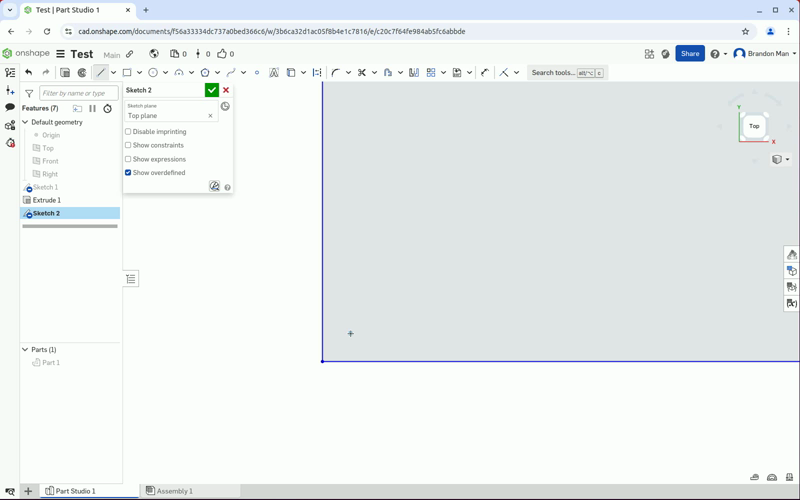
scroll(-6)
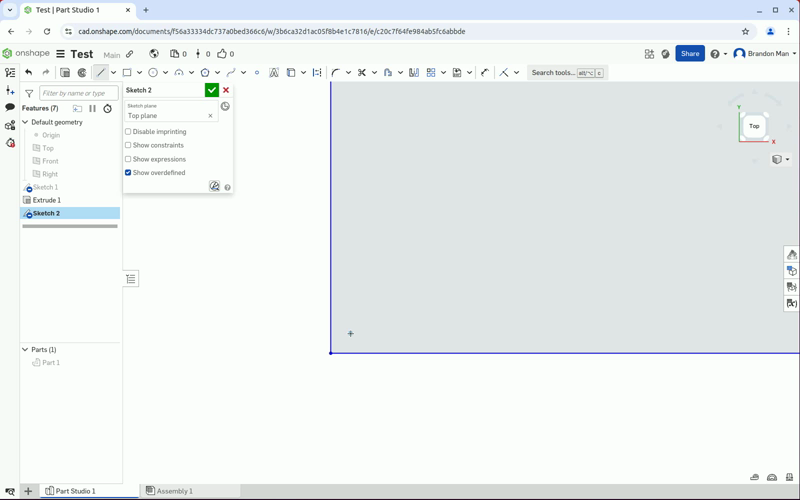
scroll(-6)
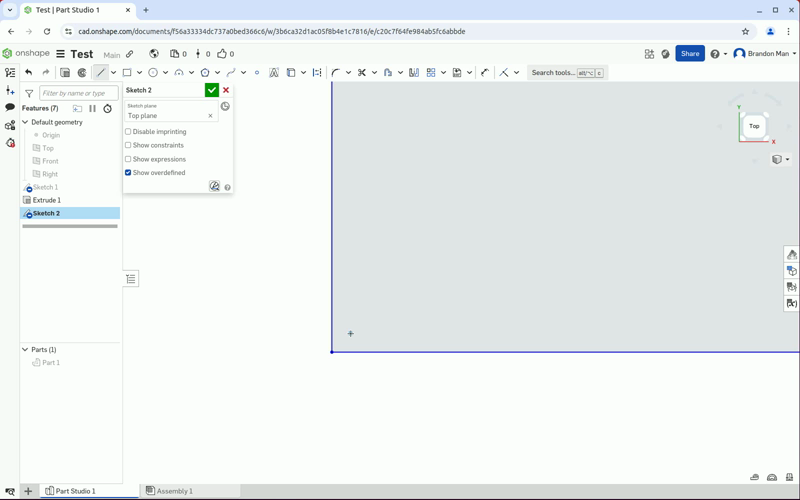
scroll(-6)
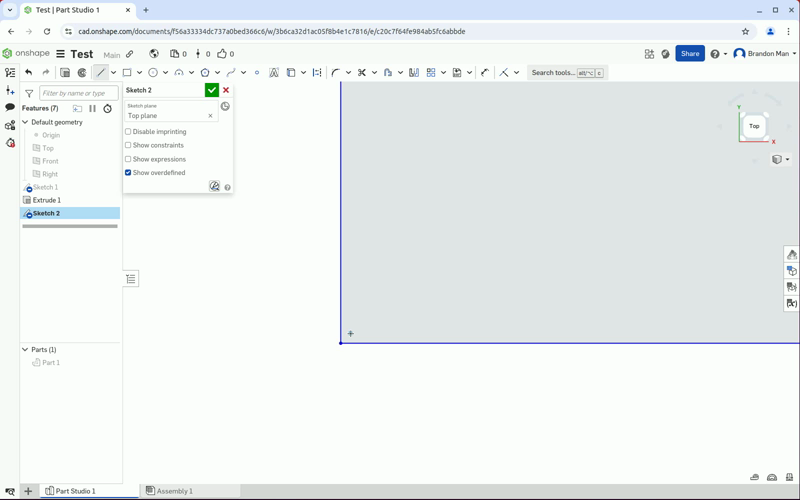
scroll(-6)
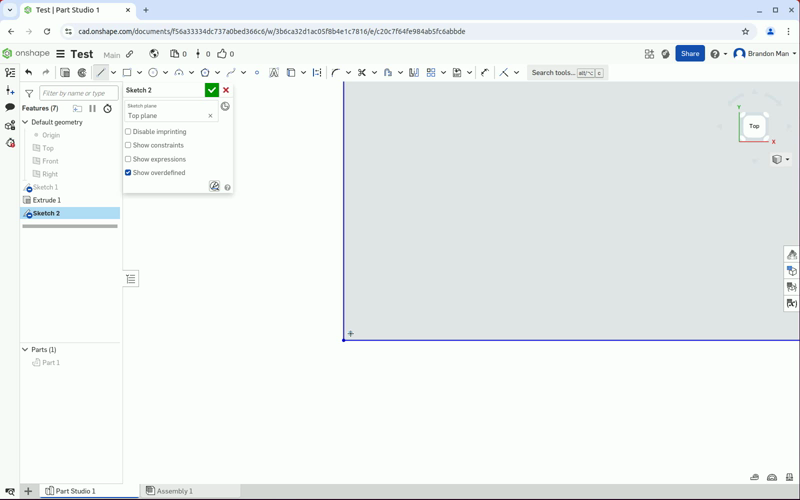
scroll(-6)
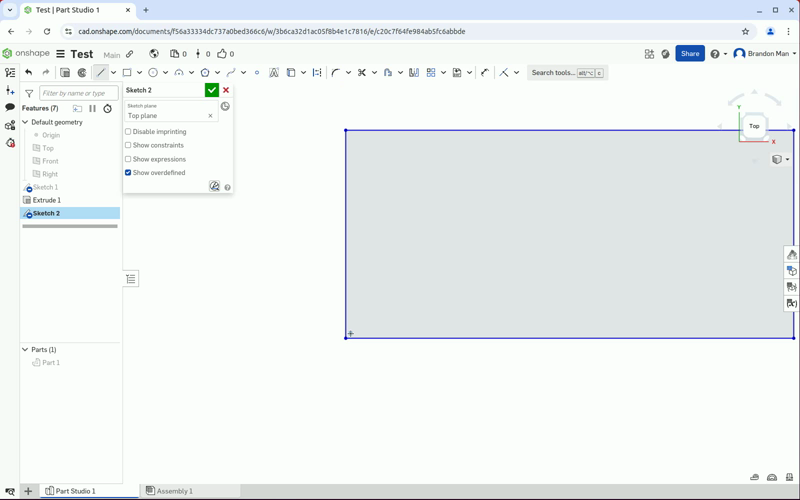
scroll(-6)
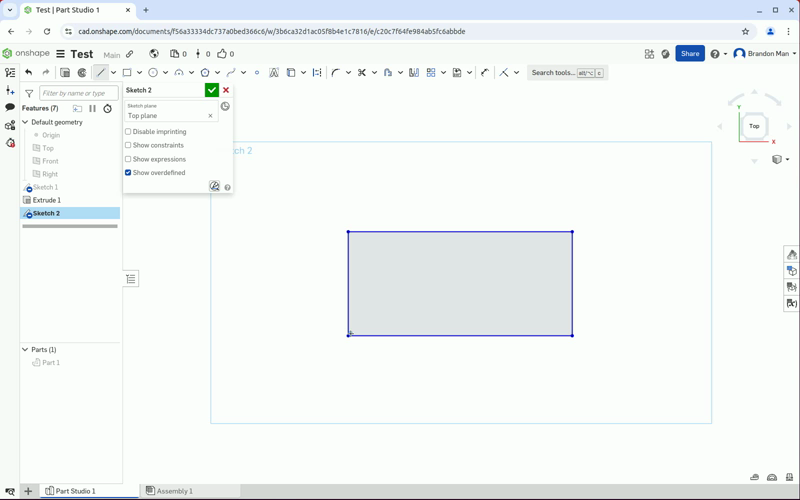
key_up(shift)
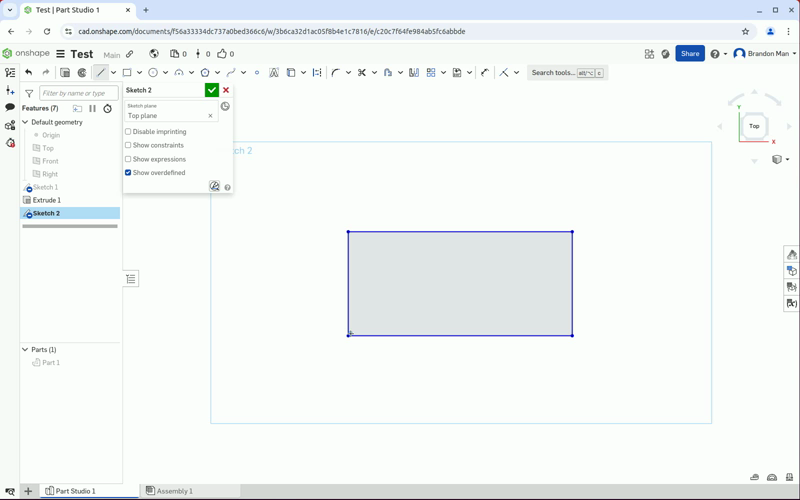
key_down(shift)
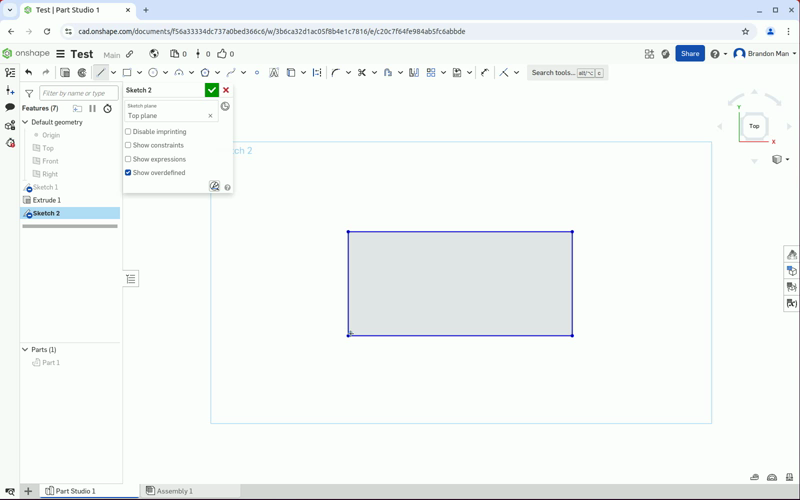
mouse_move(569, 333)
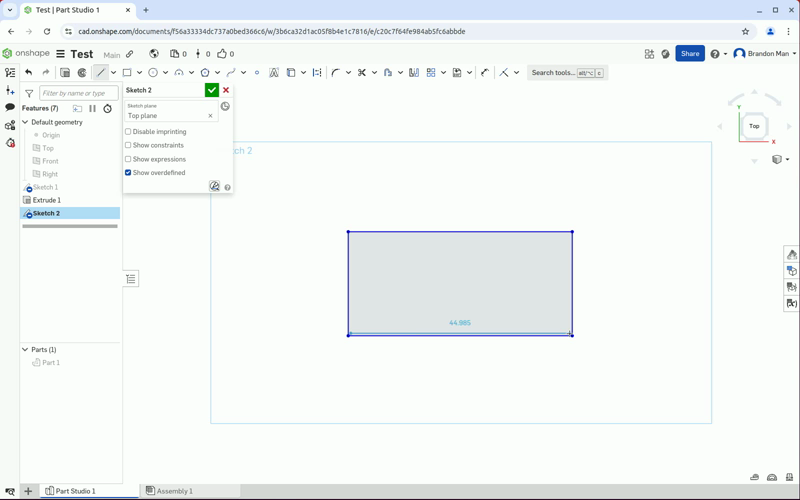
scroll(6)
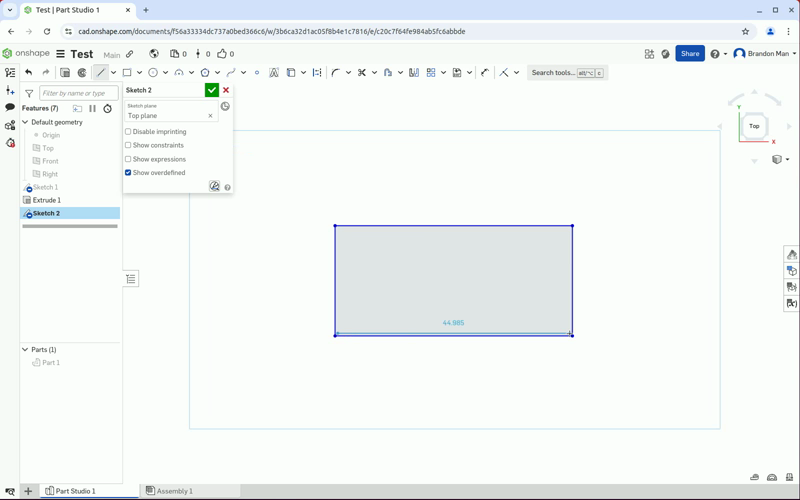
scroll(6)
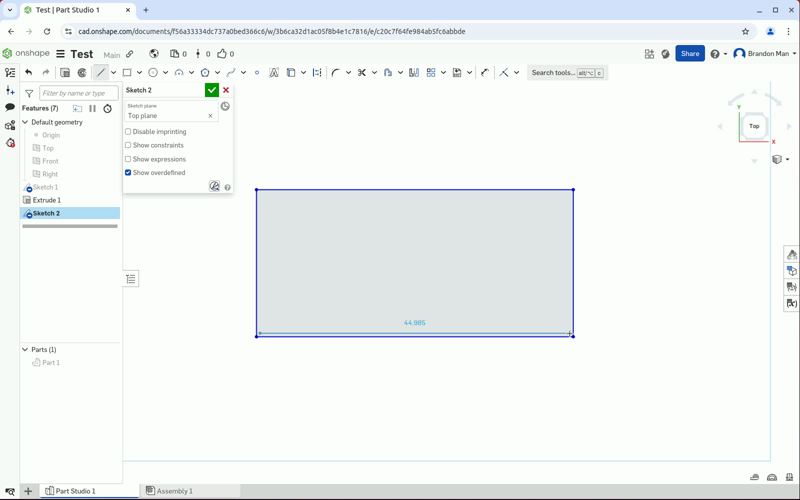
scroll(6)
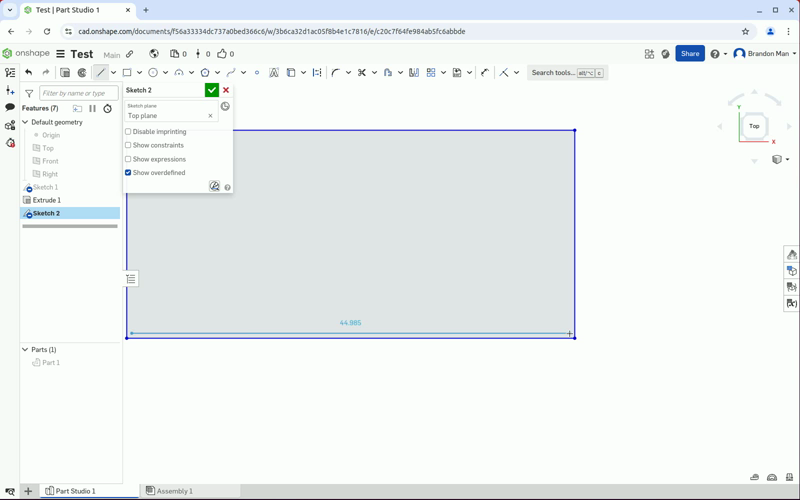
scroll(6)
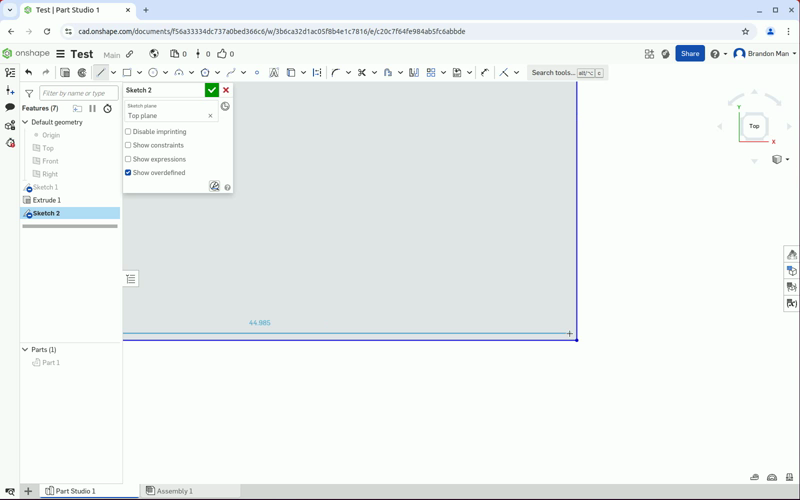
scroll(6)
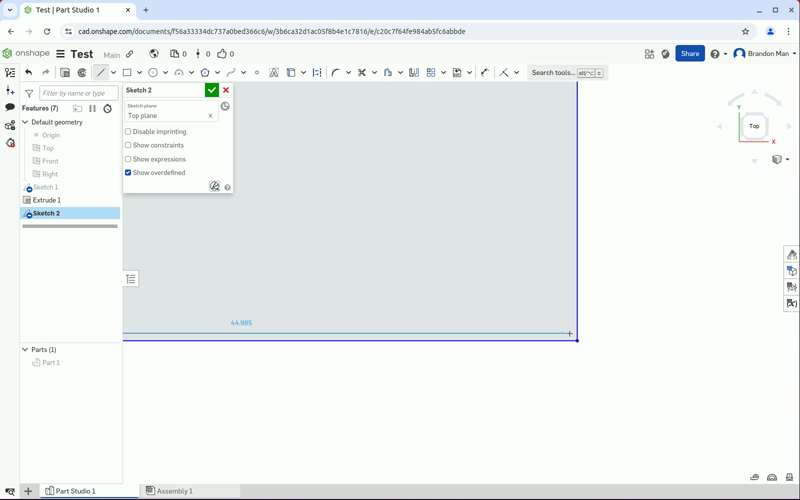
scroll(6)
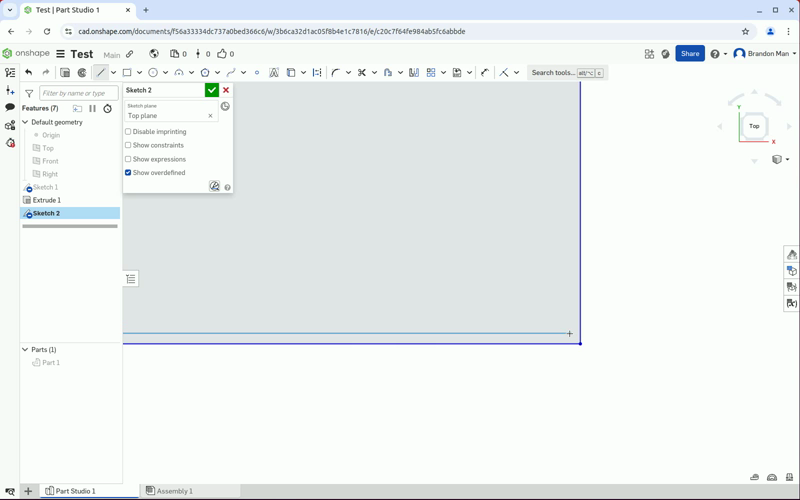
scroll(6)
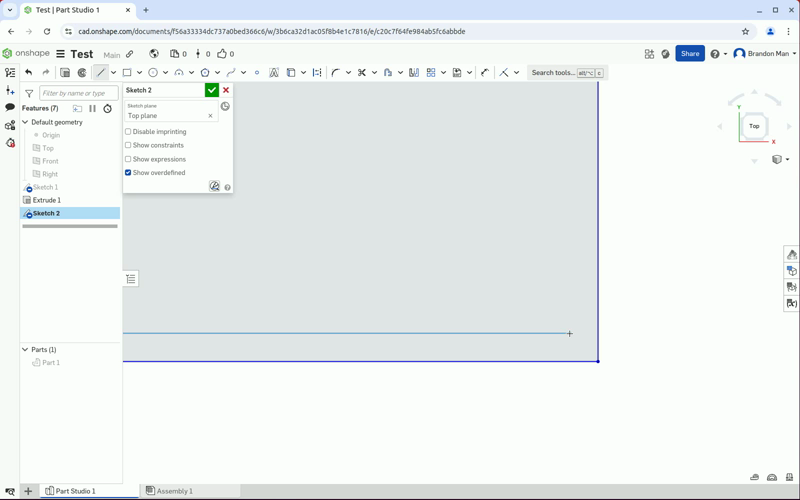
click(569, 333)
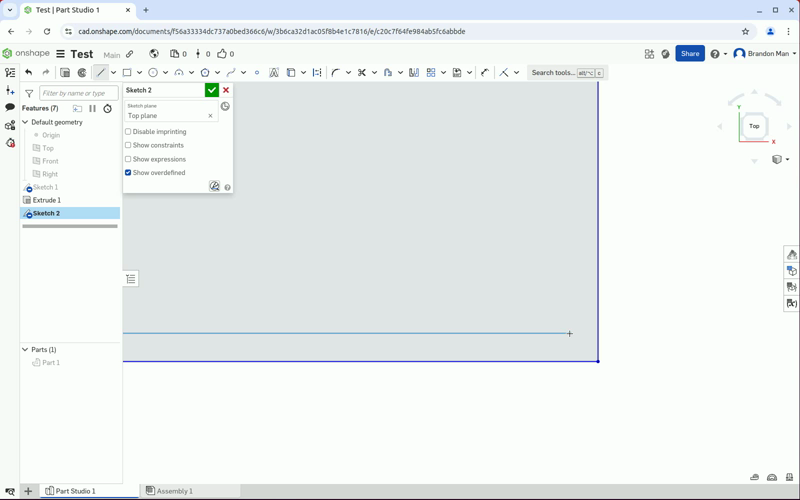
scroll(-6)
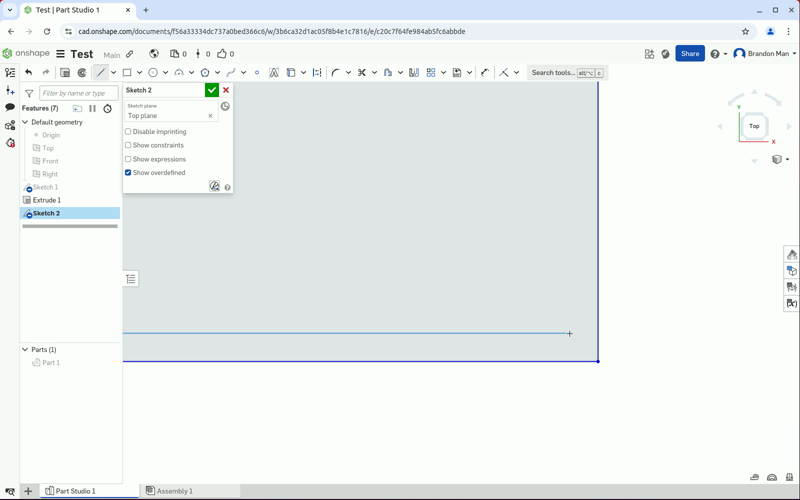
scroll(-6)
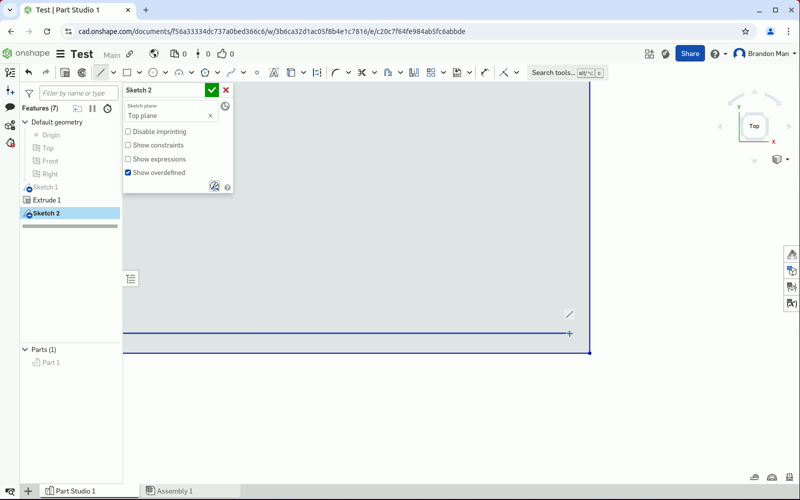
scroll(-6)
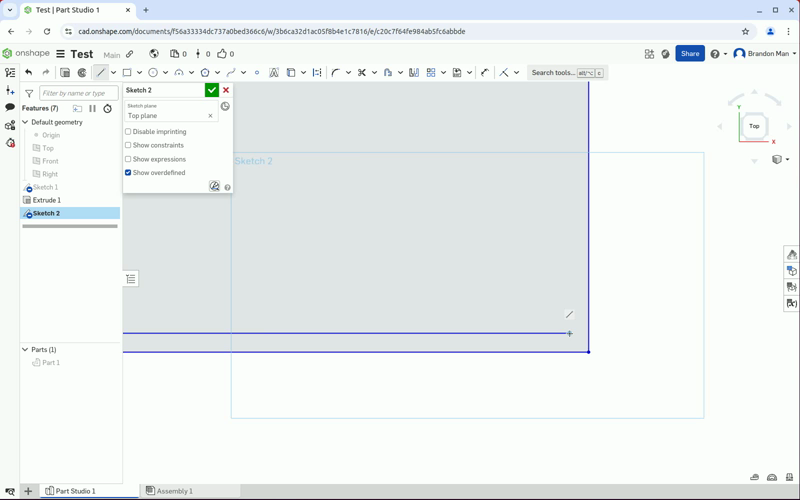
scroll(-6)
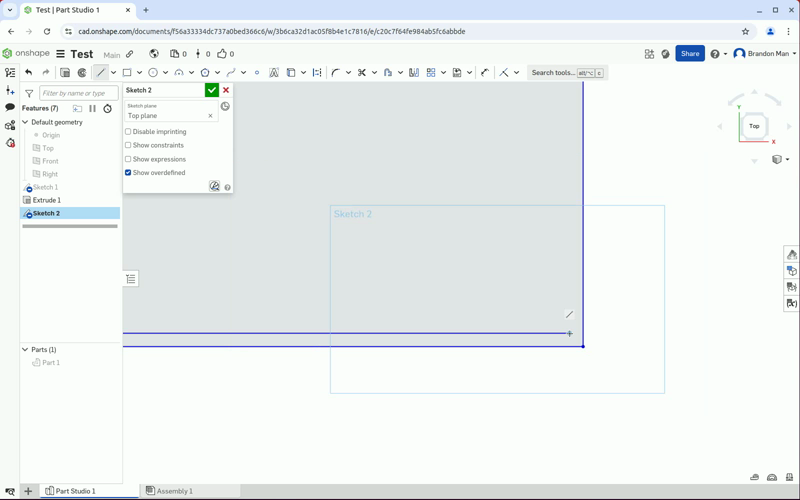
scroll(-6)
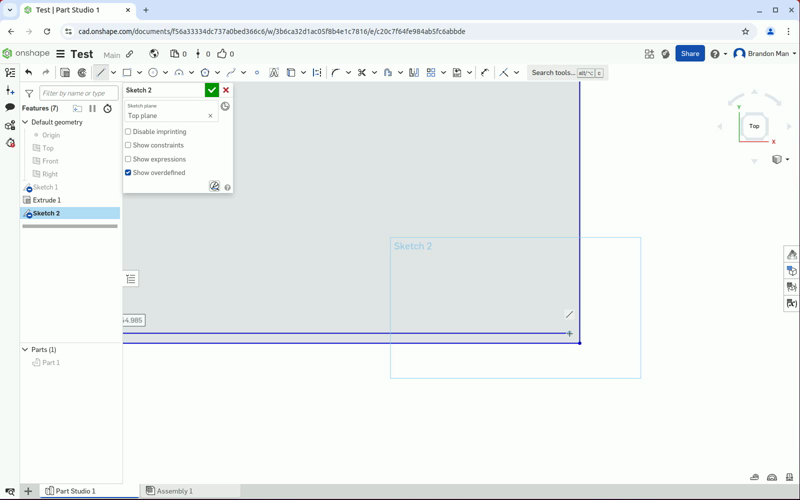
scroll(-6)
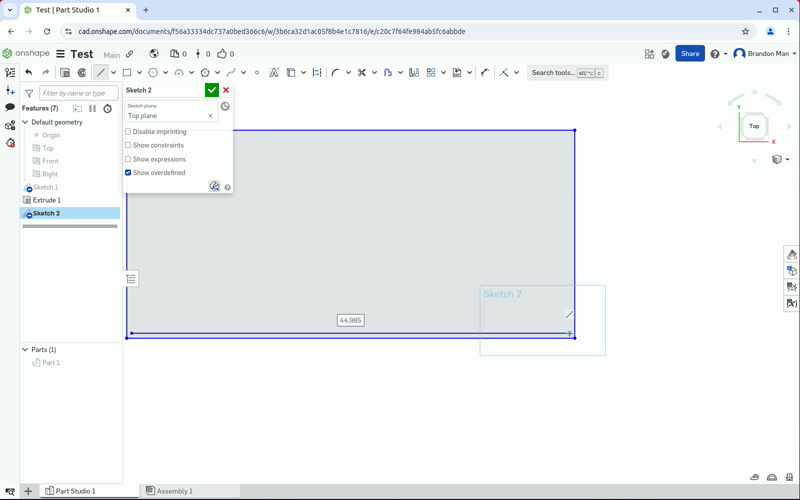
scroll(-6)
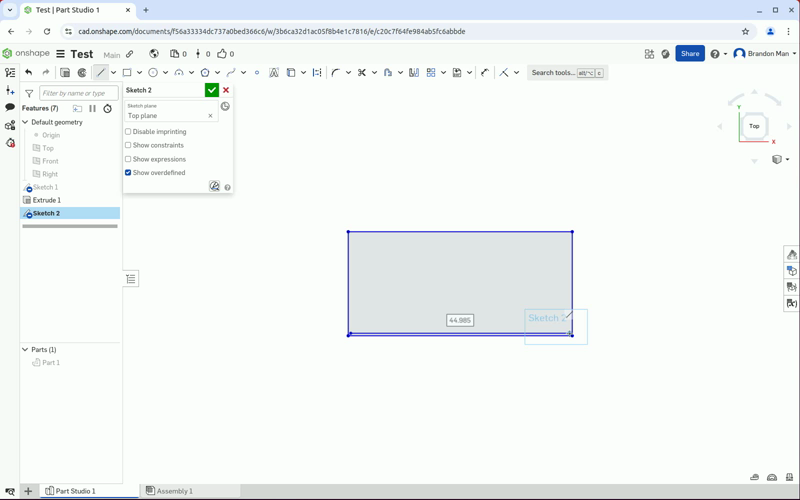
key_up(shift)
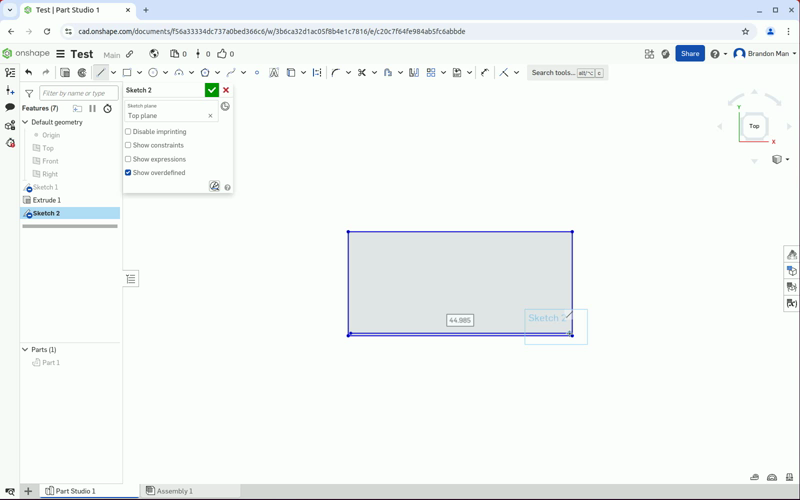
key_down(shift)
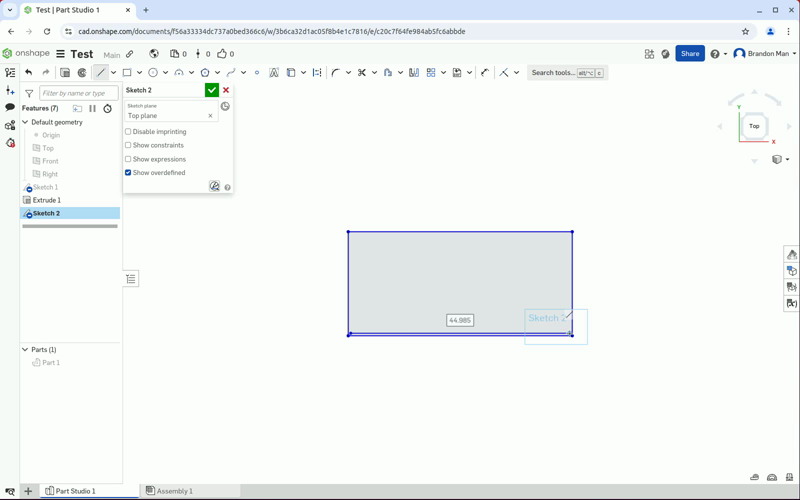
mouse_move(569, 234)
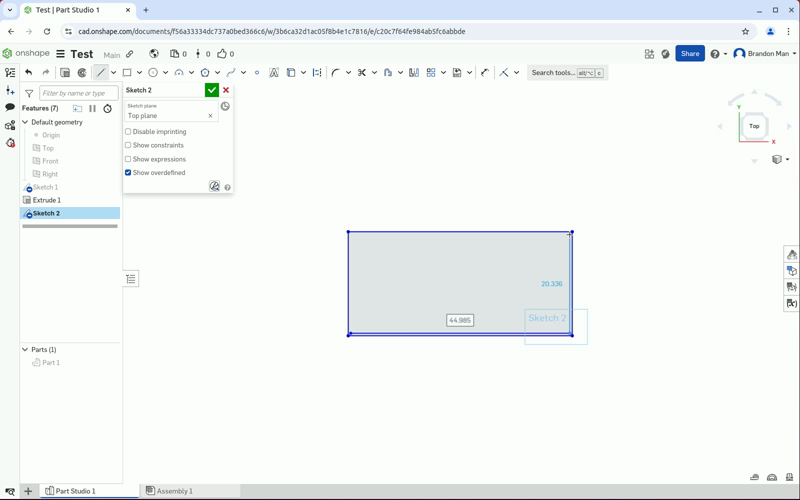
scroll(6)
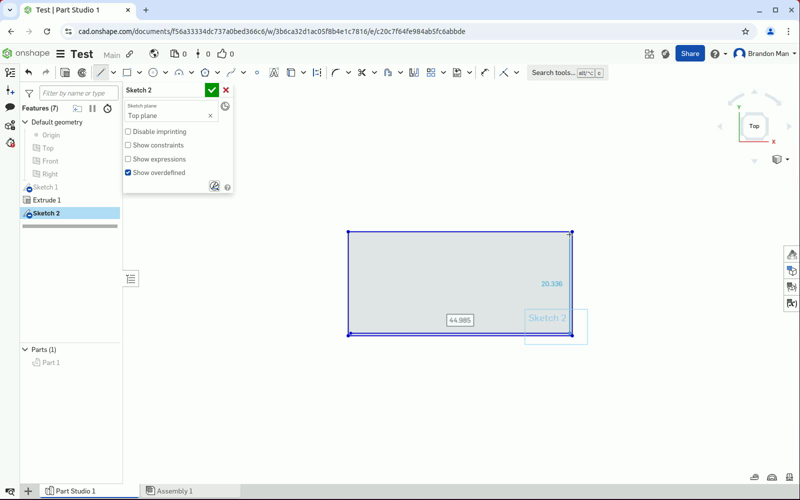
scroll(6)
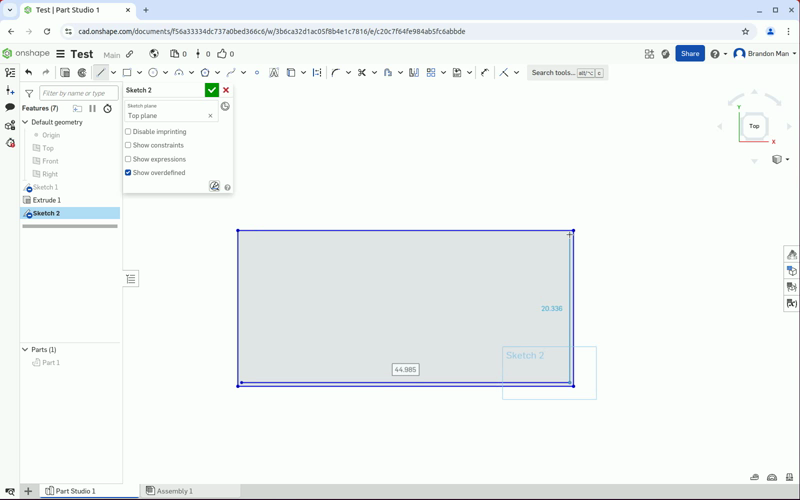
scroll(6)
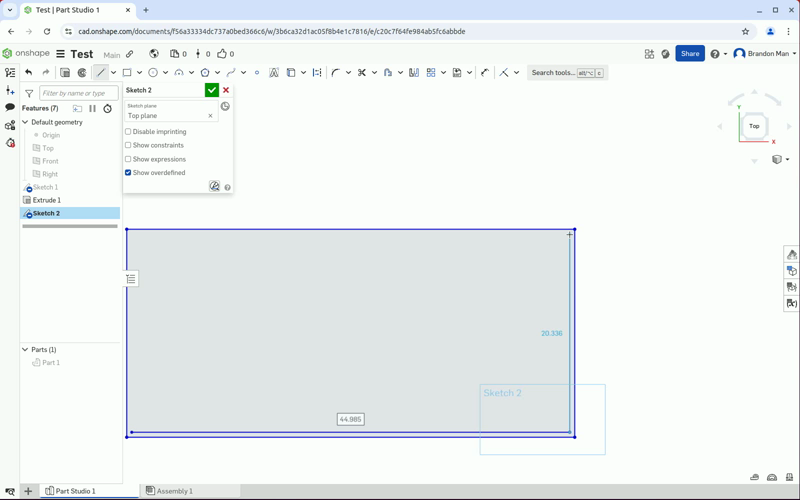
scroll(6)
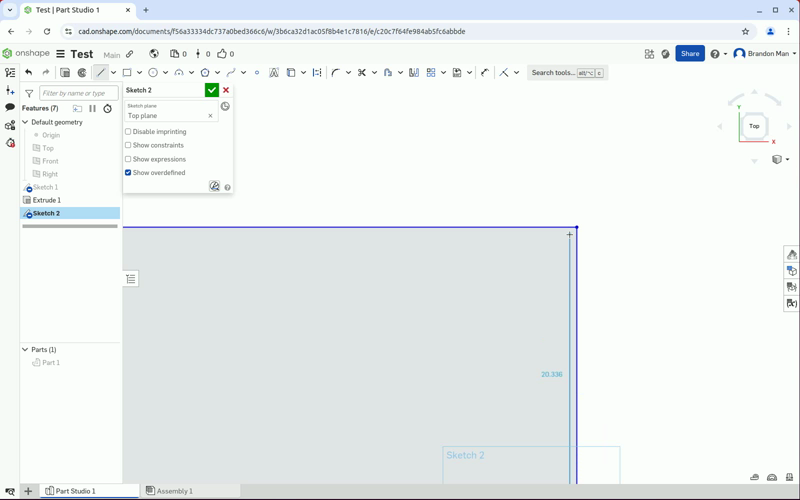
scroll(6)
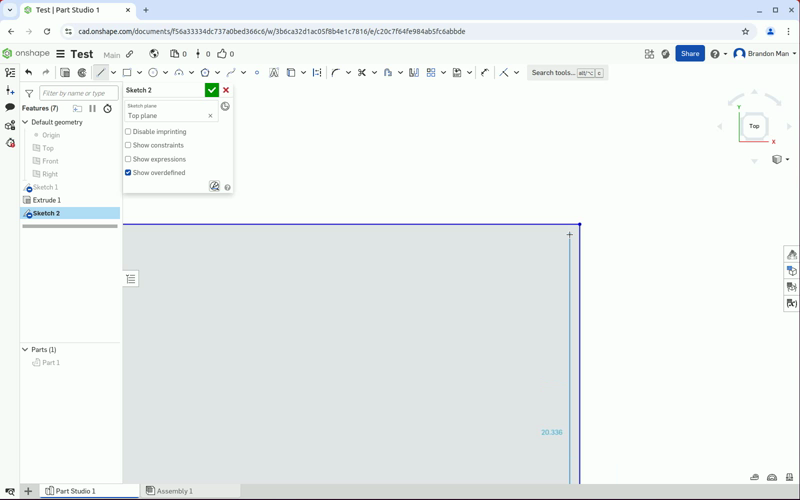
scroll(6)
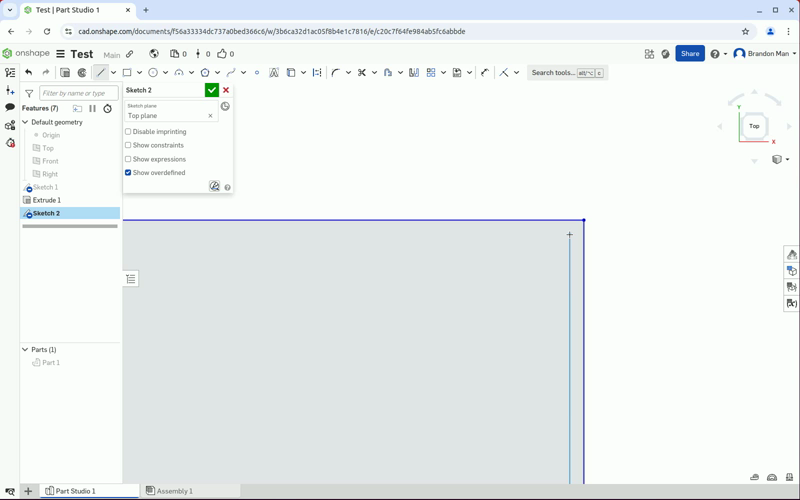
scroll(6)
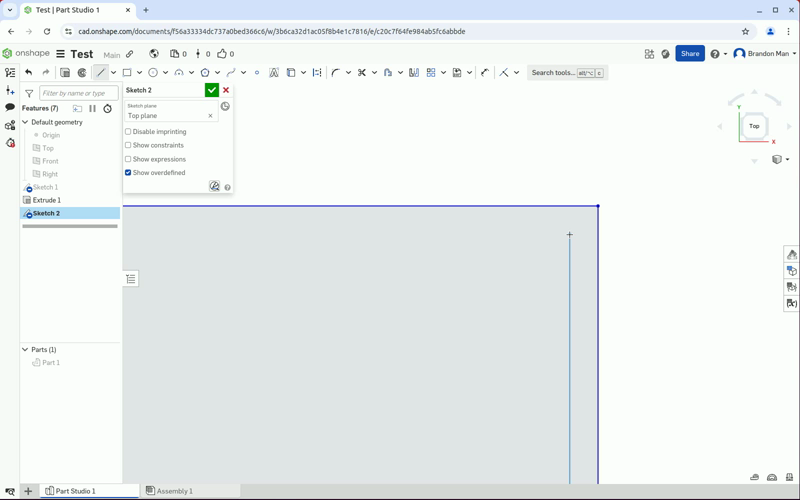
click(569, 234)
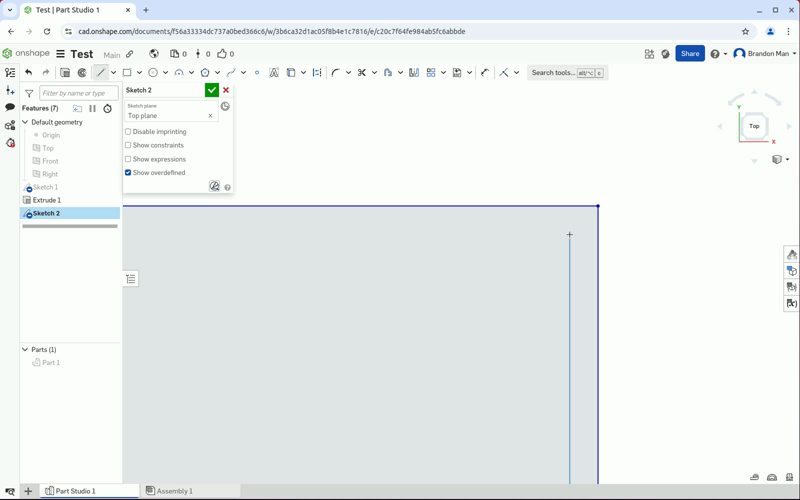
scroll(-6)
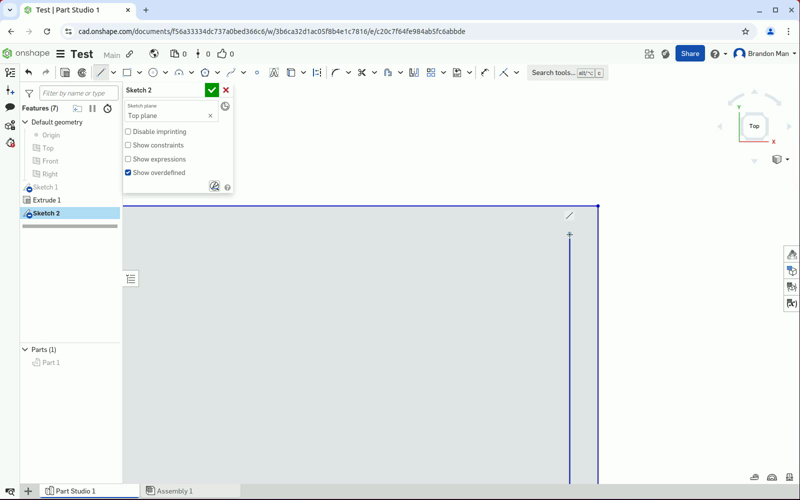
scroll(-6)
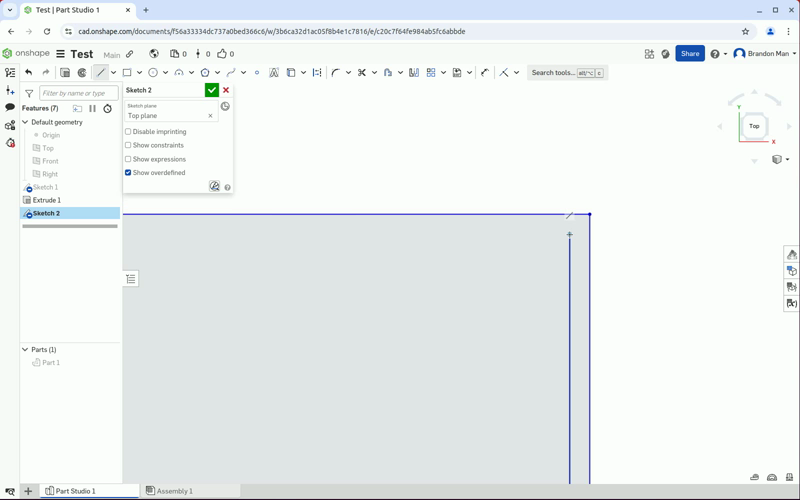
scroll(-6)
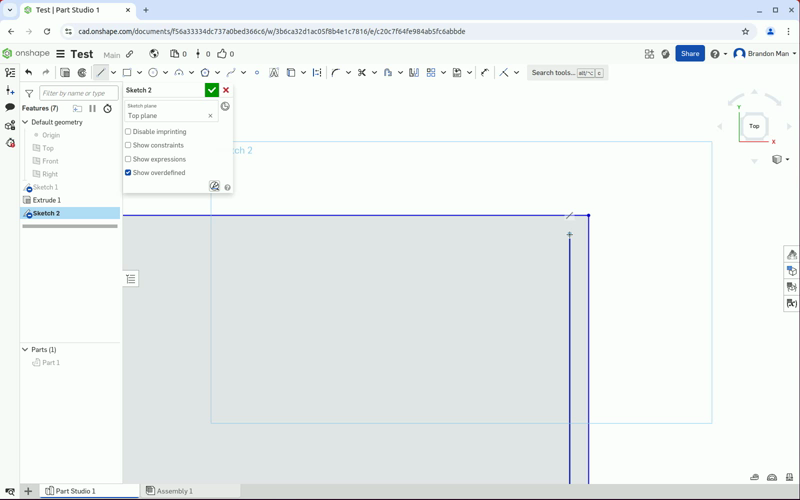
scroll(-6)
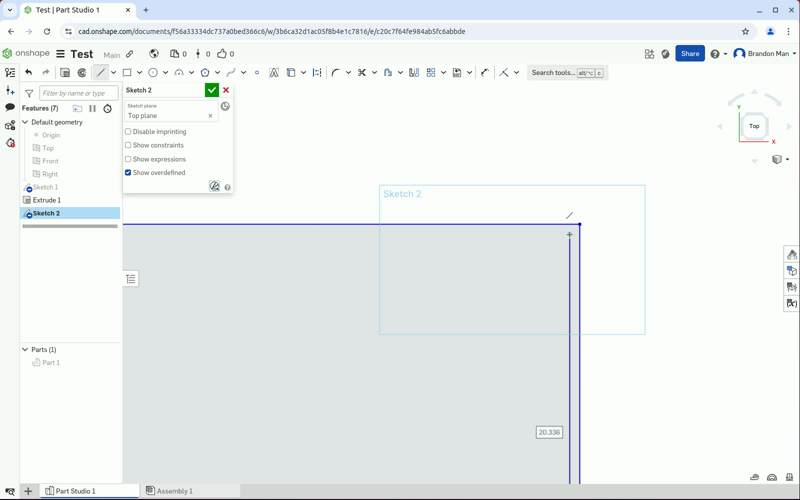
scroll(-6)
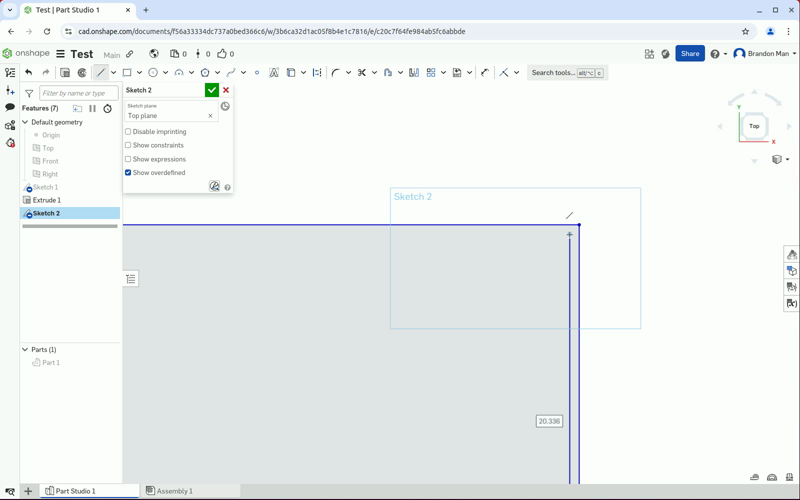
scroll(-6)
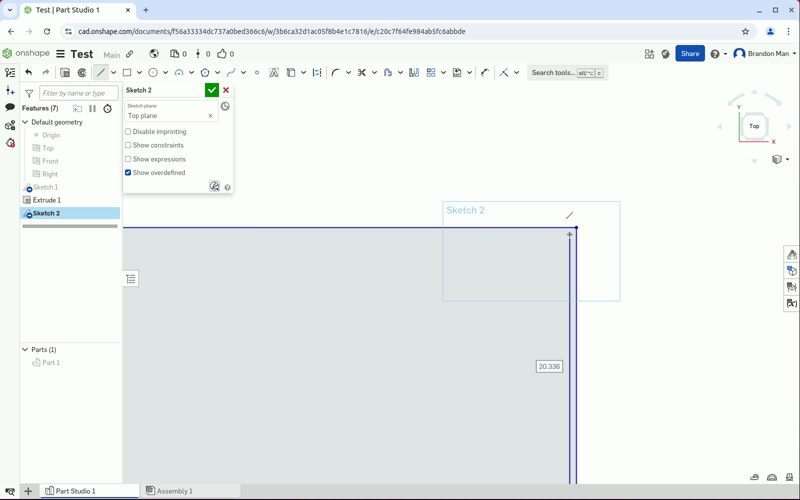
scroll(-6)
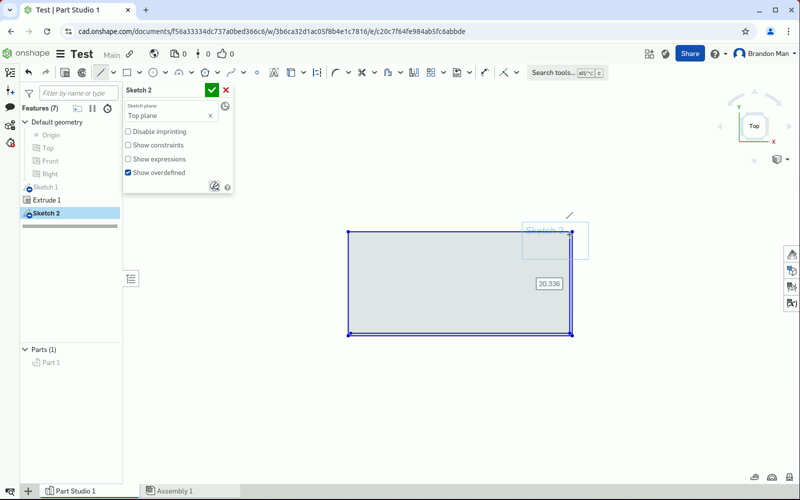
key_up(shift)
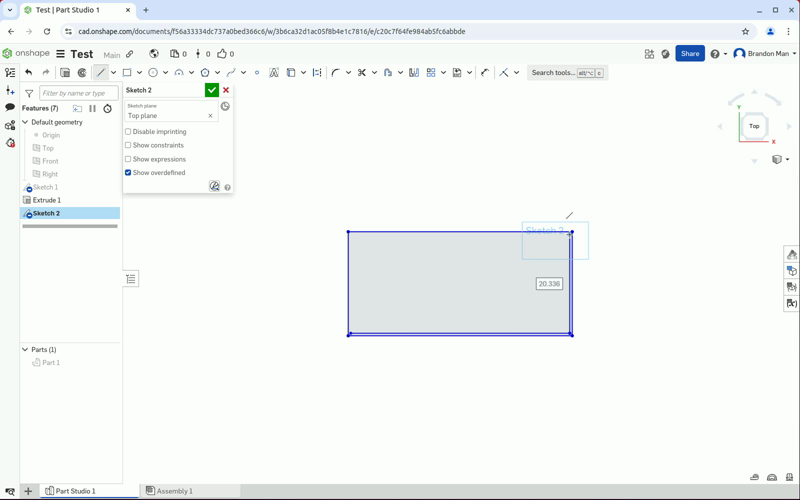
key_down(shift)
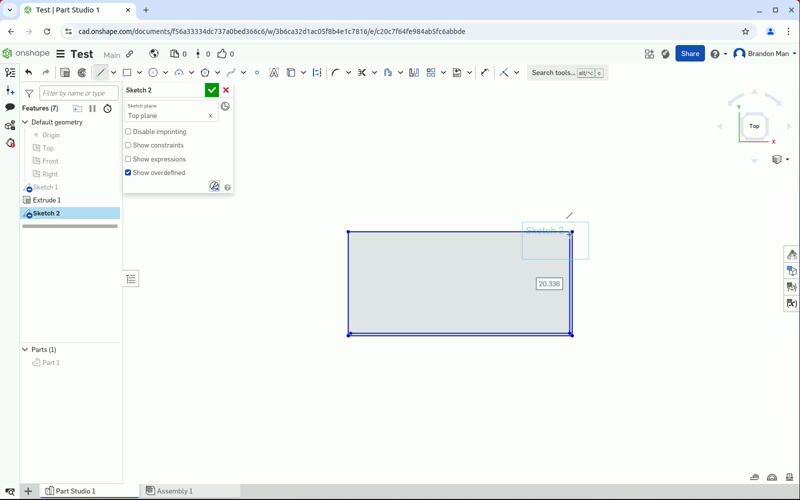
mouse_move(350, 234)
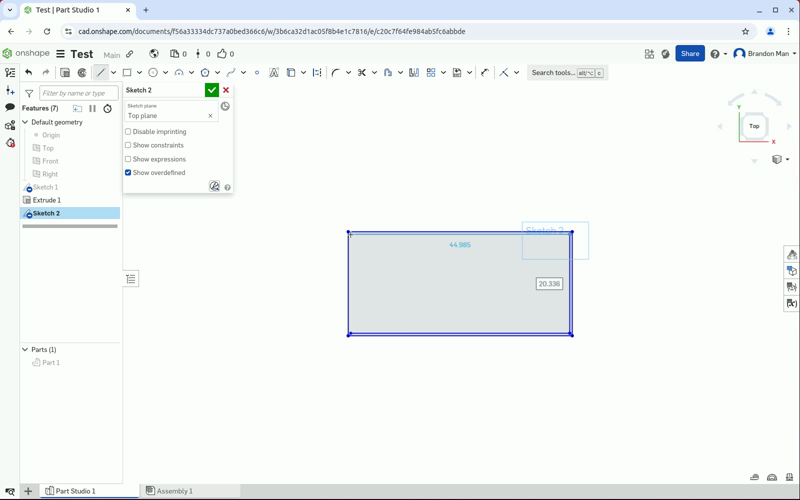
scroll(6)
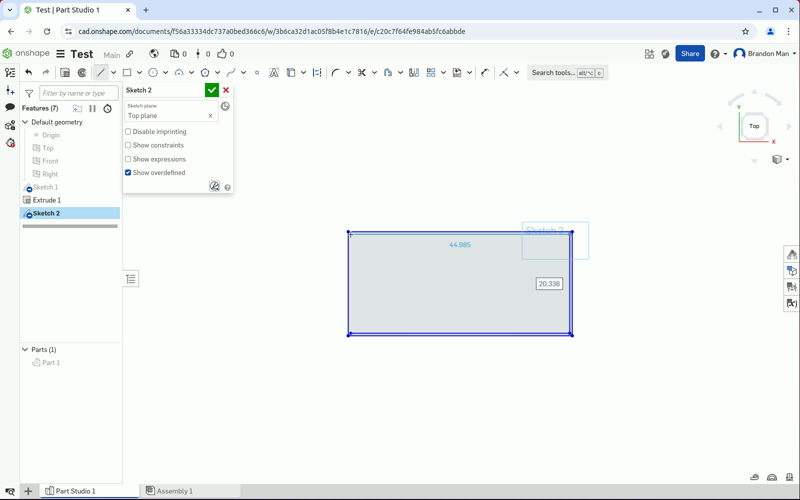
scroll(6)
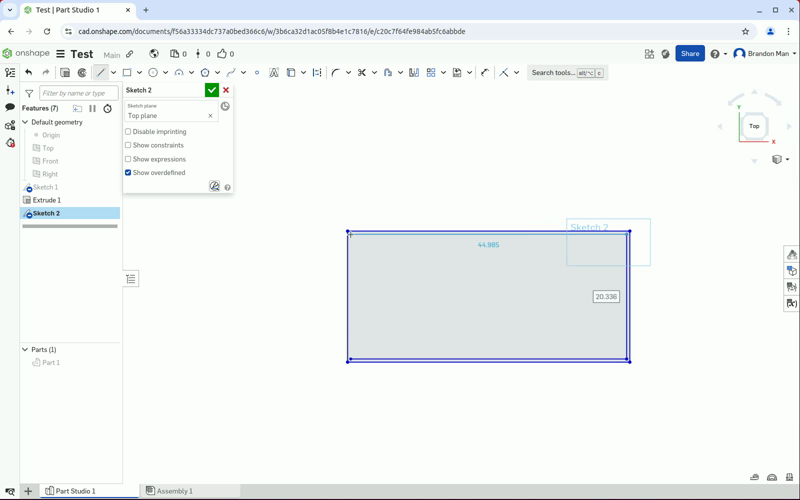
scroll(6)
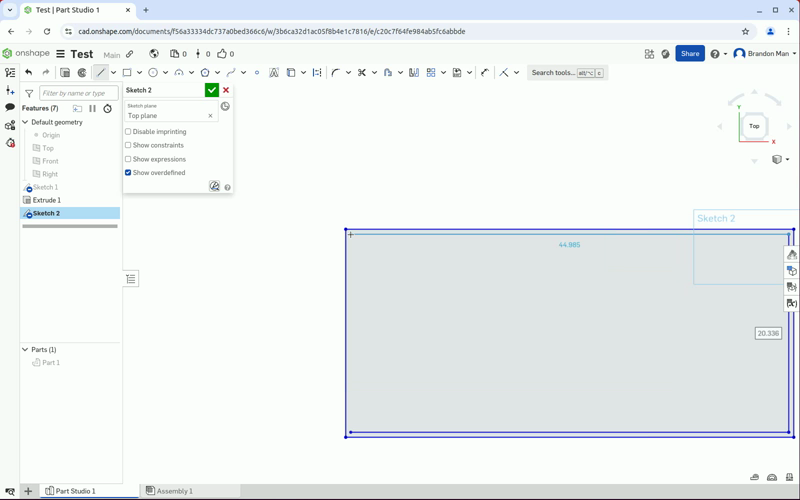
scroll(6)
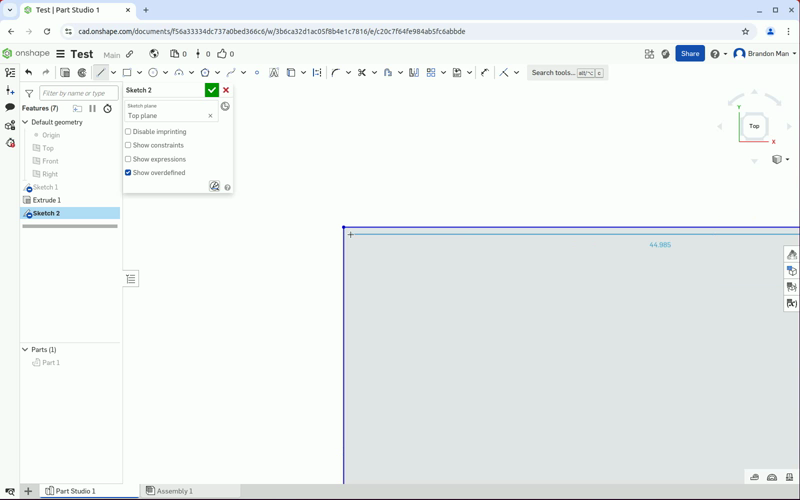
scroll(6)
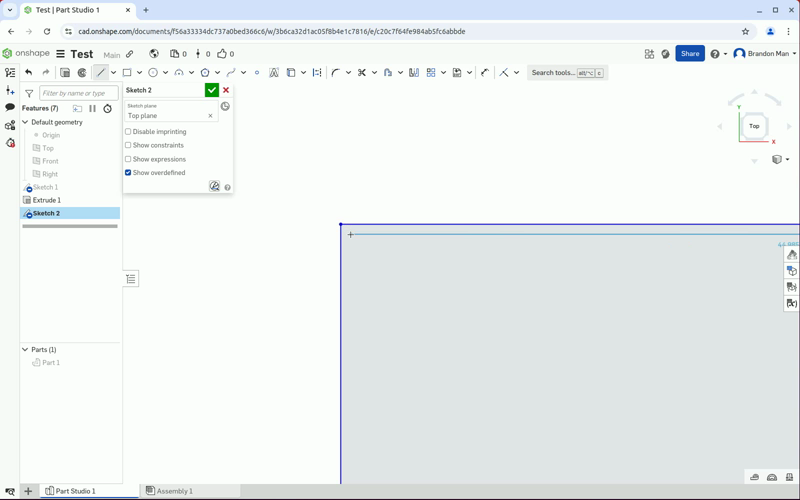
scroll(6)
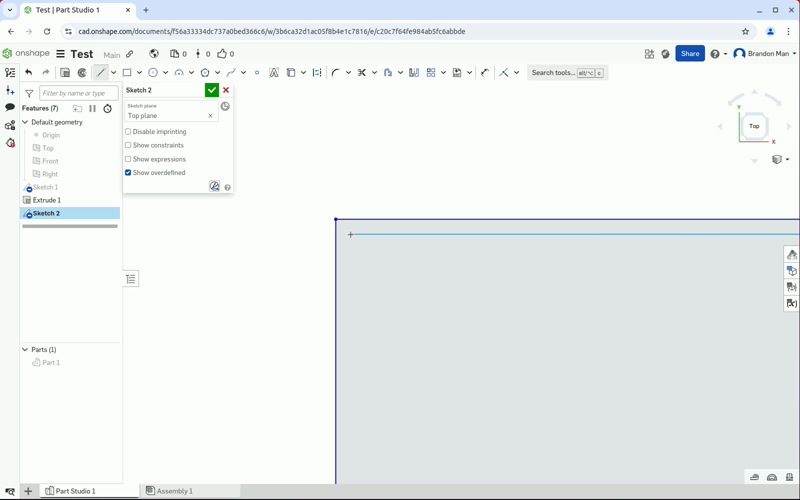
scroll(6)
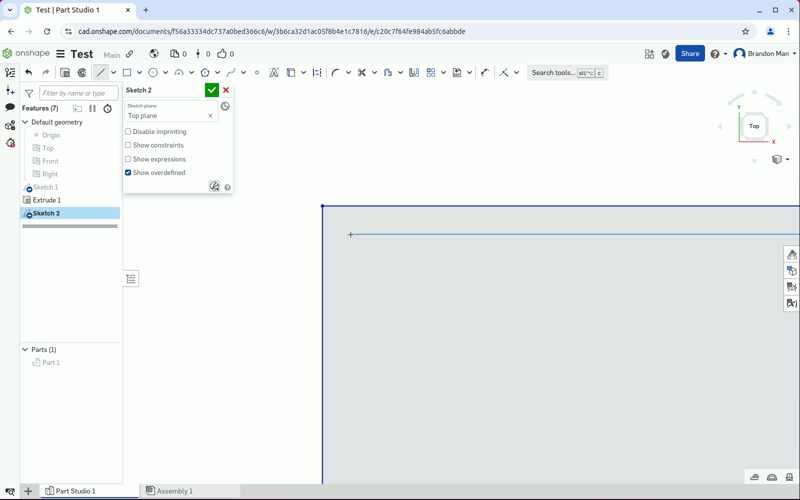
click(350, 234)
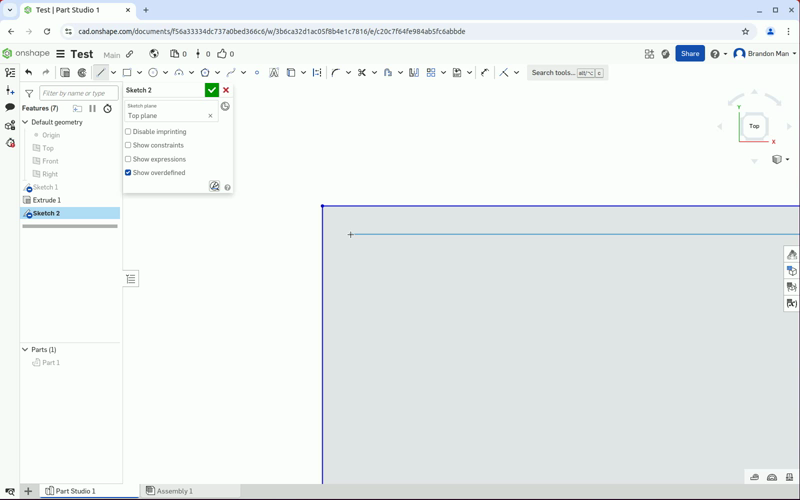
scroll(-6)
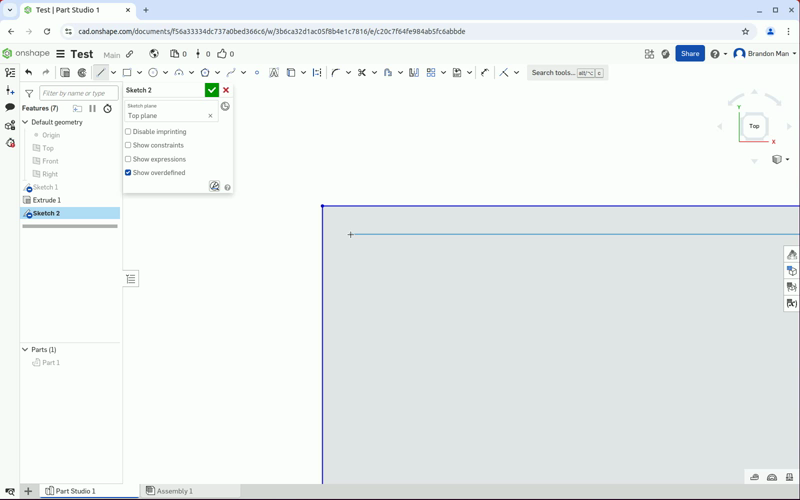
scroll(-6)
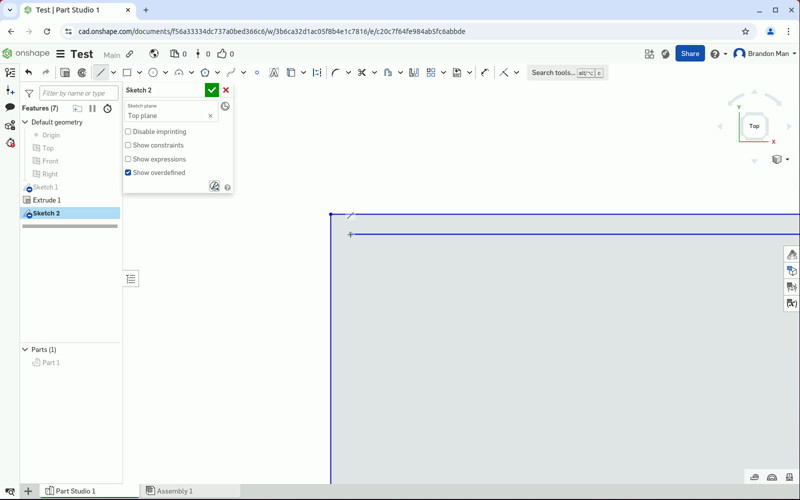
scroll(-6)
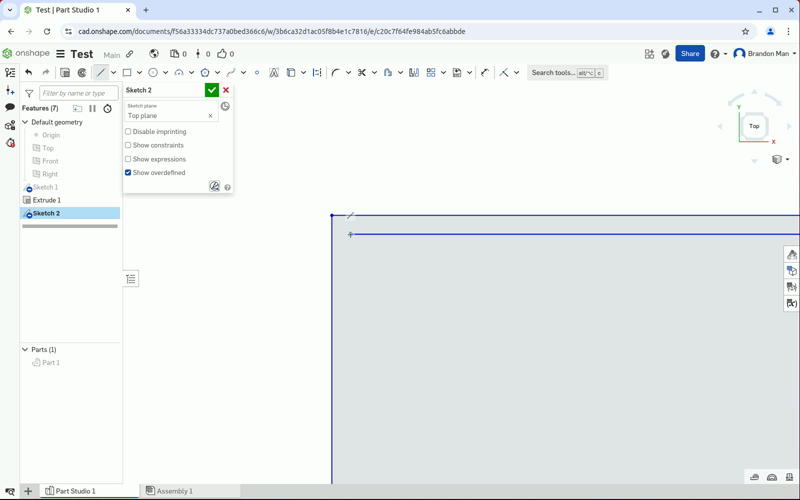
scroll(-6)
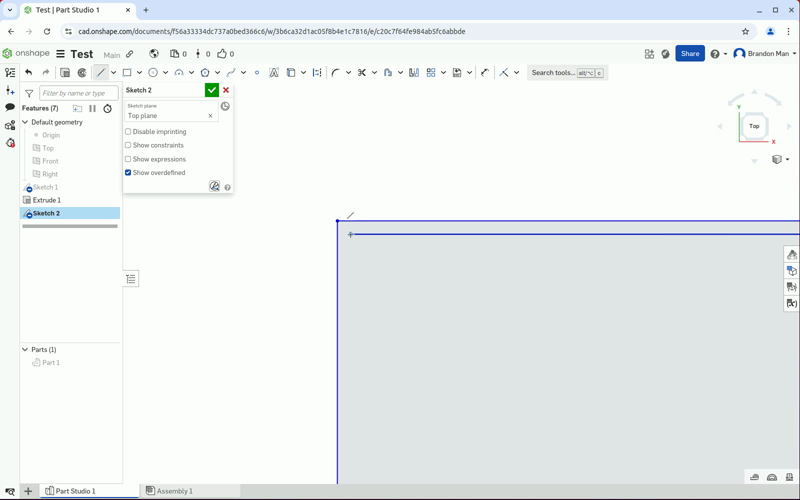
scroll(-6)
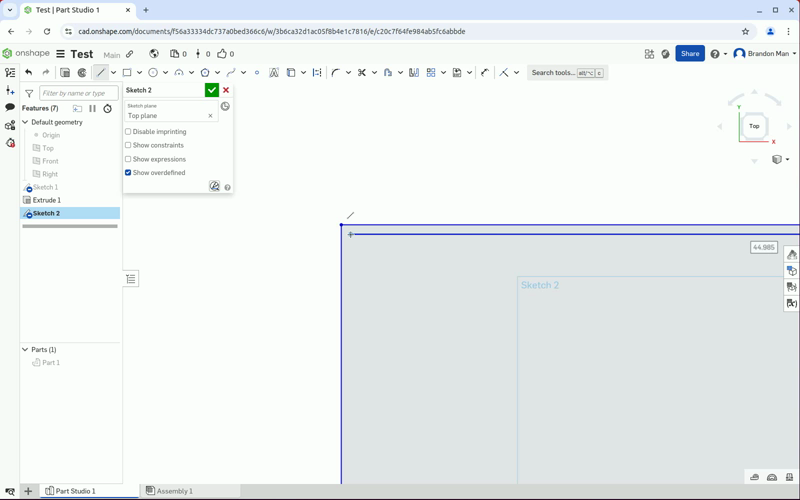
scroll(-6)
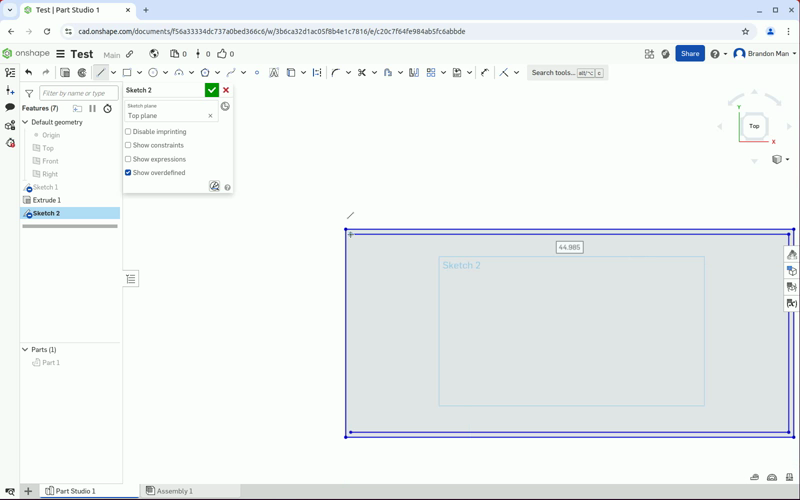
scroll(-6)
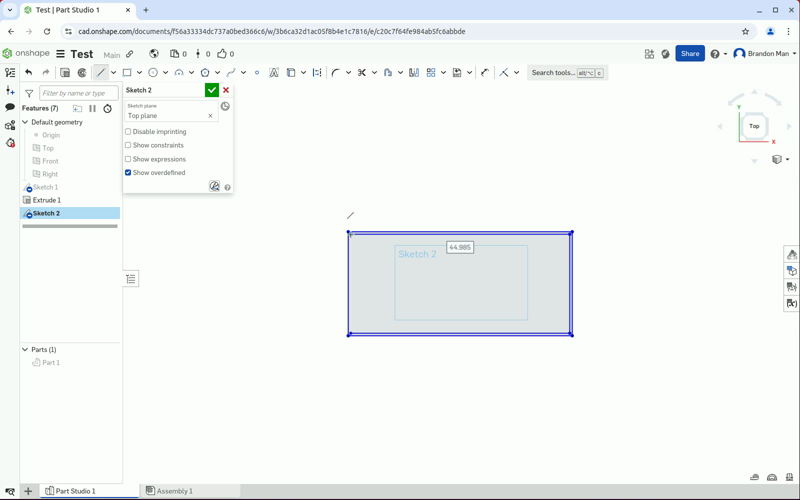
key_up(shift)
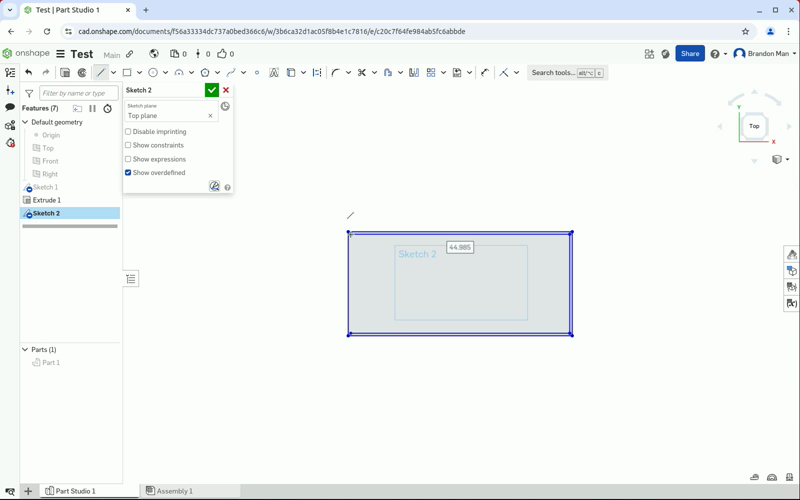
key_down(shift)
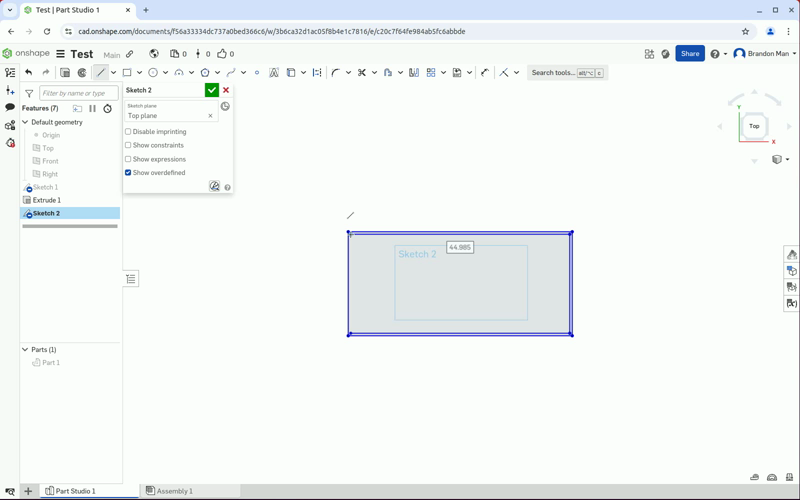
mouse_move(350, 333)
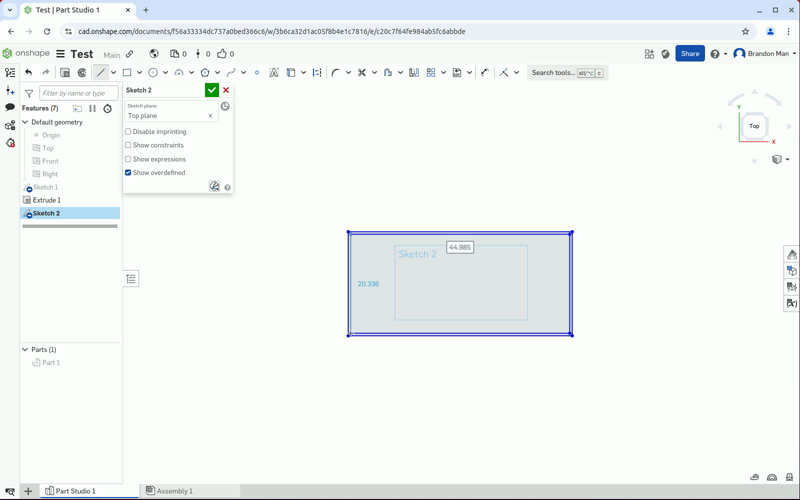
scroll(6)
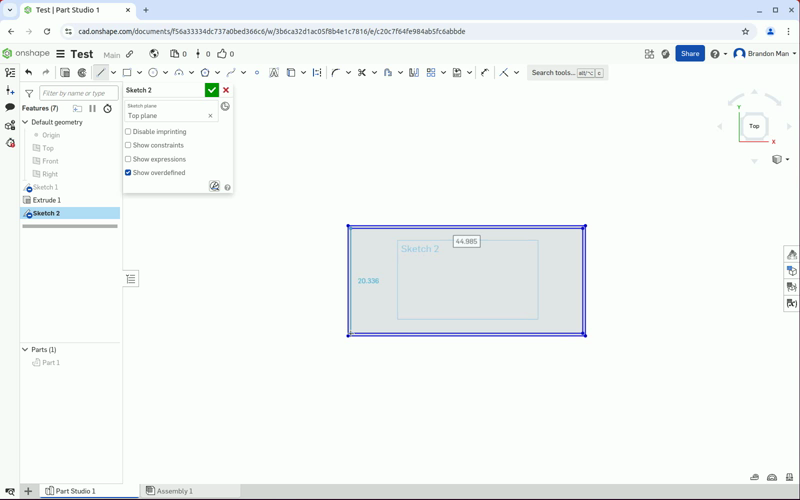
scroll(6)
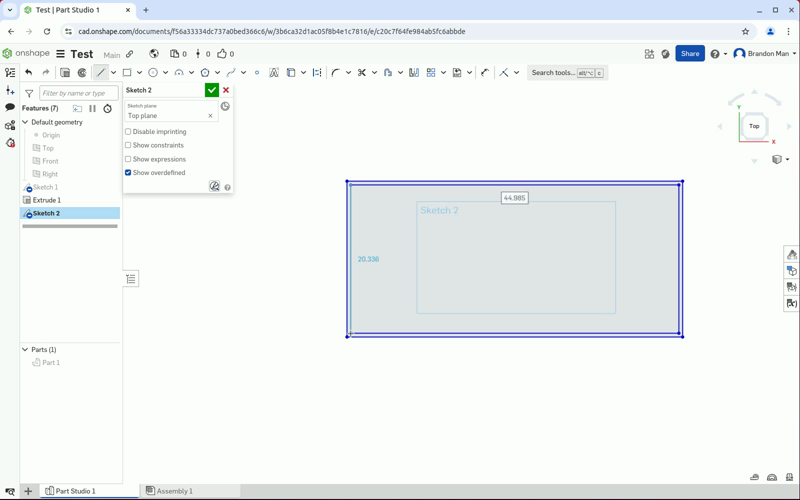
scroll(6)
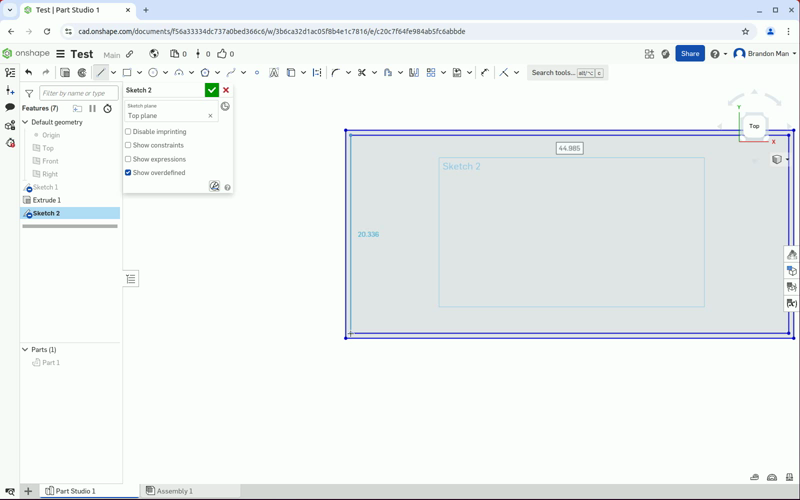
scroll(6)
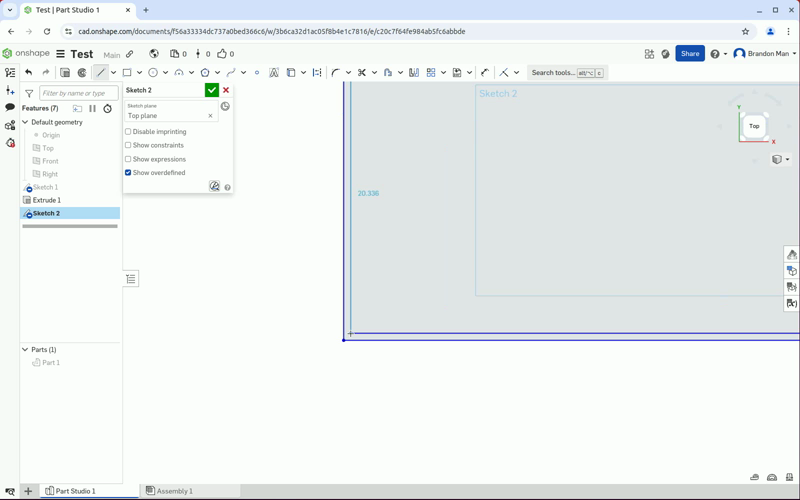
scroll(6)
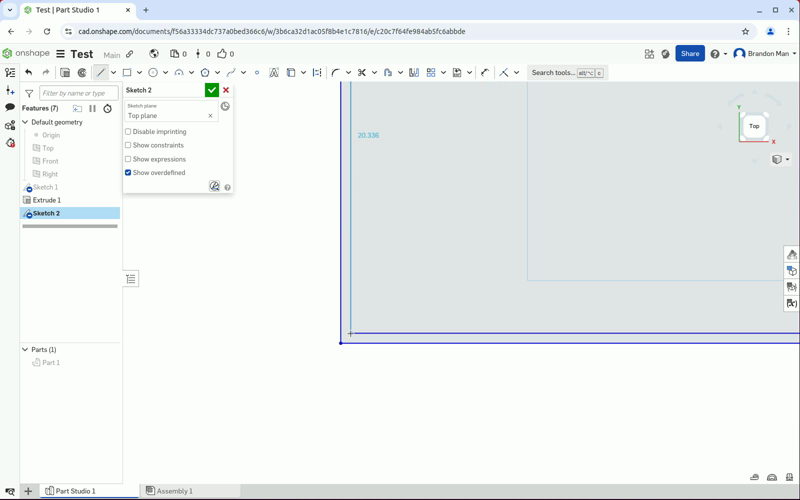
scroll(6)
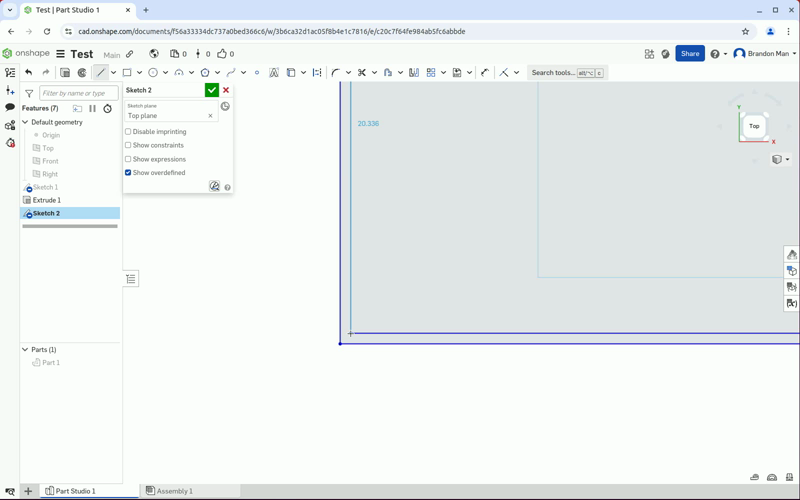
scroll(6)
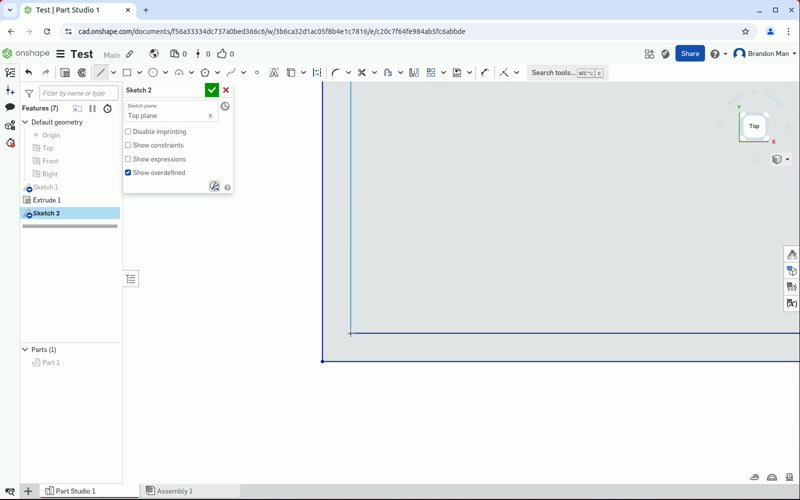
key_up(shift)
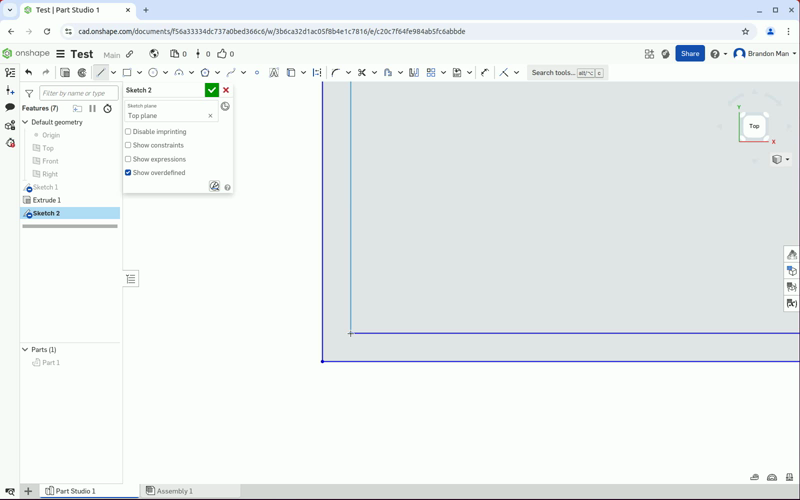
click(350, 333)
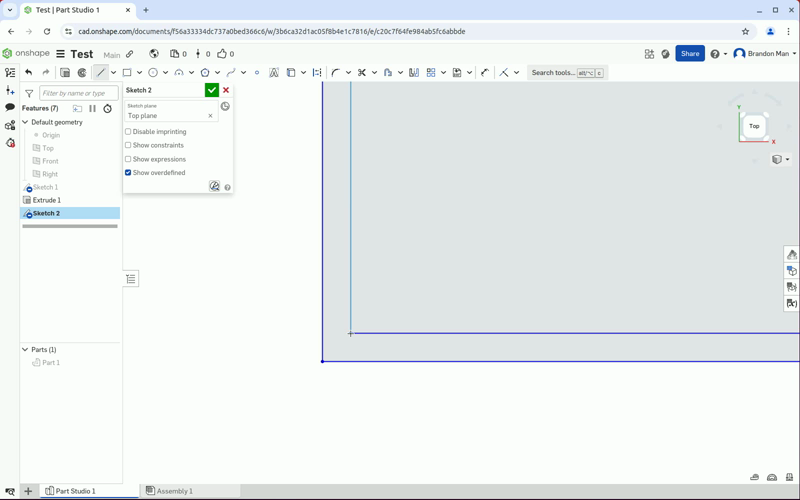
scroll(-6)
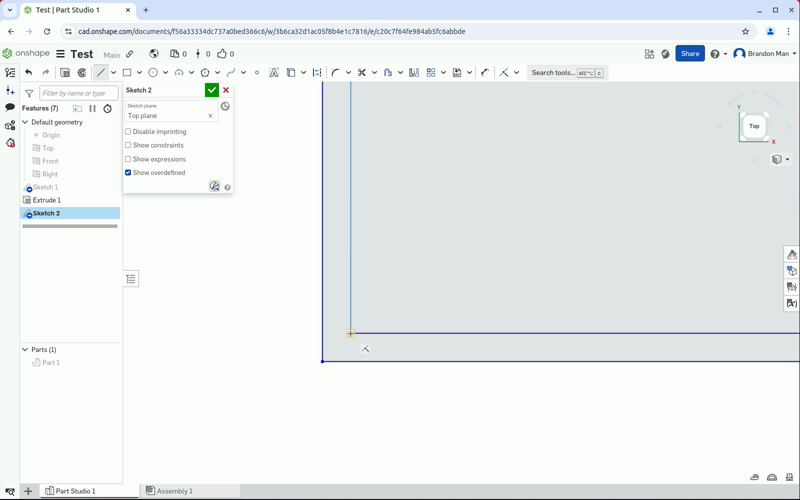
scroll(-6)
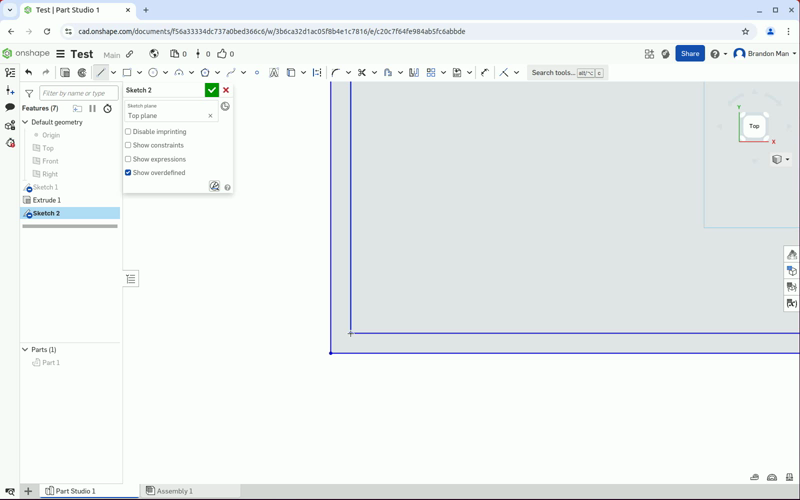
scroll(-6)
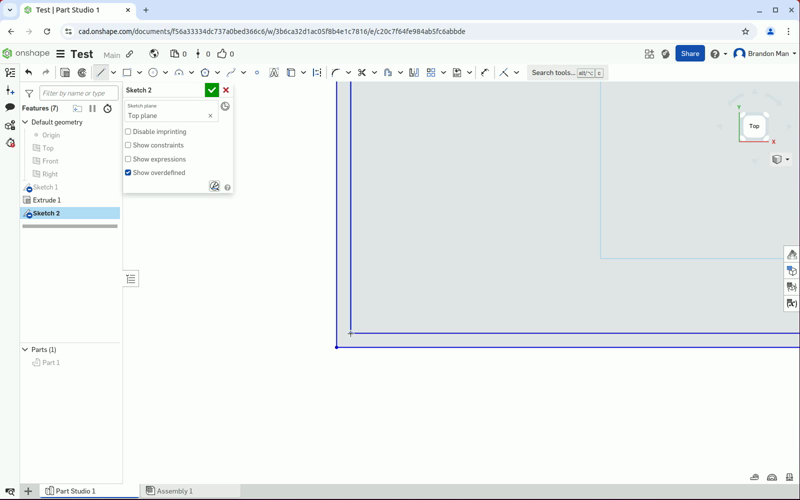
scroll(-6)
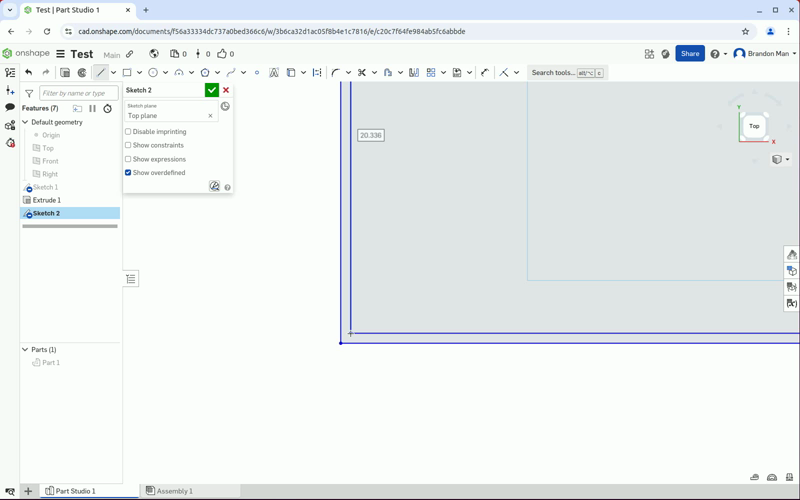
scroll(-6)
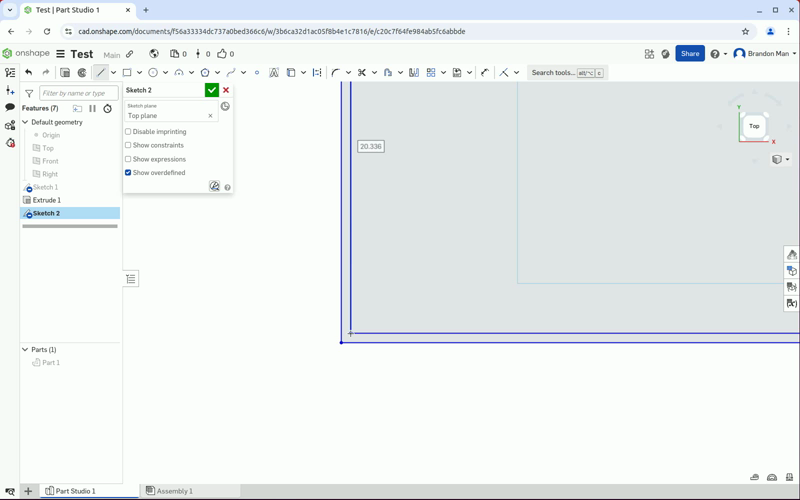
scroll(-6)
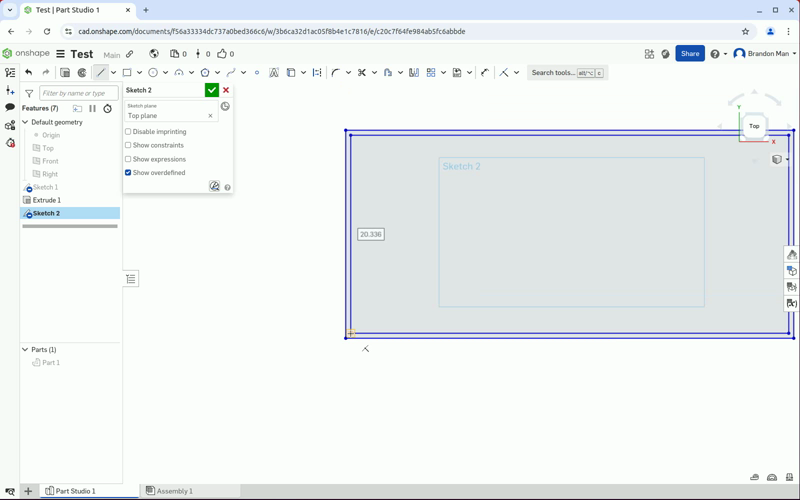
scroll(-6)
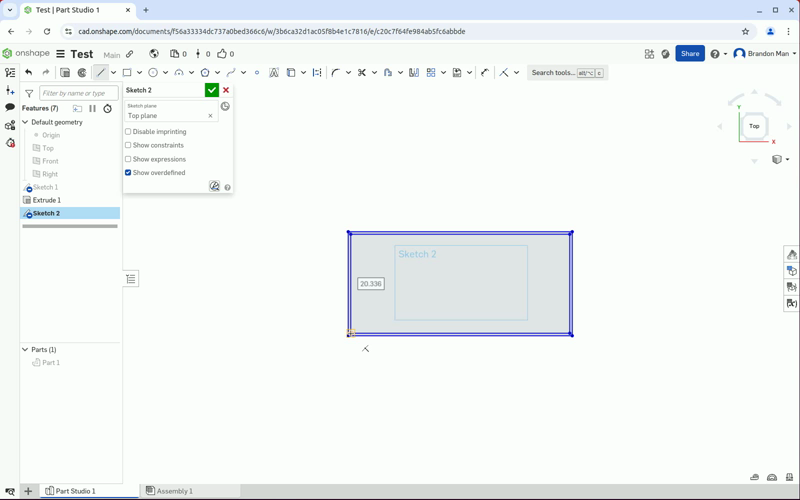
key(esc)
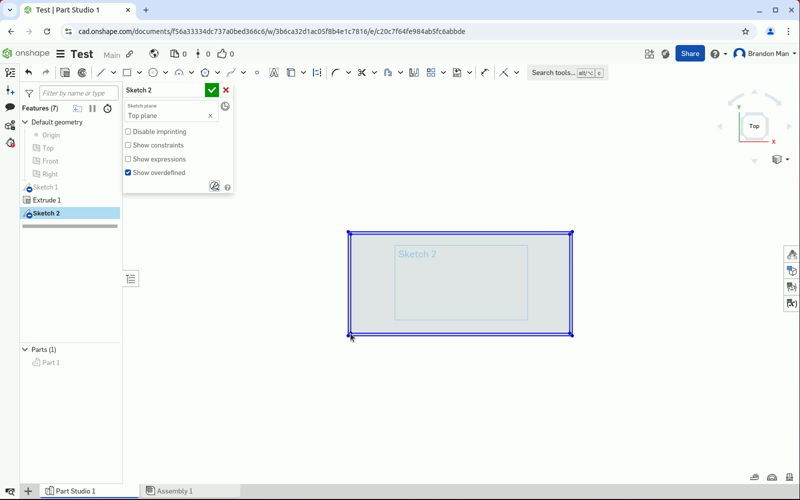
mouse_move(349, 236)
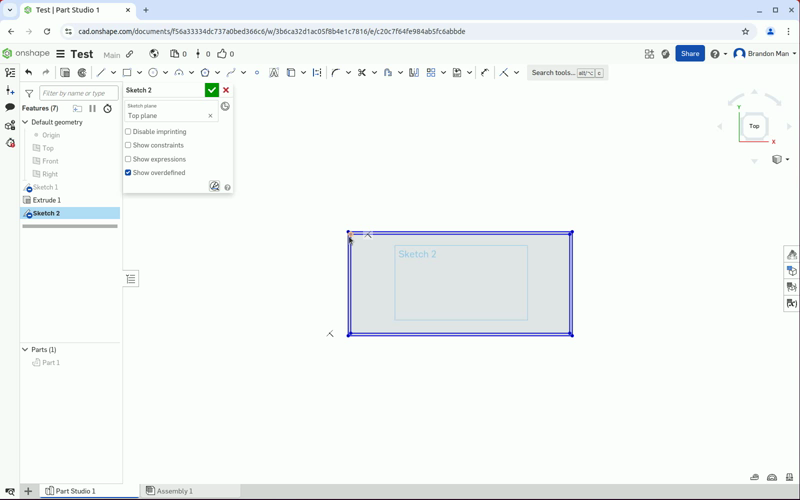
scroll(6)
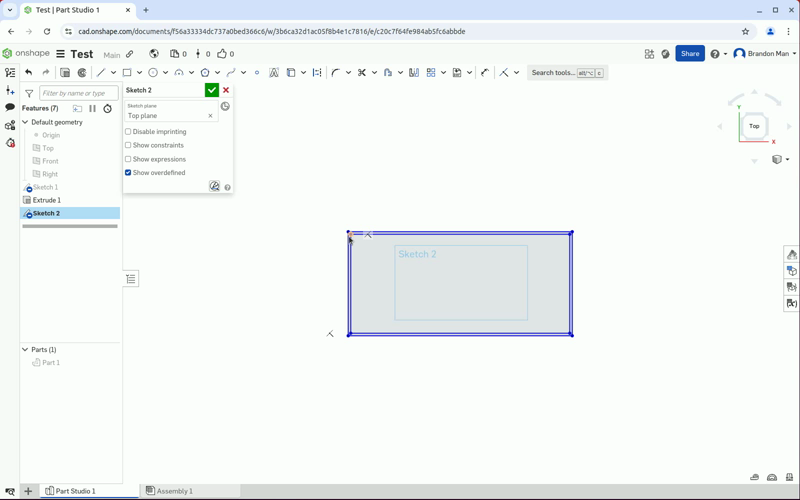
scroll(6)
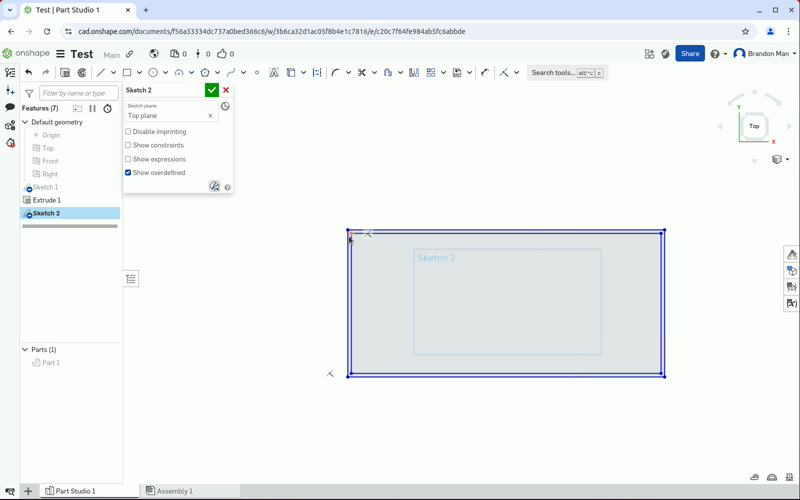
scroll(6)
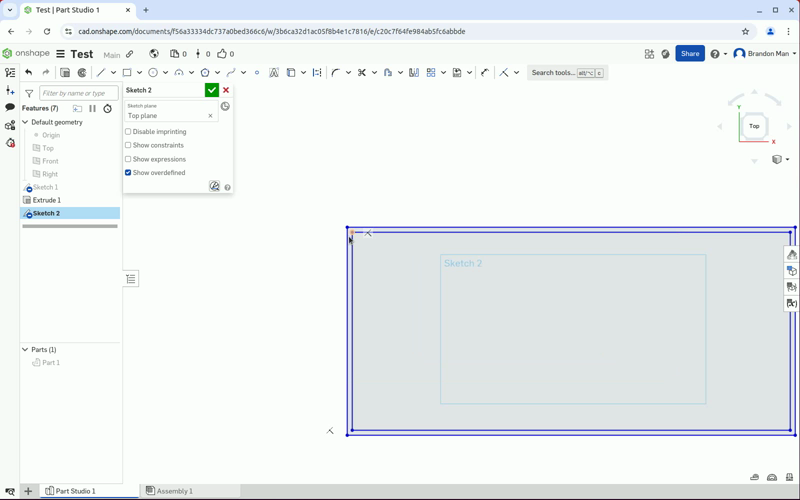
scroll(6)
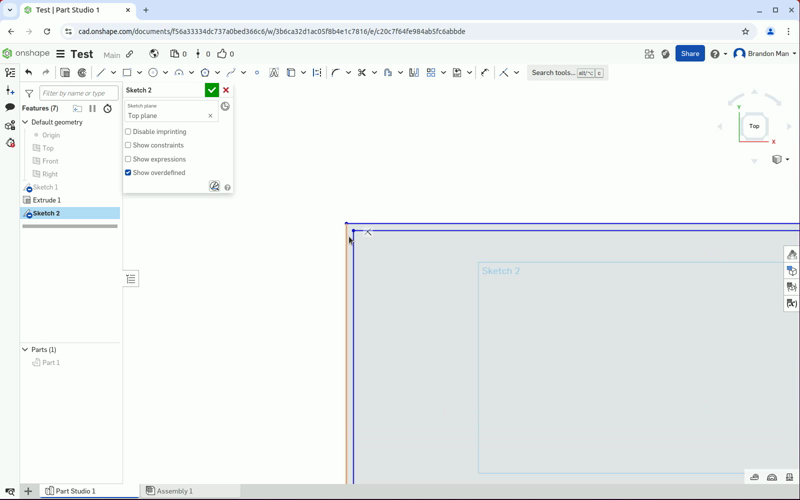
scroll(6)
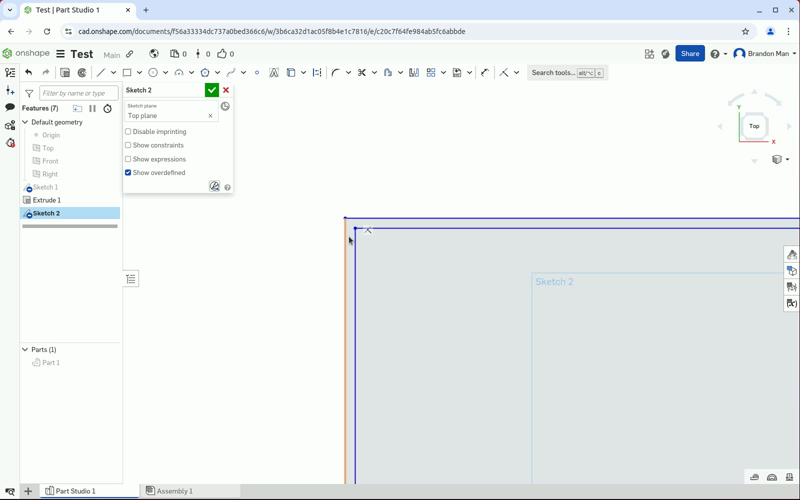
scroll(6)
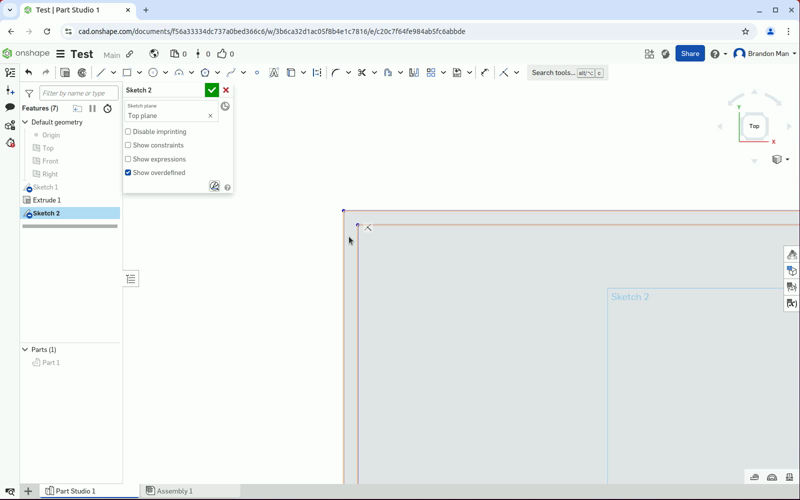
scroll(6)
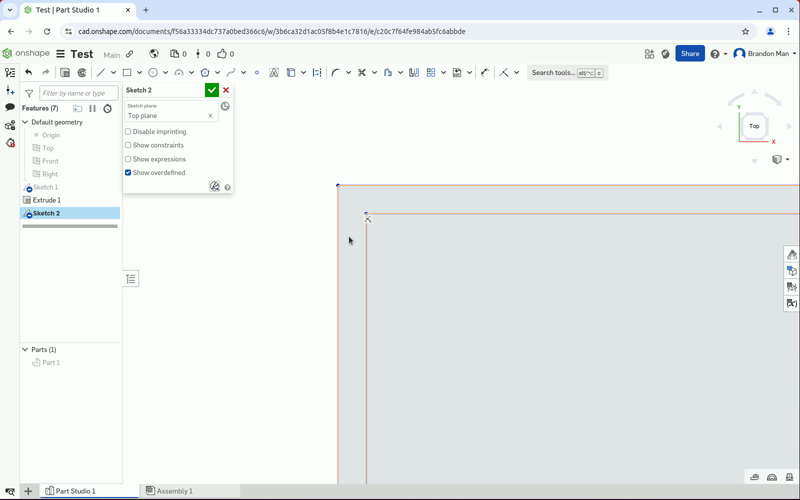
click(349, 236)
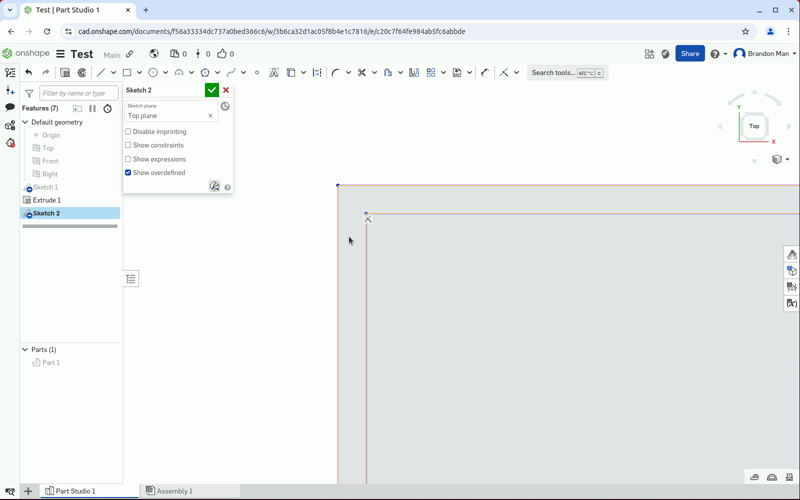
scroll(-6)
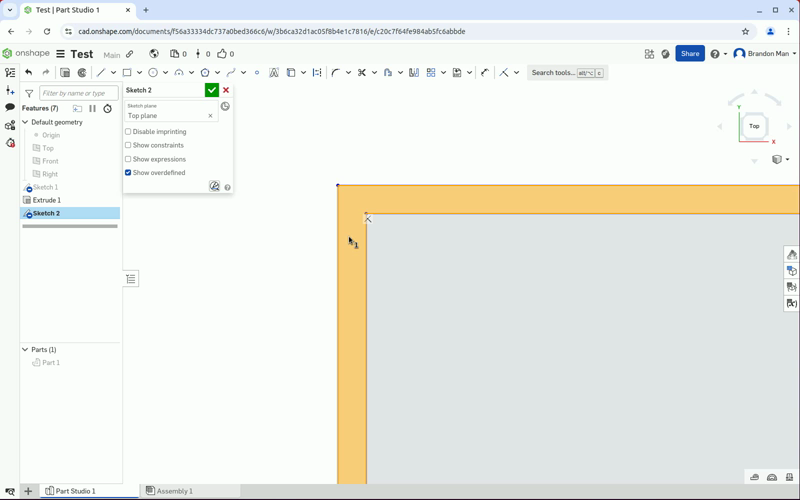
scroll(-6)
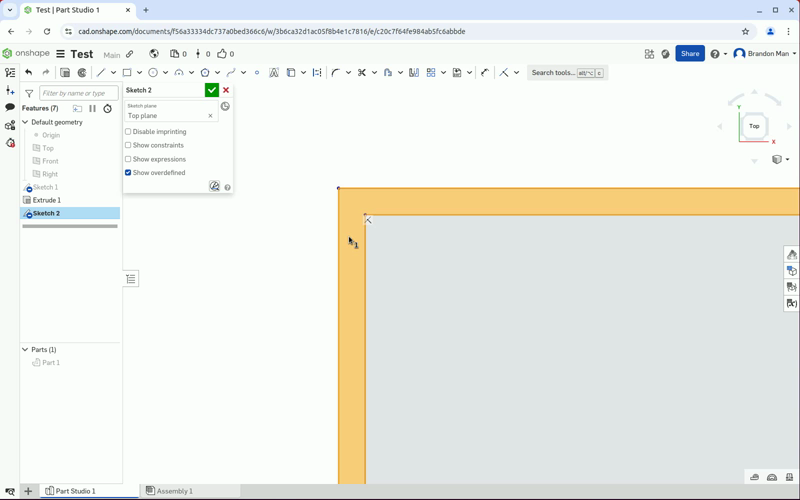
scroll(-6)
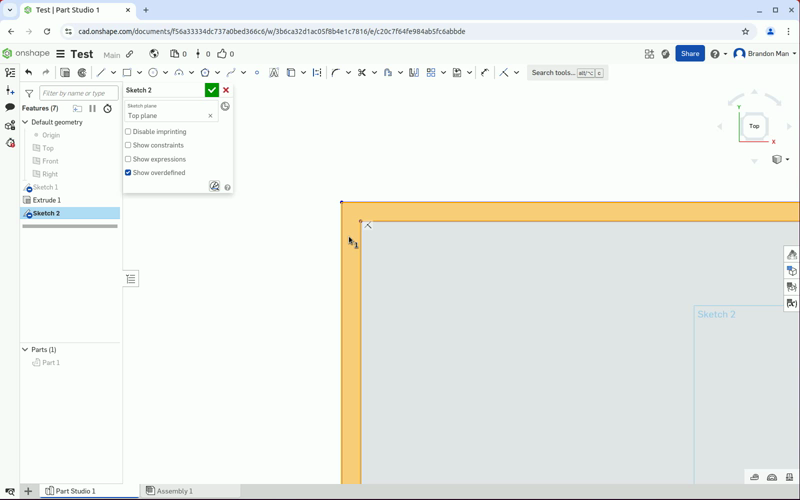
scroll(-6)
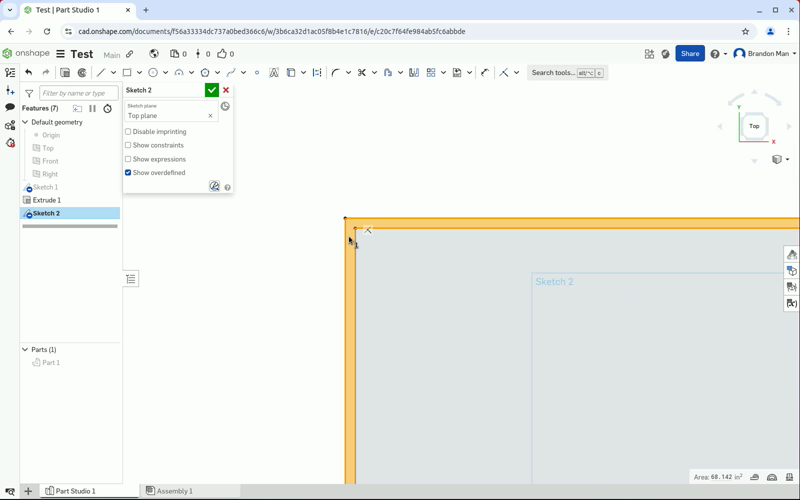
scroll(-6)
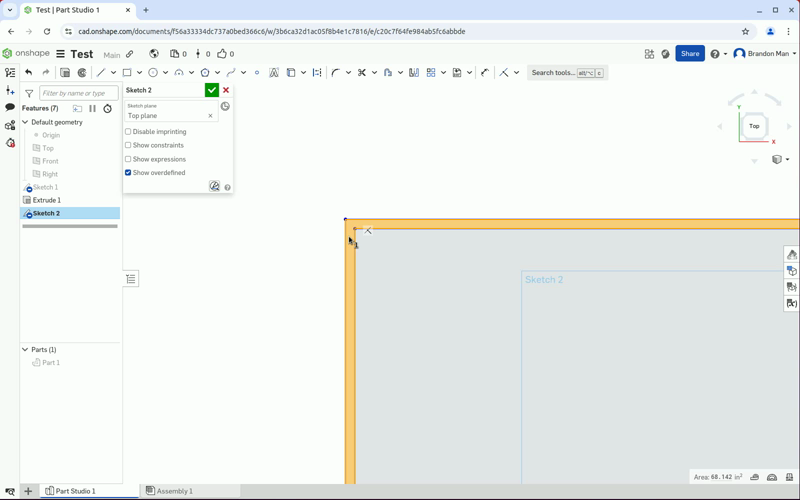
scroll(-6)
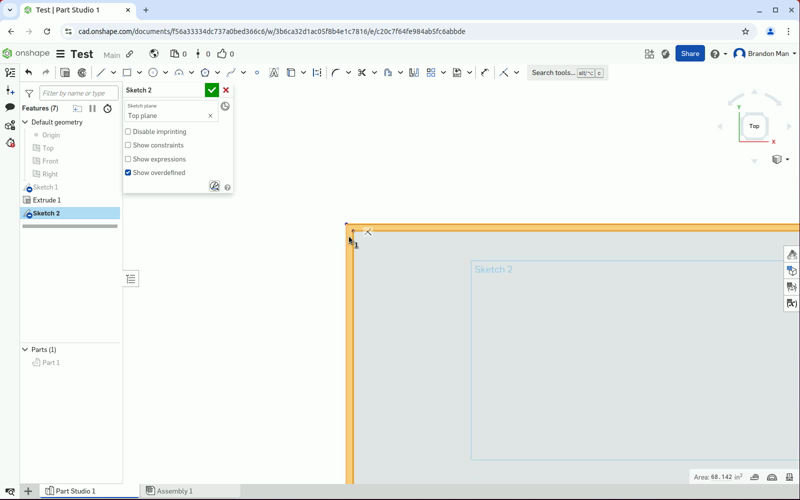
scroll(-6)
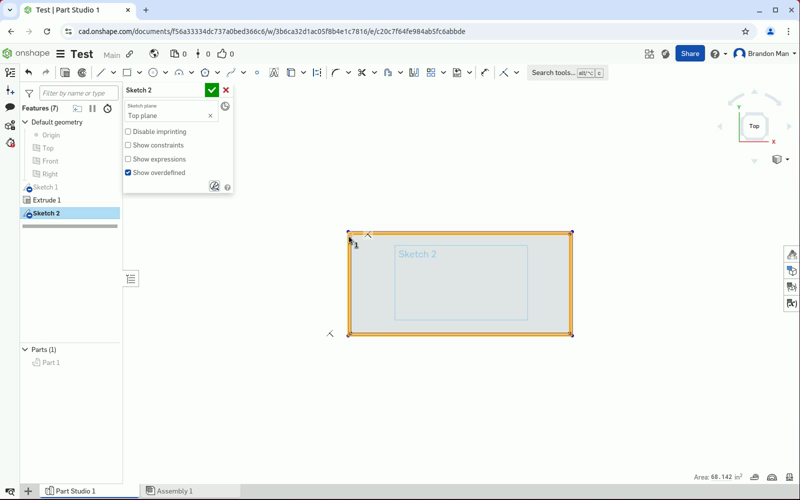
mouse_move(73, 352)
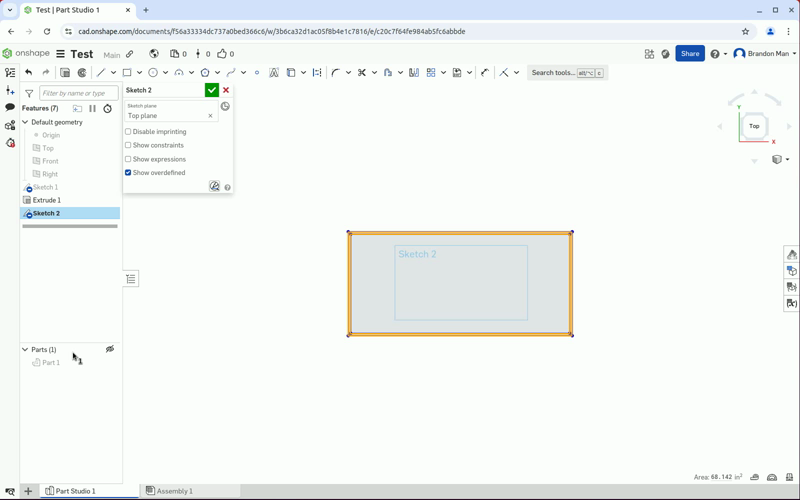
key(shift+y)
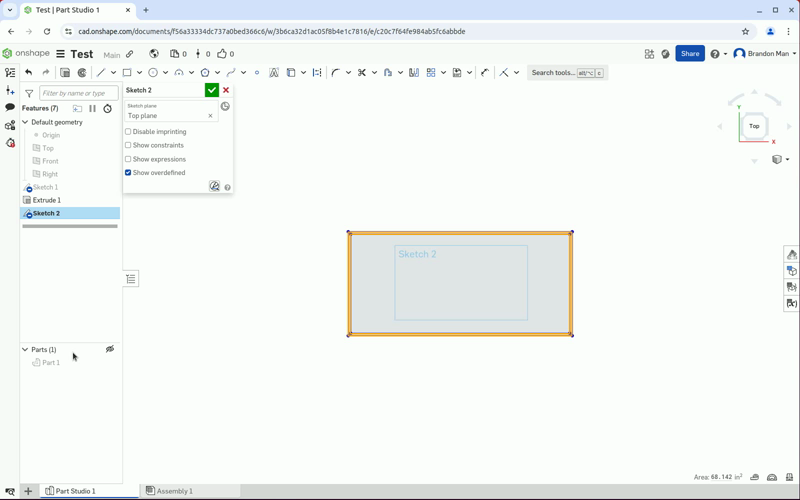
key(shift+e)
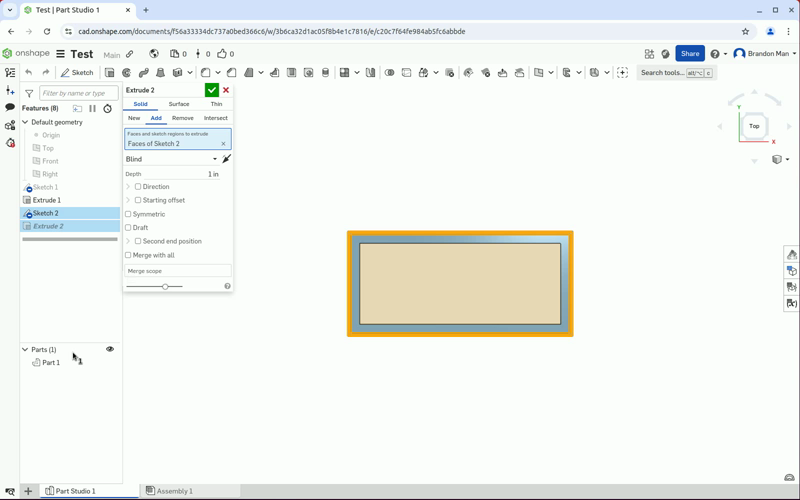
mouse_move(143, 106)
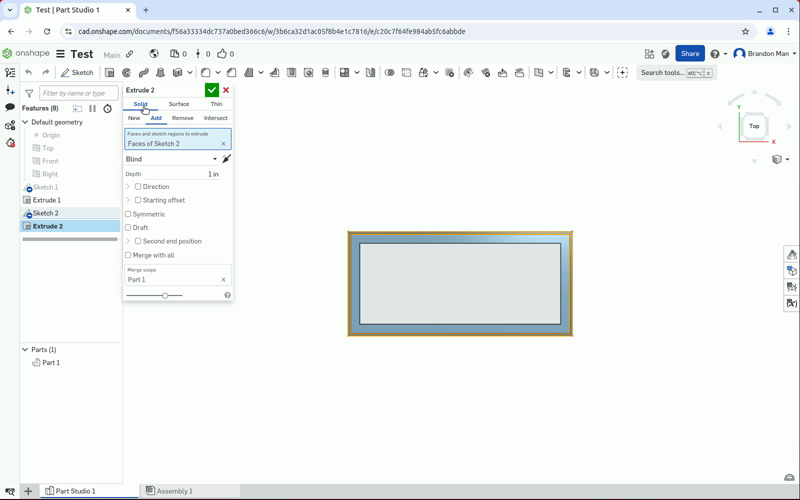
click(143, 106)
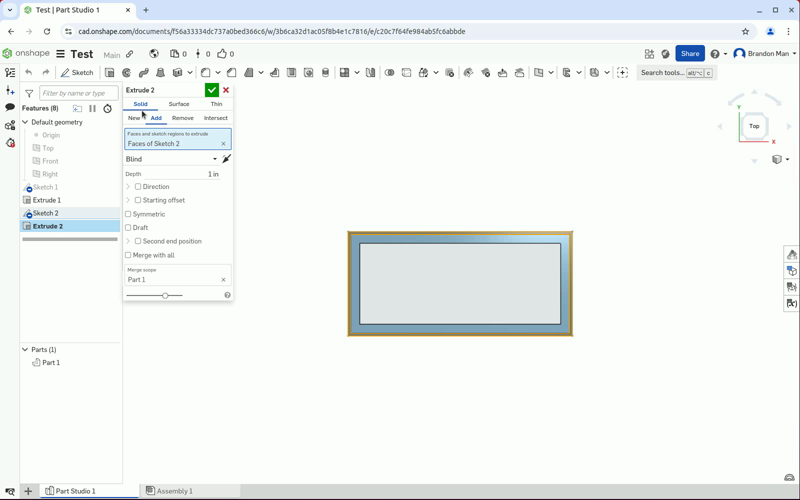
mouse_move(137, 120)
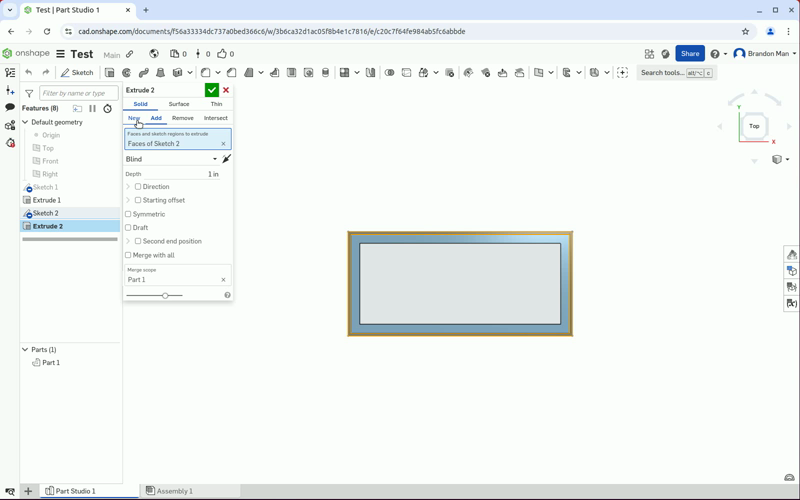
click(137, 120)
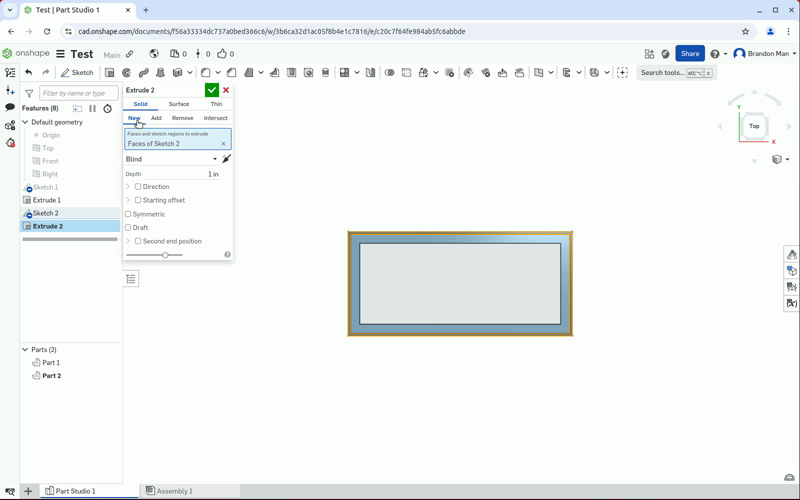
key(tab, 4)
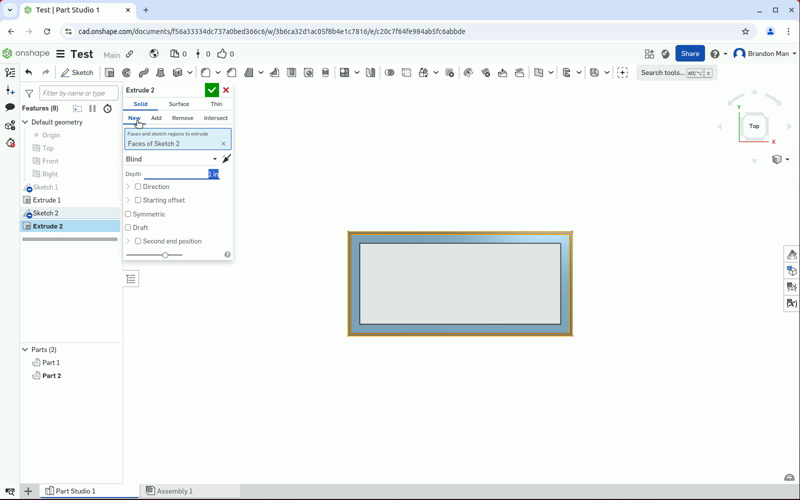
text(4.092)
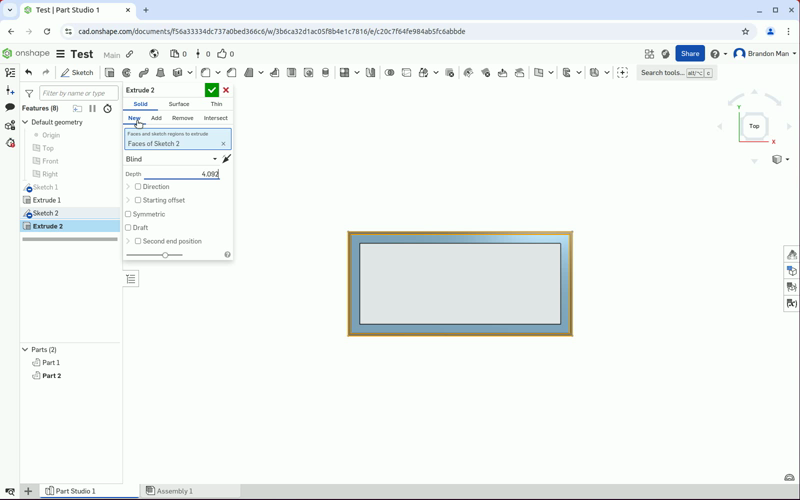
key(enter)
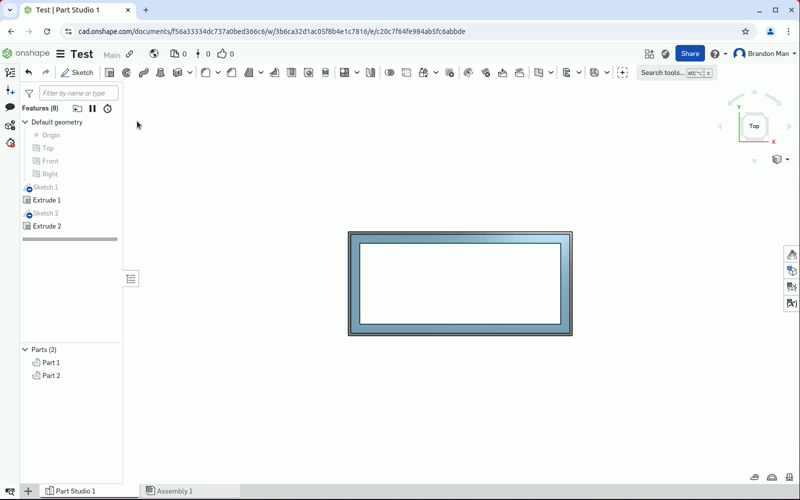
key(shift+h)
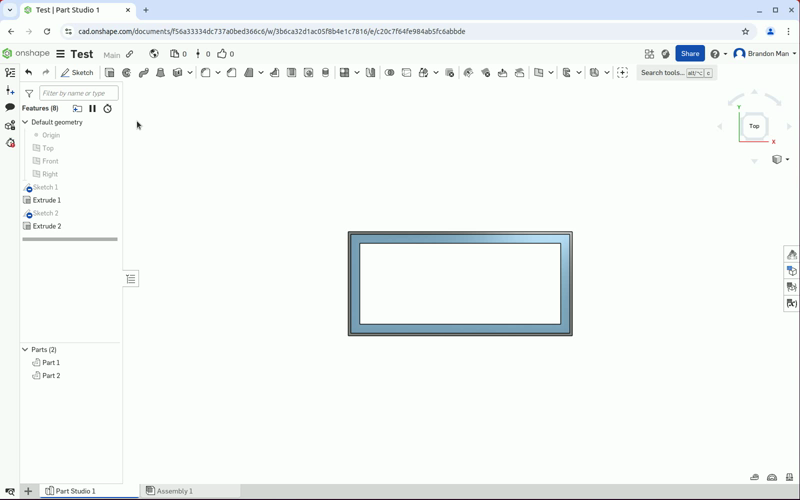
key(shift+h)
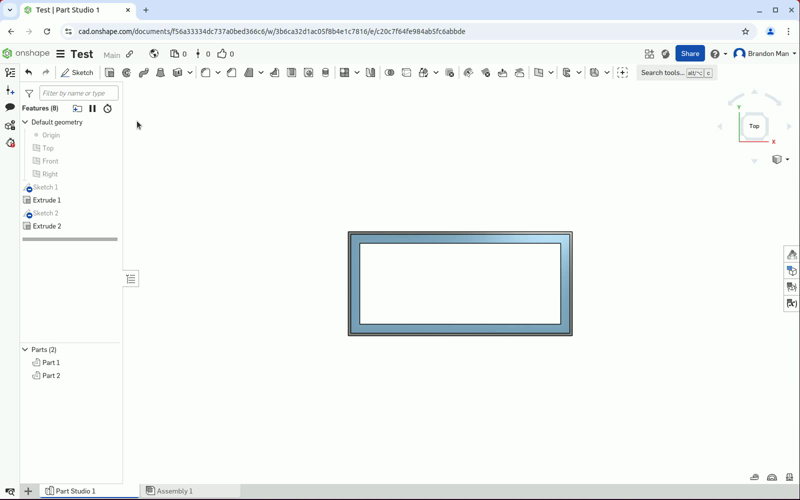
mouse_move(73, 189)
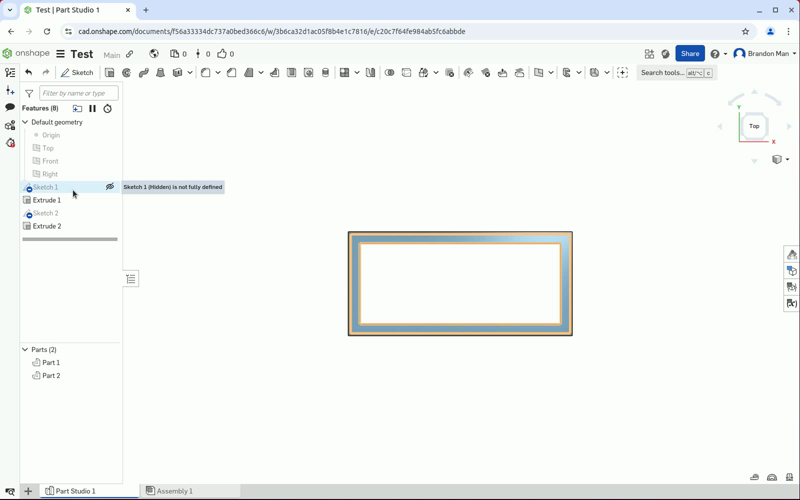
click(73, 189)
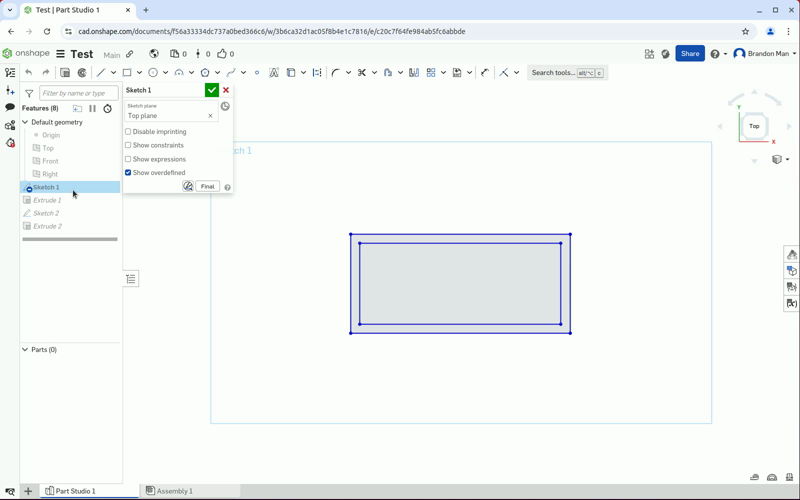
mouse_move(229, 92)
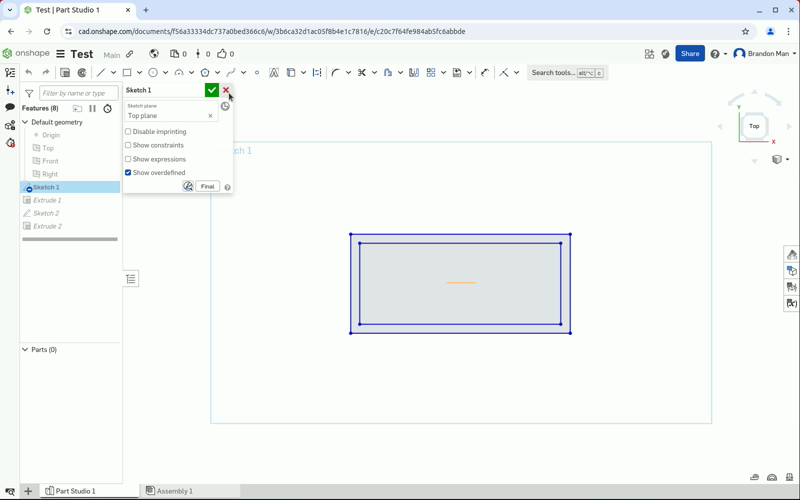
click(229, 92)
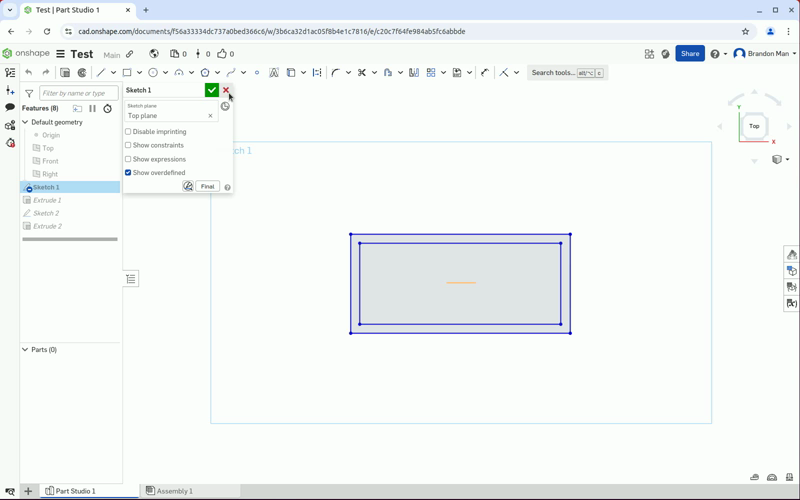
key(shift+s)
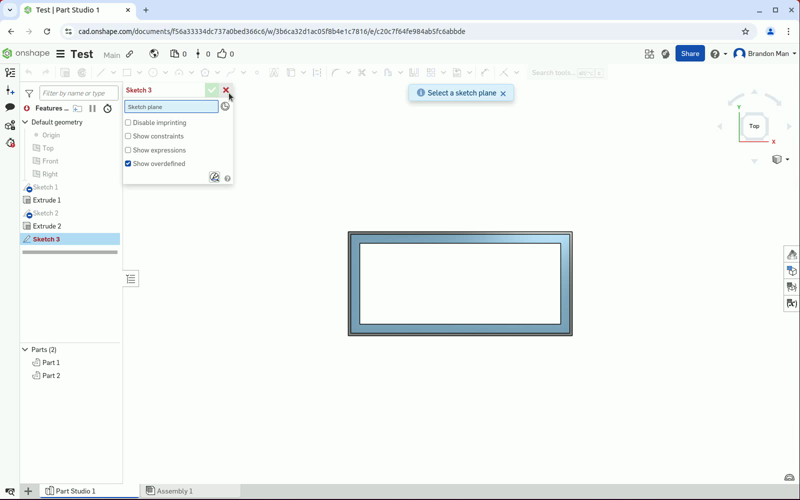
mouse_move(73, 150)
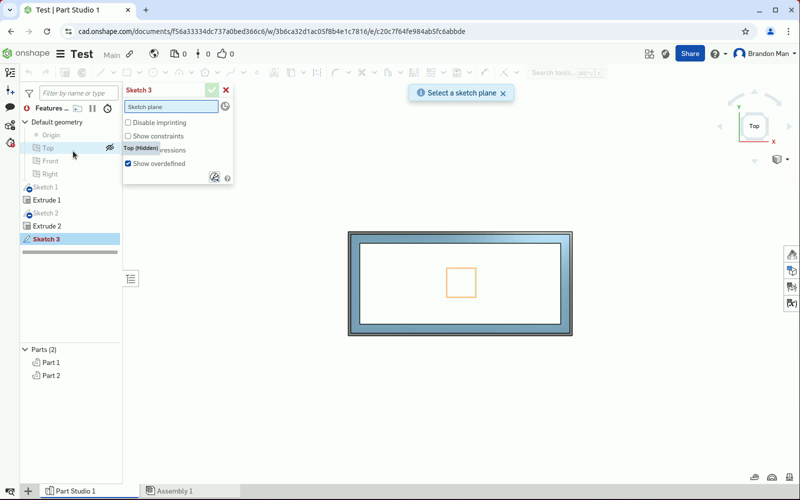
click(73, 150)
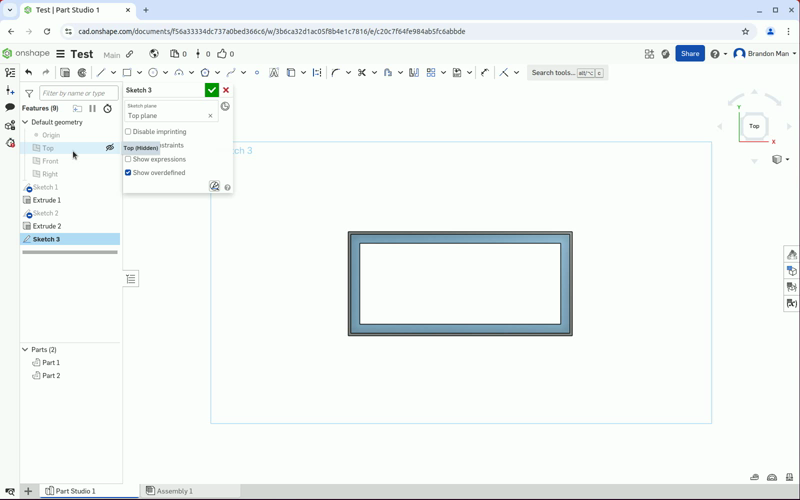
mouse_move(73, 352)
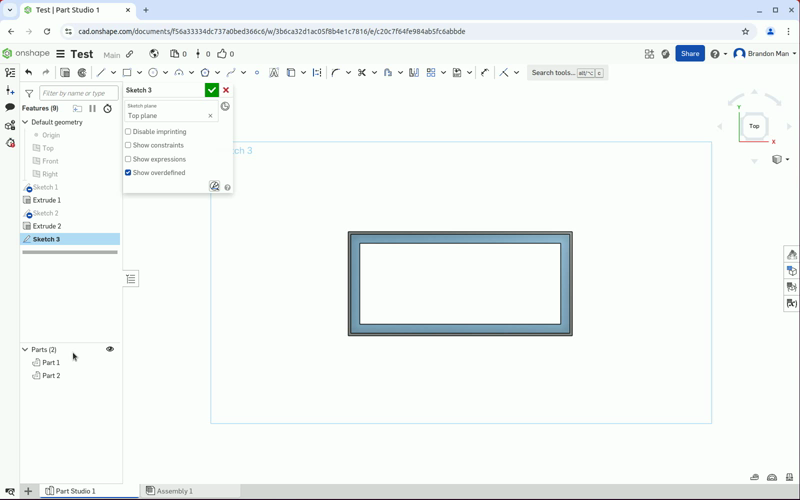
key(y)
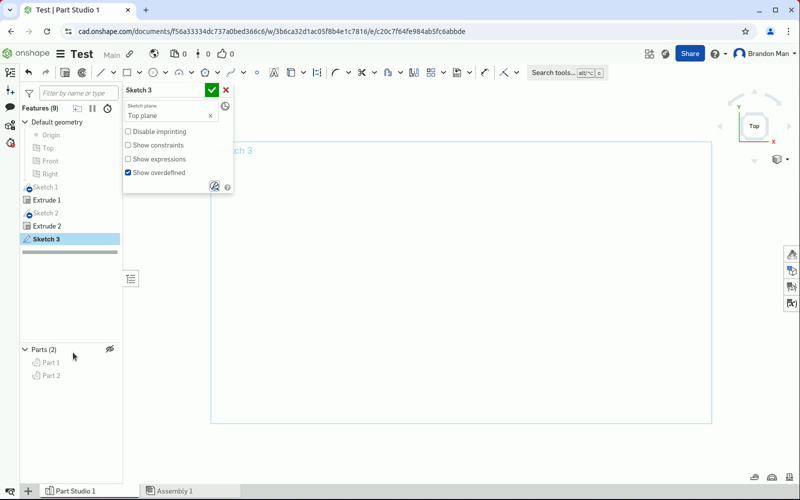
key(l)
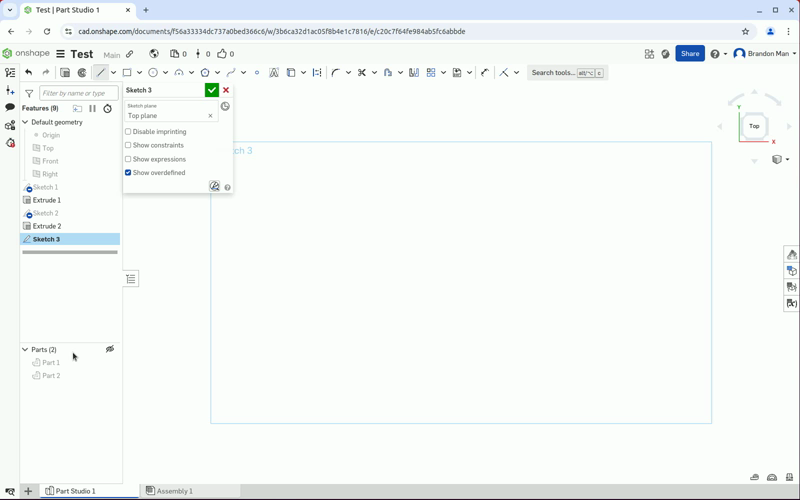
key_down(shift)
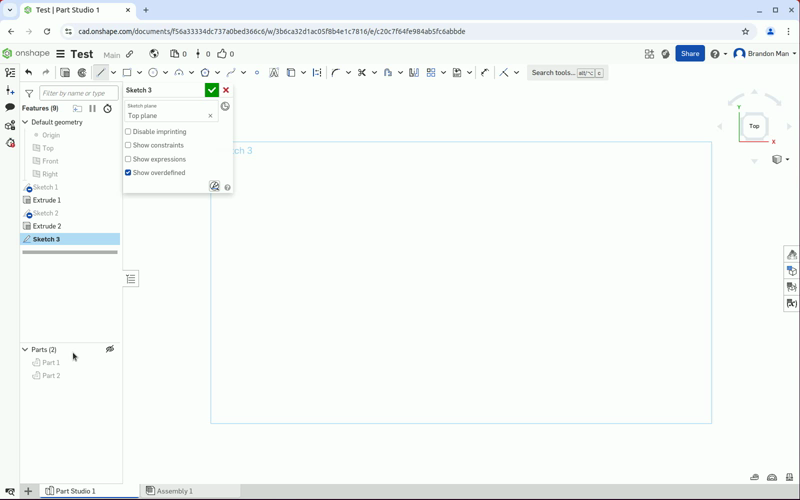
mouse_move(361, 322)
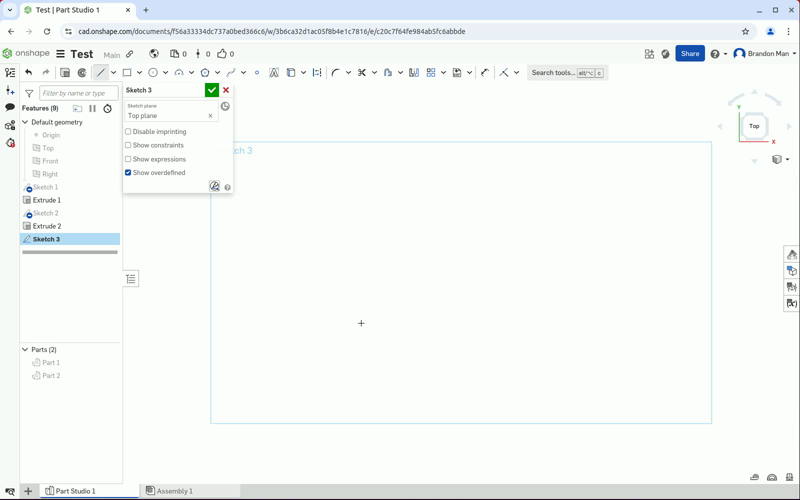
click(361, 322)
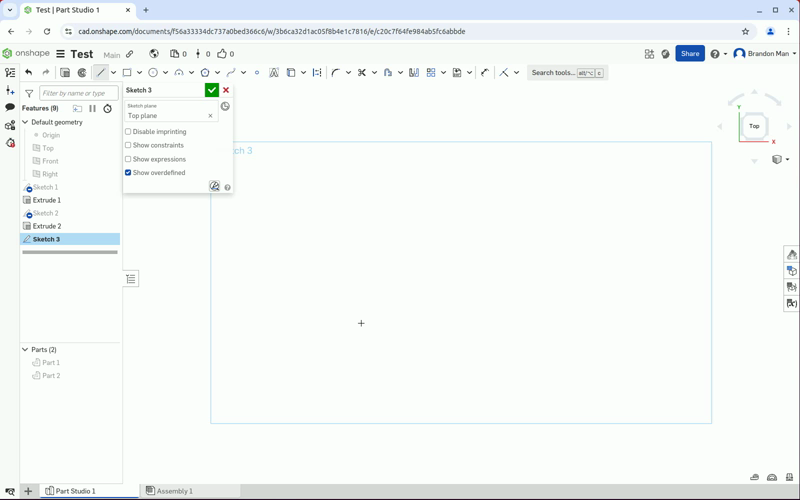
key_up(shift)
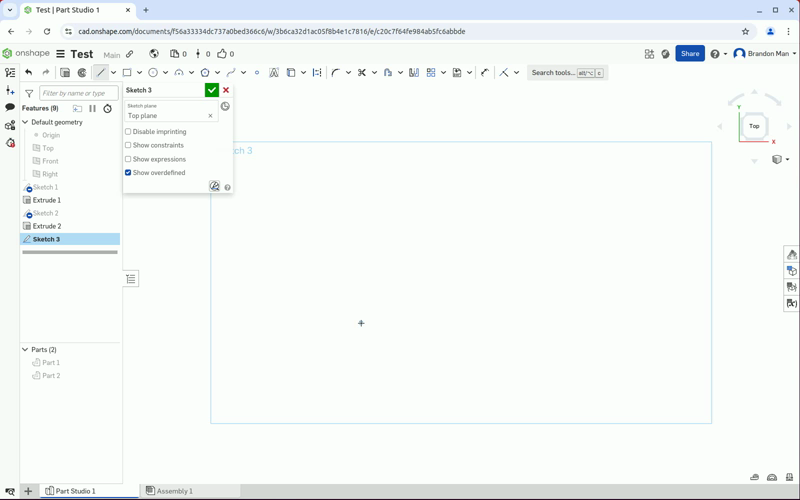
key_down(shift)
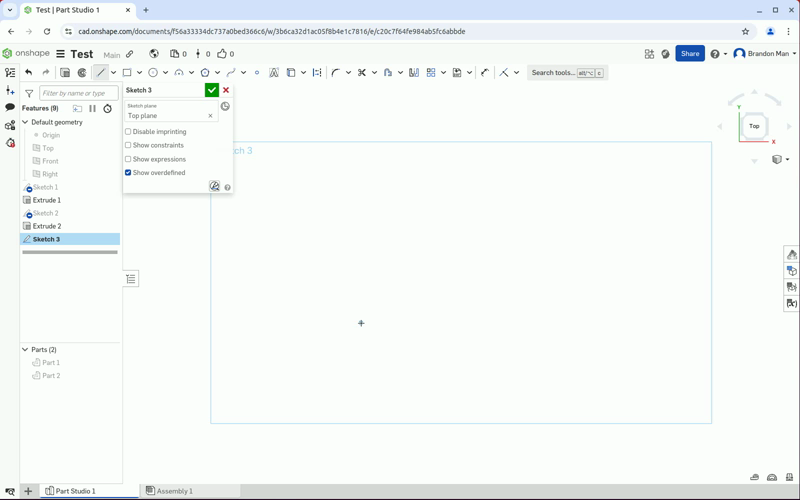
mouse_move(560, 322)
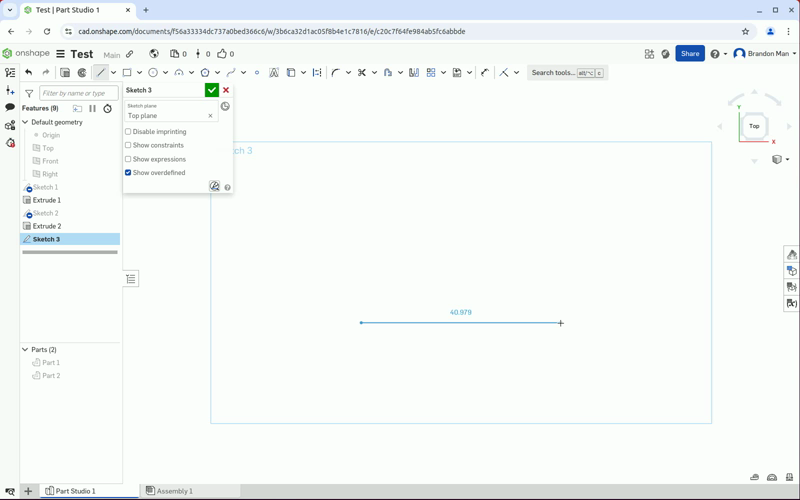
click(560, 322)
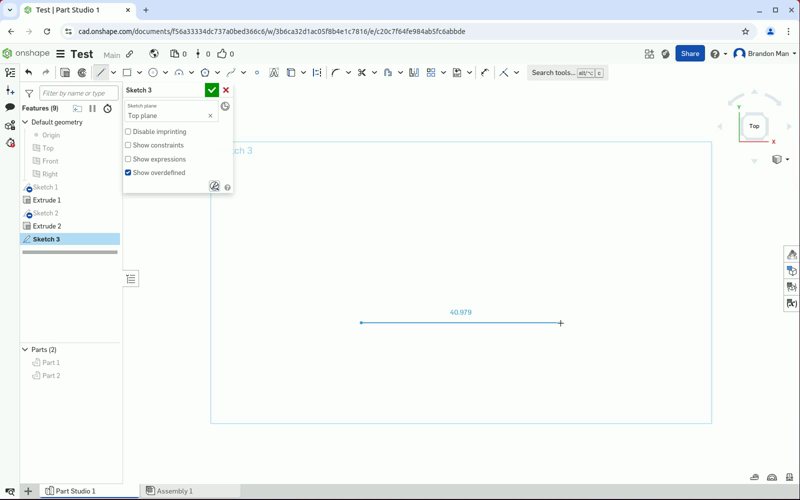
key_up(shift)
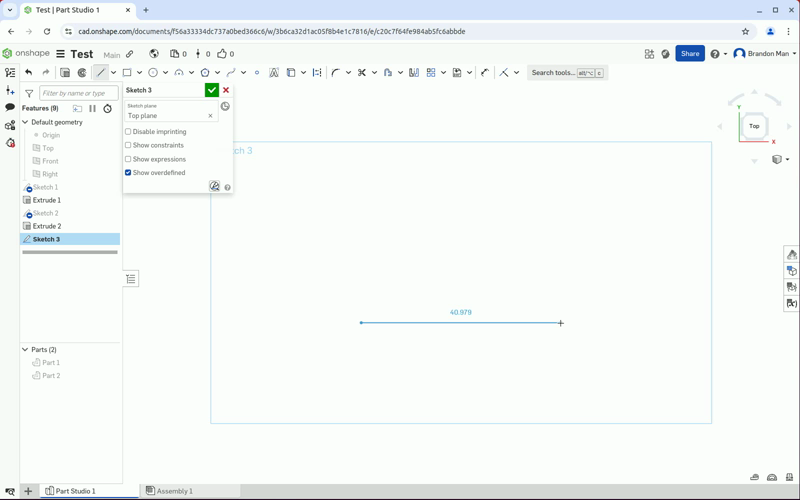
key_down(shift)
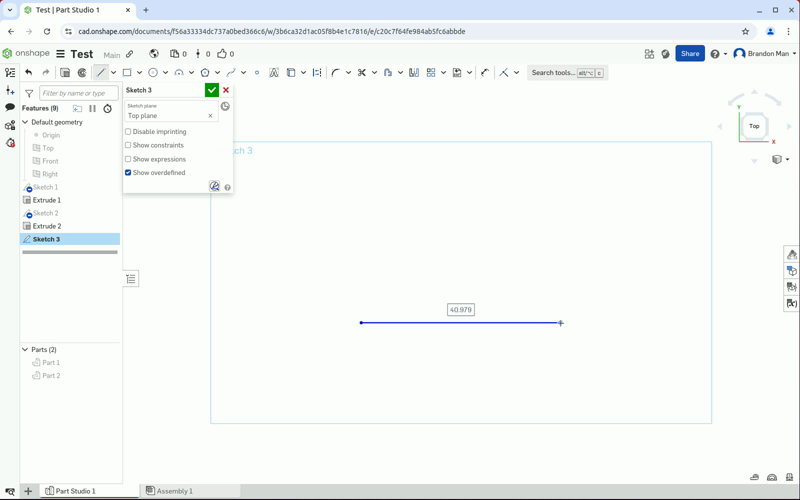
mouse_move(560, 243)
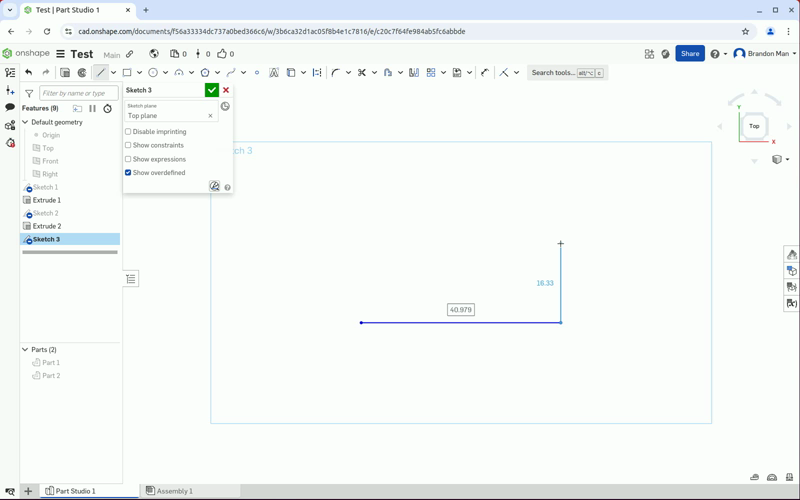
click(560, 243)
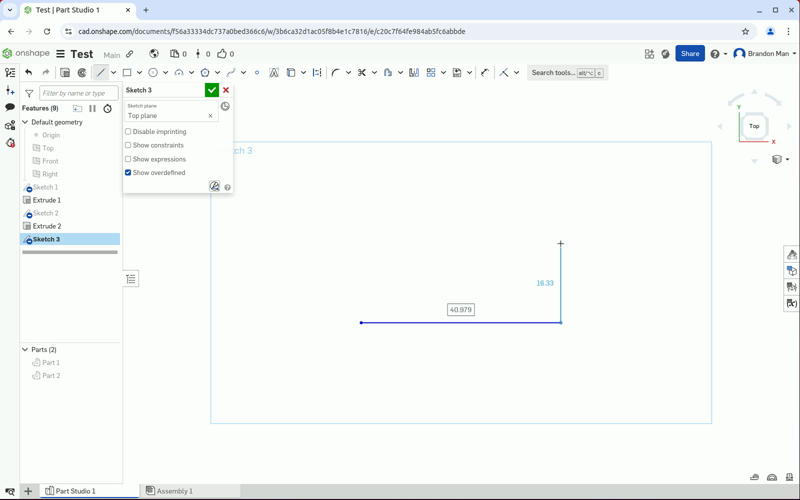
key_up(shift)
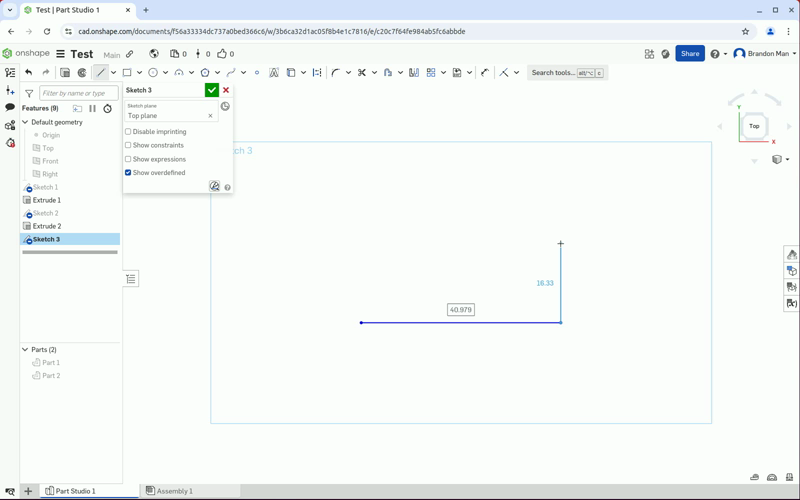
key_down(shift)
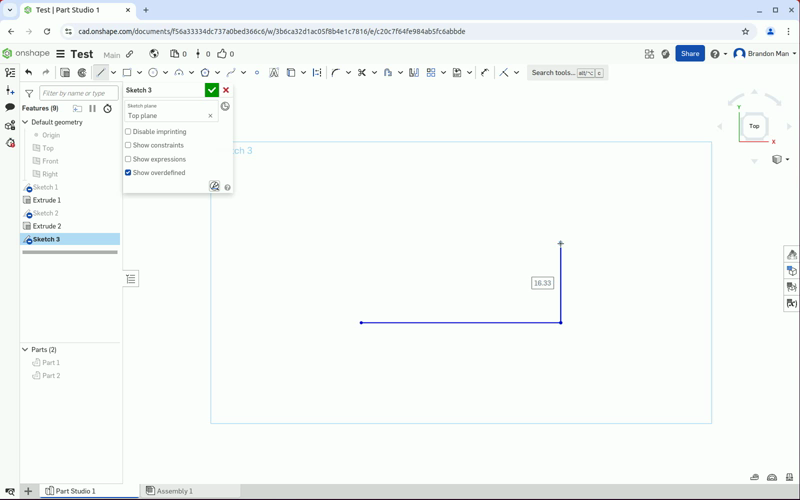
mouse_move(361, 243)
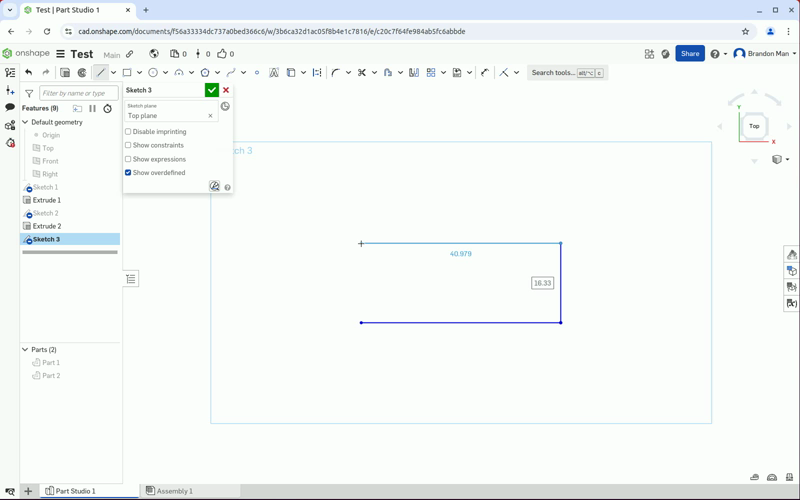
click(361, 243)
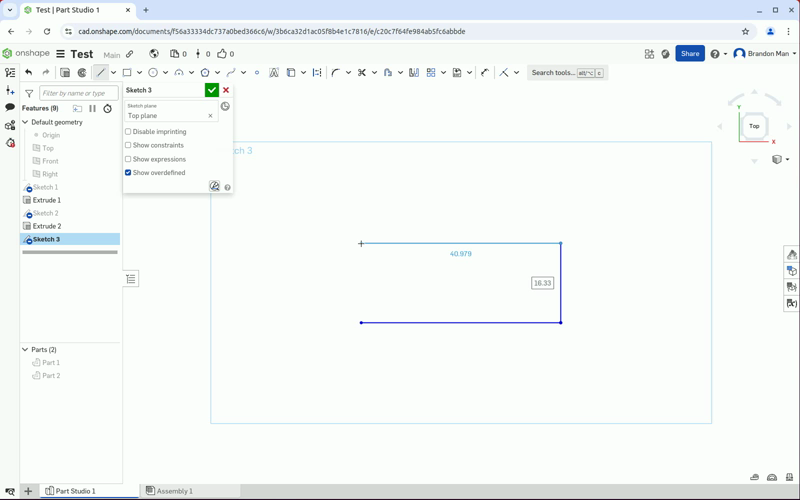
key_up(shift)
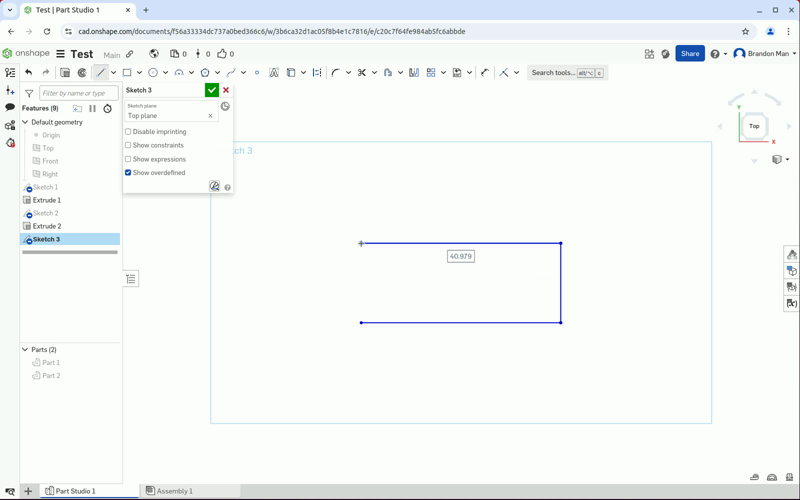
key_down(shift)
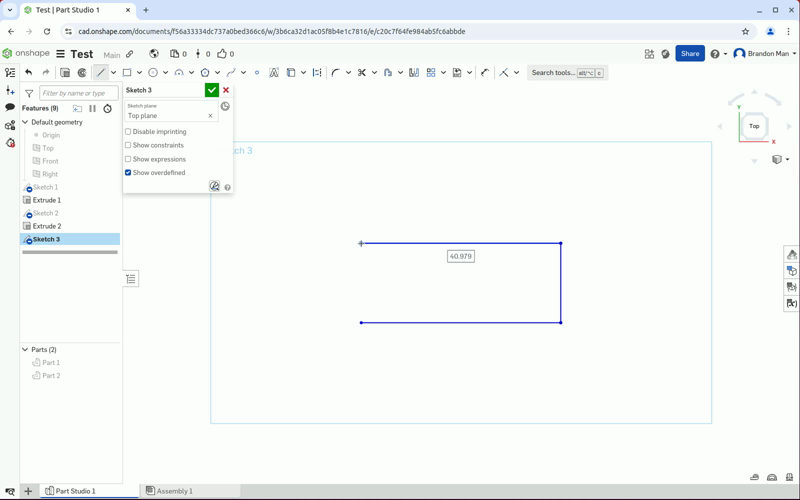
mouse_move(361, 322)
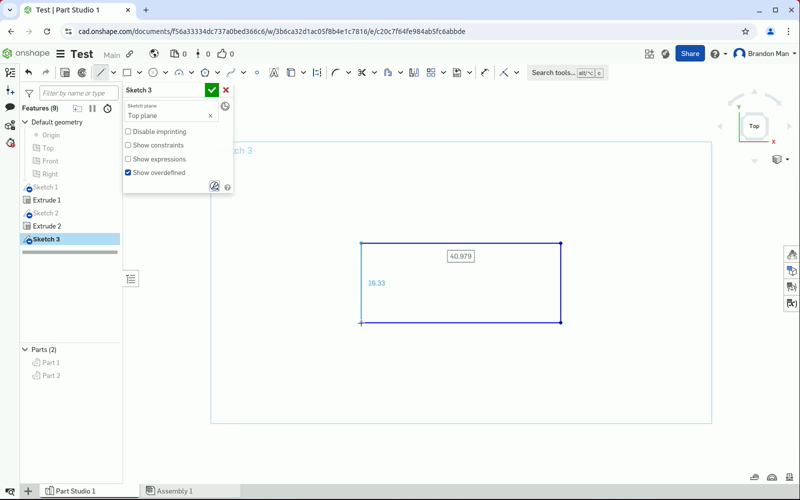
key_up(shift)
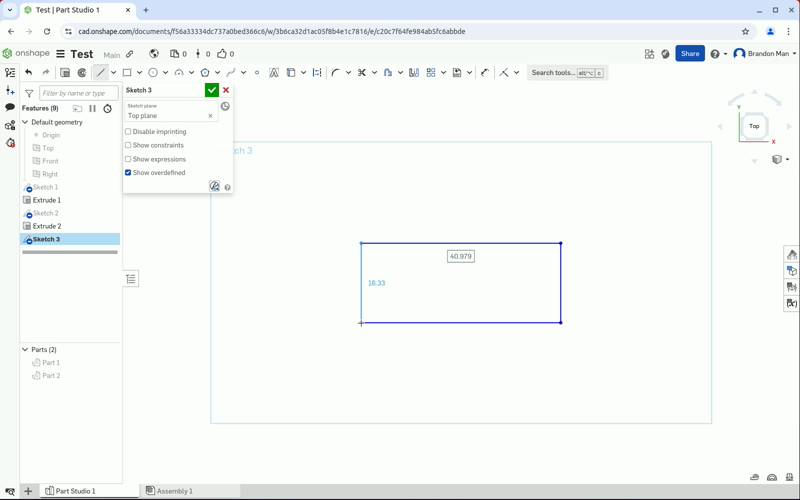
click(361, 322)
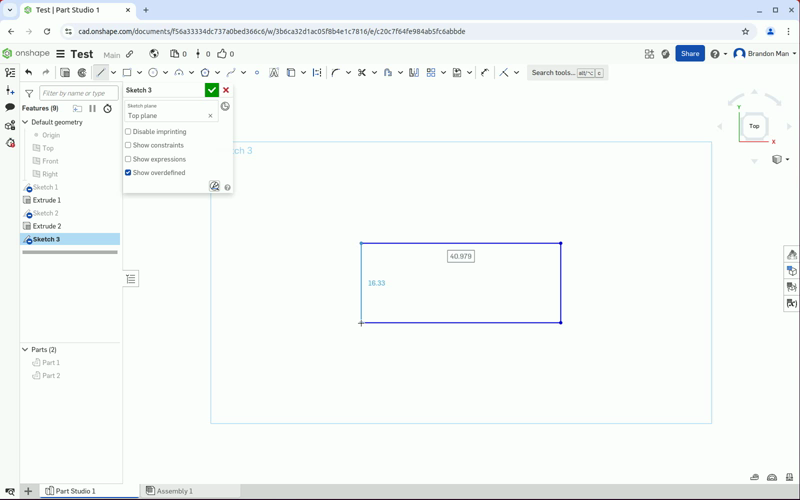
key(esc)
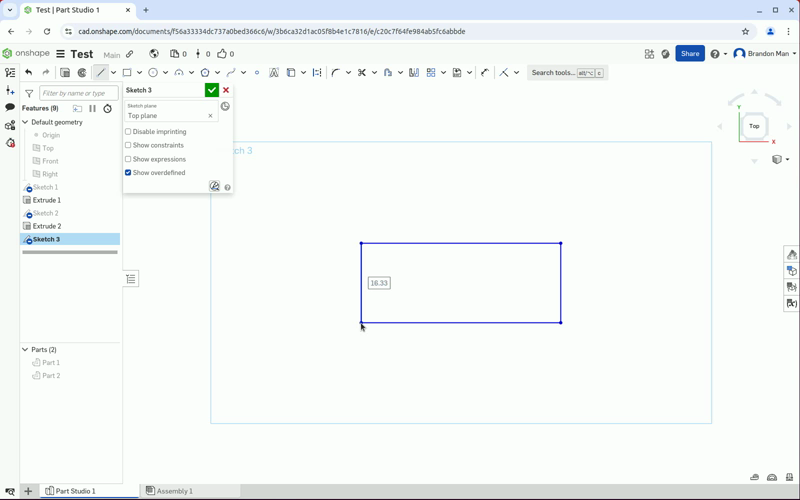
key(l)
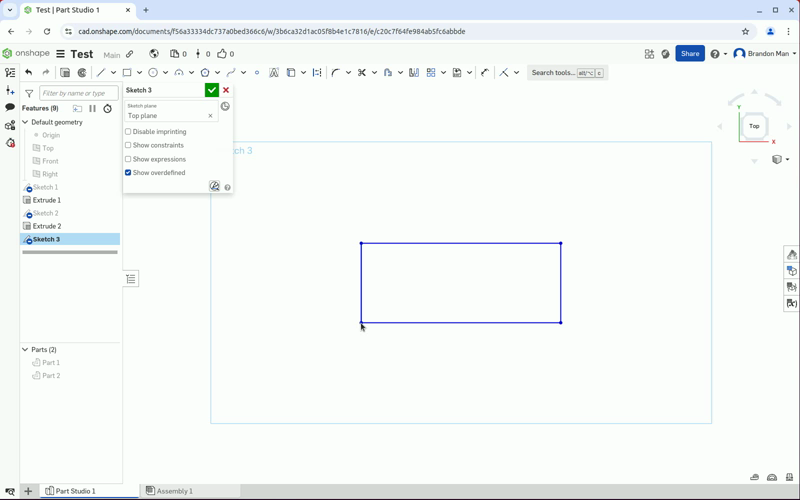
key_down(shift)
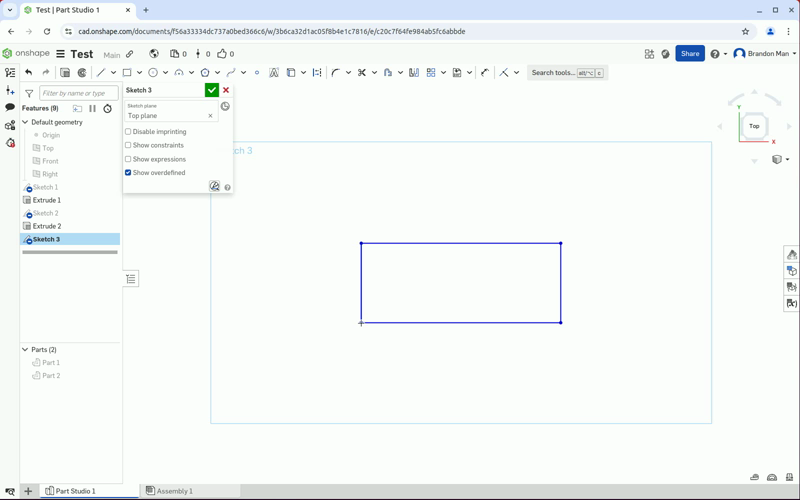
mouse_move(363, 320)
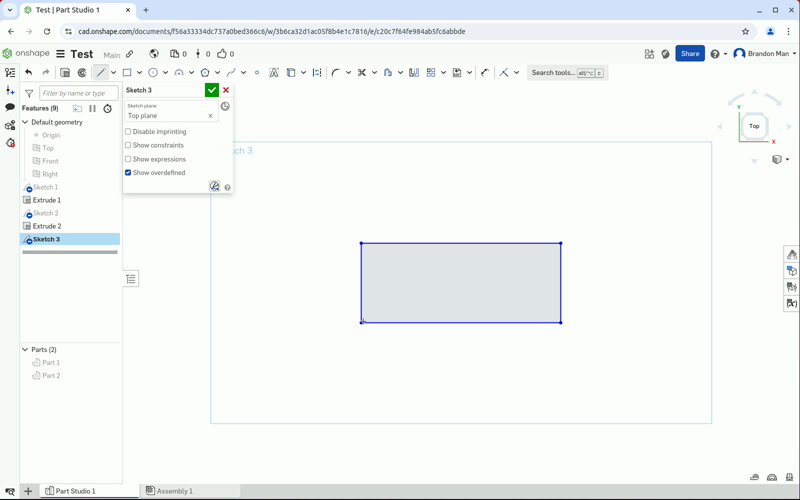
scroll(6)
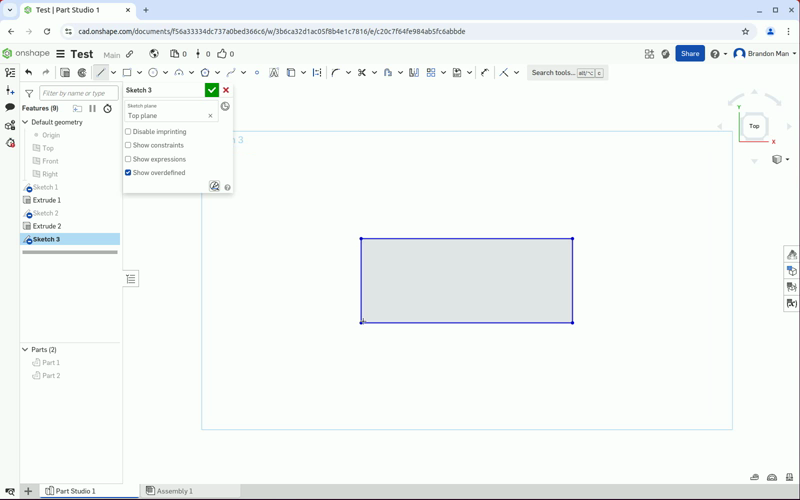
scroll(6)
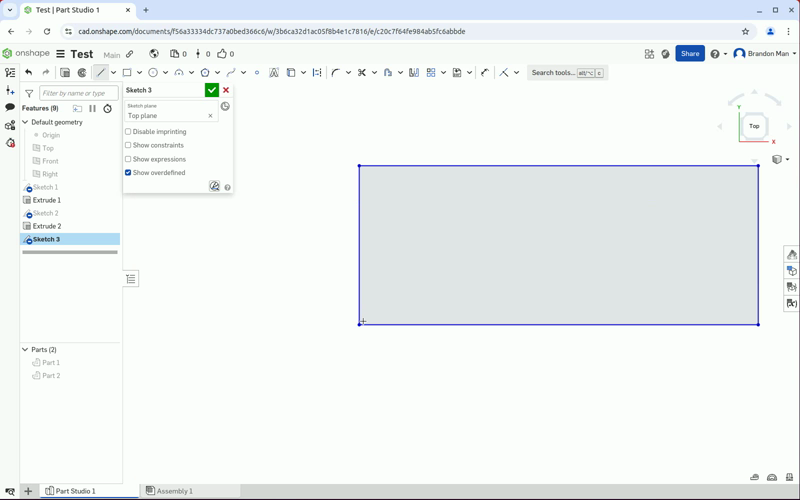
scroll(6)
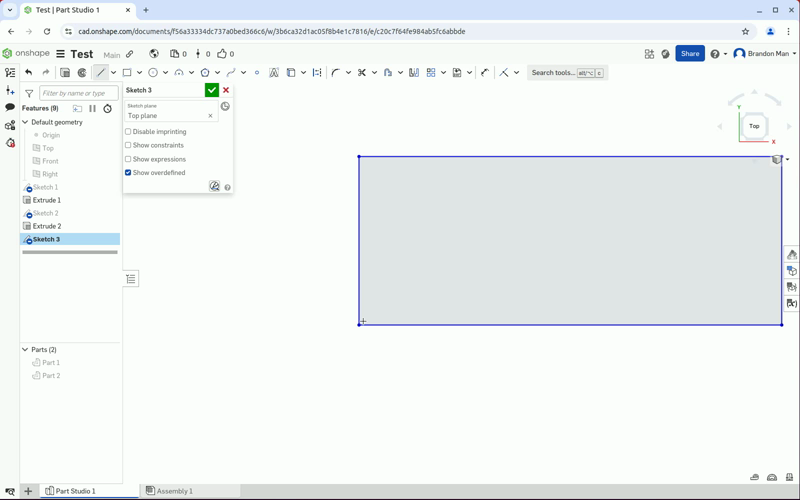
scroll(6)
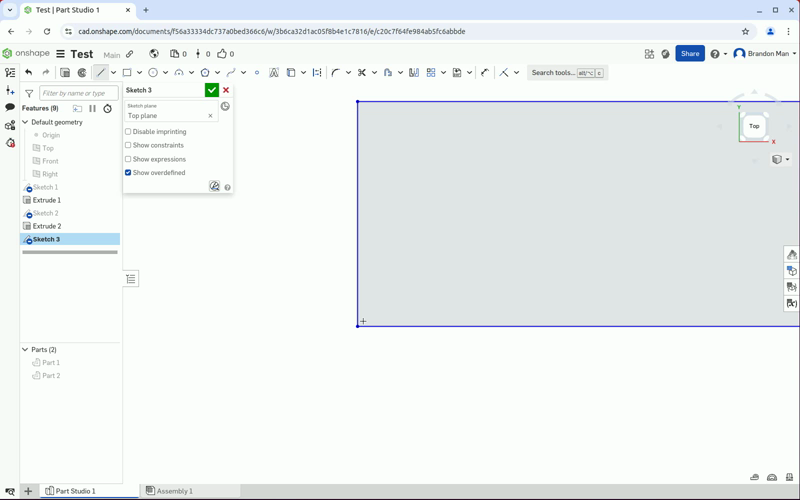
scroll(6)
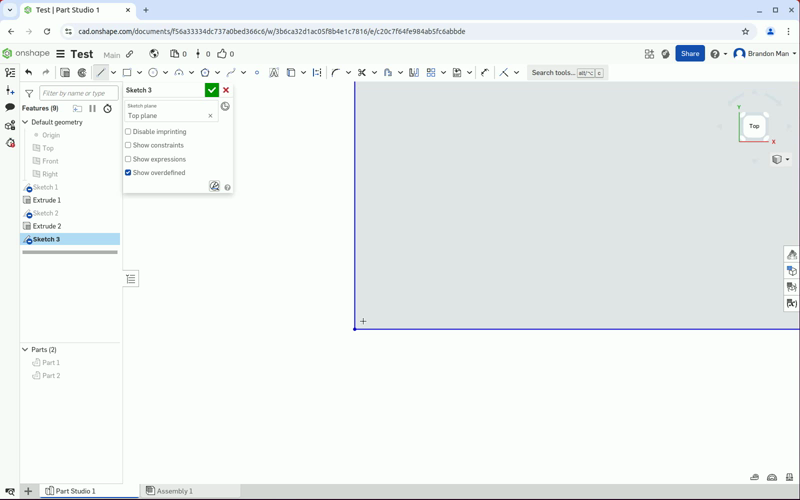
scroll(6)
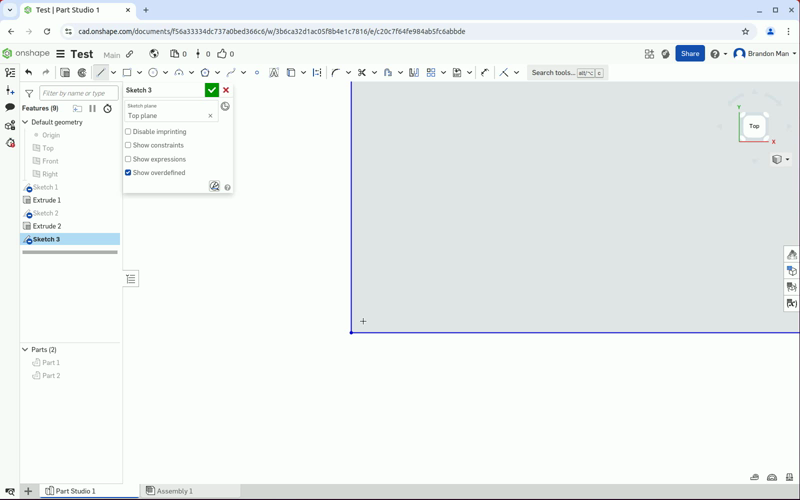
scroll(6)
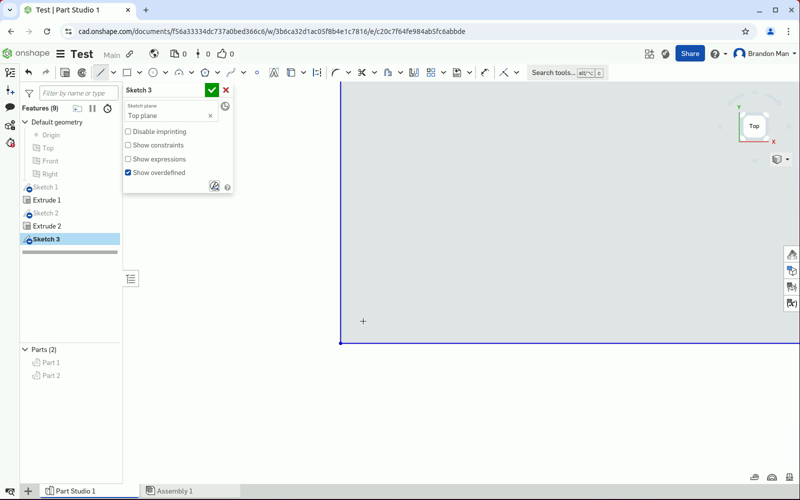
click(363, 320)
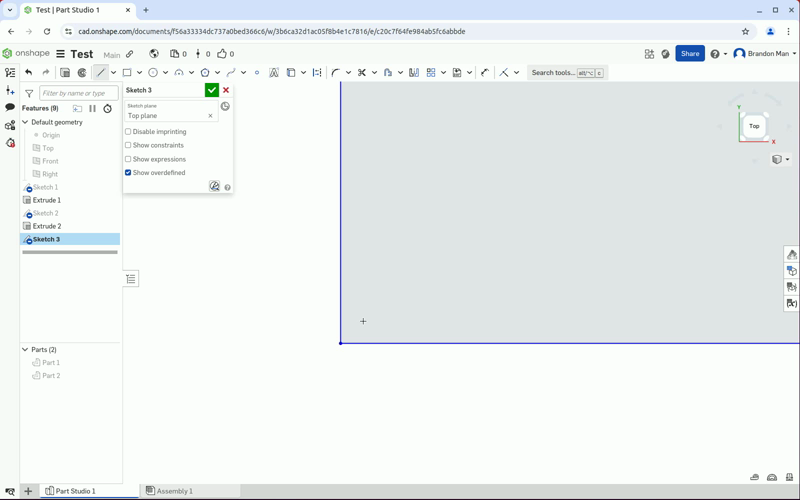
scroll(-6)
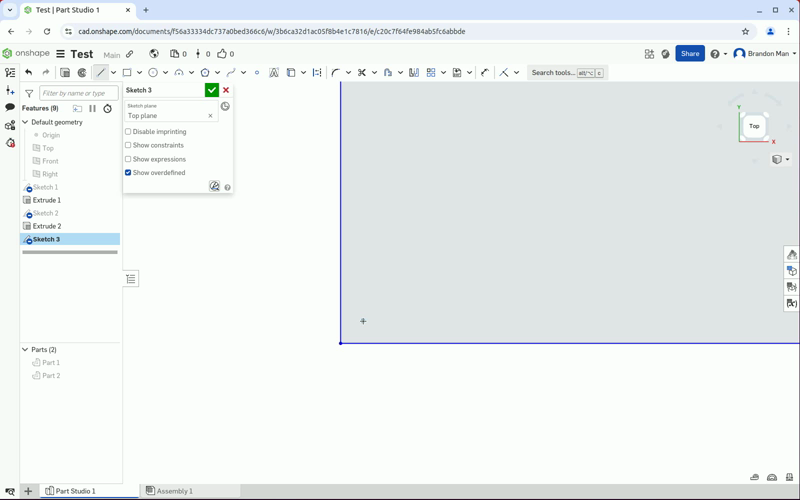
scroll(-6)
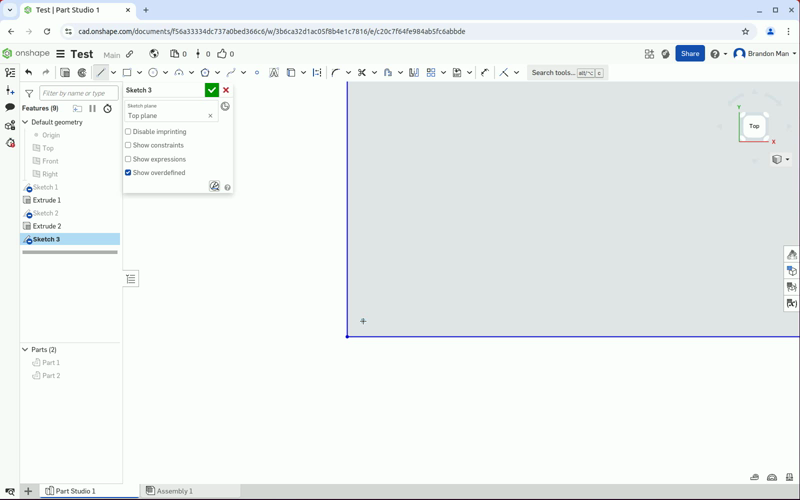
scroll(-6)
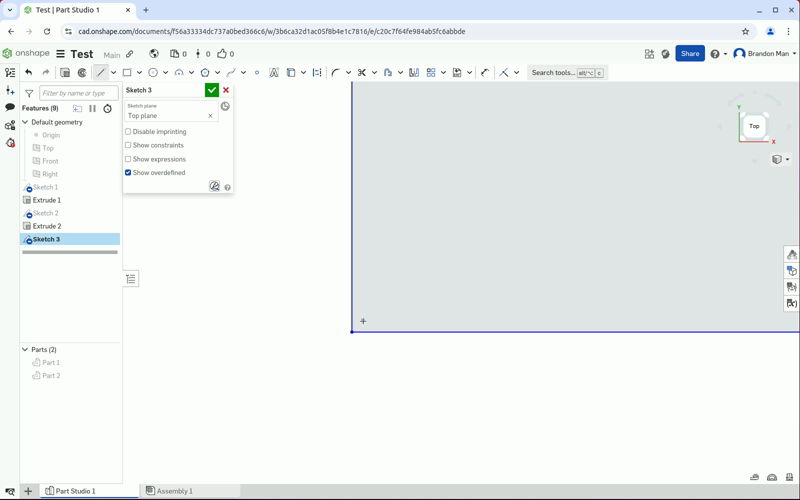
scroll(-6)
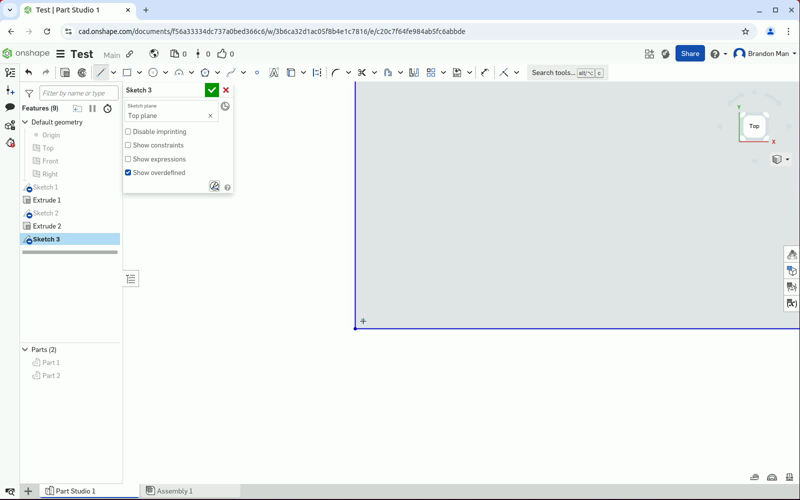
scroll(-6)
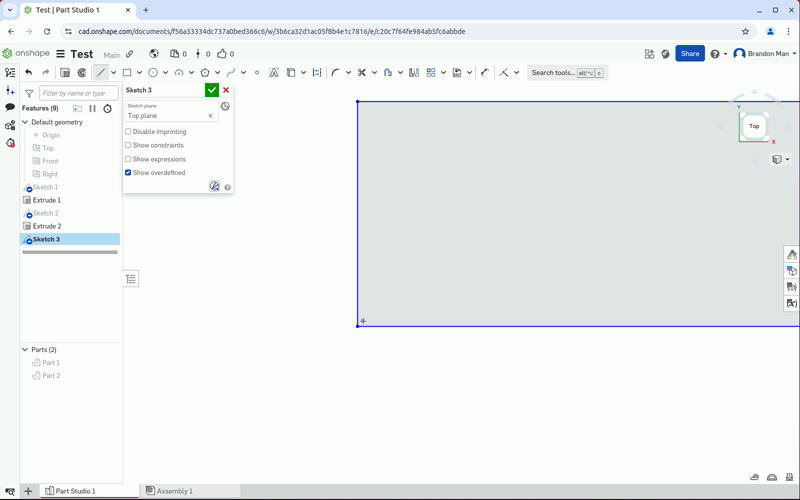
scroll(-6)
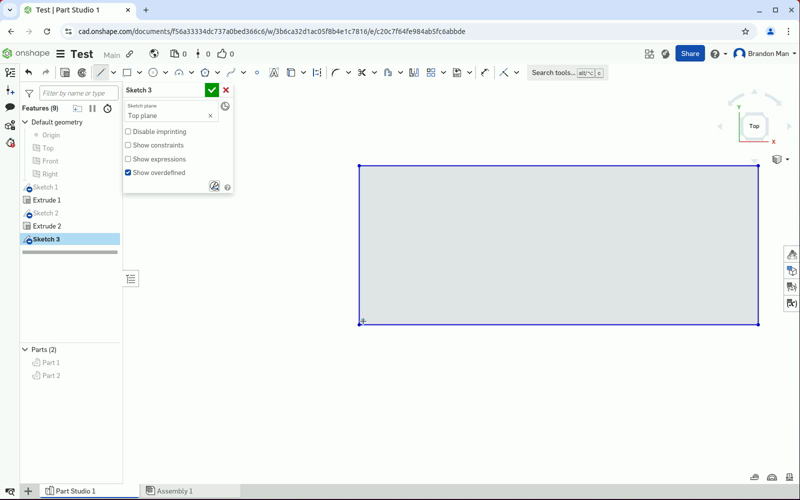
scroll(-6)
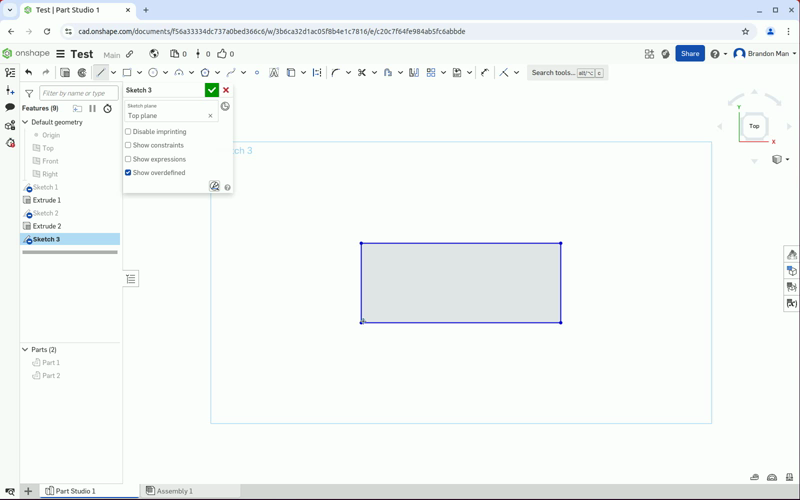
key_up(shift)
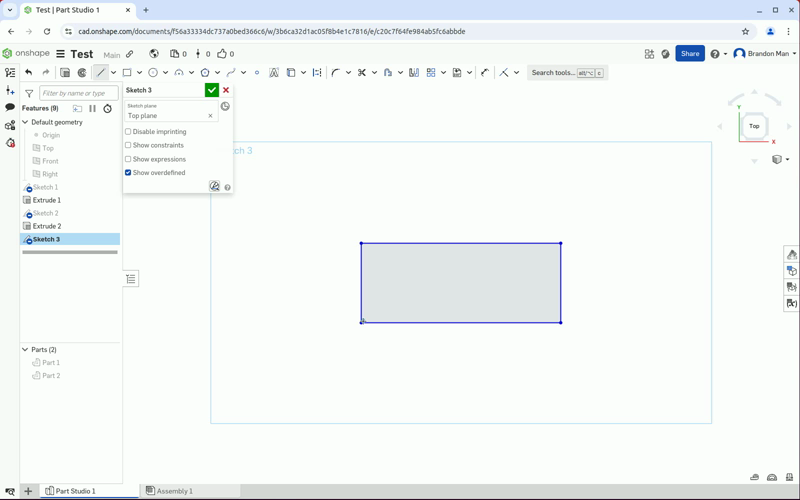
key_down(shift)
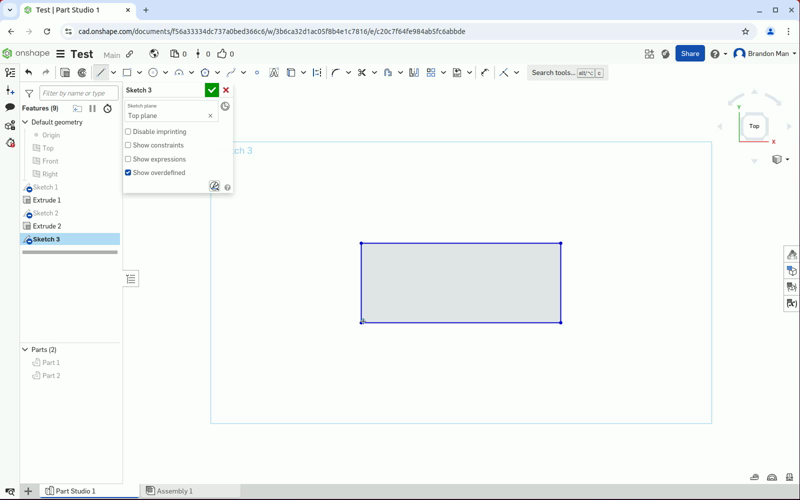
mouse_move(558, 320)
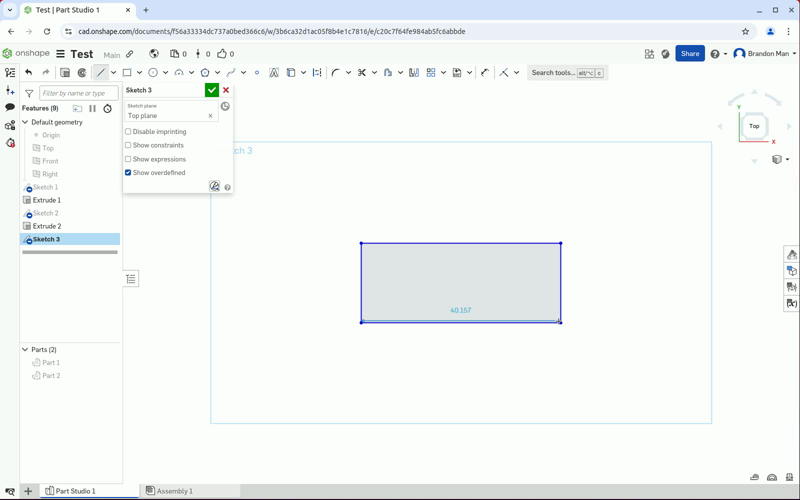
scroll(6)
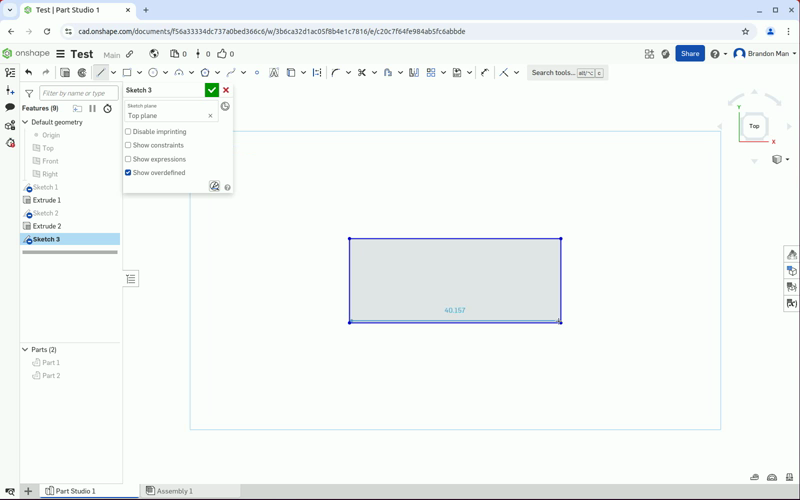
scroll(6)
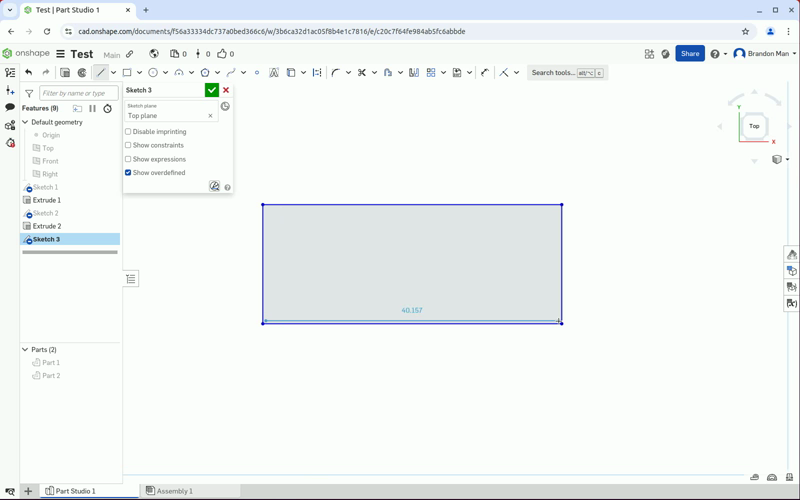
scroll(6)
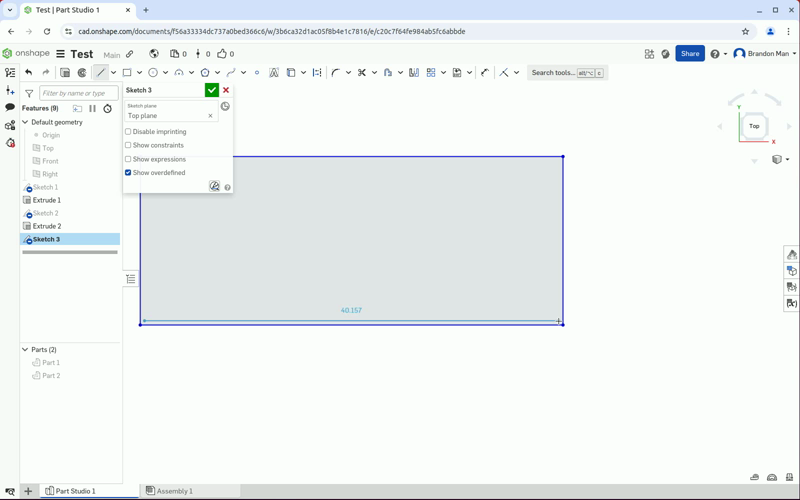
scroll(6)
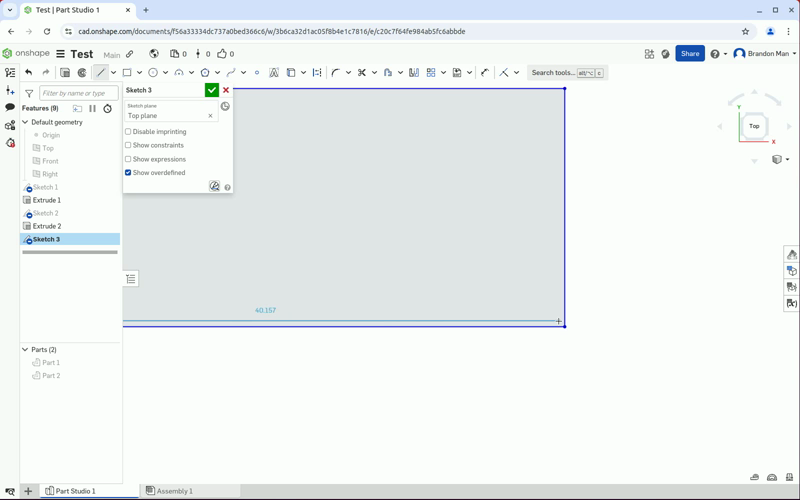
scroll(6)
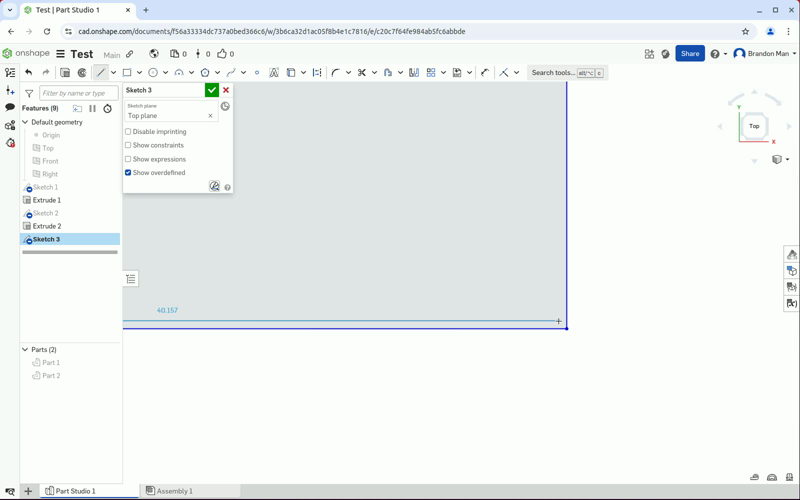
scroll(6)
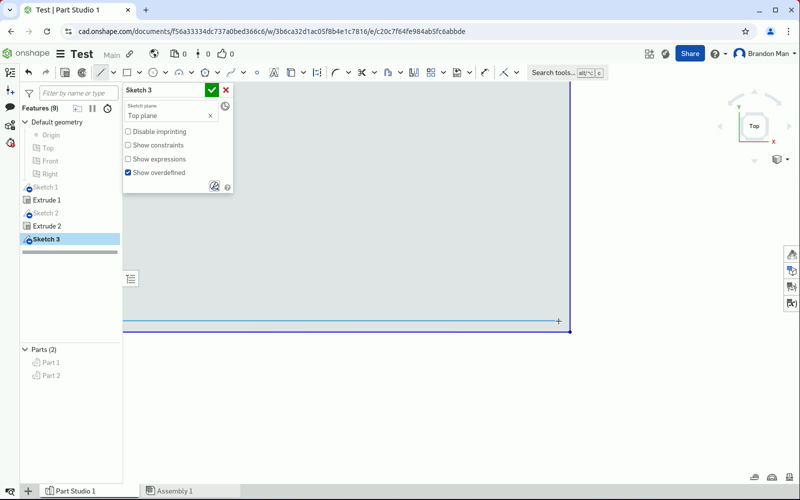
scroll(6)
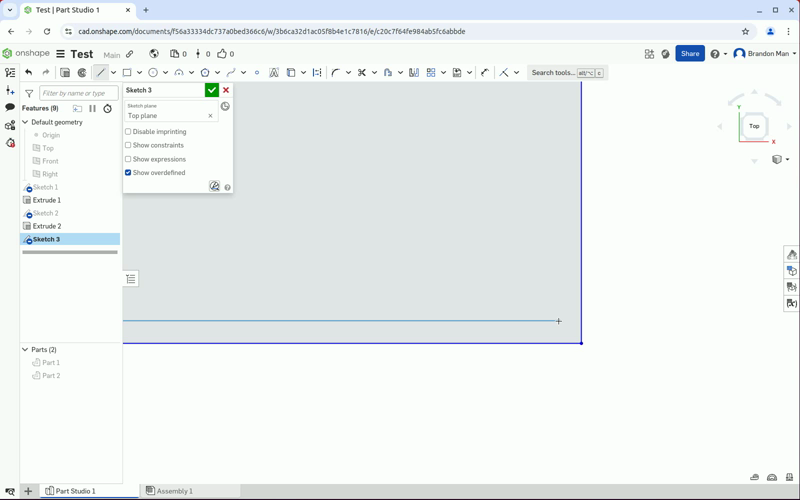
click(558, 320)
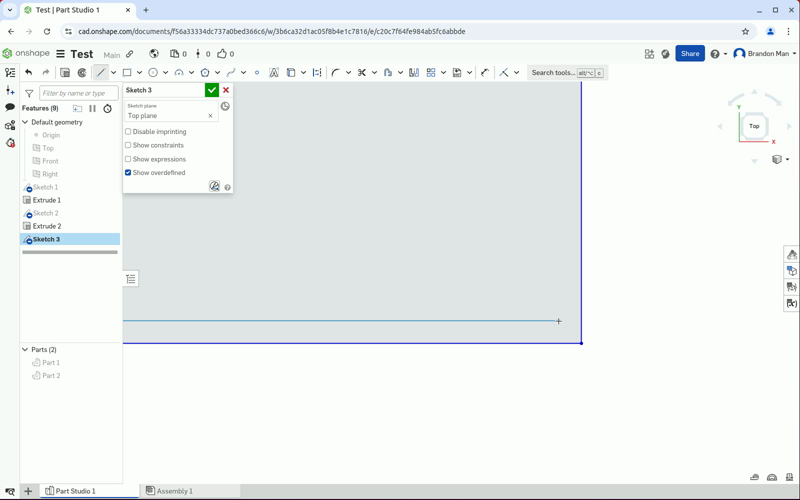
scroll(-6)
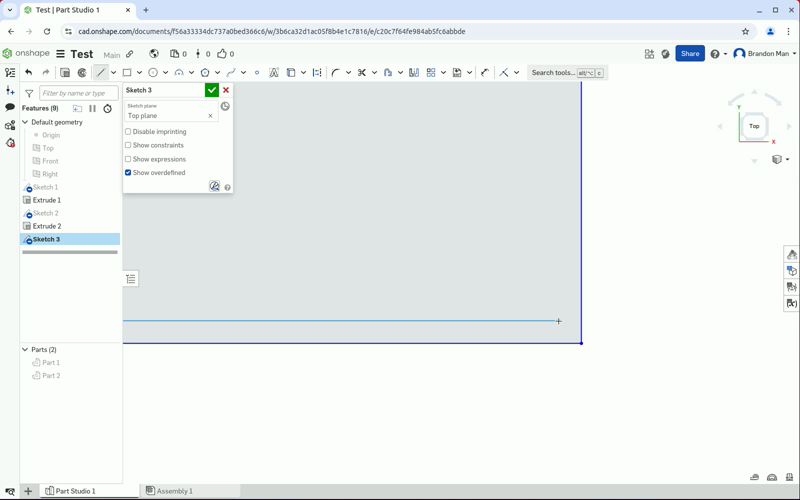
scroll(-6)
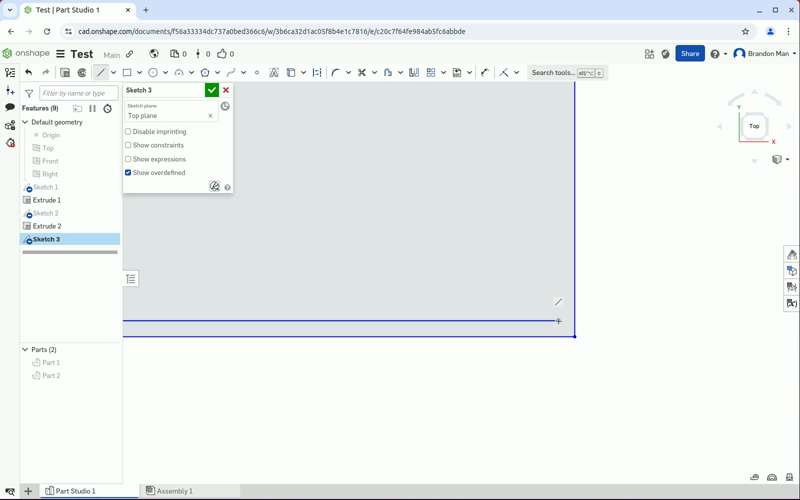
scroll(-6)
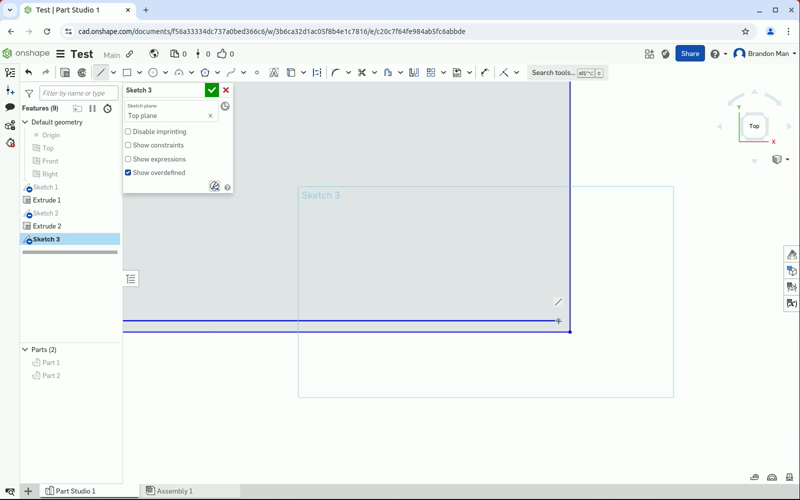
scroll(-6)
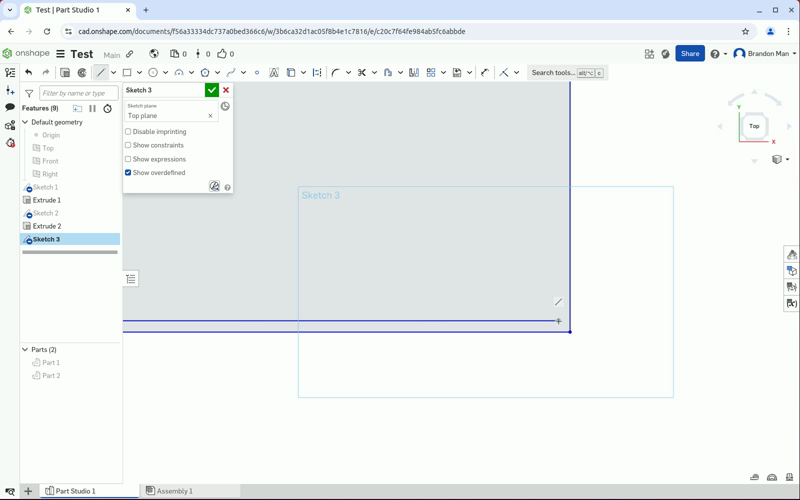
scroll(-6)
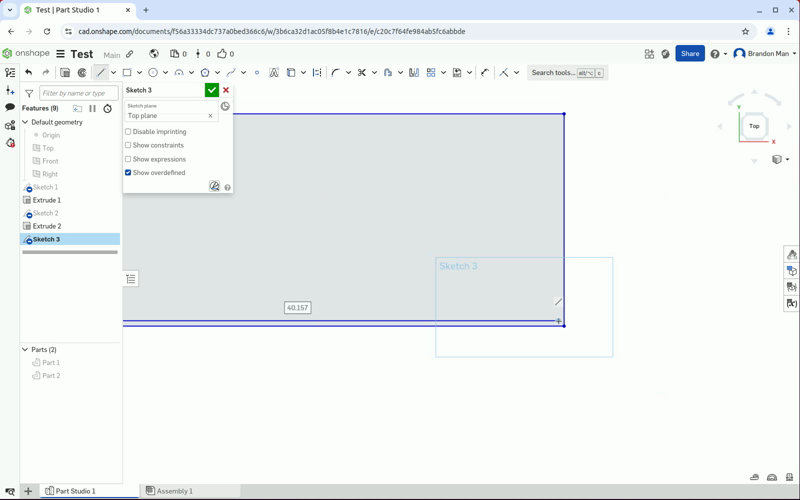
scroll(-6)
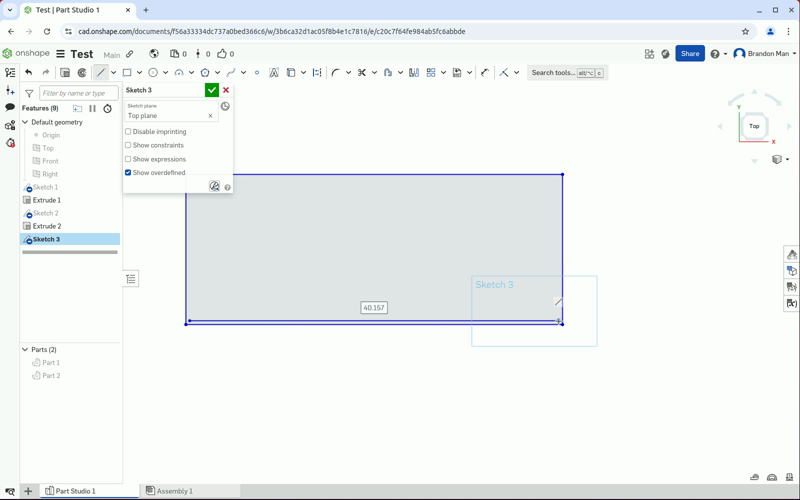
scroll(-6)
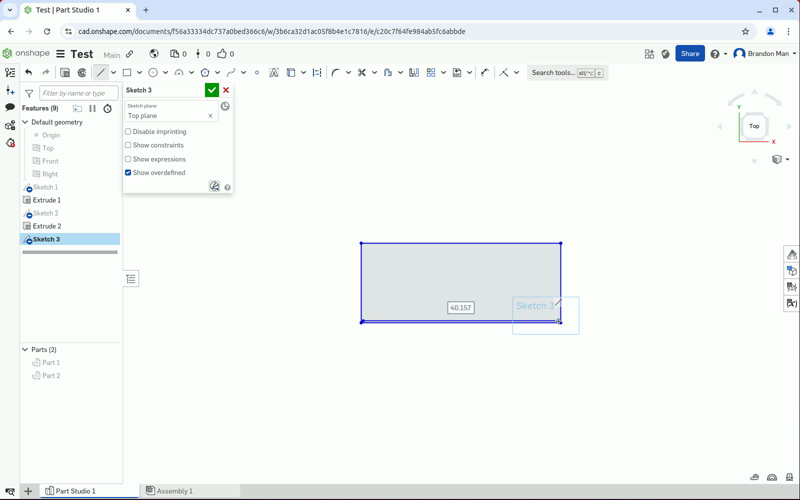
key_up(shift)
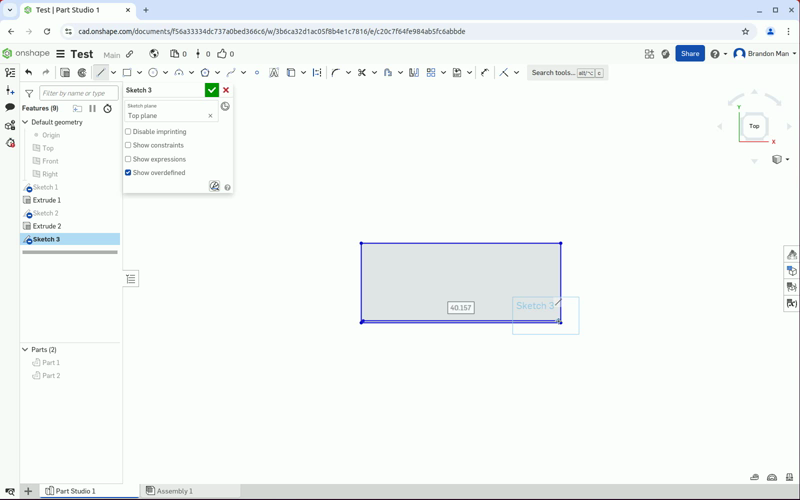
key_down(shift)
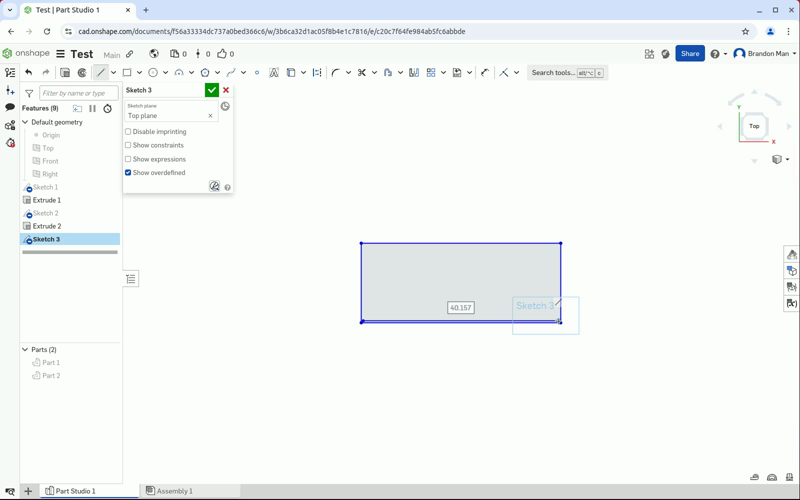
mouse_move(558, 245)
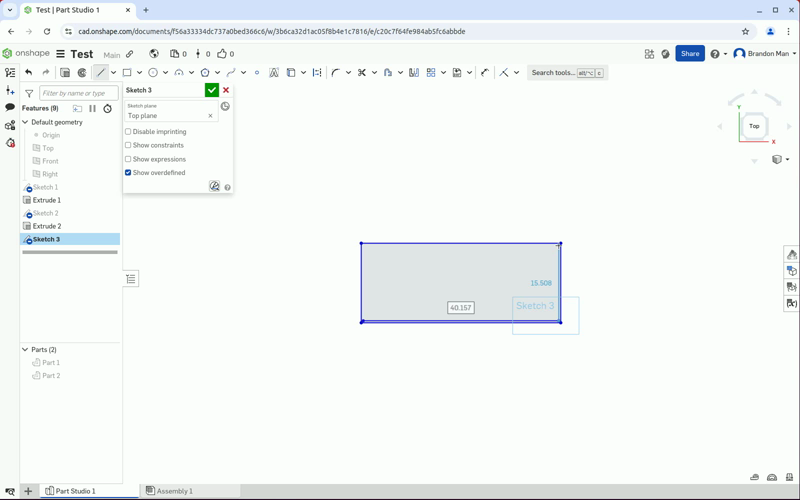
scroll(6)
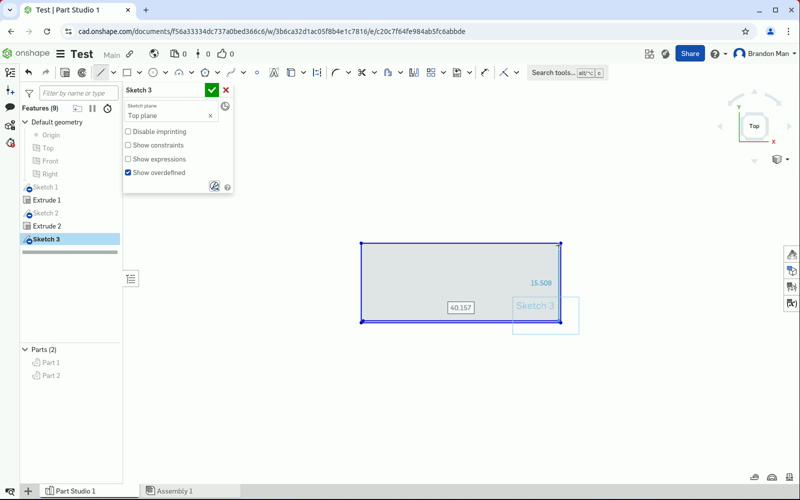
scroll(6)
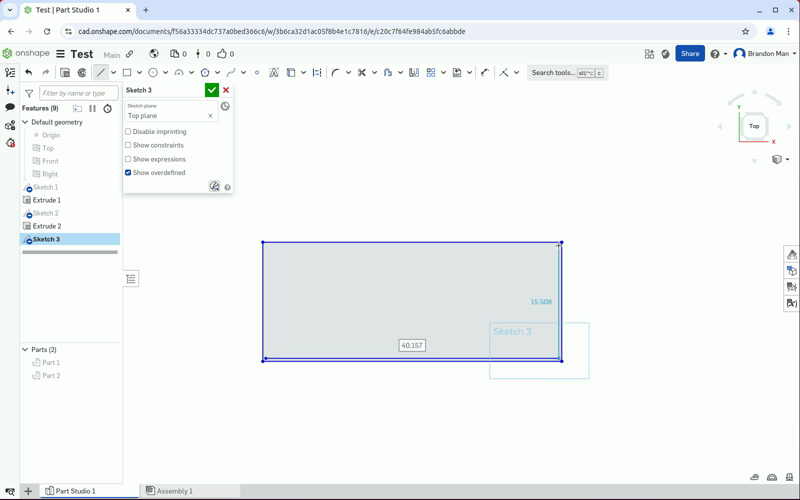
scroll(6)
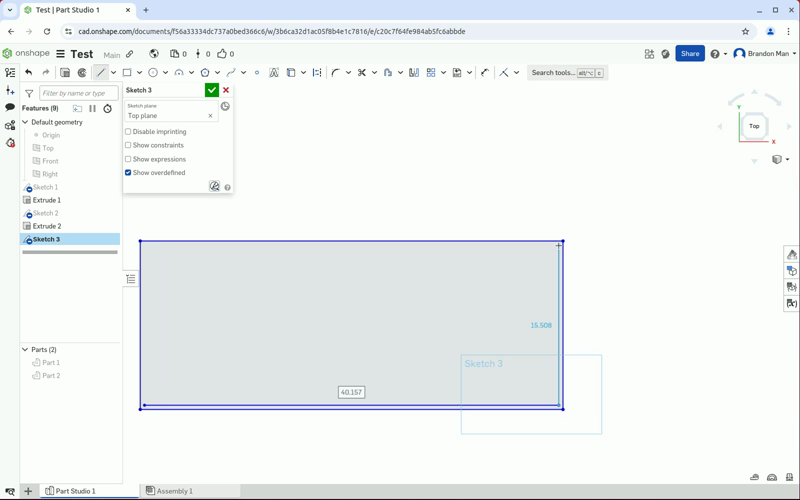
scroll(6)
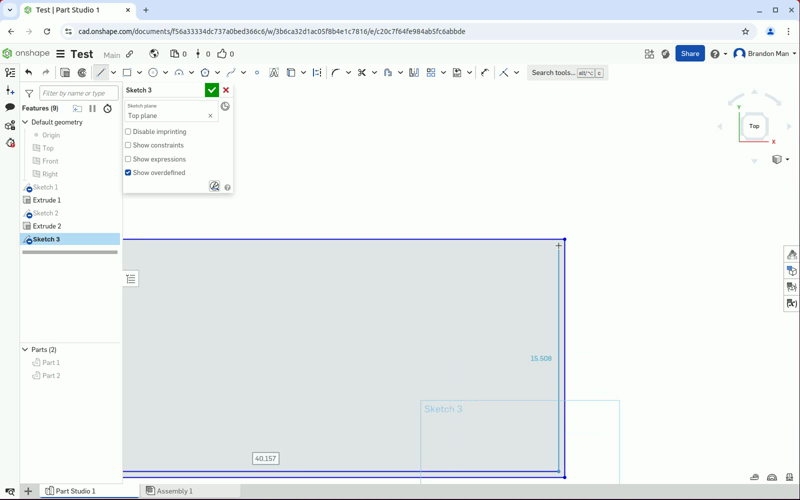
scroll(6)
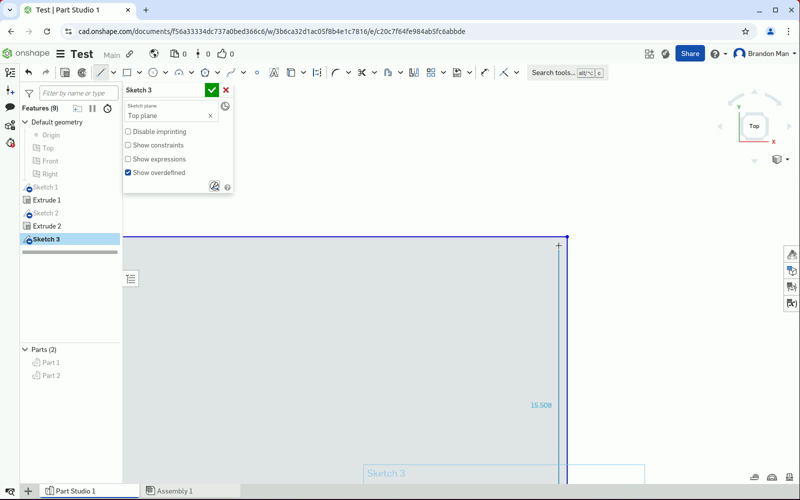
scroll(6)
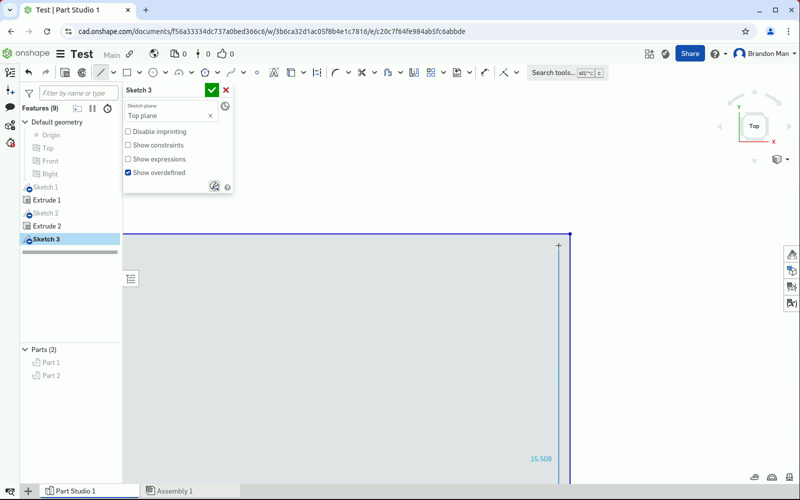
scroll(6)
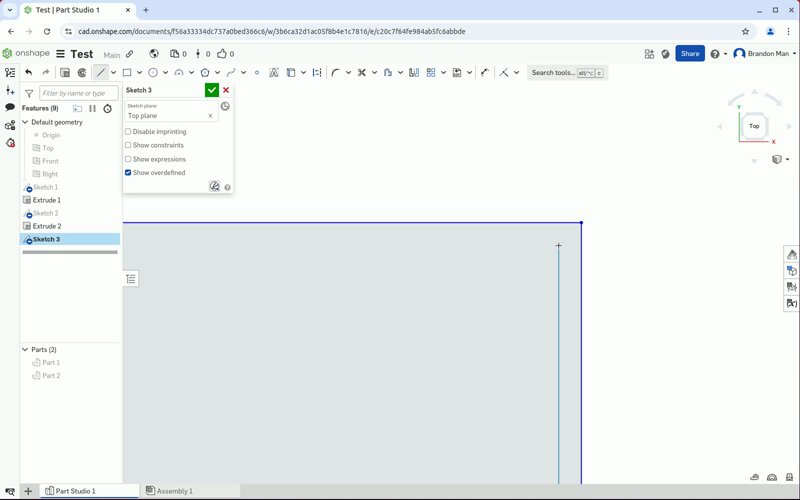
click(558, 245)
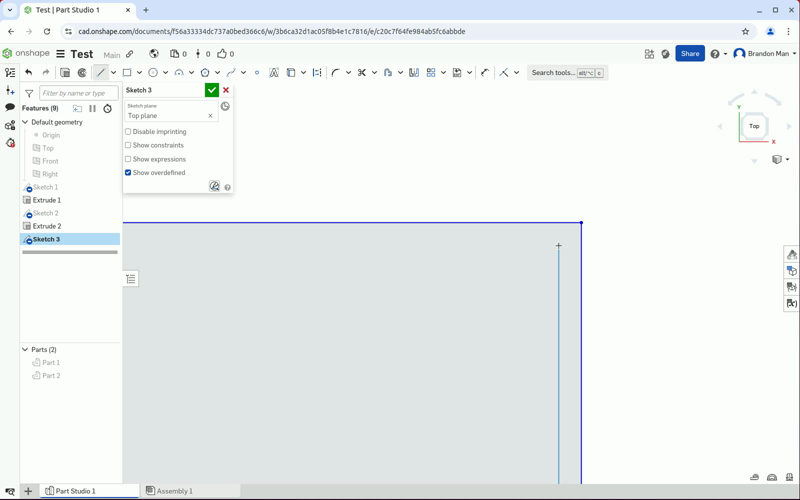
scroll(-6)
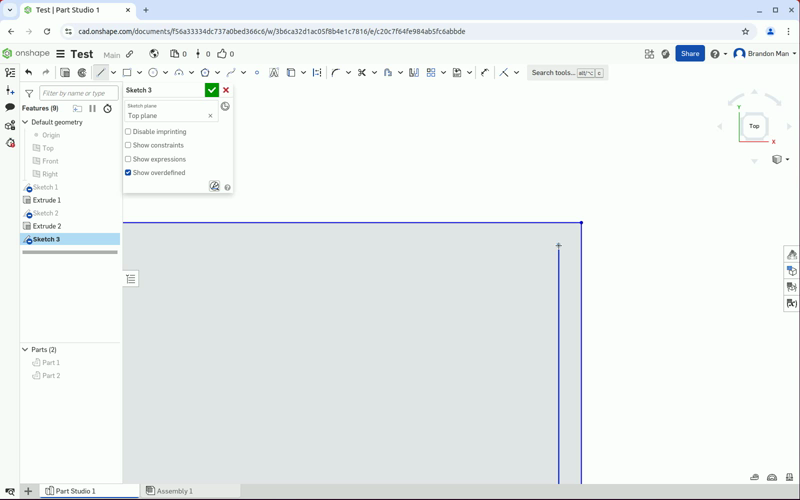
scroll(-6)
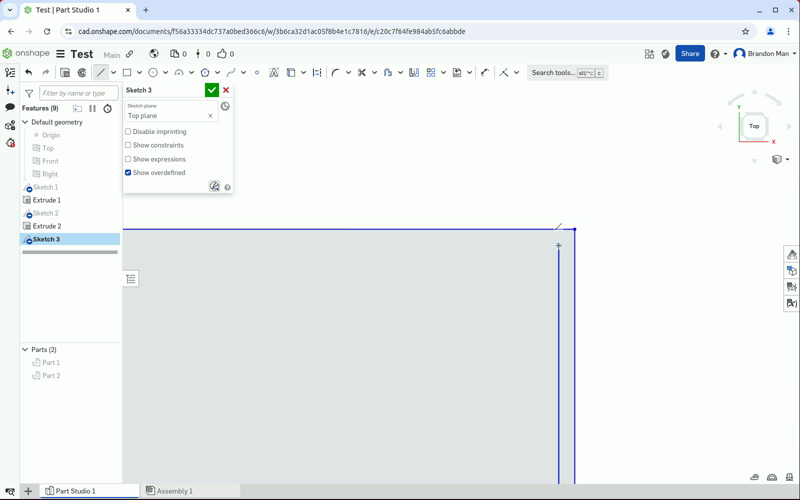
scroll(-6)
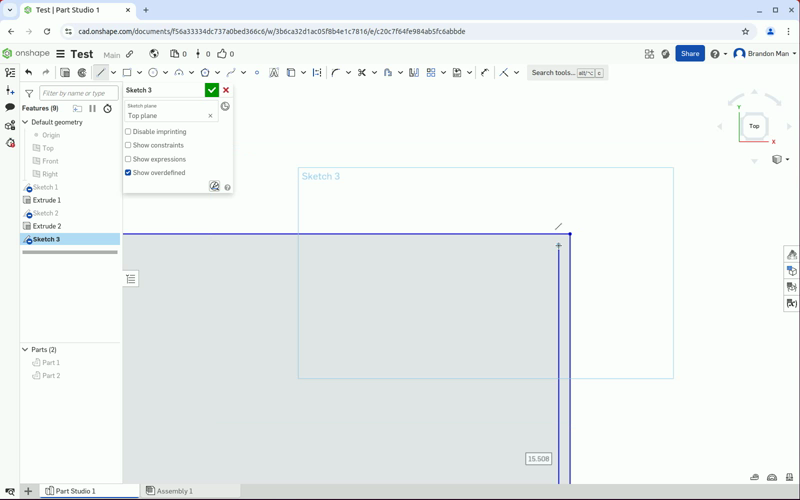
scroll(-6)
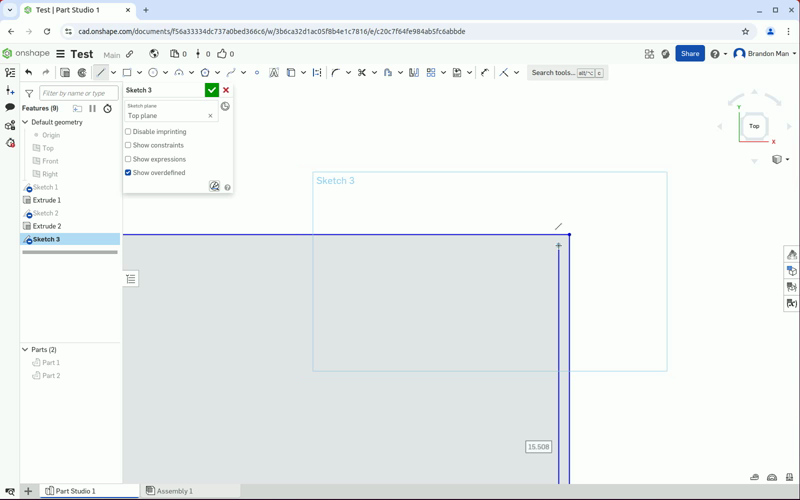
scroll(-6)
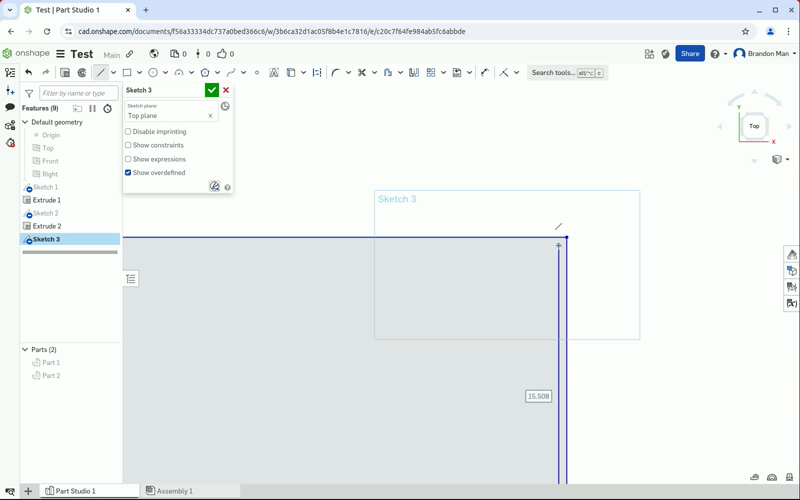
scroll(-6)
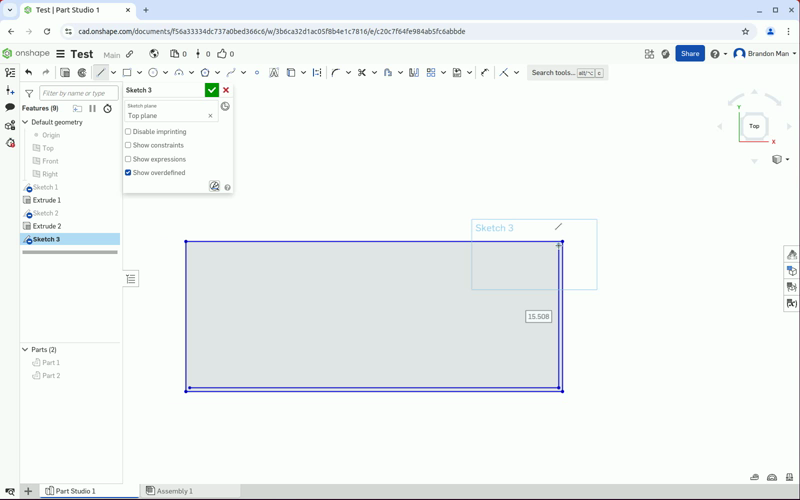
scroll(-6)
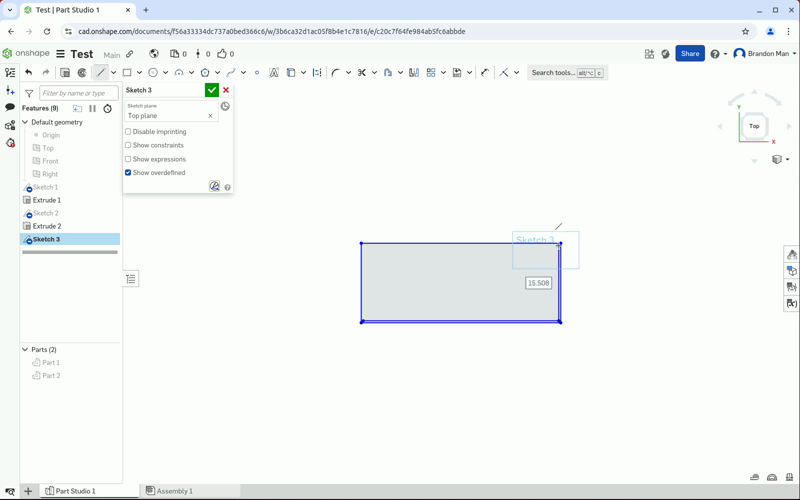
key_up(shift)
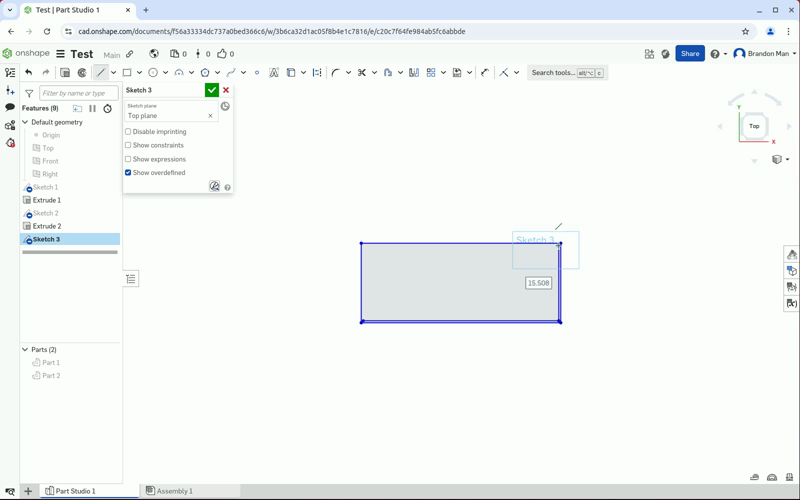
key_down(shift)
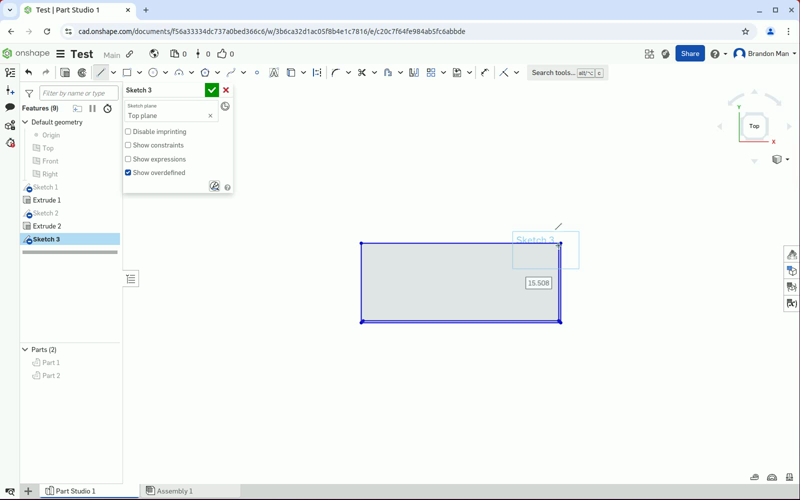
mouse_move(363, 245)
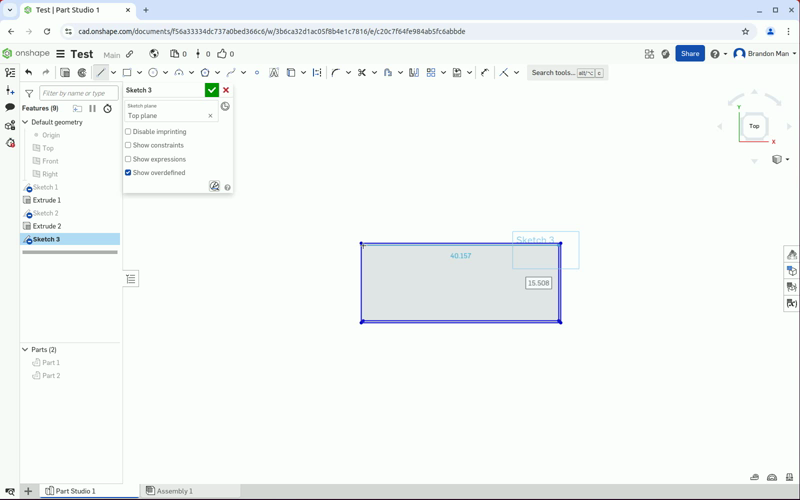
scroll(6)
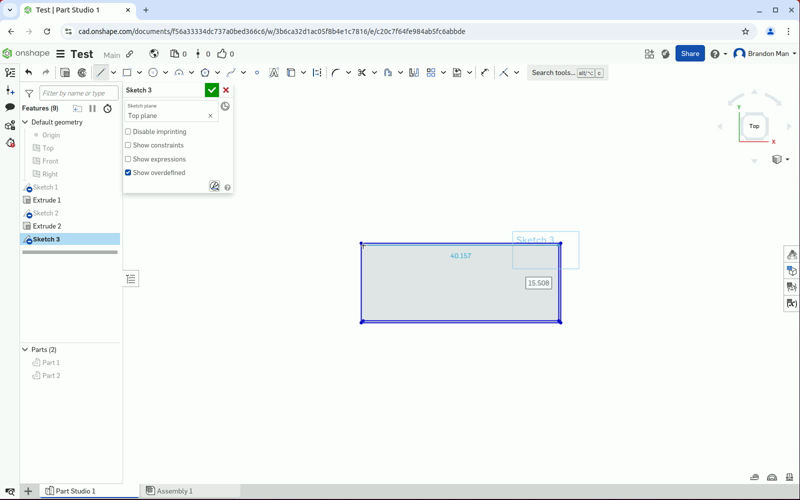
scroll(6)
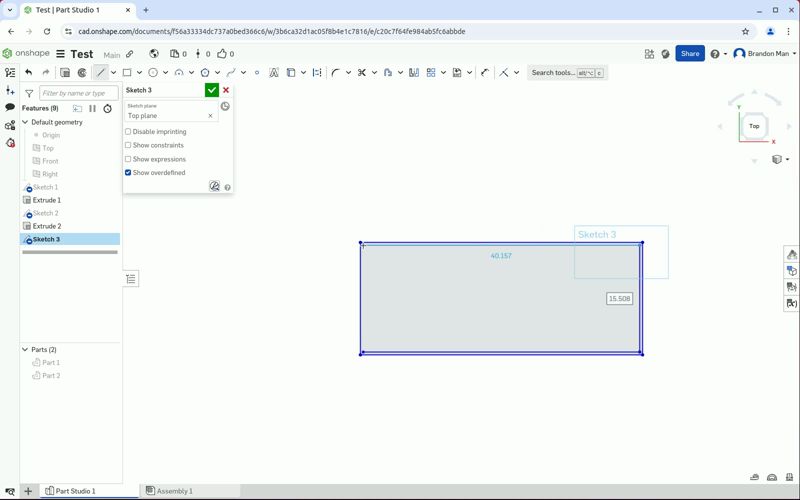
scroll(6)
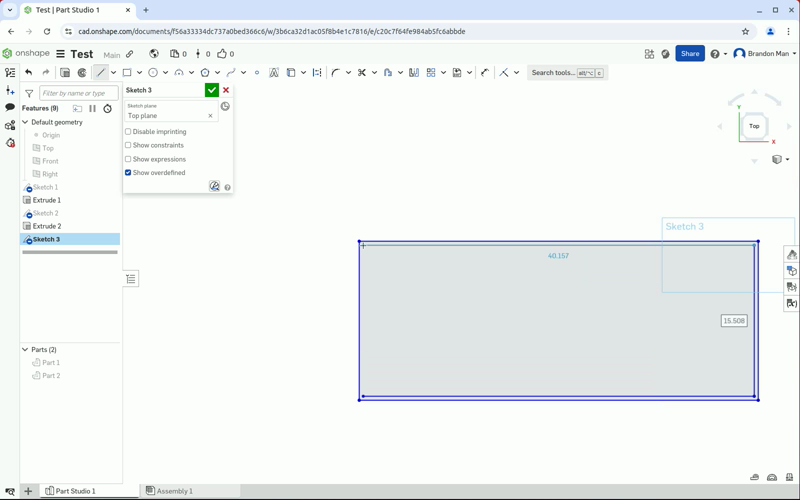
scroll(6)
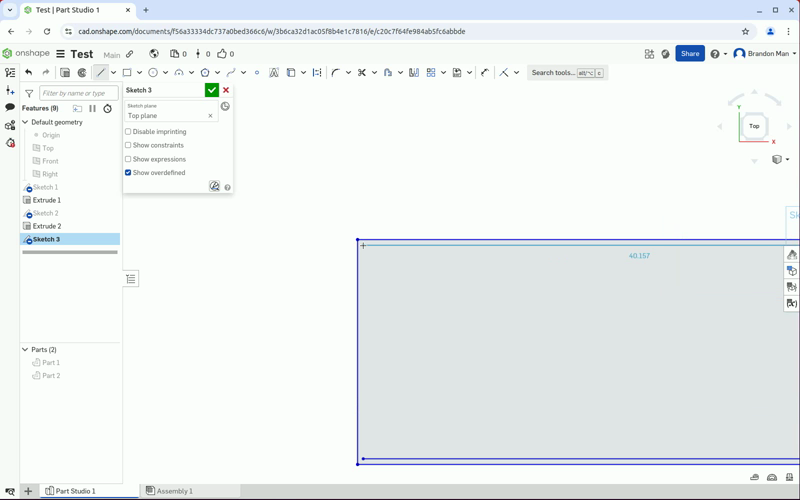
scroll(6)
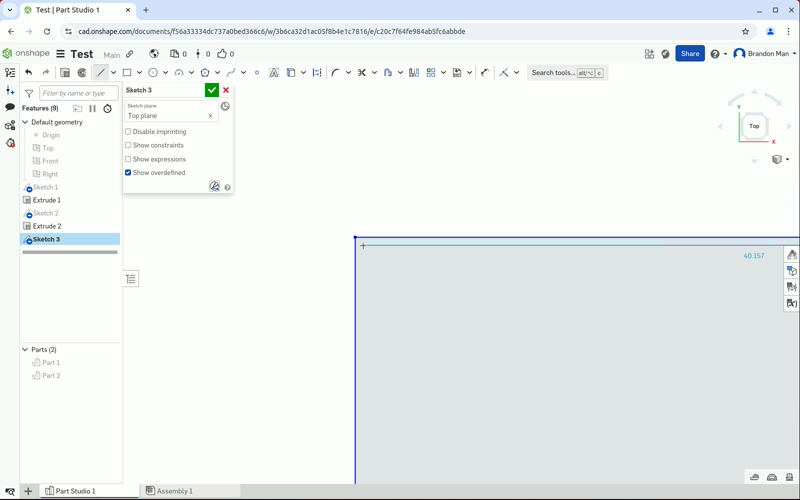
scroll(6)
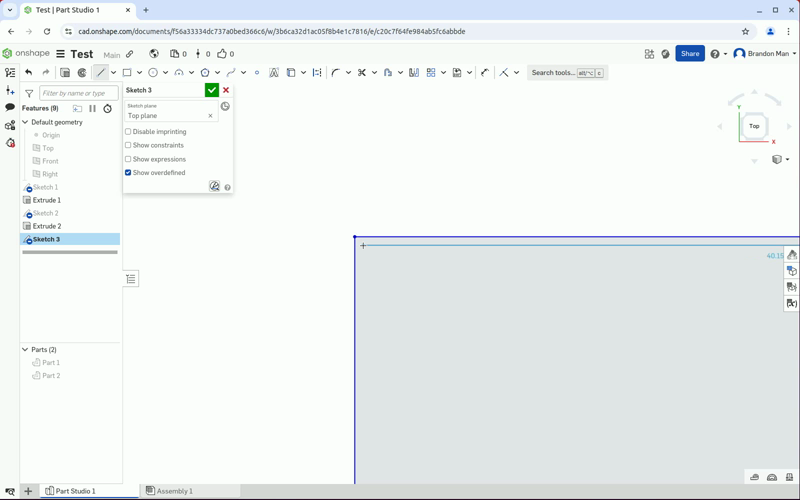
scroll(6)
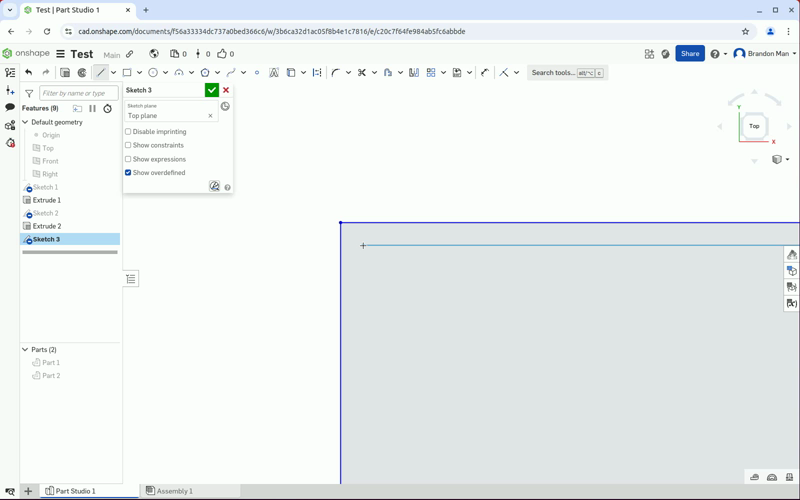
click(363, 245)
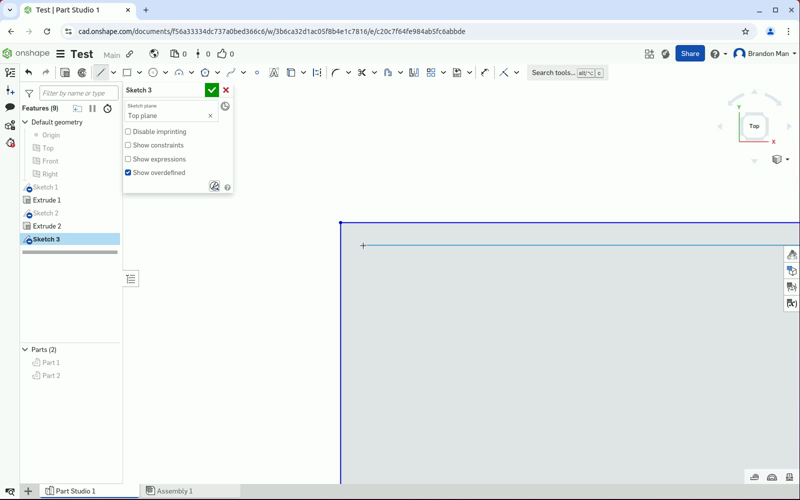
scroll(-6)
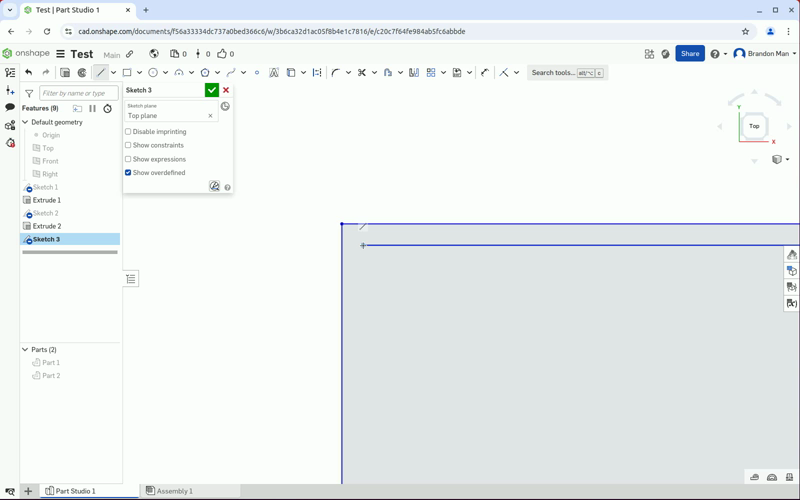
scroll(-6)
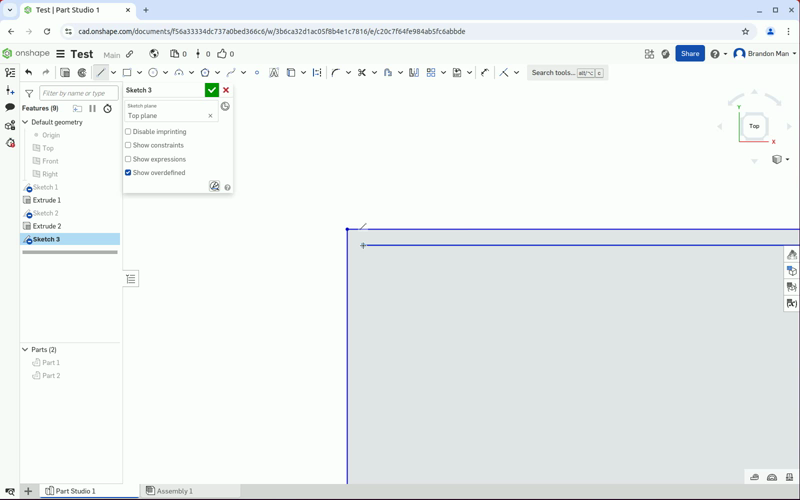
scroll(-6)
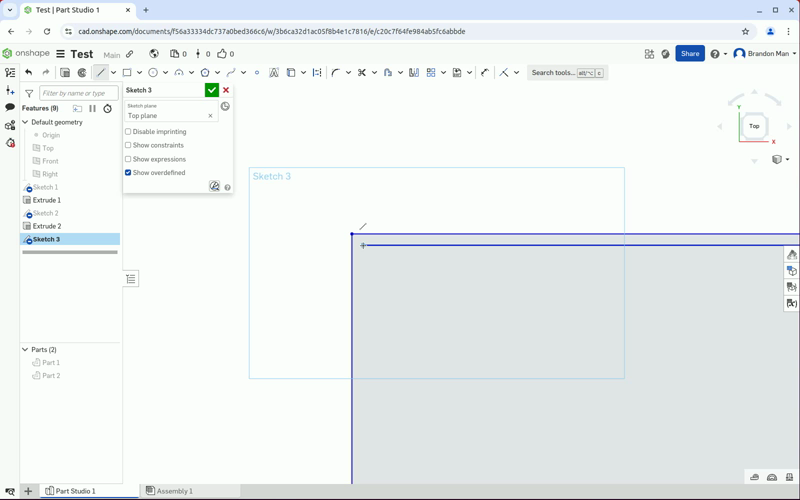
scroll(-6)
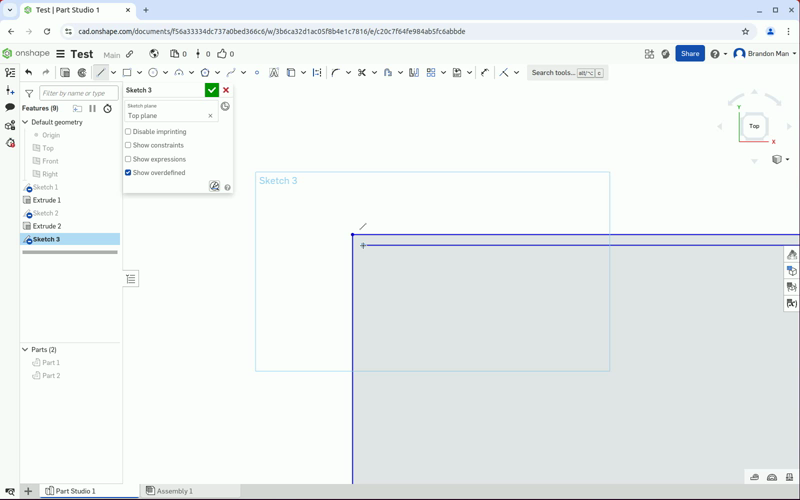
scroll(-6)
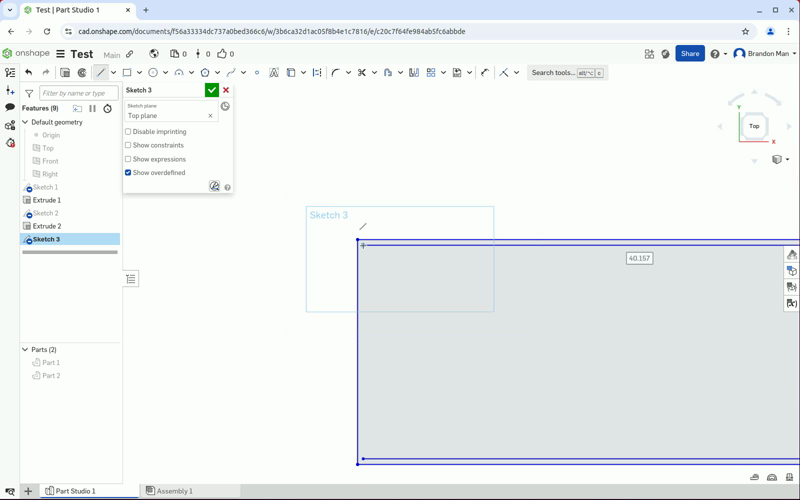
scroll(-6)
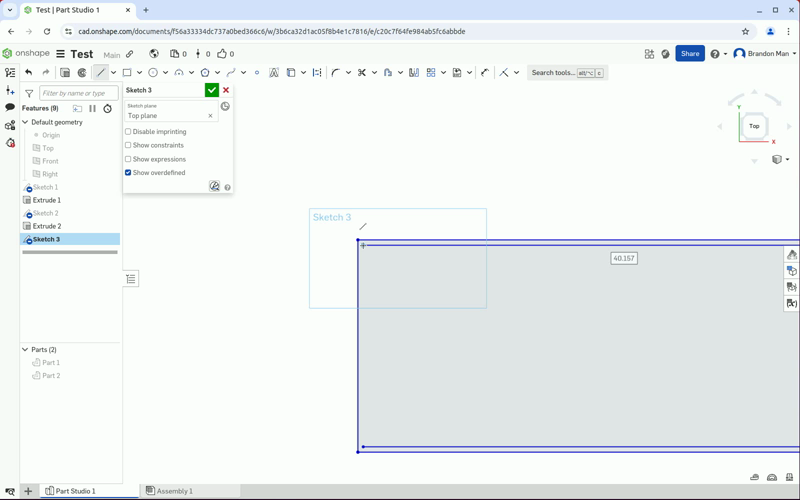
scroll(-6)
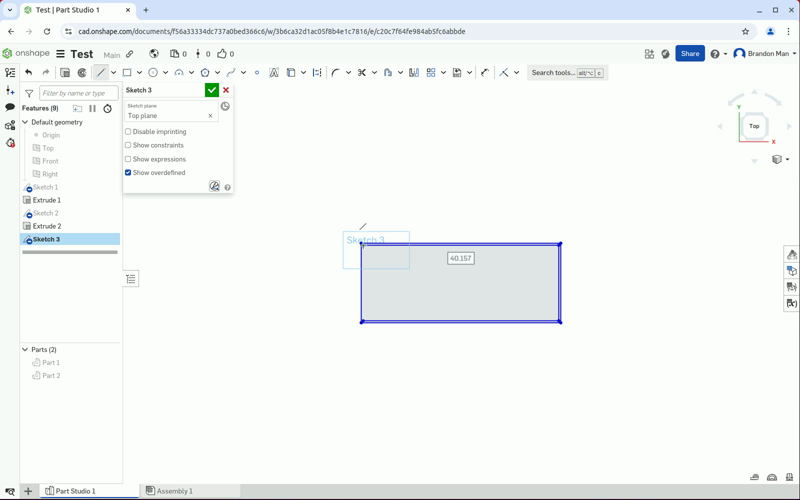
key_up(shift)
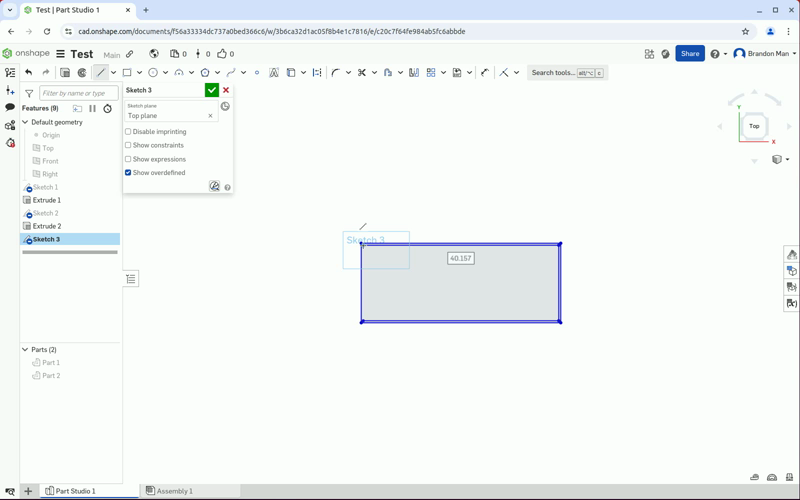
key_down(shift)
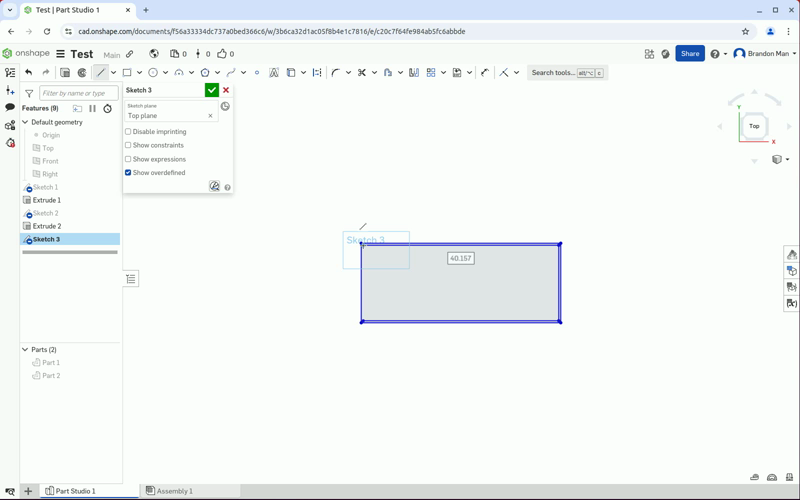
mouse_move(363, 320)
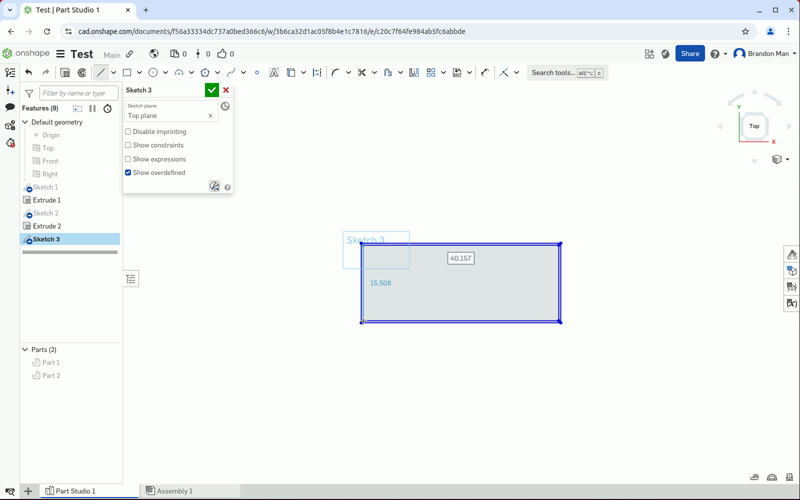
scroll(6)
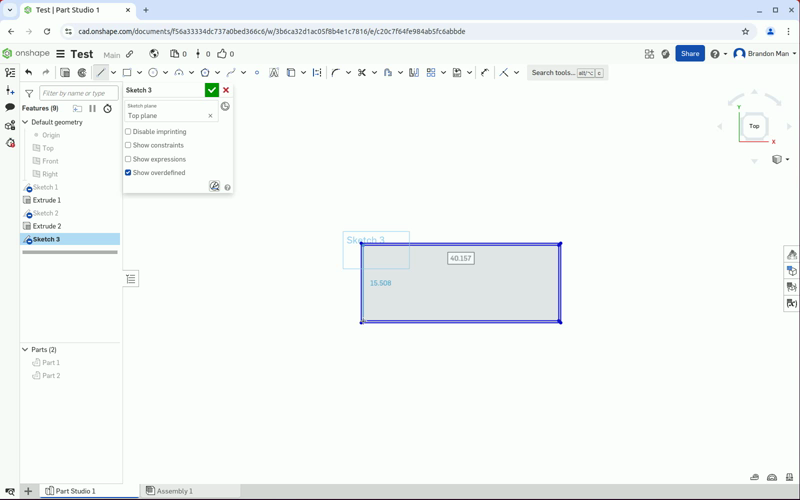
scroll(6)
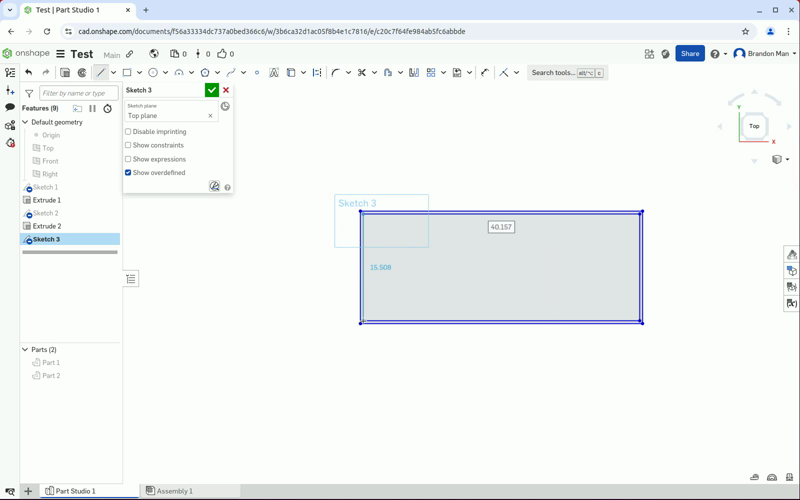
scroll(6)
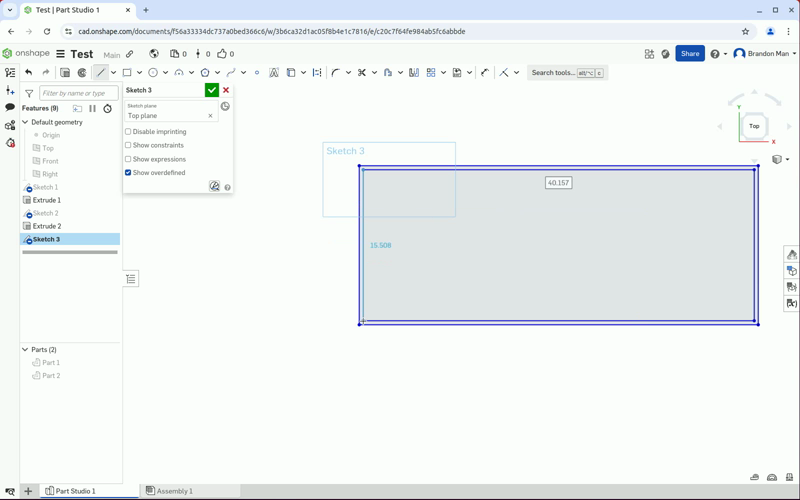
scroll(6)
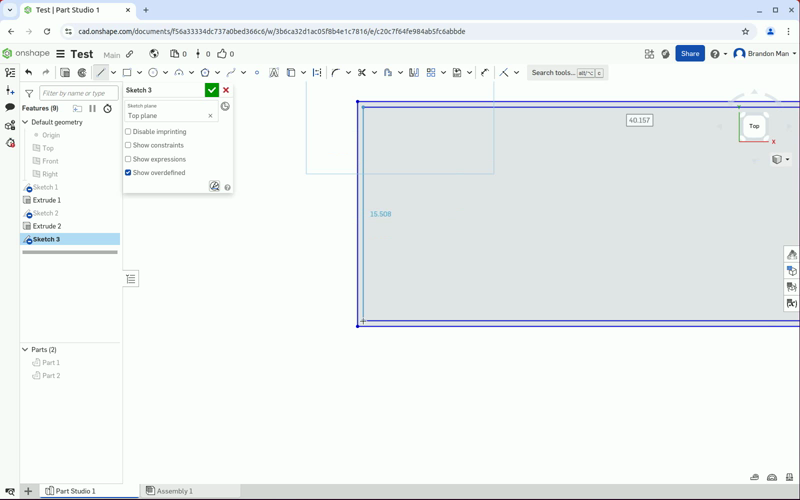
scroll(6)
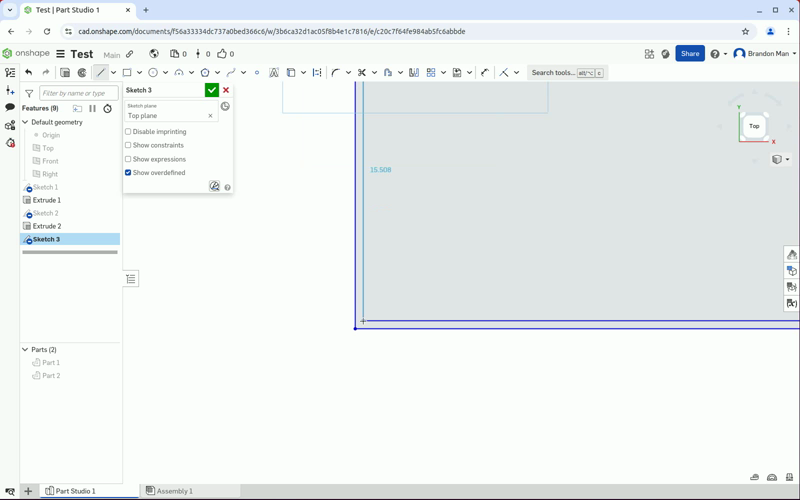
scroll(6)
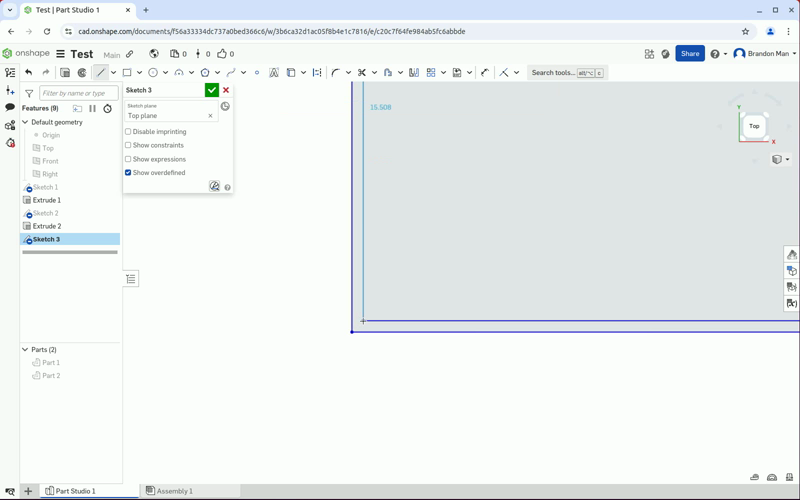
scroll(6)
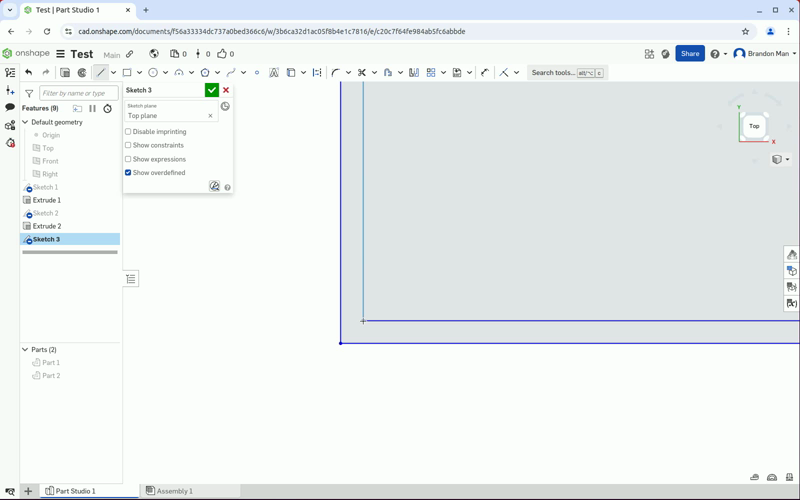
key_up(shift)
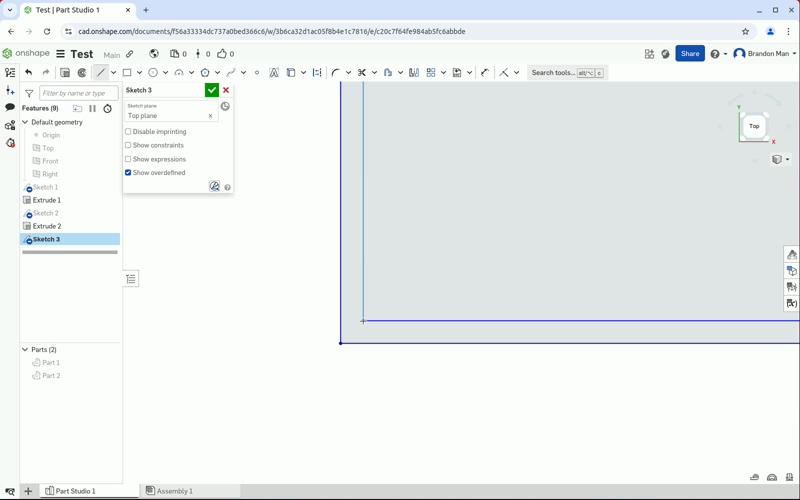
click(363, 320)
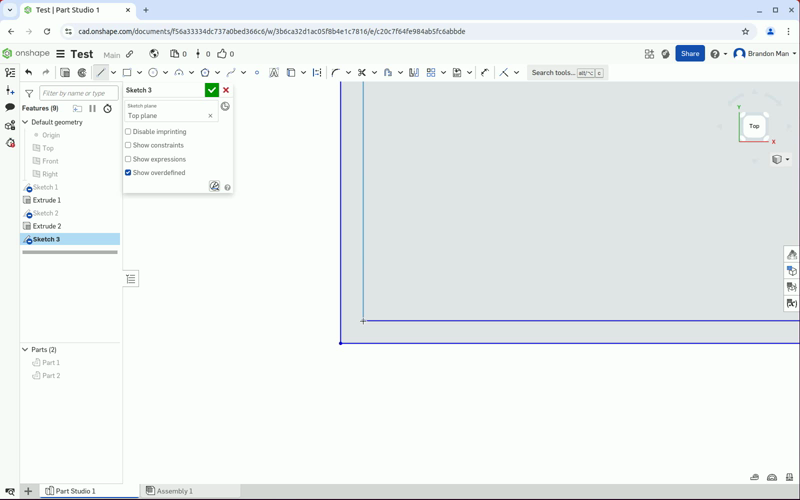
scroll(-6)
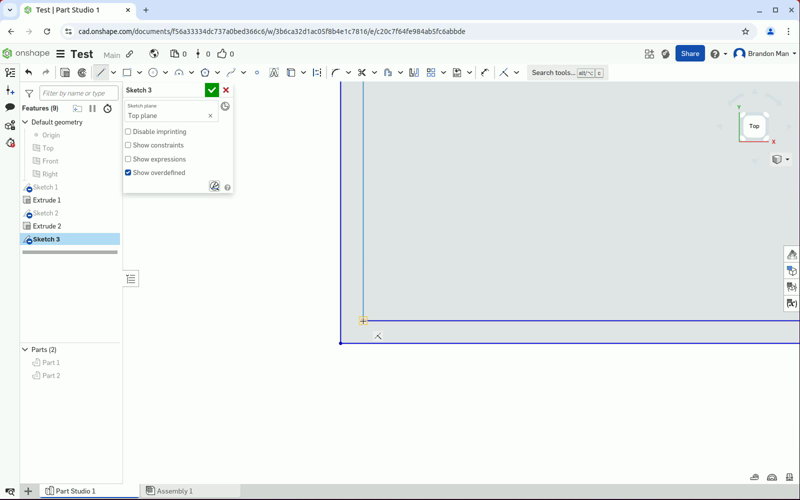
scroll(-6)
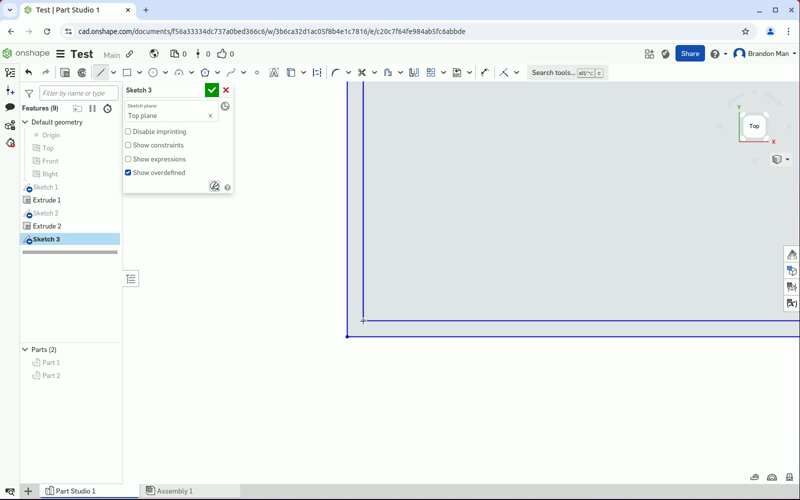
scroll(-6)
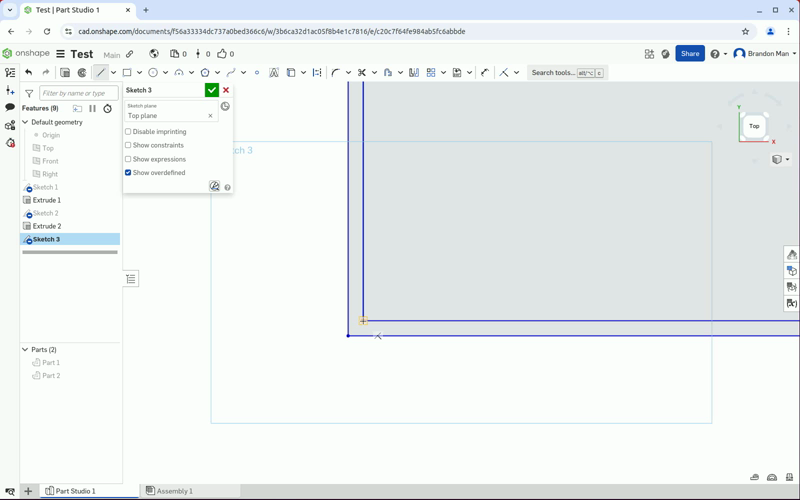
scroll(-6)
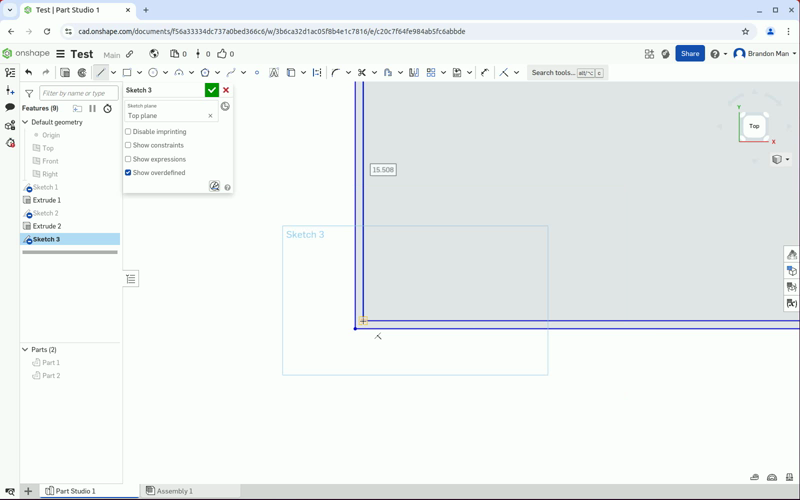
scroll(-6)
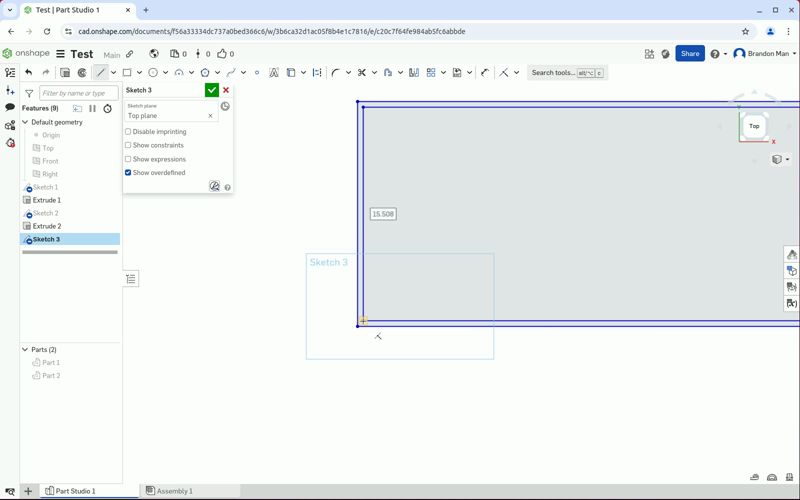
scroll(-6)
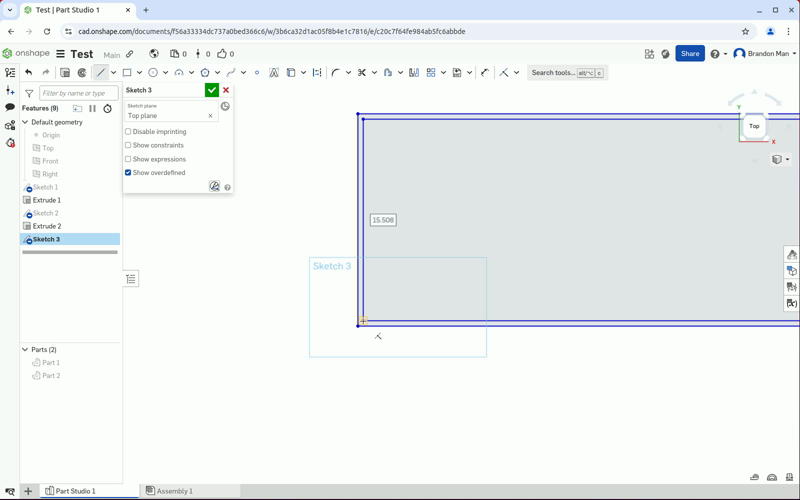
scroll(-6)
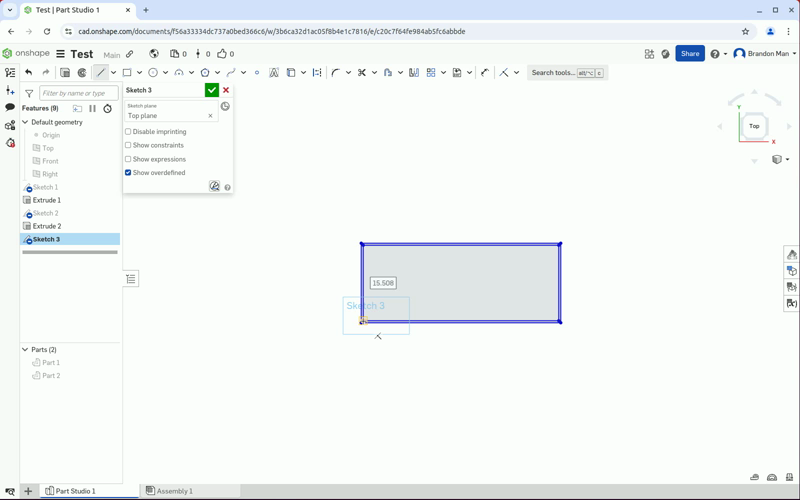
key(esc)
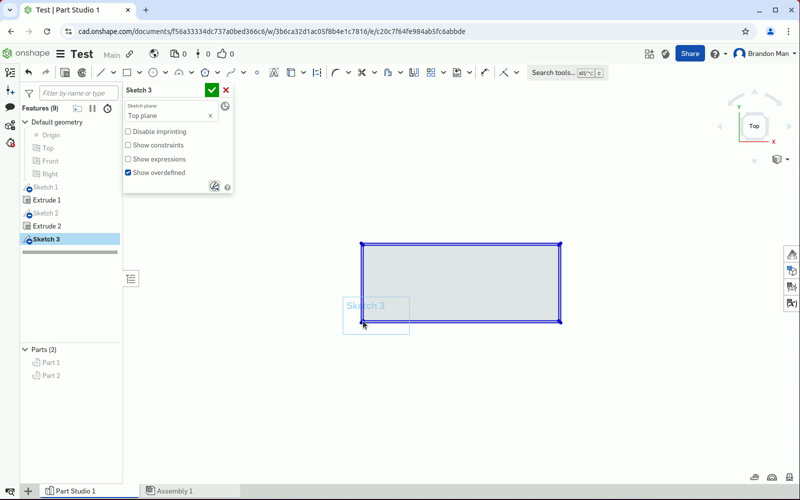
mouse_move(376, 321)
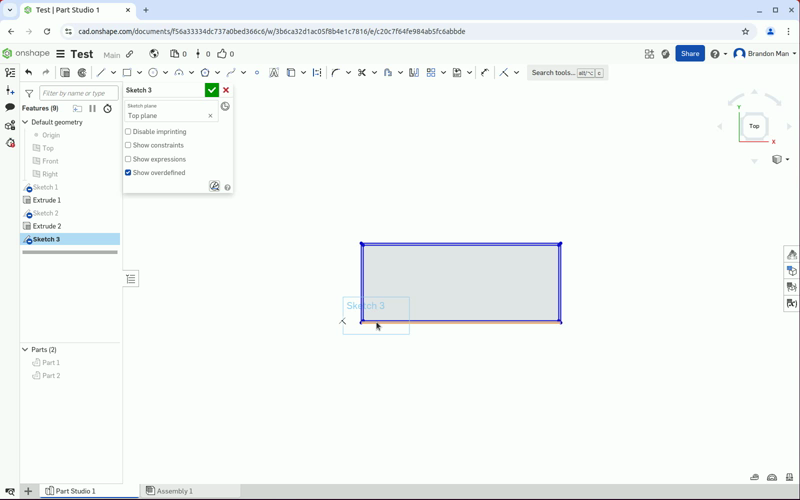
scroll(6)
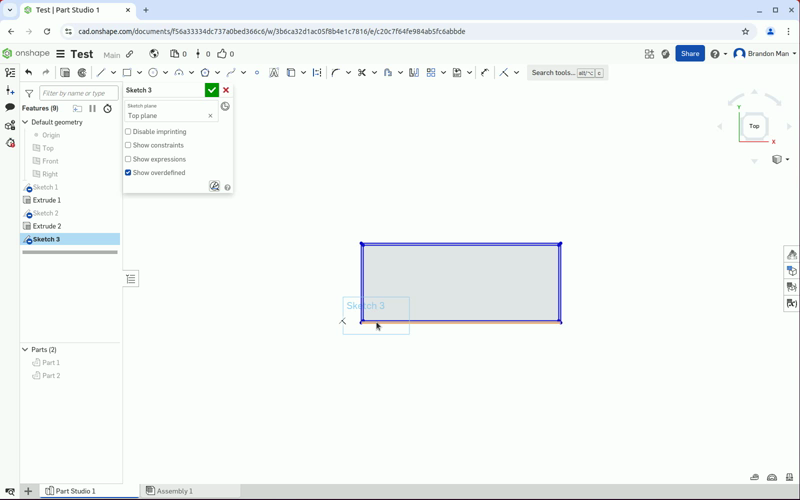
scroll(6)
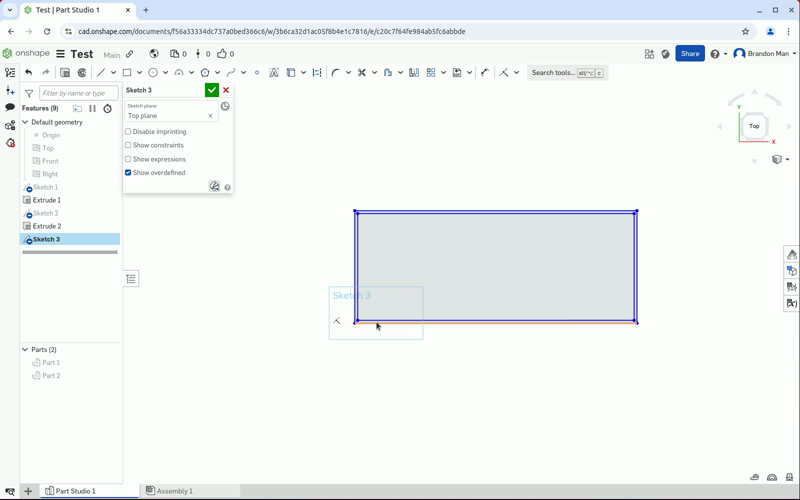
scroll(6)
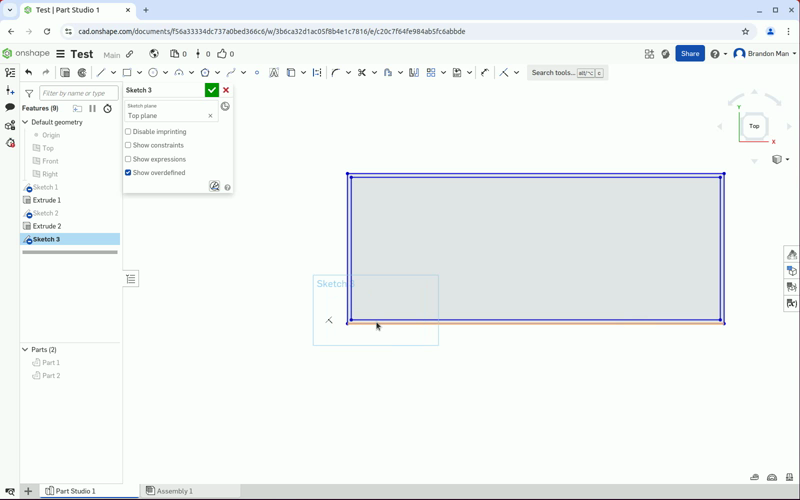
scroll(6)
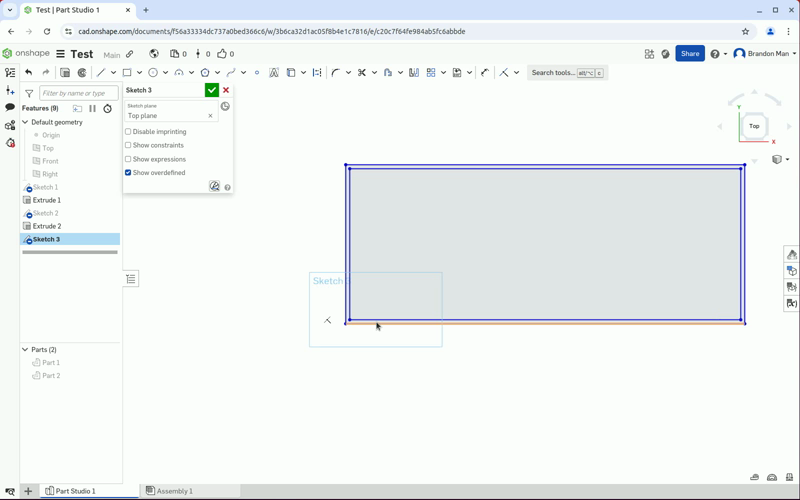
scroll(6)
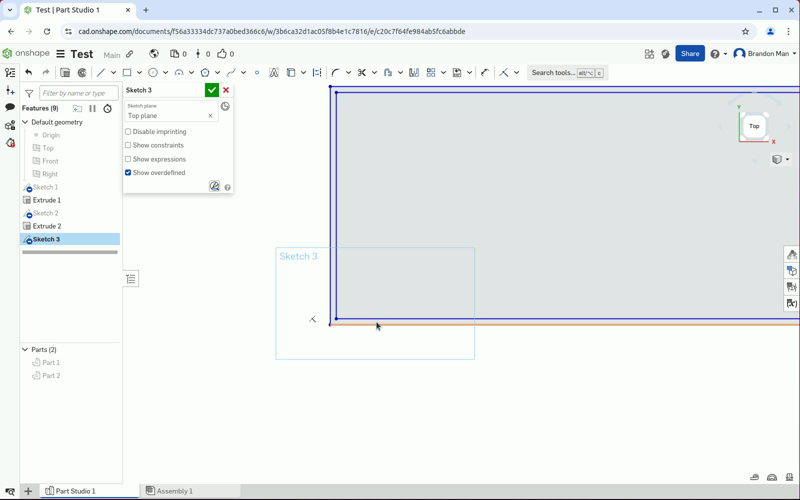
scroll(6)
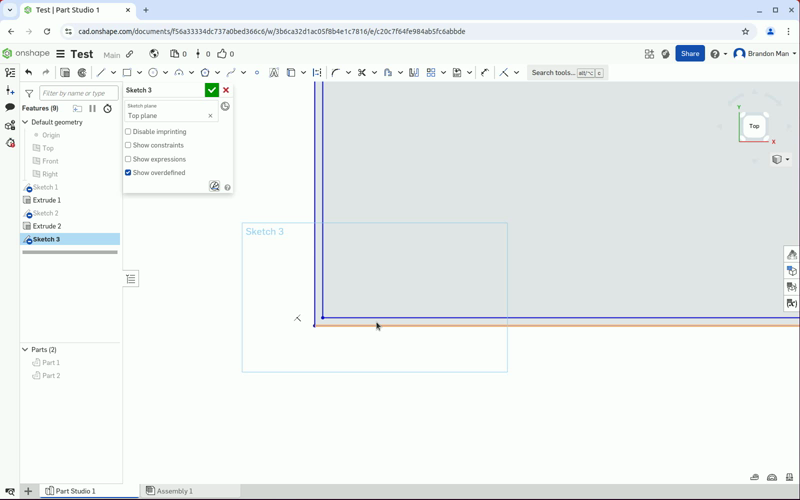
scroll(6)
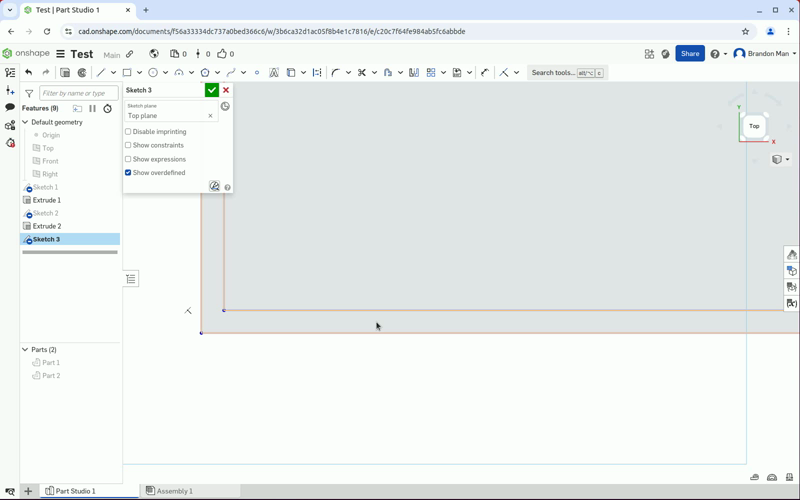
click(376, 321)
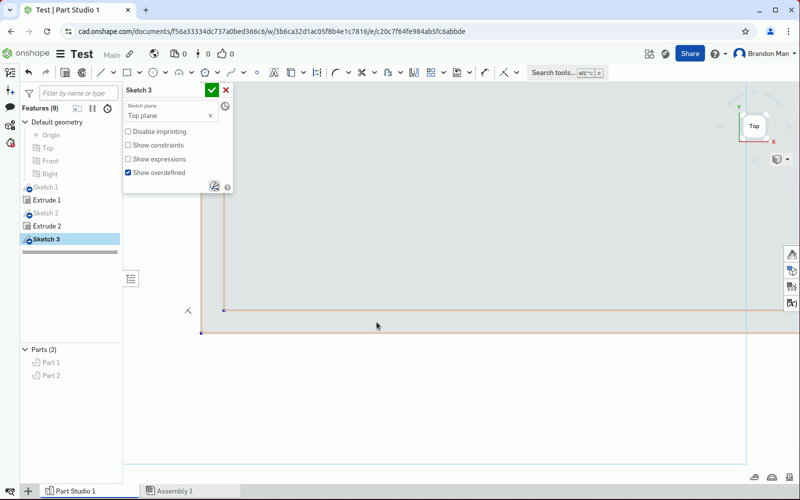
scroll(-6)
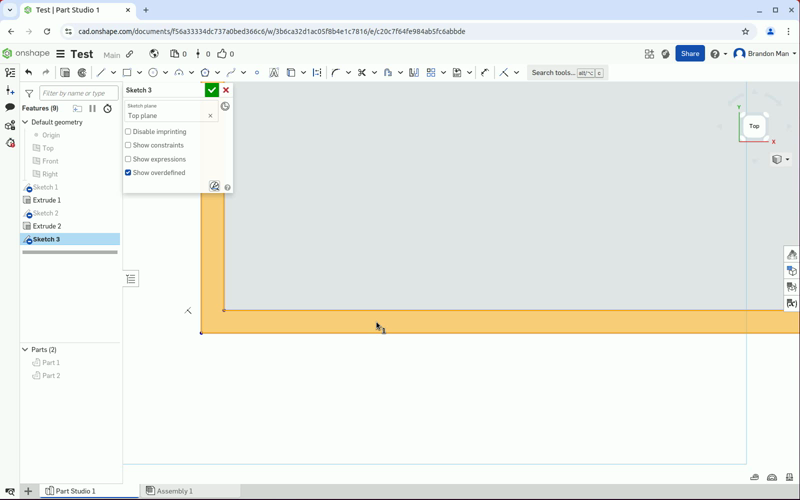
scroll(-6)
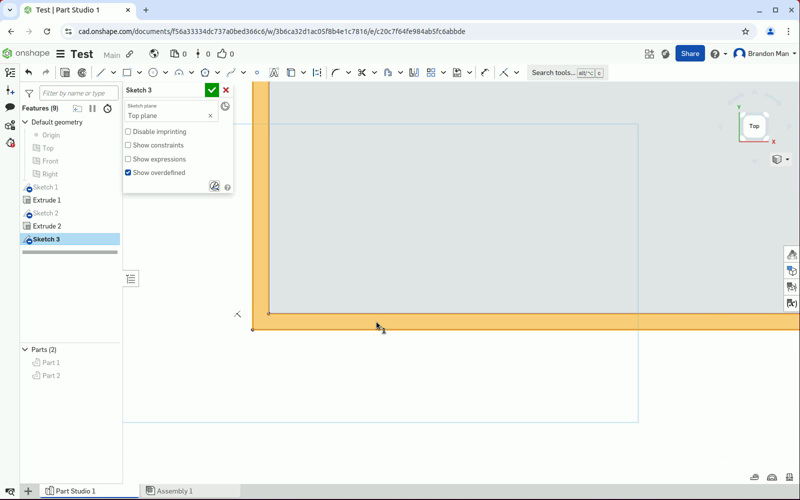
scroll(-6)
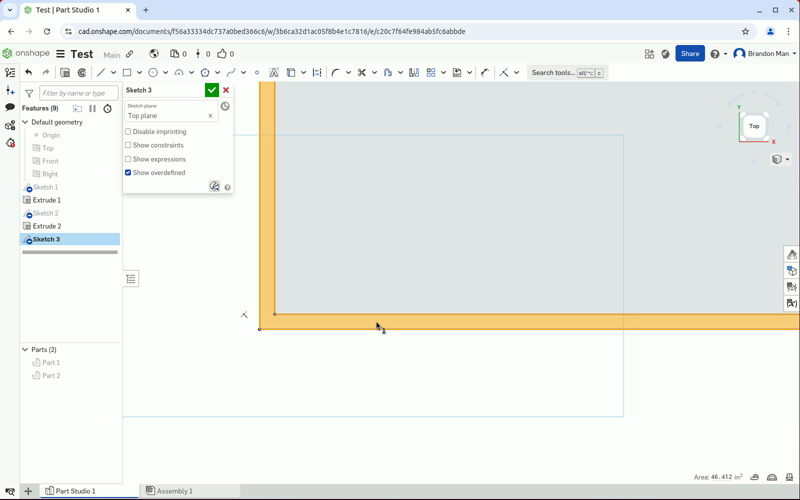
scroll(-6)
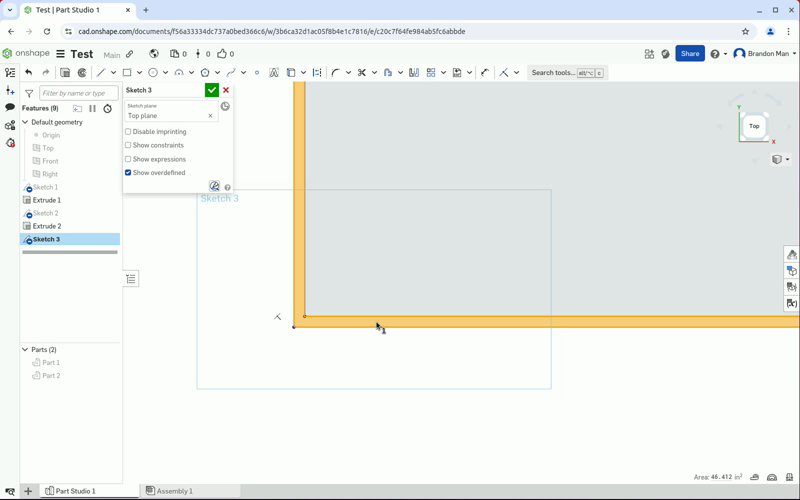
scroll(-6)
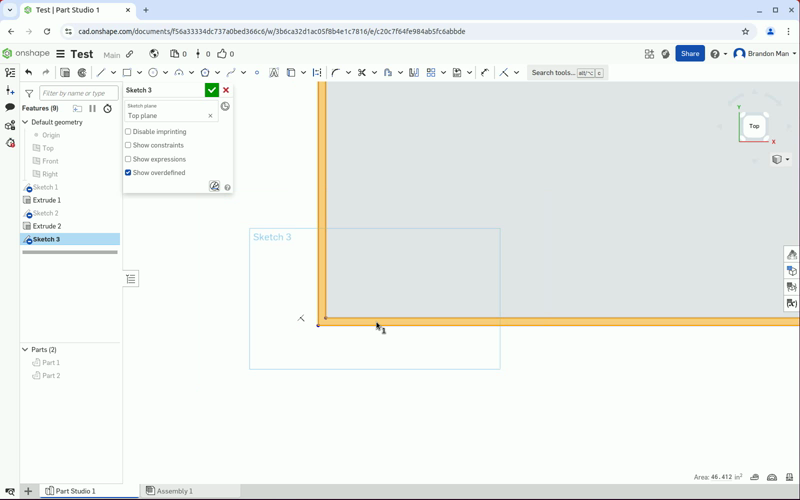
scroll(-6)
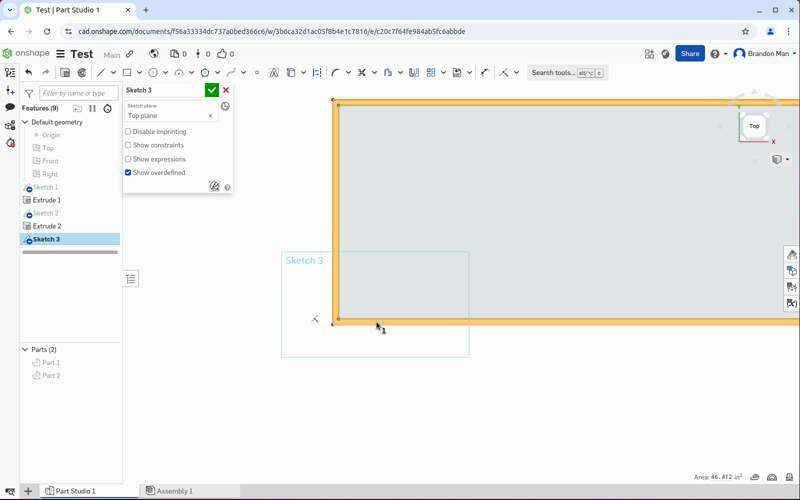
scroll(-6)
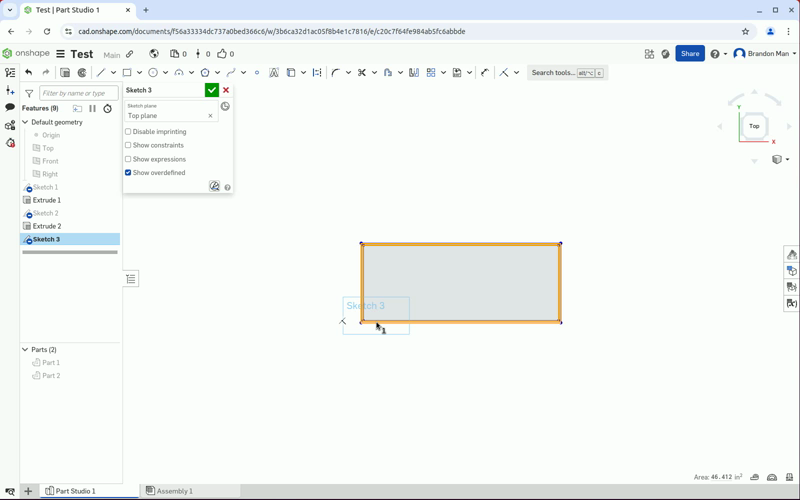
mouse_move(73, 352)
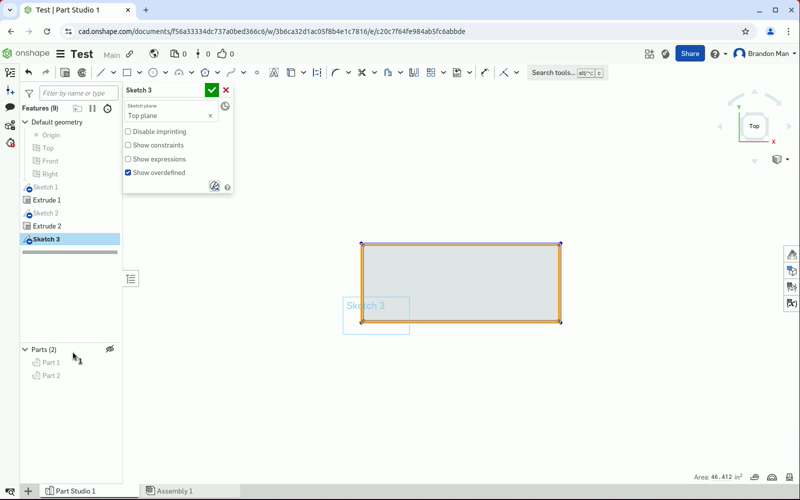
key(shift+y)
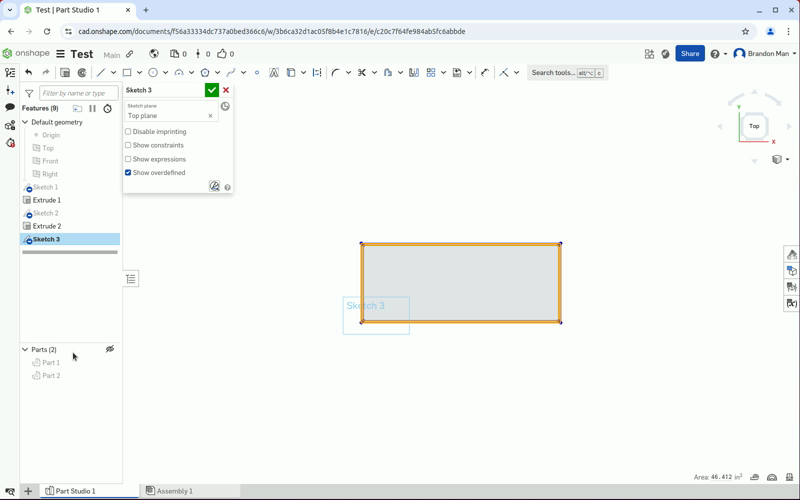
key(shift+e)
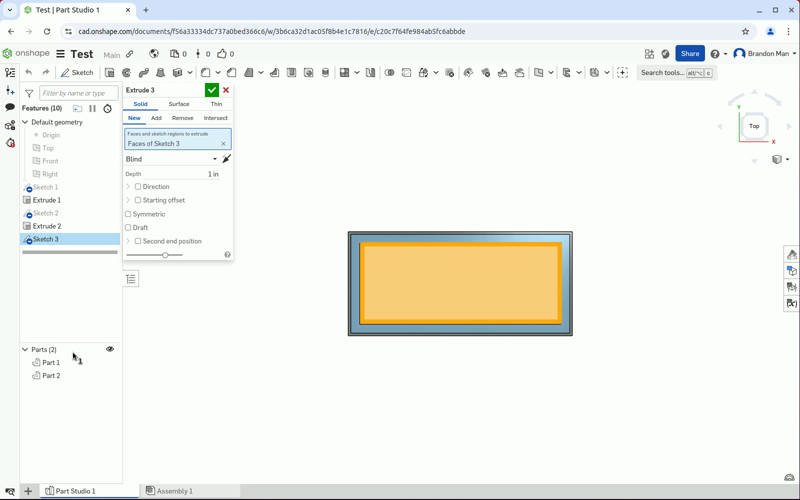
mouse_move(143, 106)
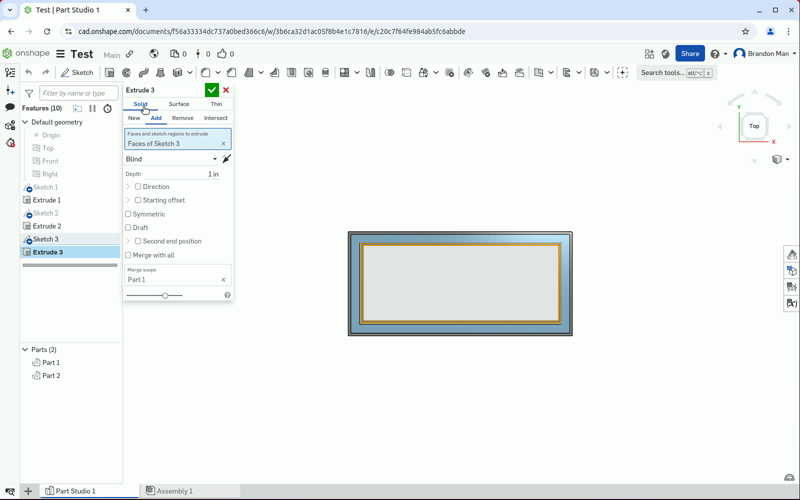
click(143, 106)
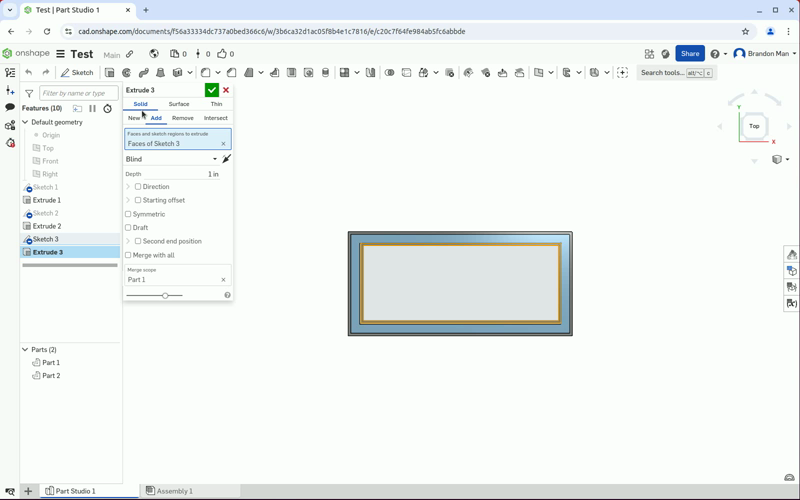
mouse_move(137, 120)
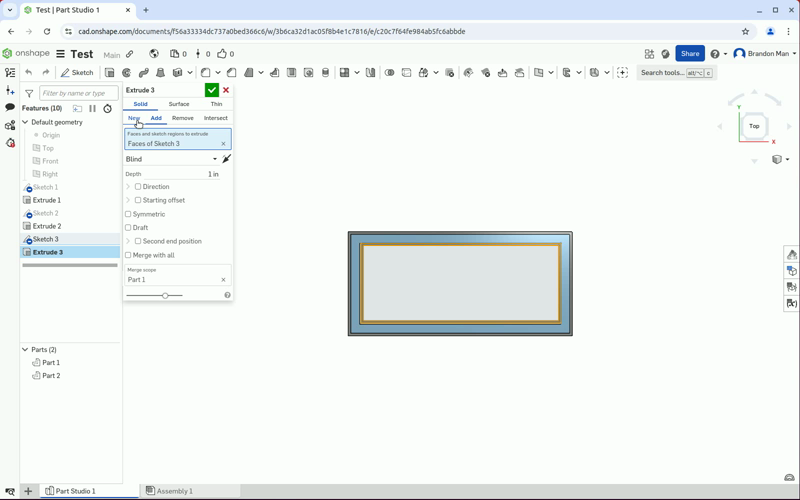
click(137, 120)
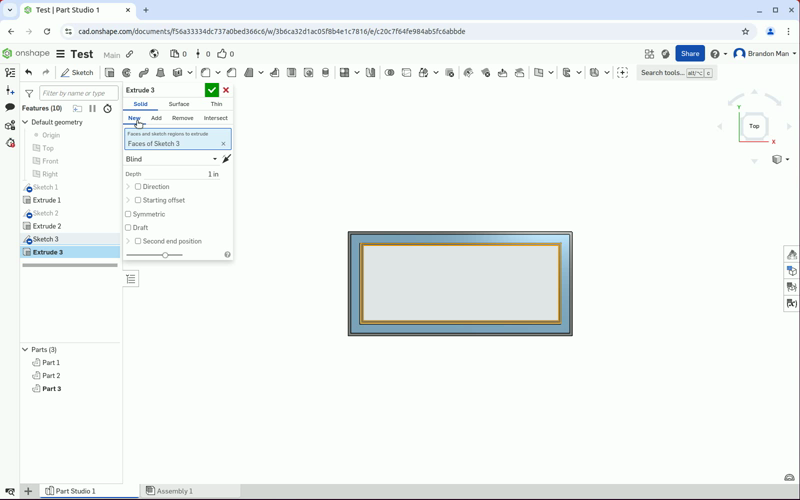
key(tab, 4)
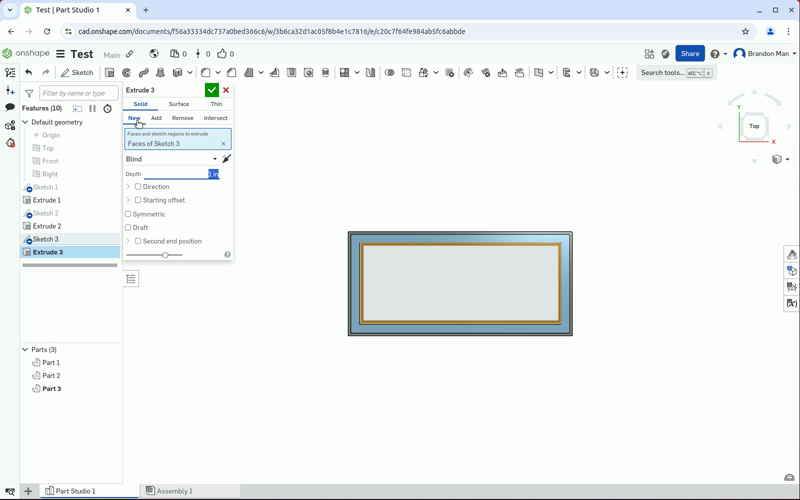
text(4.092)
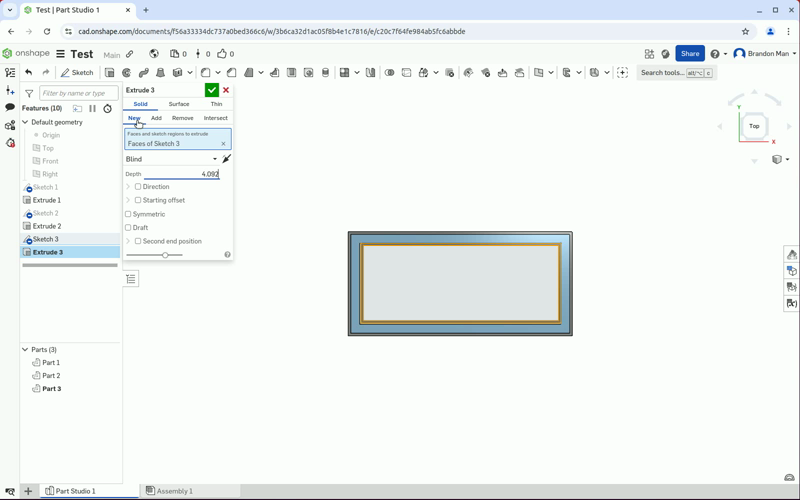
key(enter)
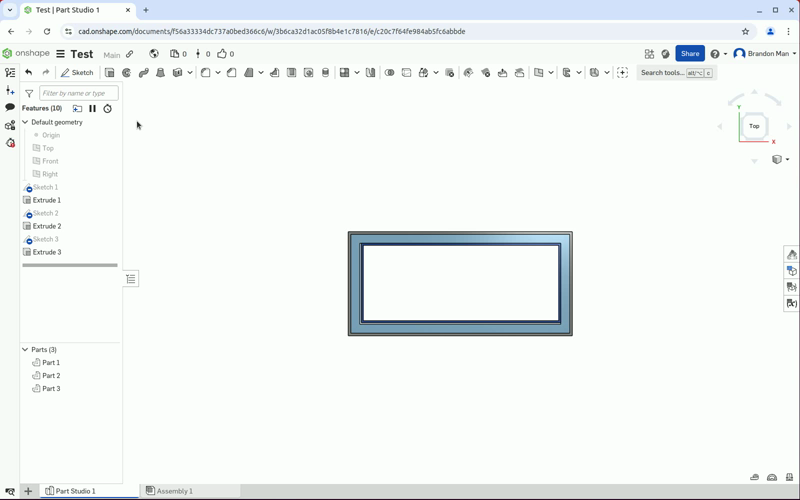
key(shift+h)
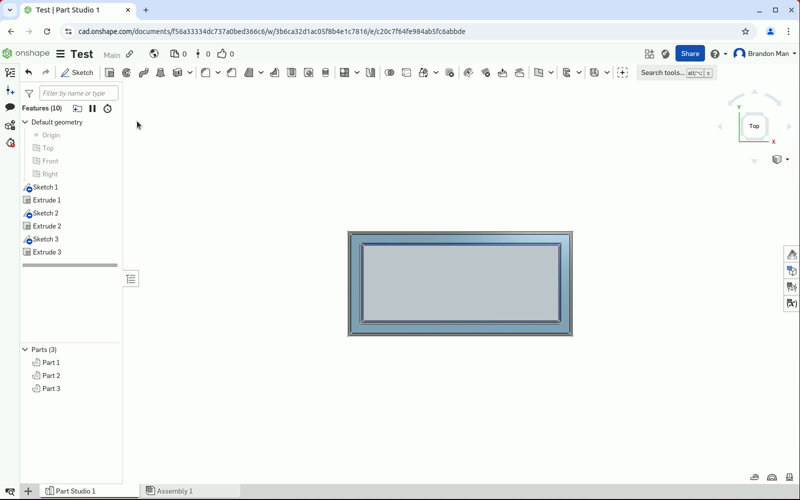
key(shift+h)
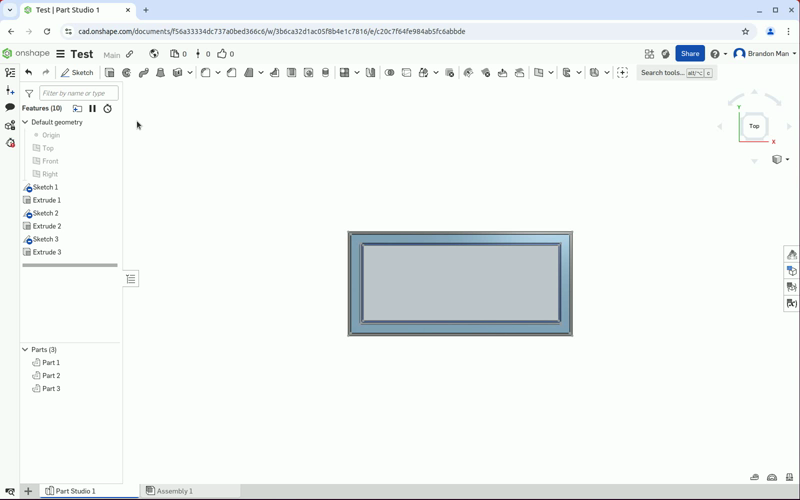
key(shift+7)
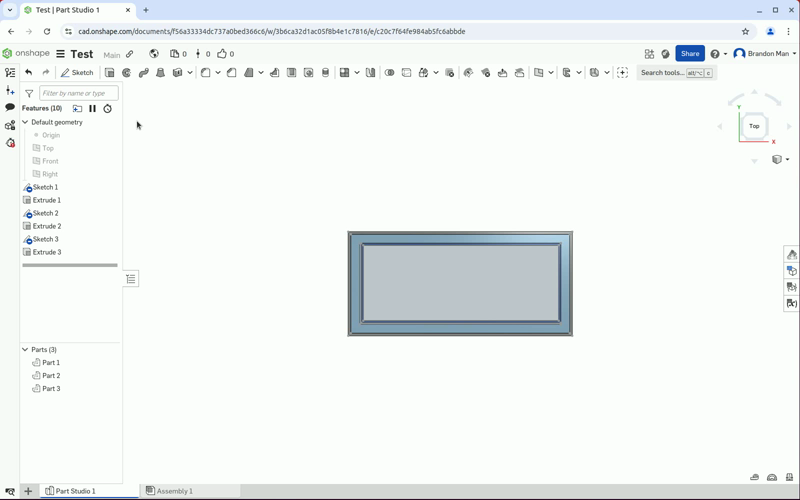
key(up, 3)
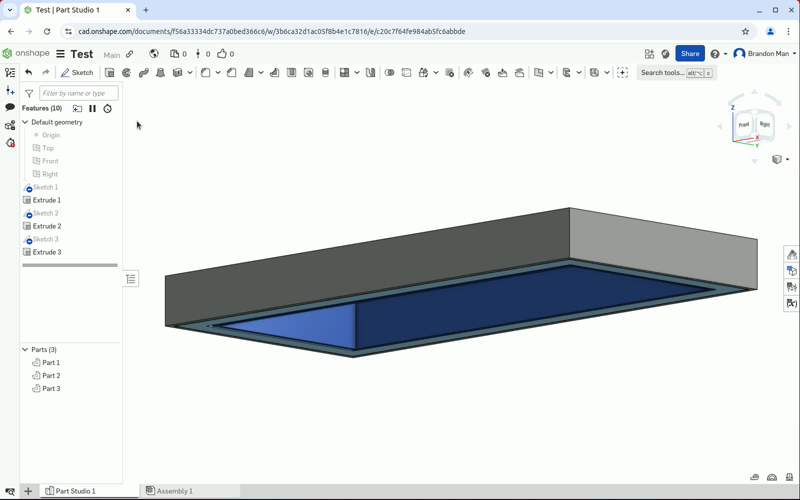
key(left, 3)
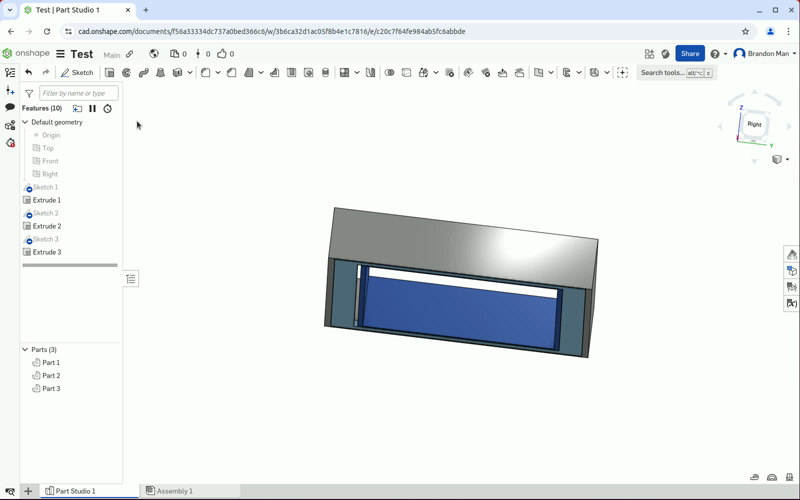
key(right, 3)
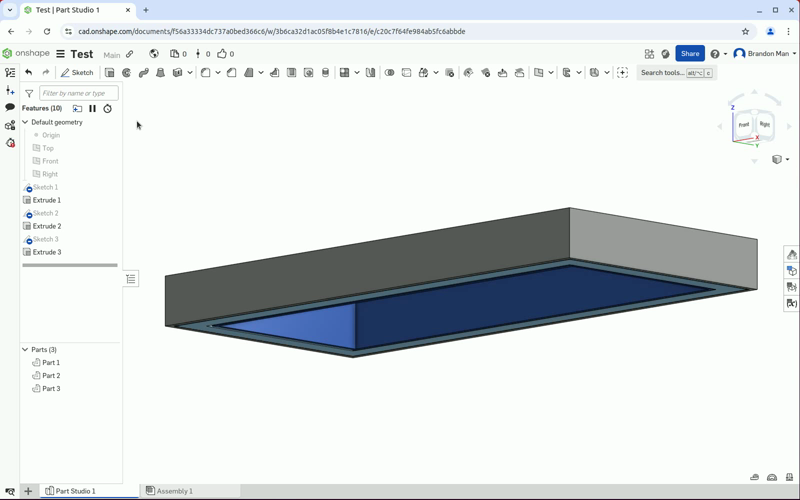
key(down, 3)
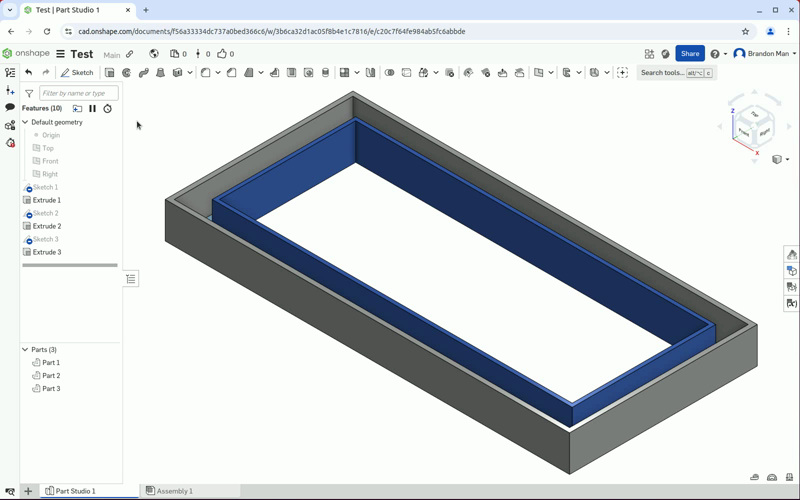
mouse_move(73, 189)
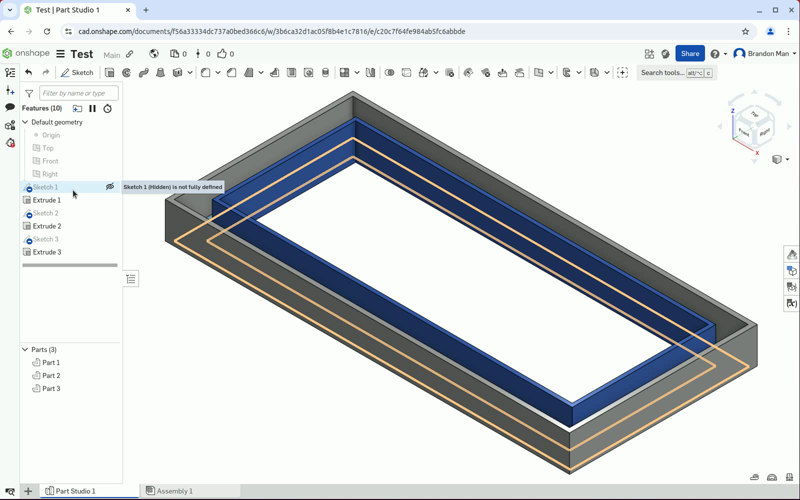
click(73, 189)